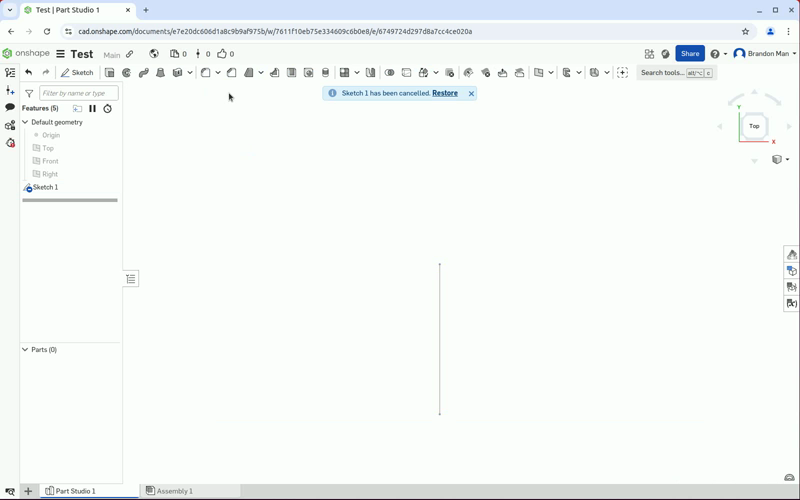
key(shift+h)
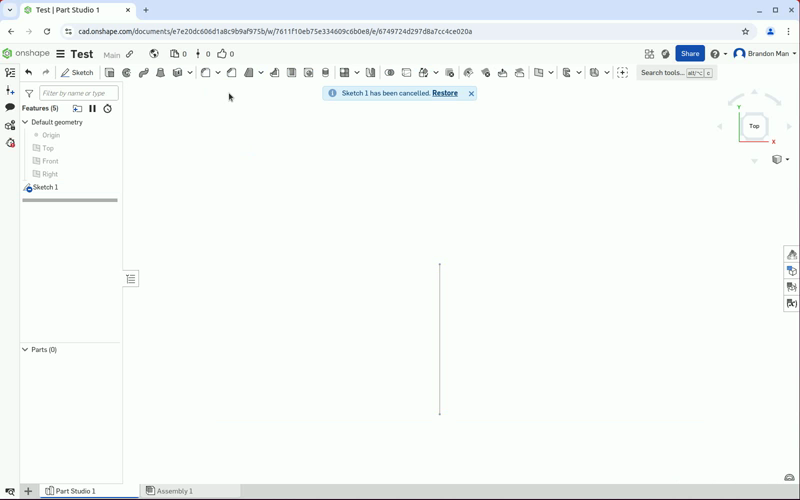
key(shift+s)
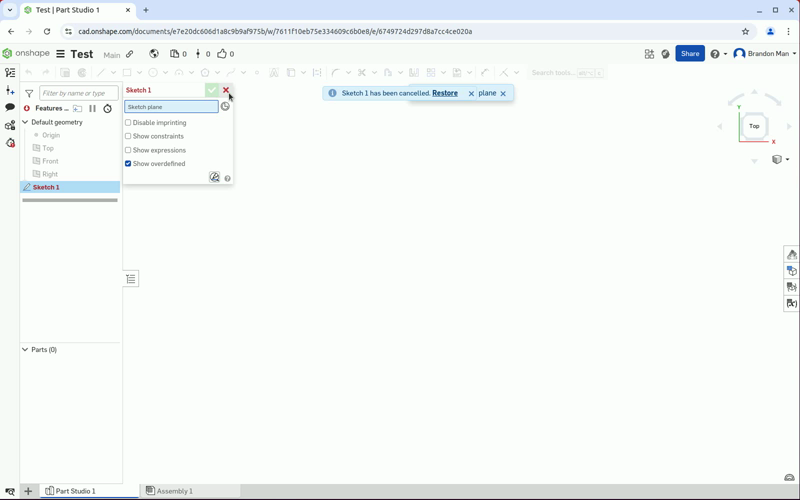
mouse_move(73, 150)
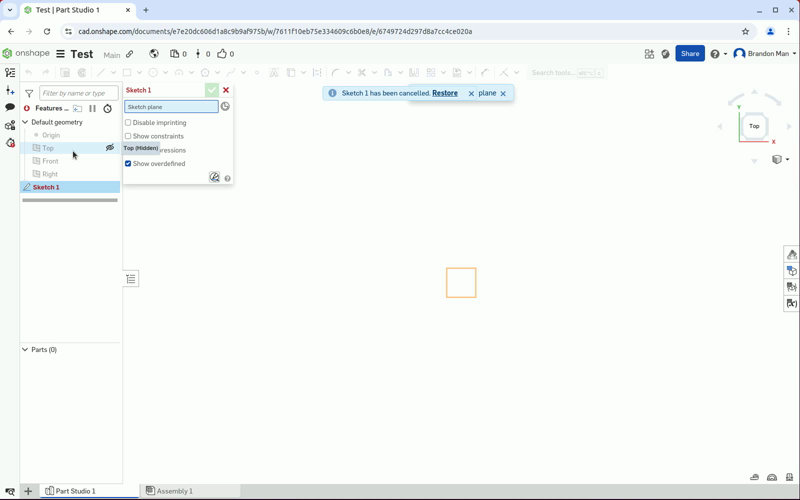
click(73, 150)
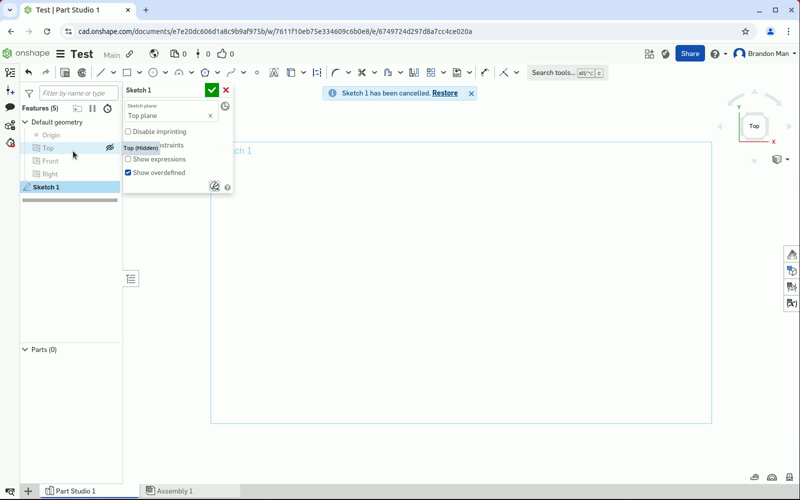
mouse_move(73, 352)
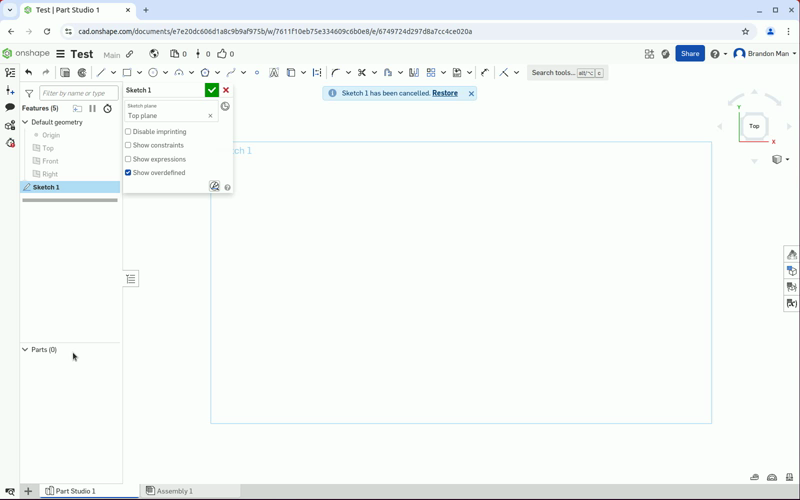
key(y)
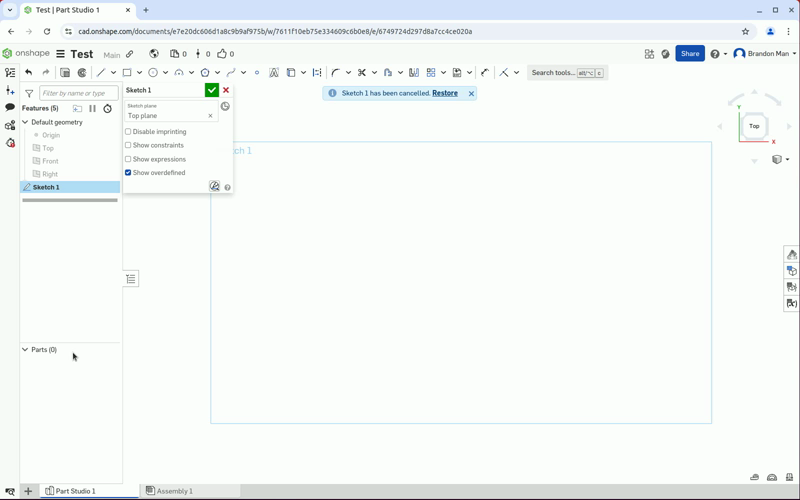
key(l)
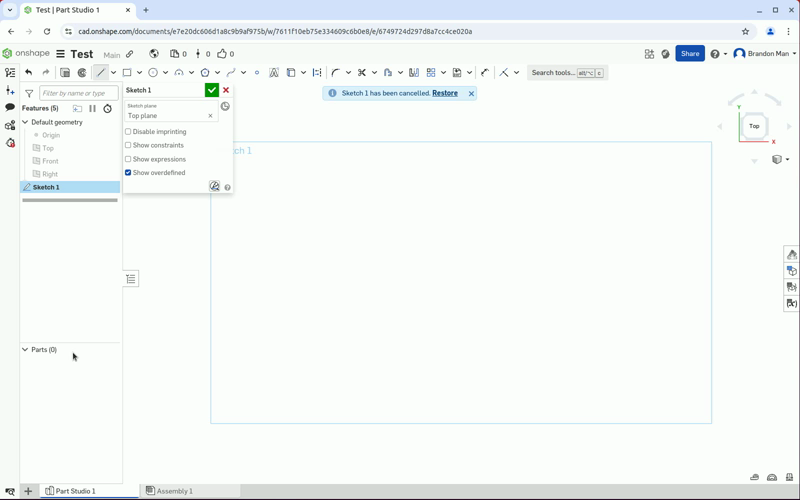
key_down(shift)
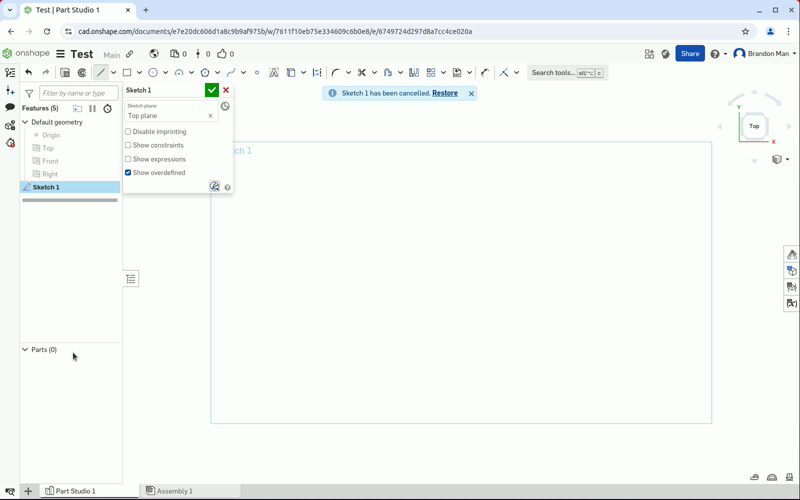
mouse_move(450, 282)
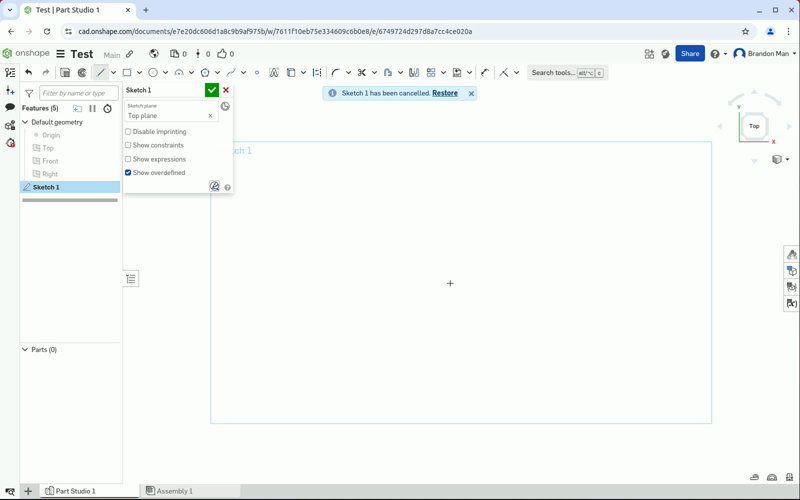
click(450, 282)
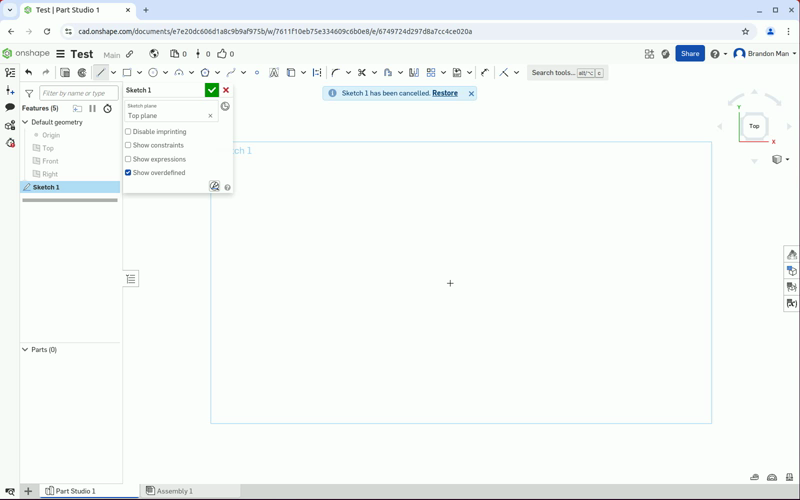
key_up(shift)
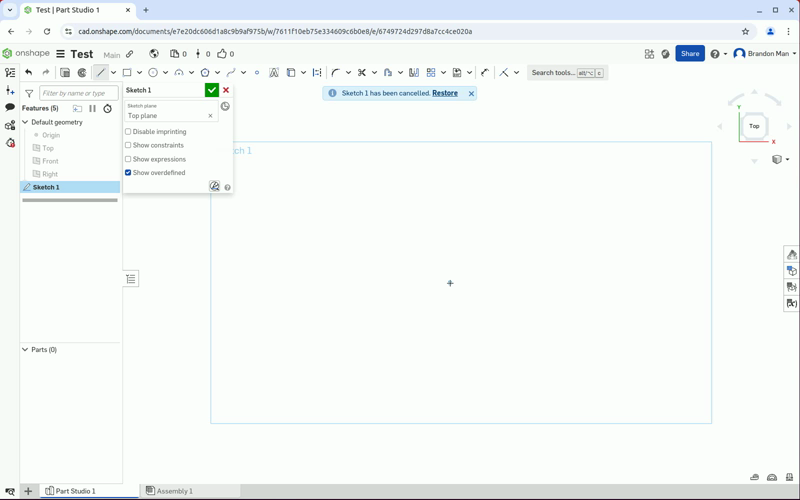
key_down(shift)
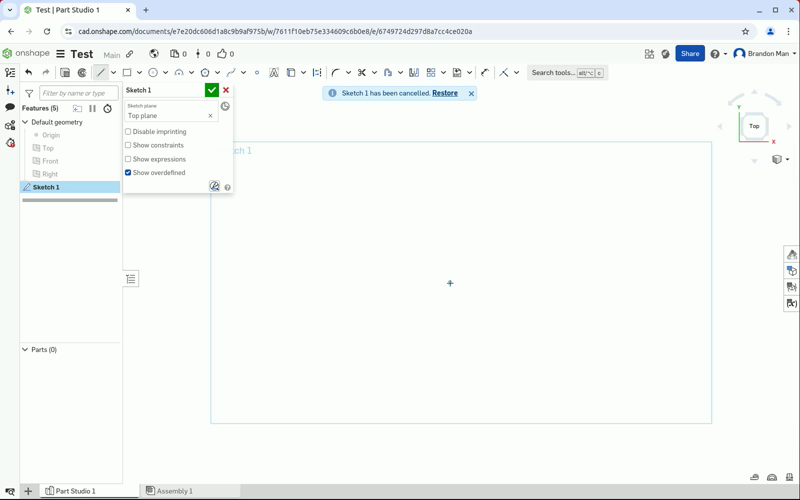
mouse_move(480, 282)
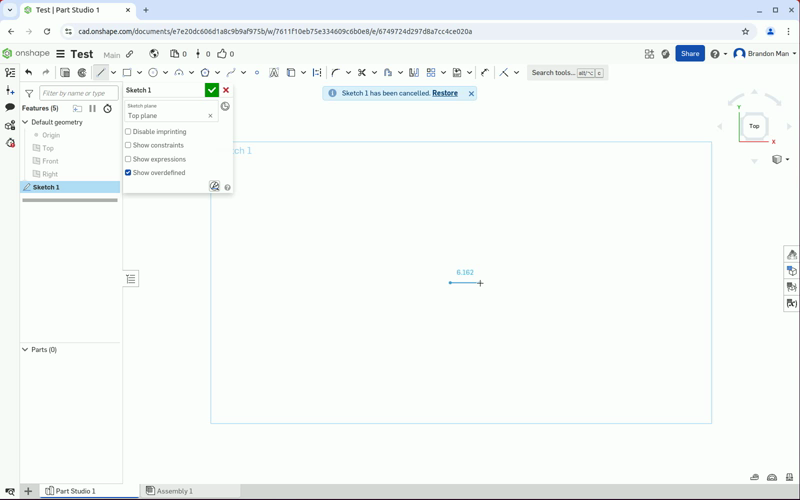
mouse_move(494, 282)
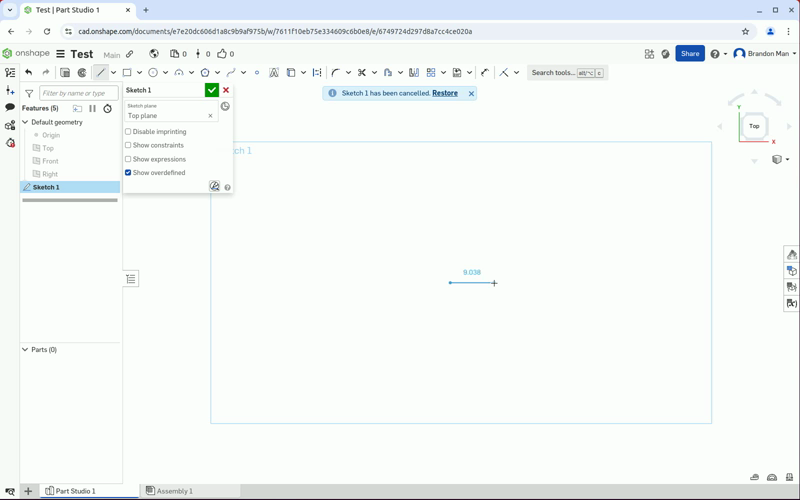
click(494, 282)
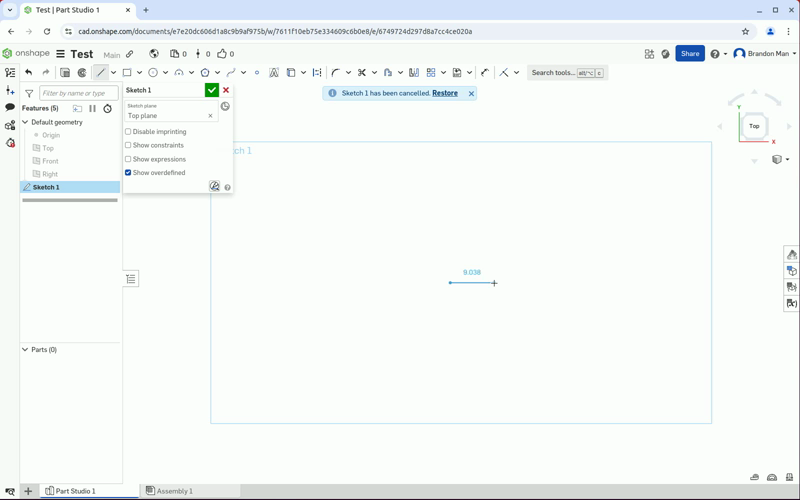
key_up(shift)
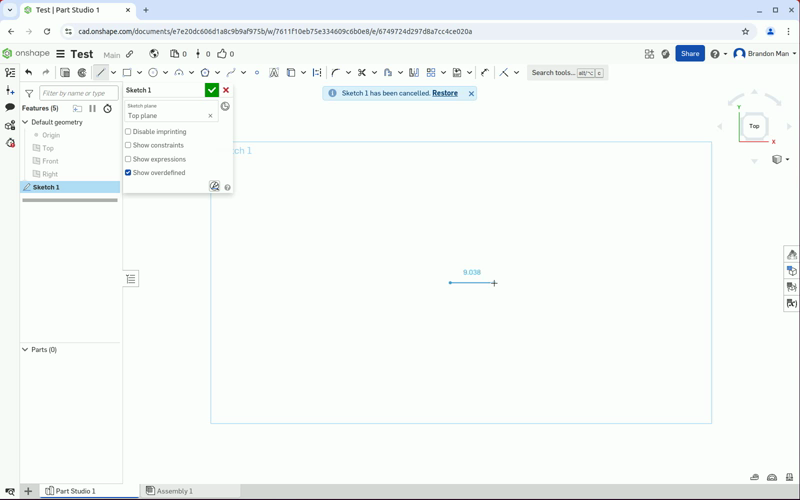
key_down(shift)
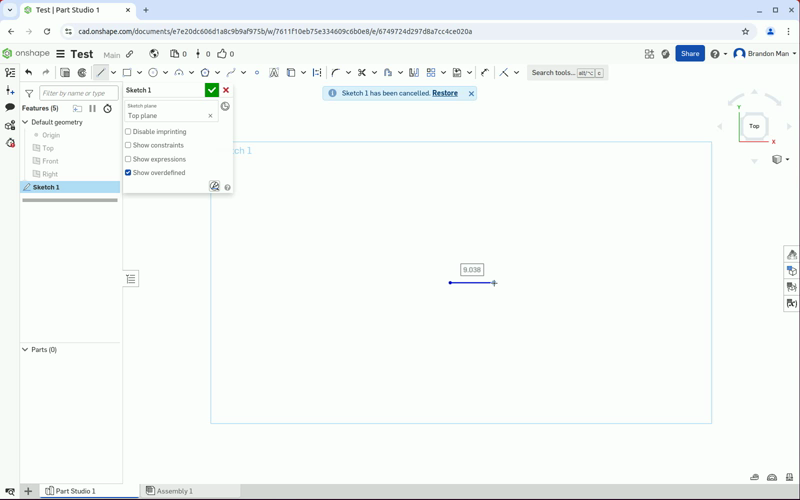
mouse_move(524, 282)
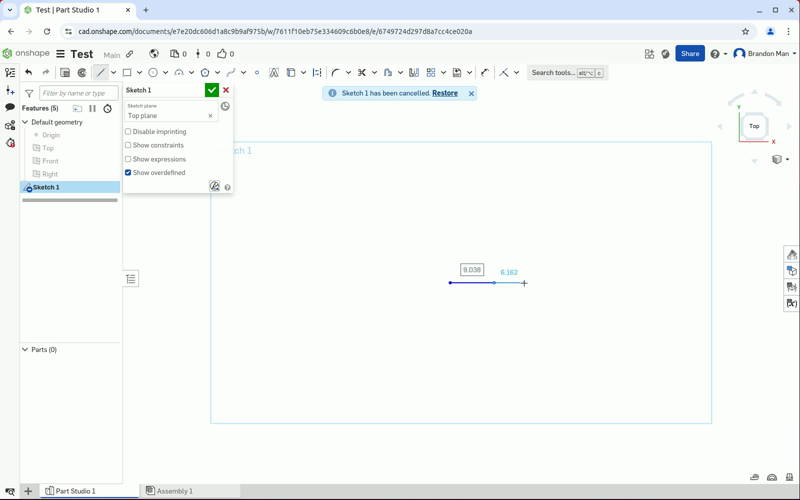
mouse_move(494, 267)
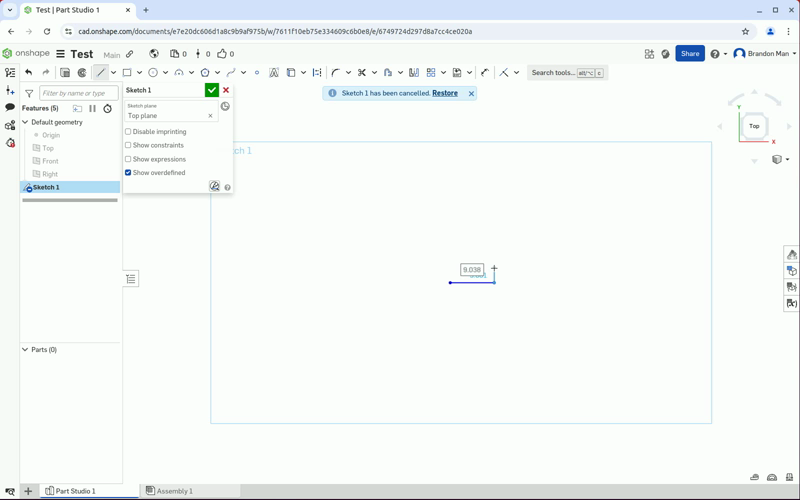
click(494, 267)
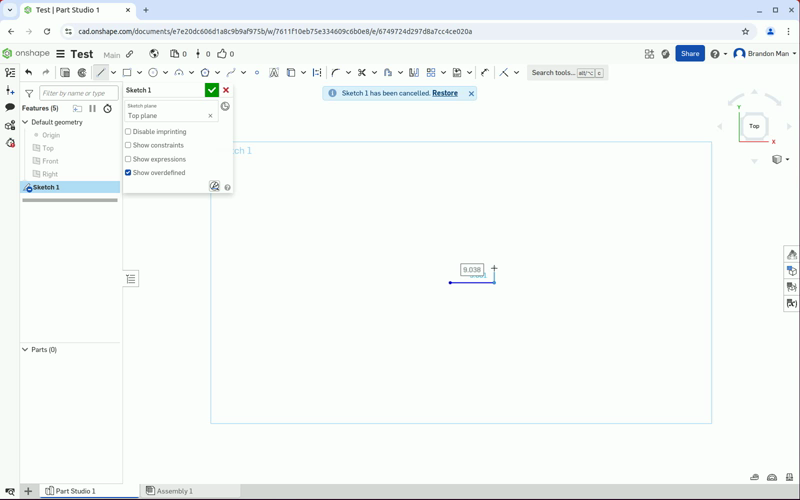
key_up(shift)
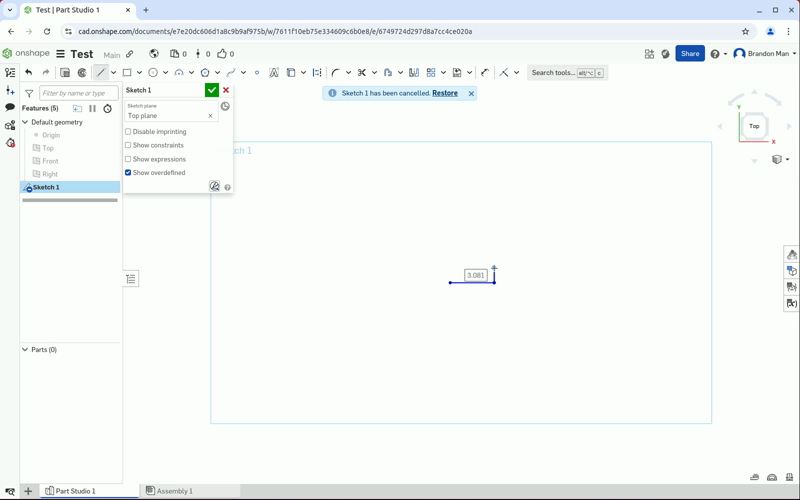
key_down(shift)
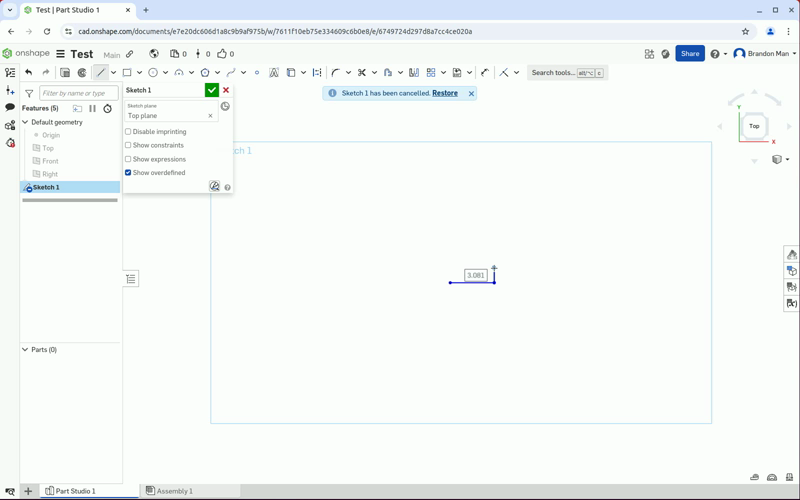
mouse_move(524, 267)
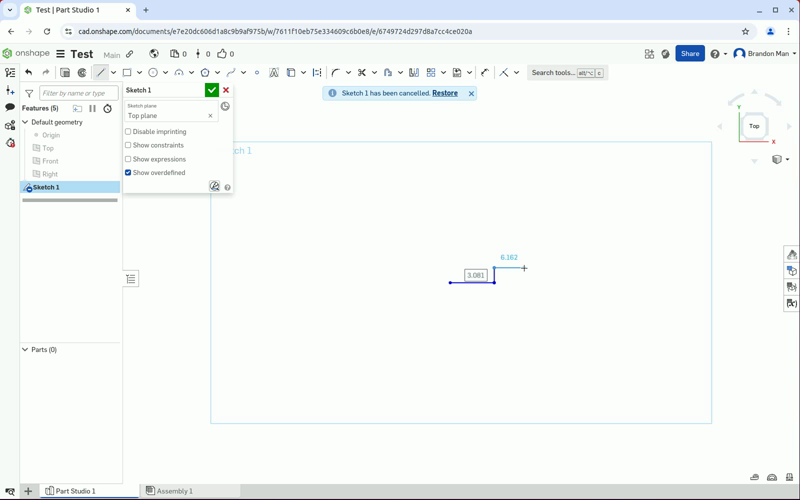
mouse_move(487, 267)
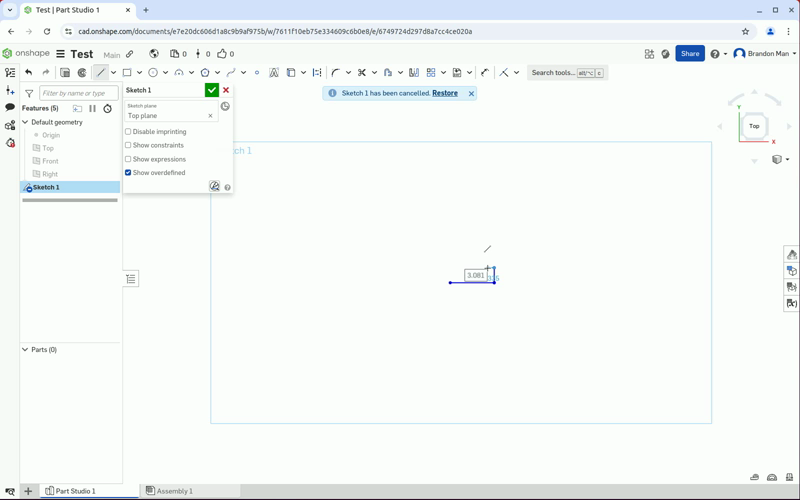
scroll(6)
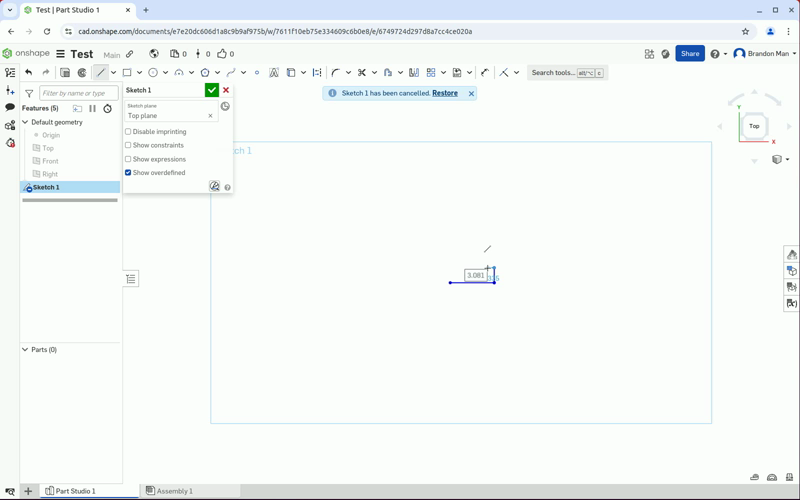
scroll(6)
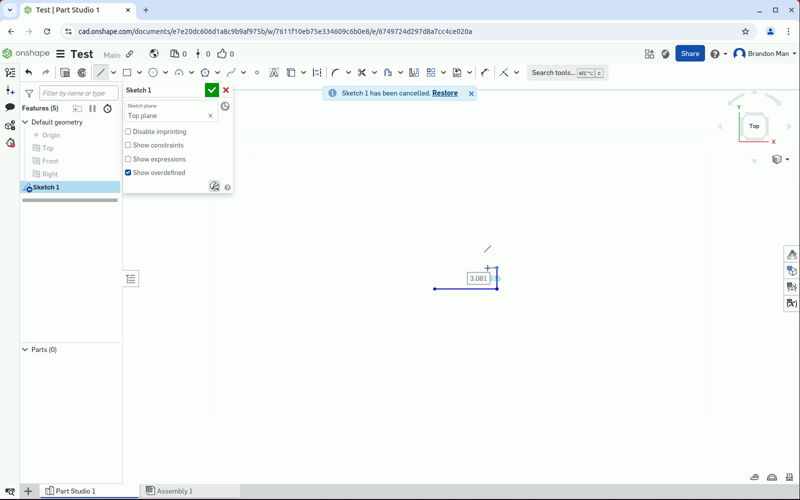
scroll(6)
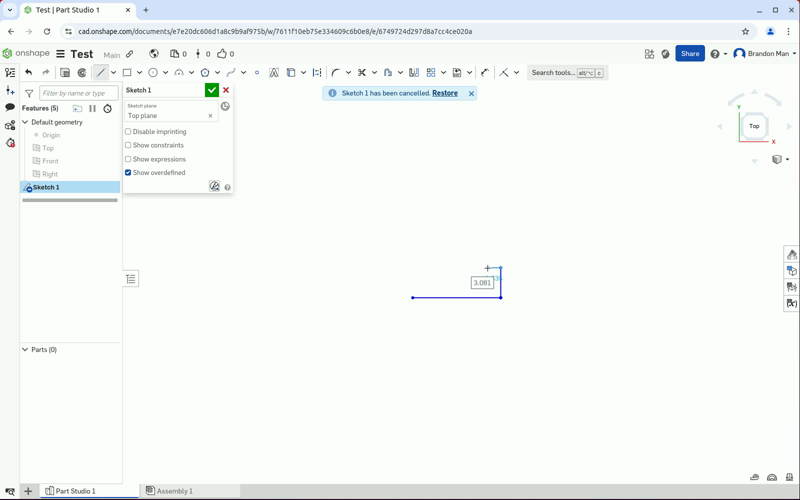
scroll(6)
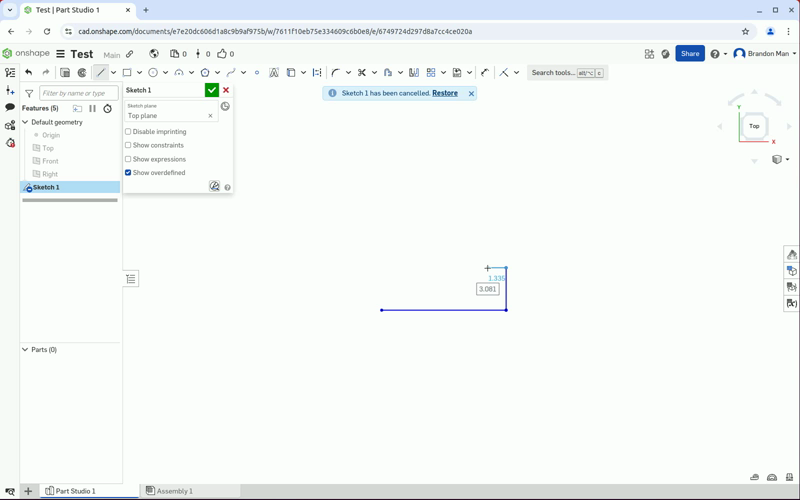
scroll(6)
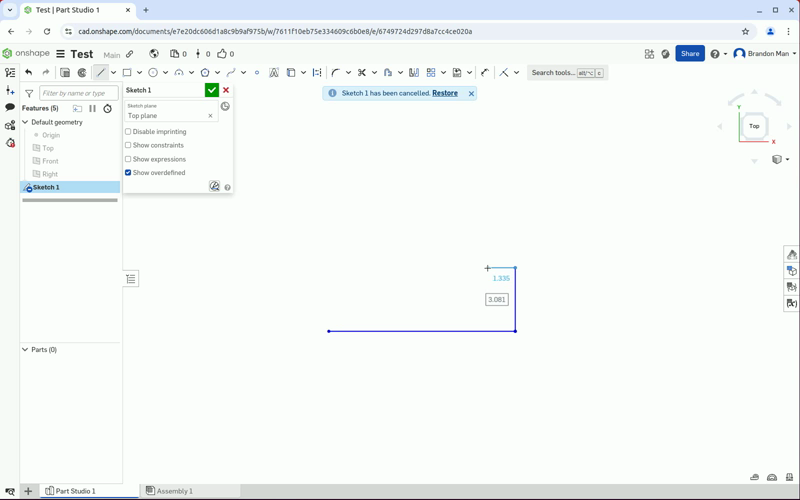
scroll(6)
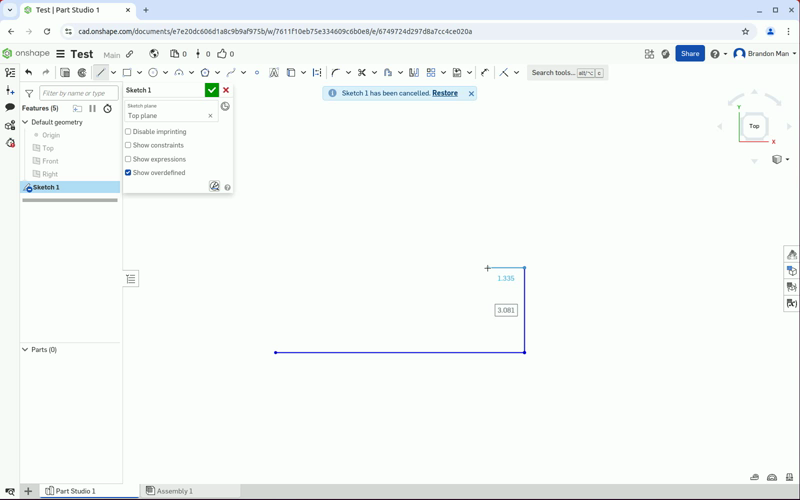
scroll(6)
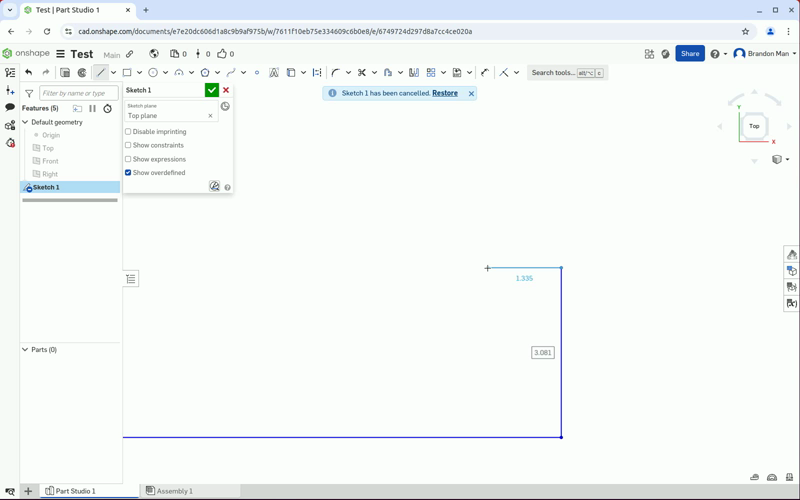
click(487, 267)
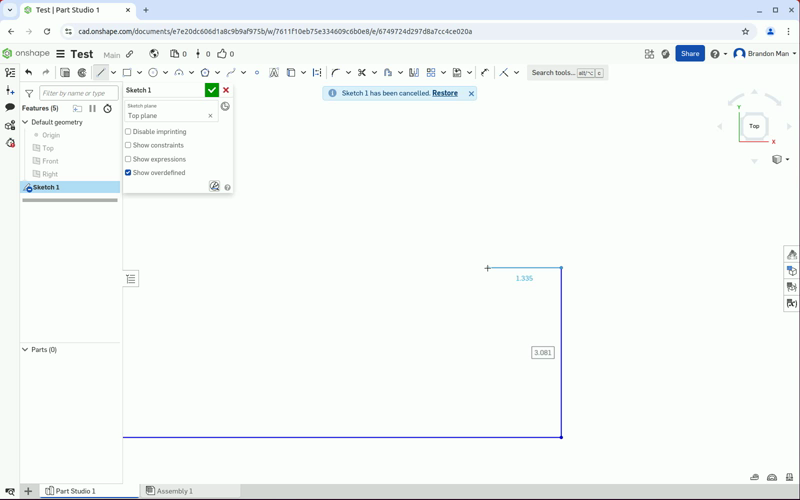
scroll(-6)
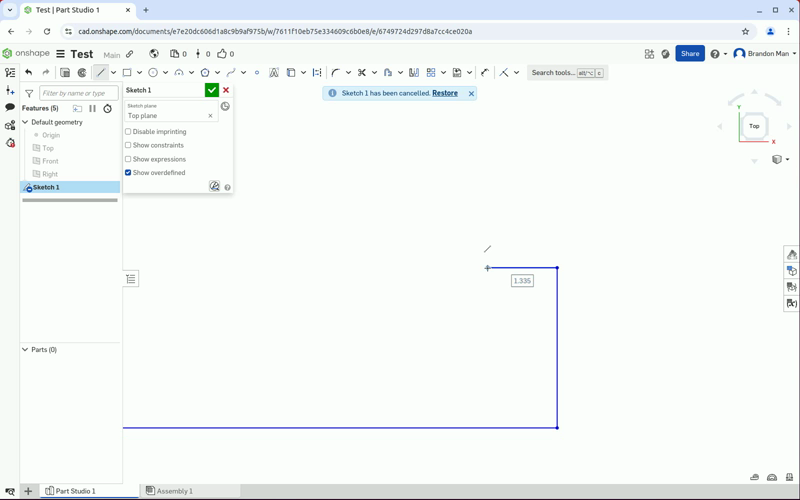
scroll(-6)
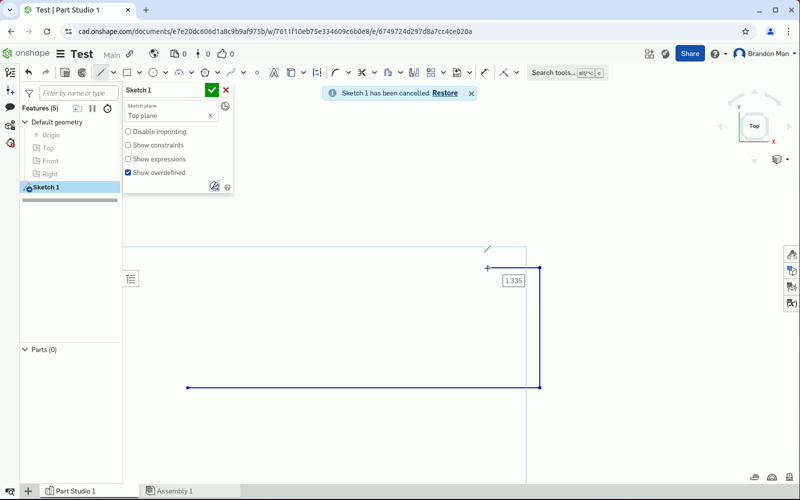
scroll(-6)
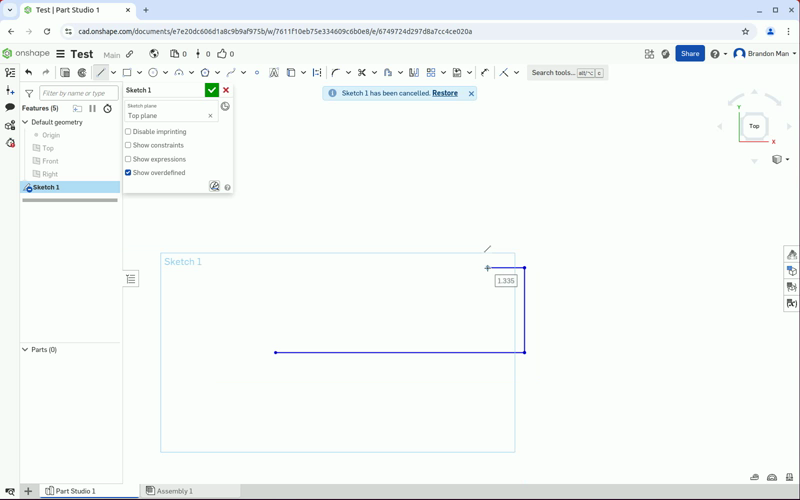
scroll(-6)
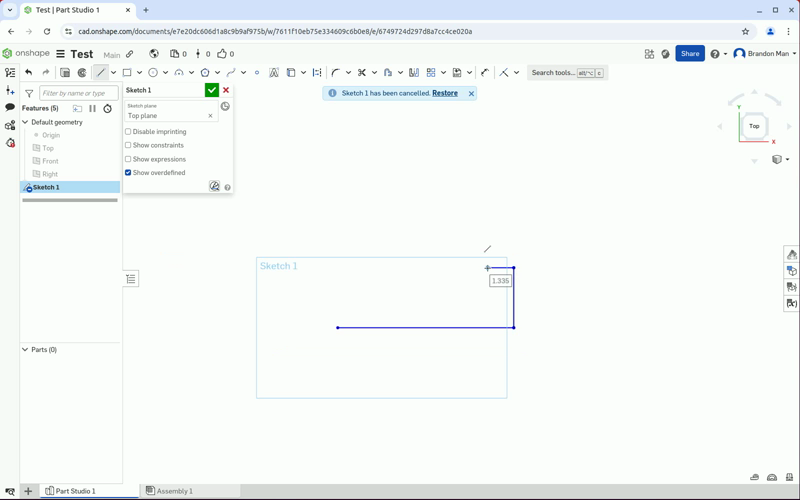
scroll(-6)
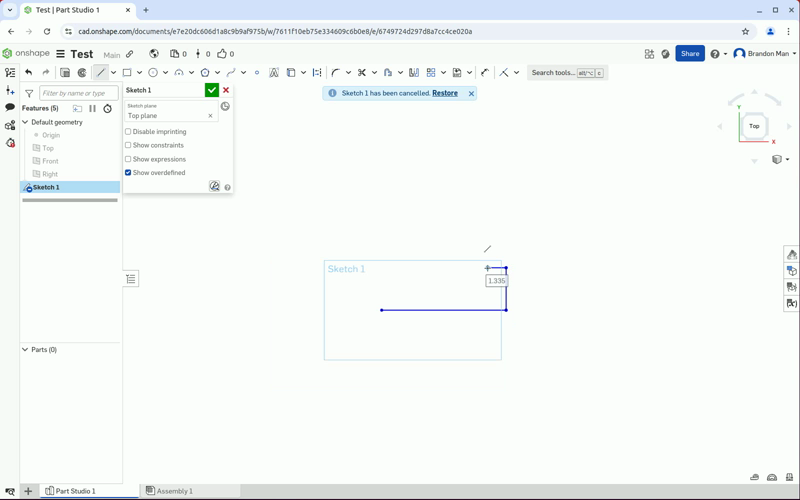
scroll(-6)
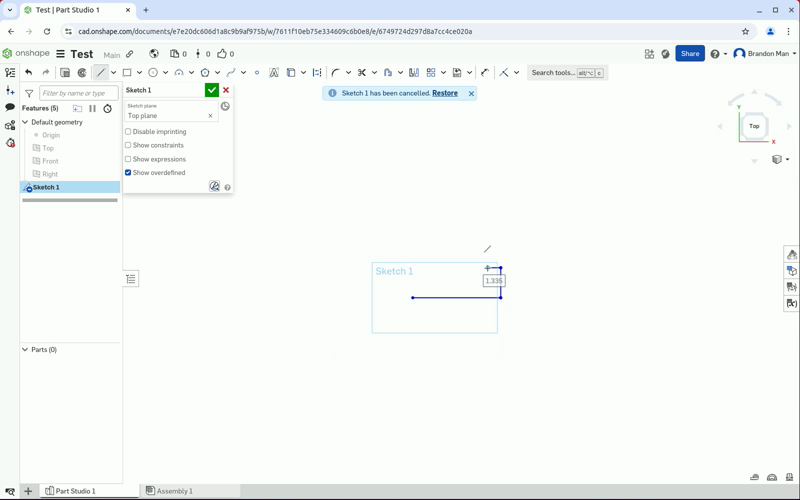
scroll(-6)
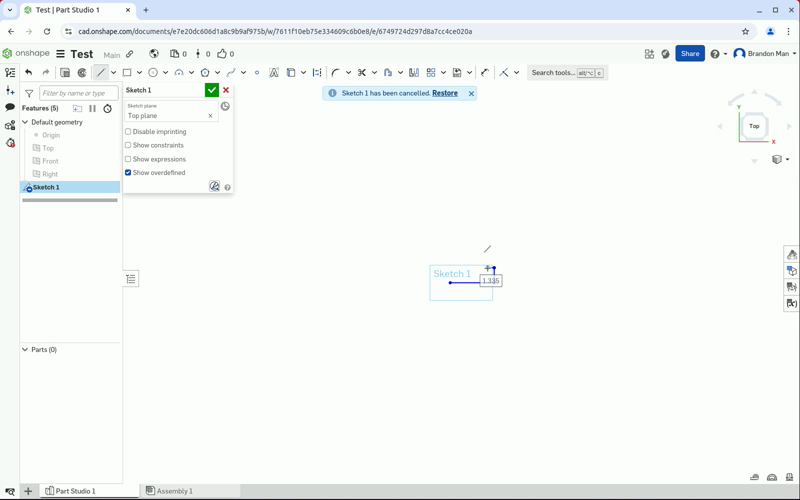
key_up(shift)
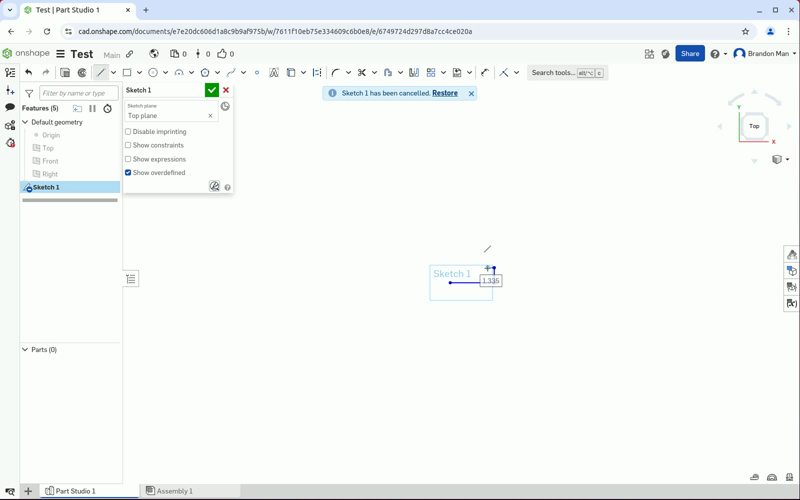
key_down(shift)
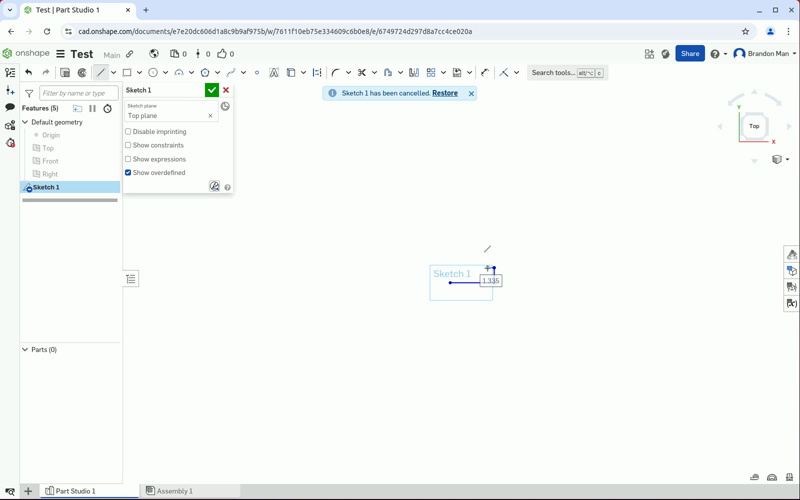
mouse_move(517, 267)
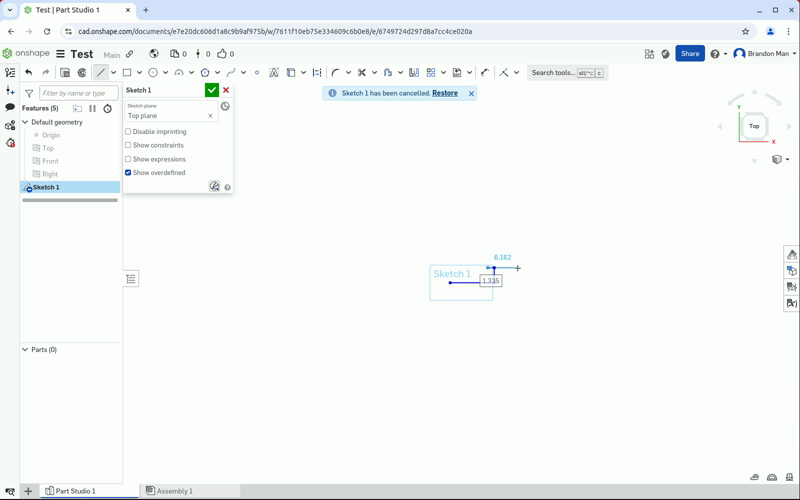
mouse_move(483, 271)
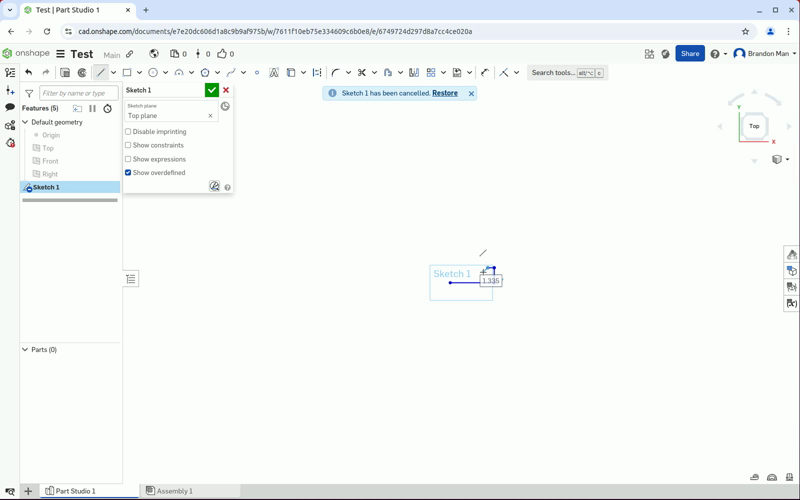
scroll(6)
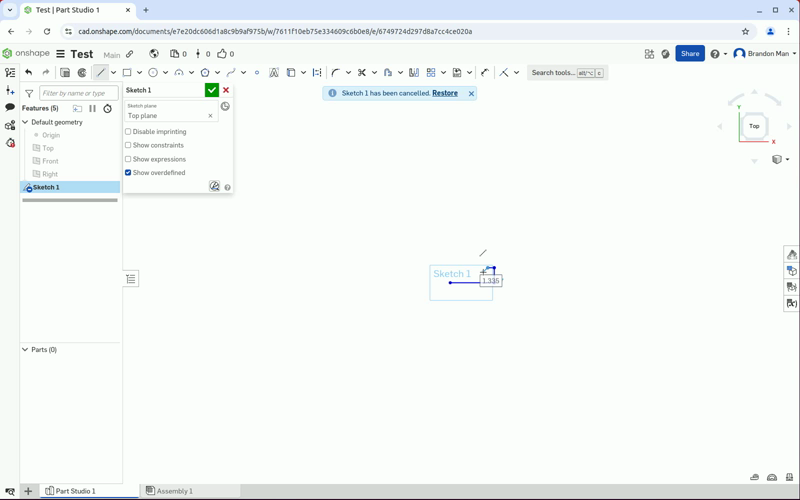
scroll(6)
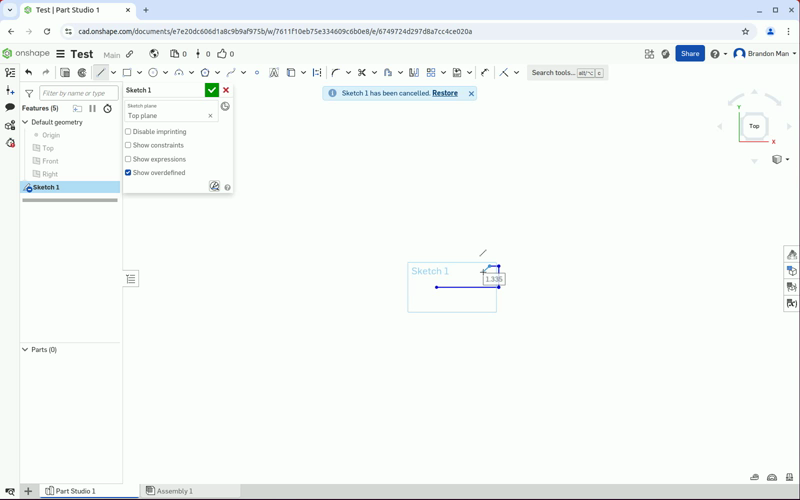
scroll(6)
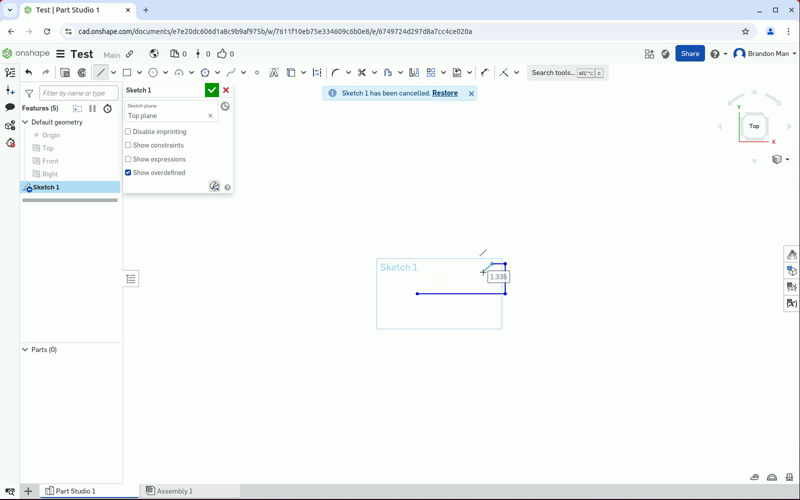
scroll(6)
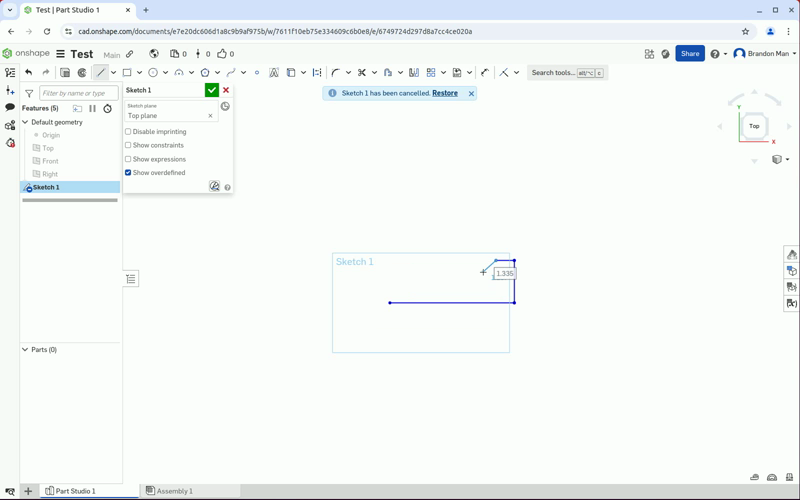
scroll(6)
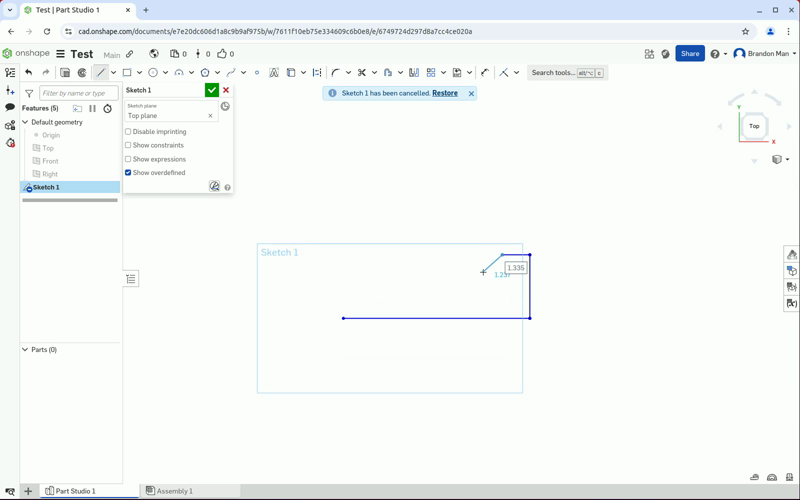
scroll(6)
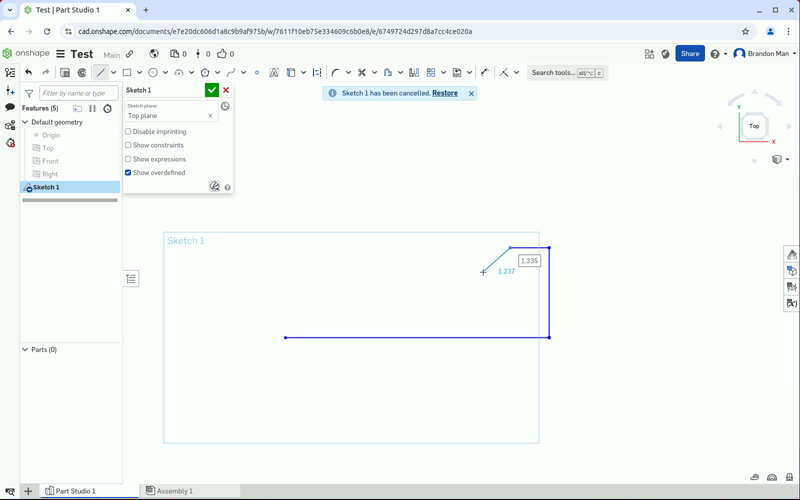
scroll(6)
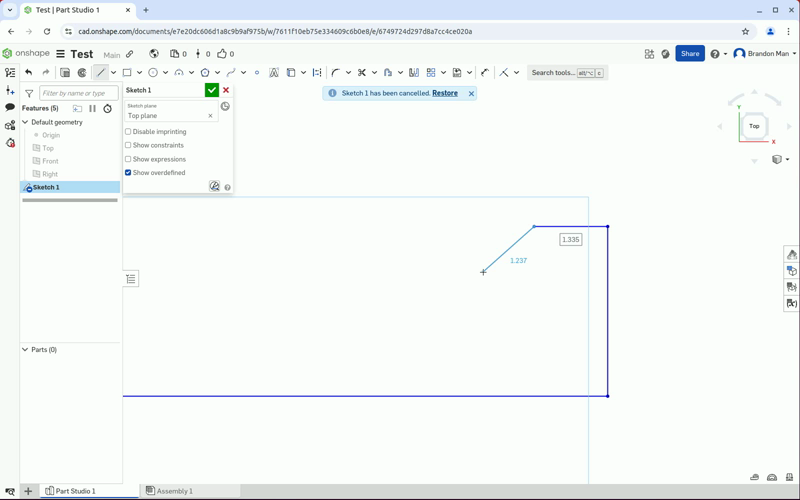
click(483, 271)
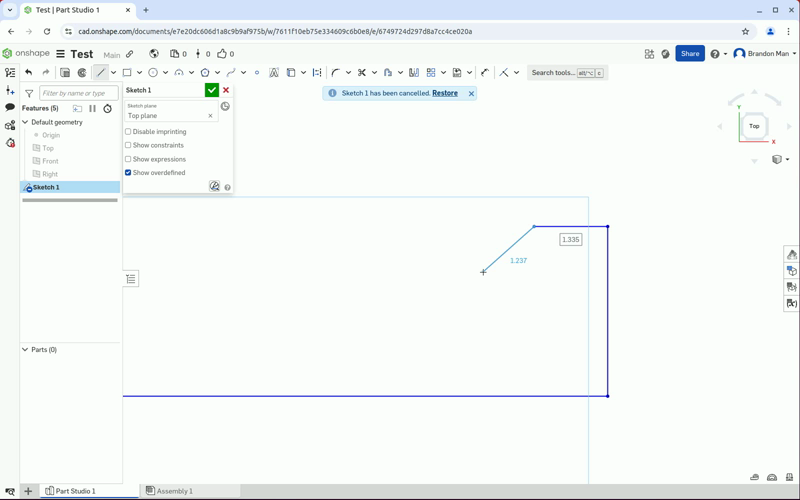
scroll(-6)
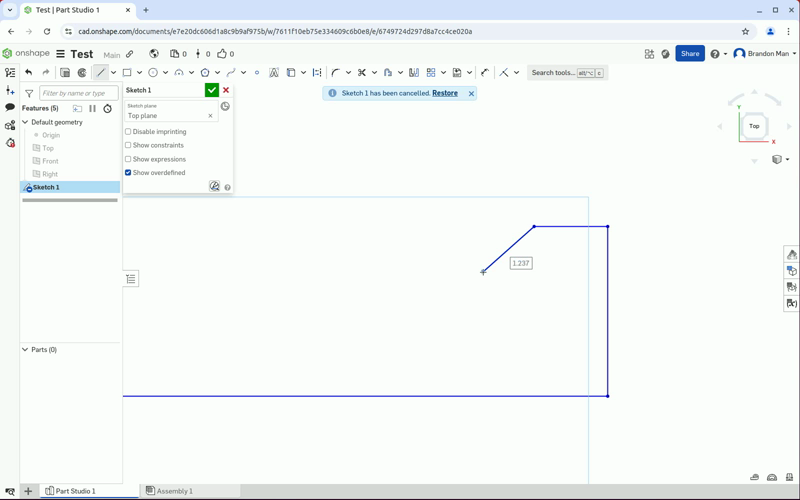
scroll(-6)
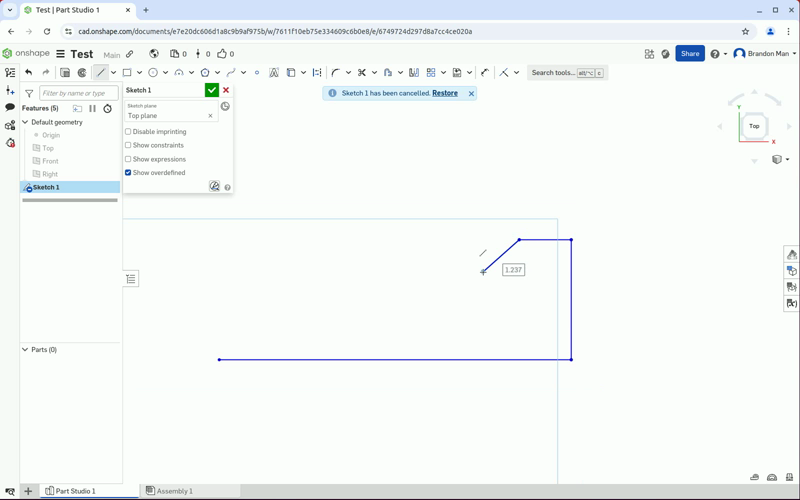
scroll(-6)
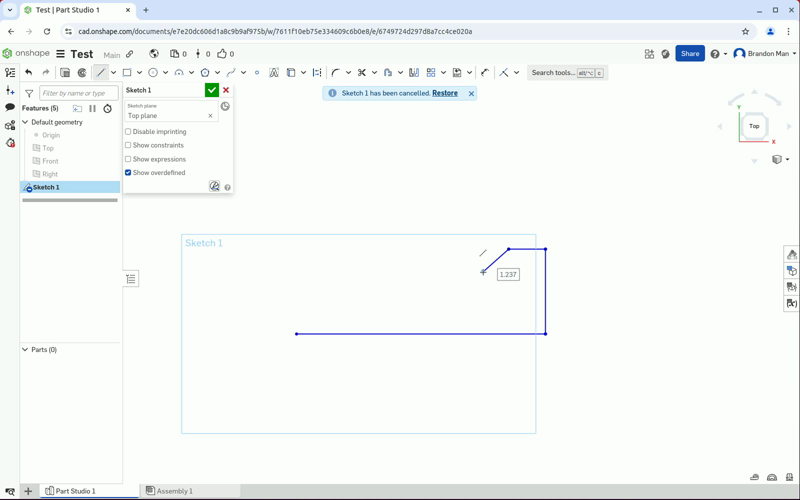
scroll(-6)
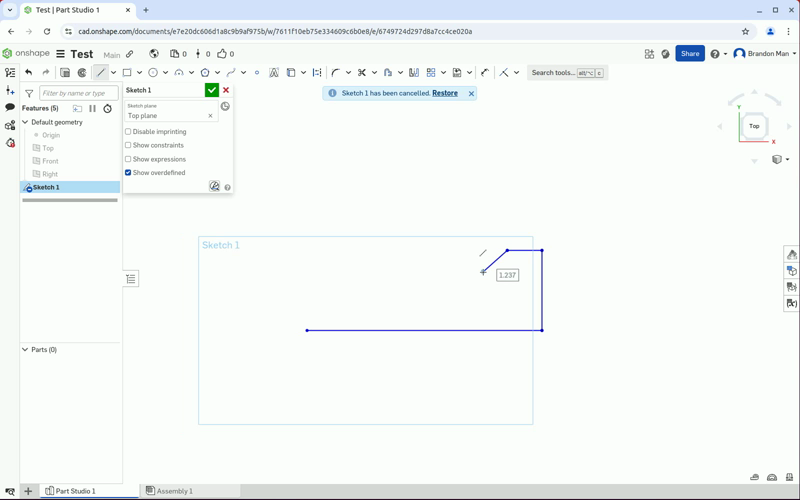
scroll(-6)
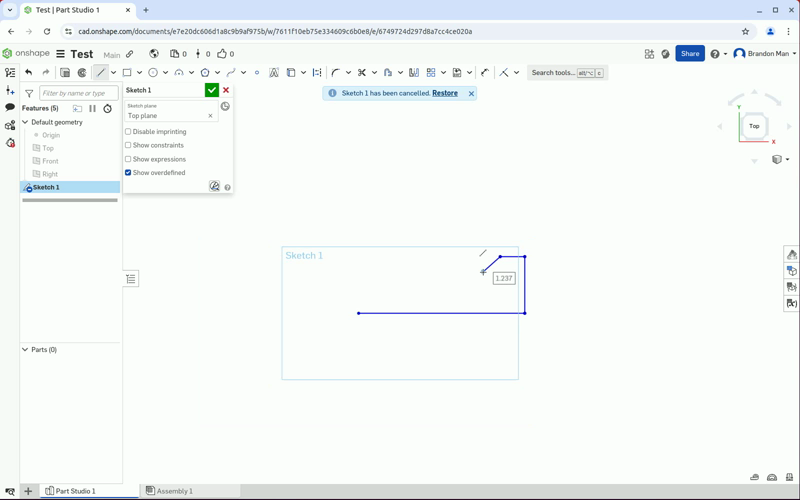
scroll(-6)
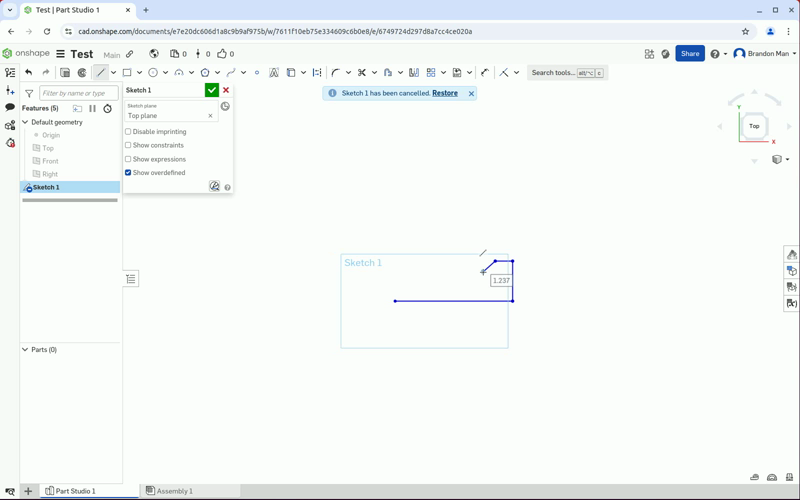
scroll(-6)
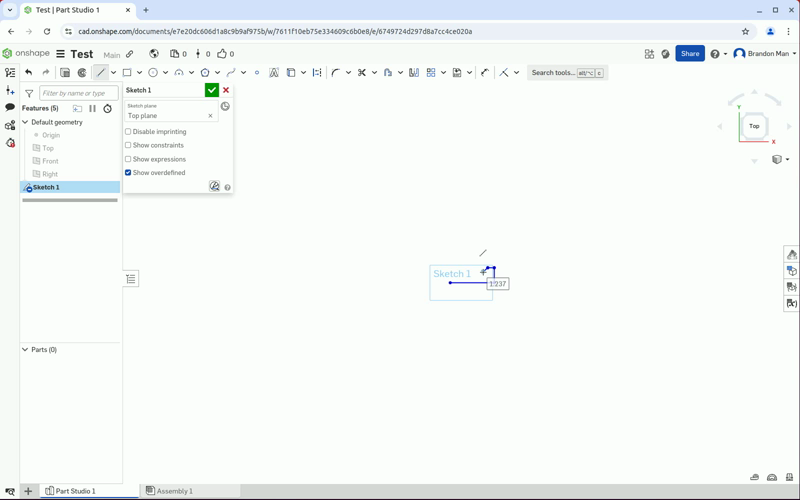
key_up(shift)
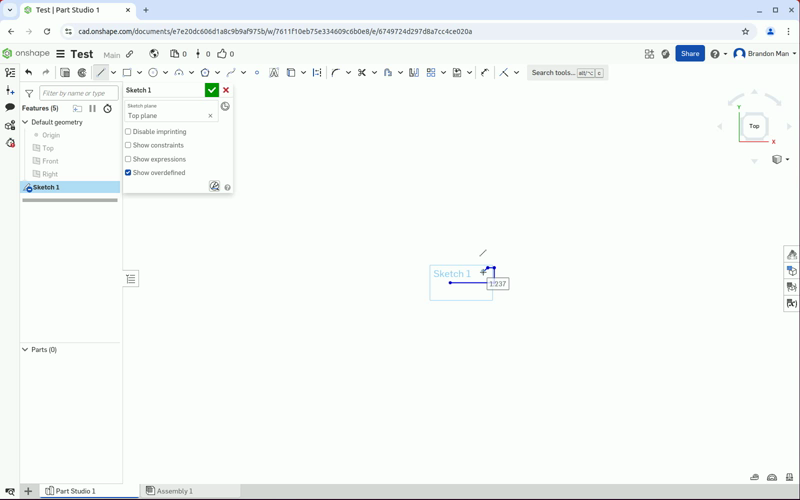
key_down(shift)
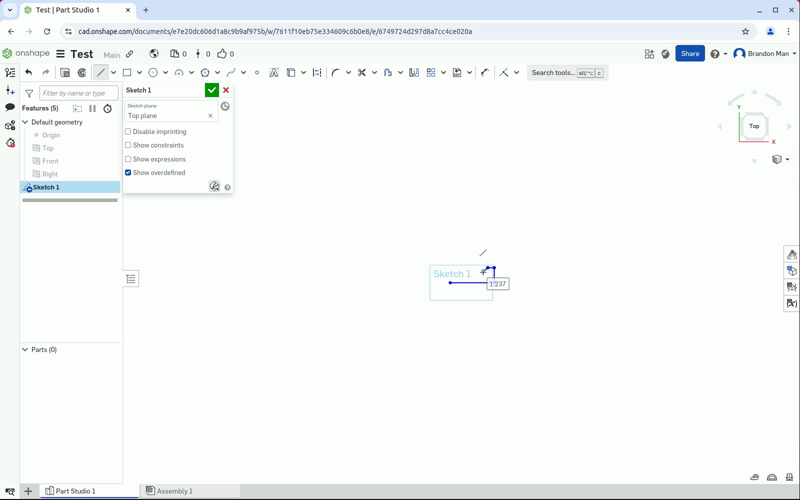
mouse_move(513, 271)
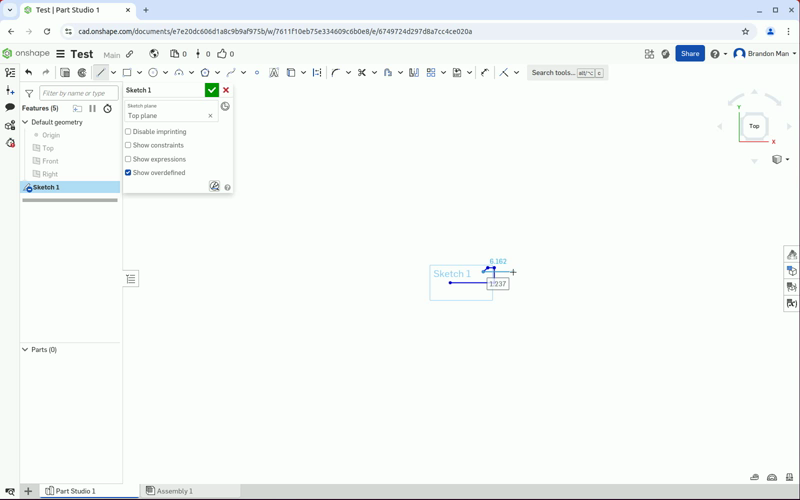
mouse_move(479, 267)
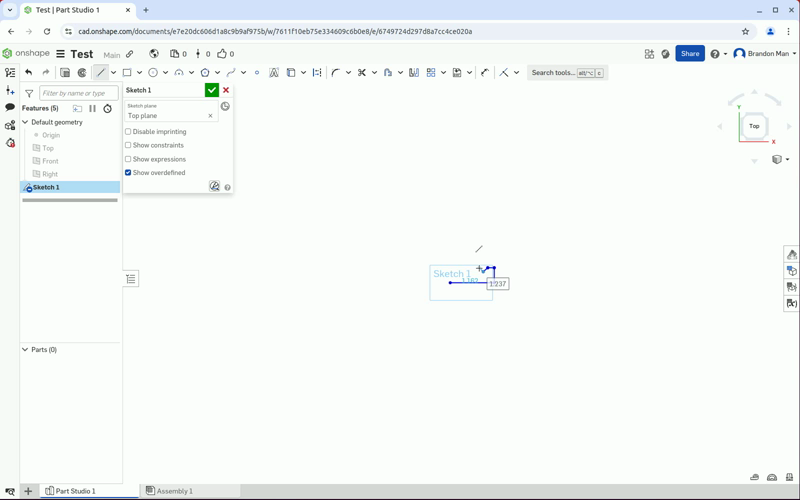
scroll(6)
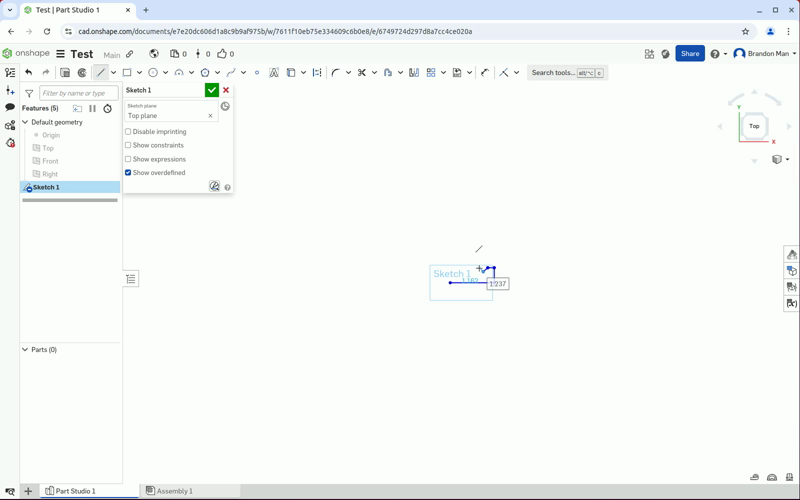
scroll(6)
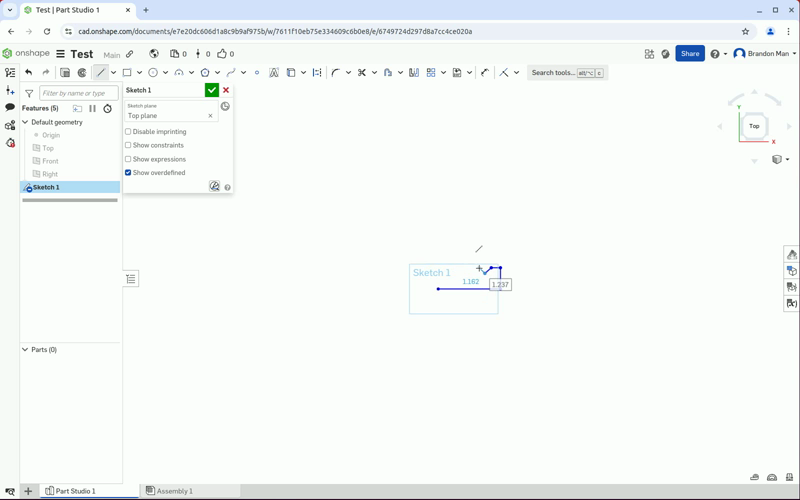
scroll(6)
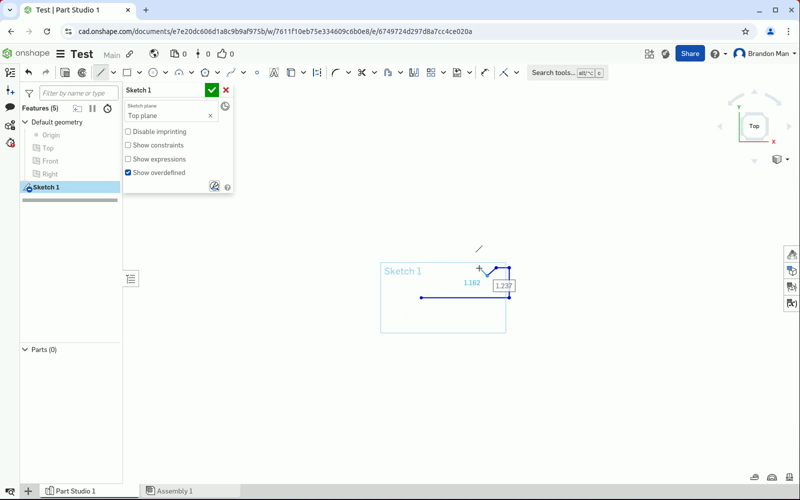
scroll(6)
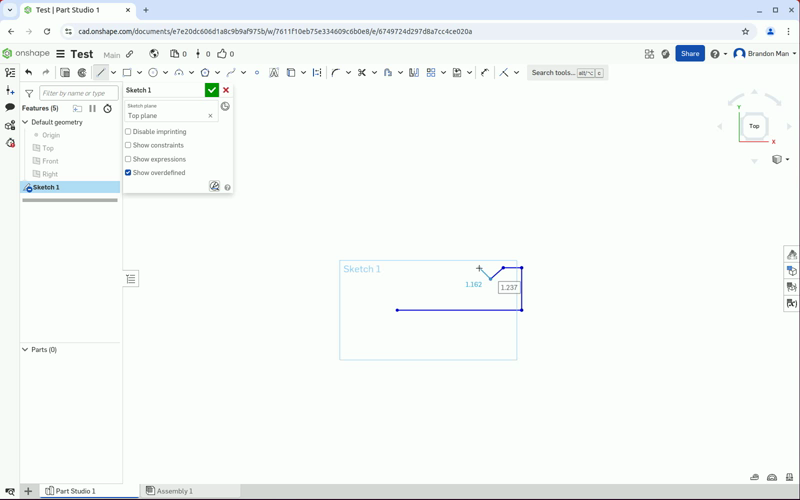
scroll(6)
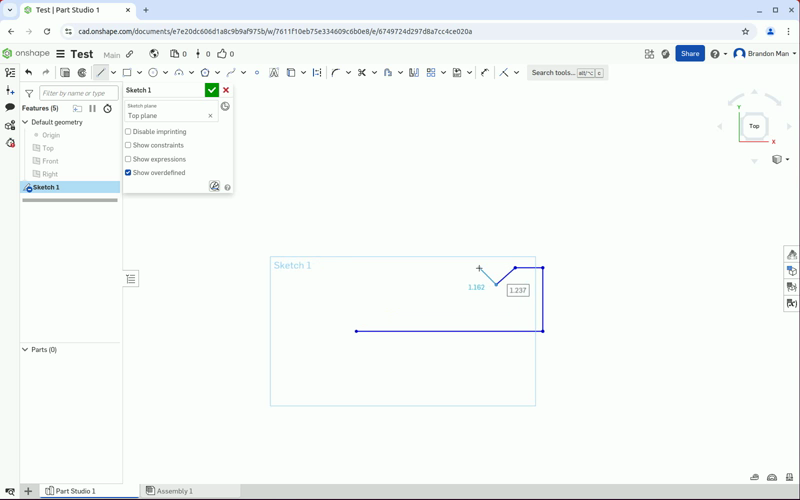
scroll(6)
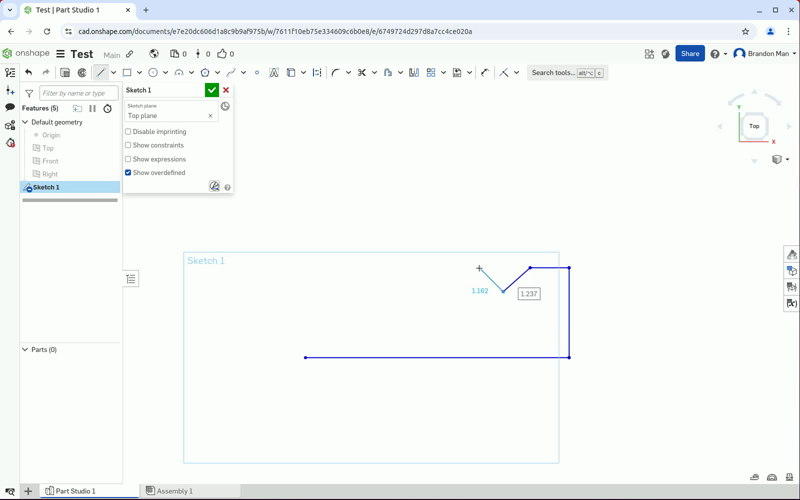
scroll(6)
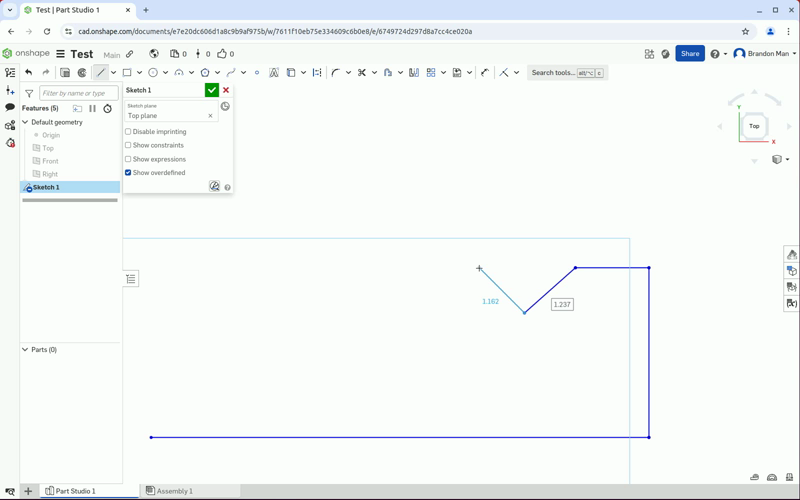
click(479, 267)
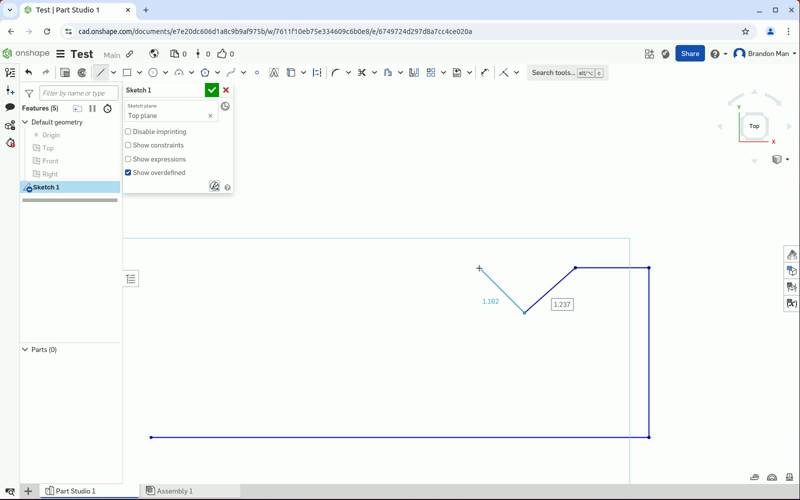
scroll(-6)
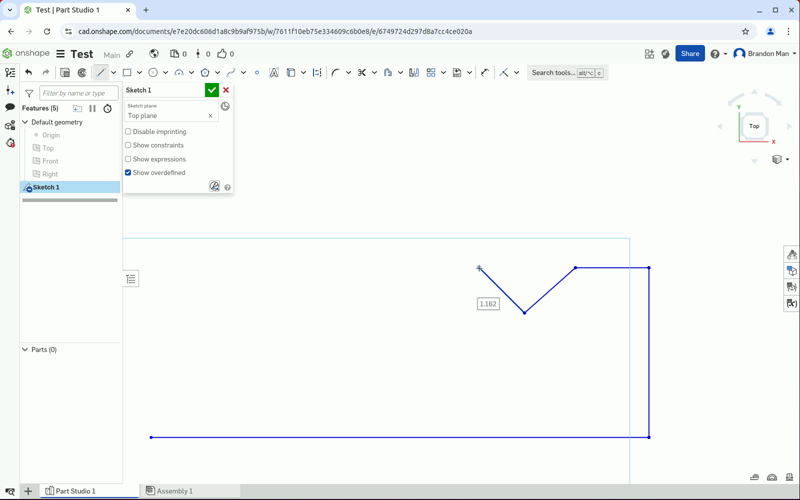
scroll(-6)
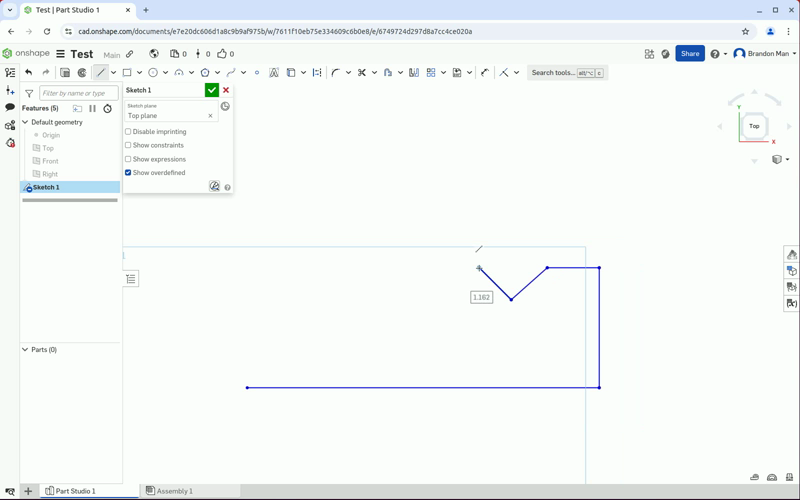
scroll(-6)
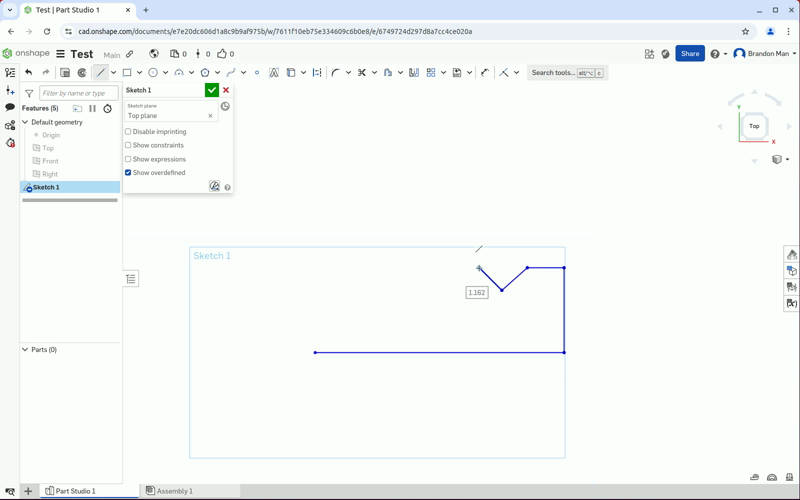
scroll(-6)
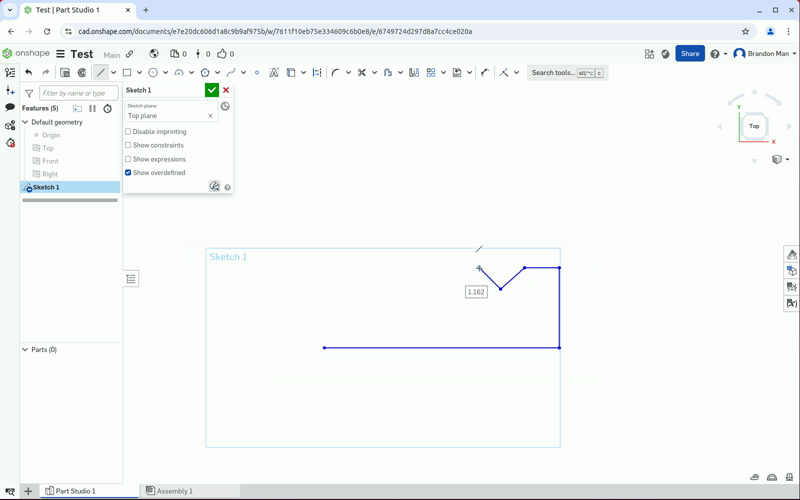
scroll(-6)
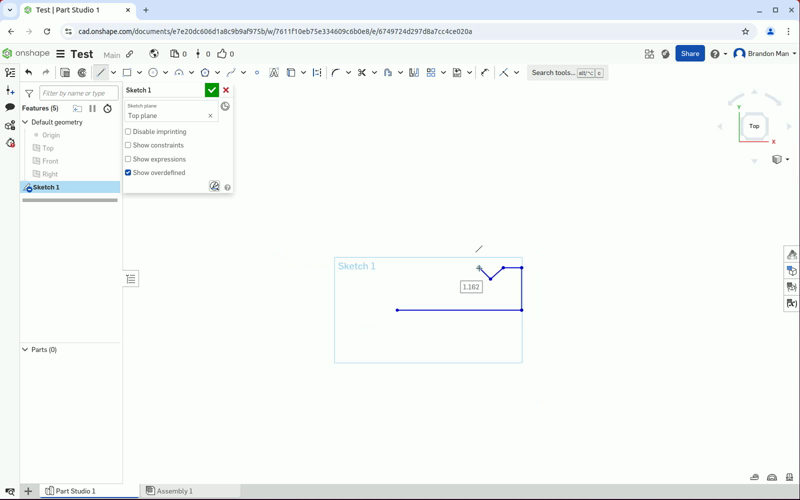
scroll(-6)
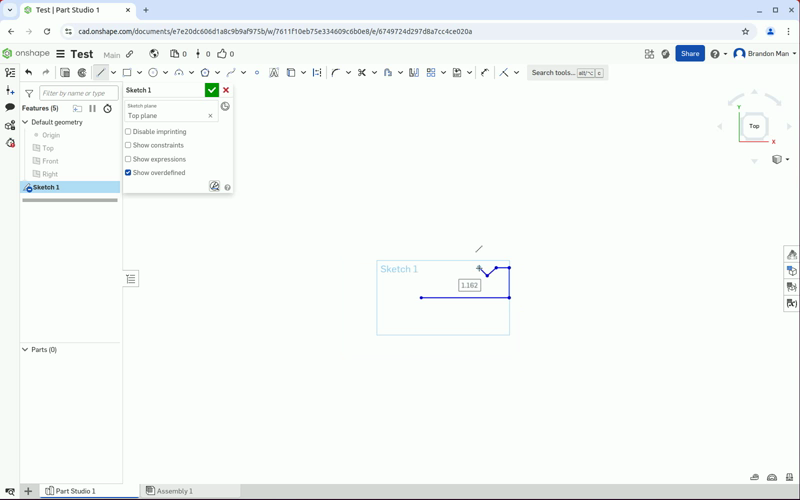
scroll(-6)
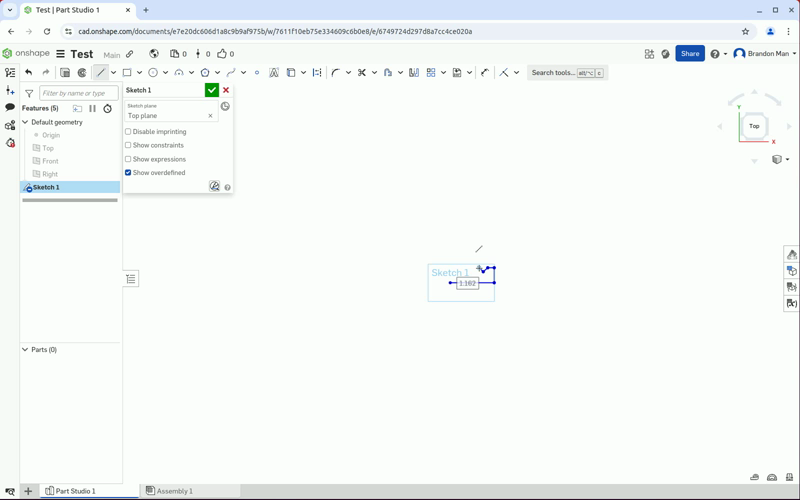
key_up(shift)
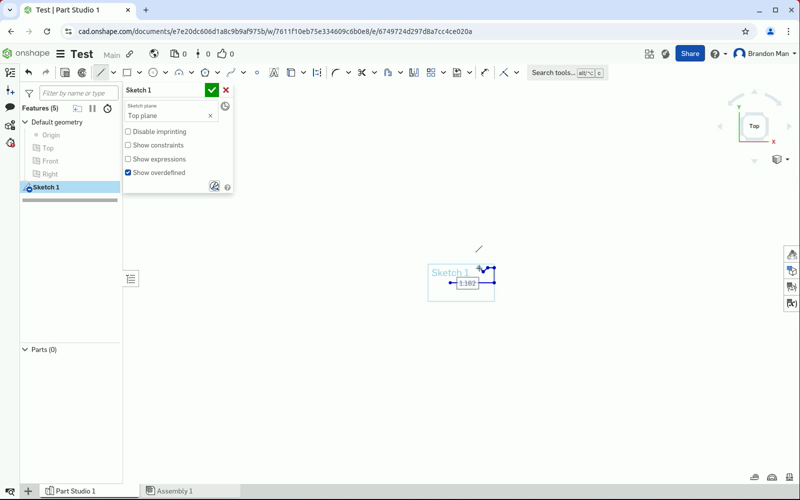
key_down(shift)
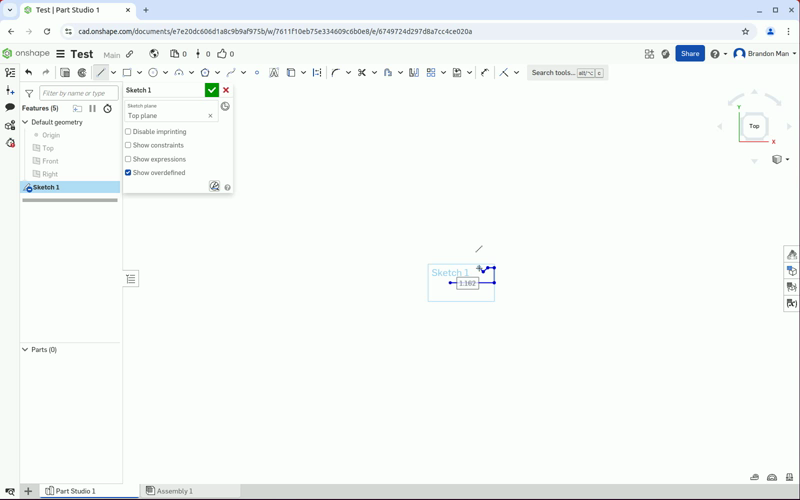
mouse_move(509, 267)
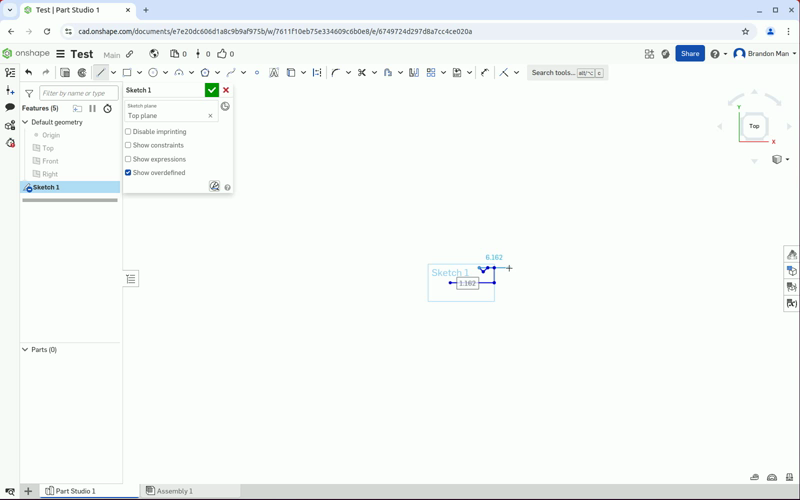
mouse_move(465, 267)
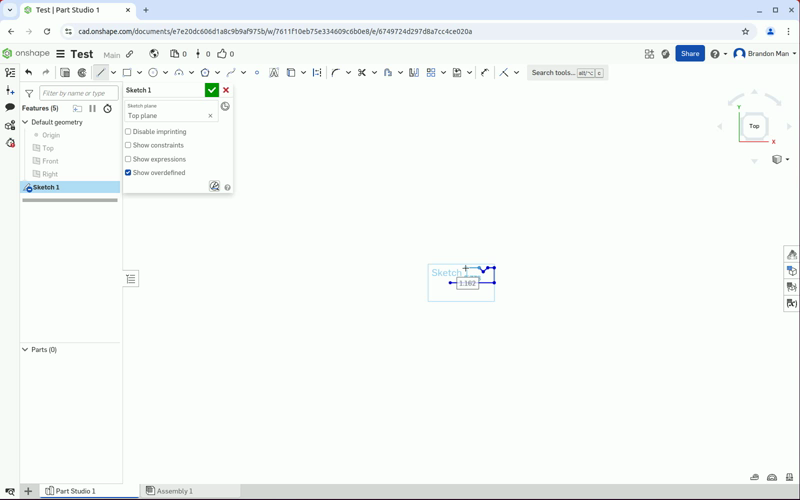
click(465, 267)
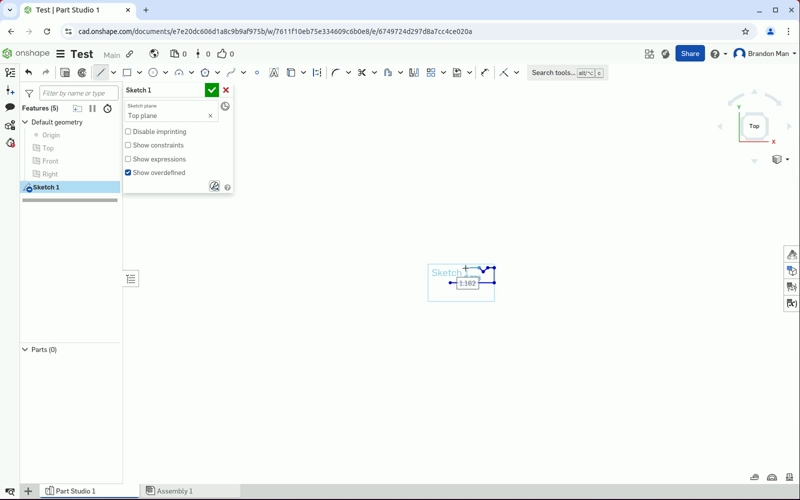
key_up(shift)
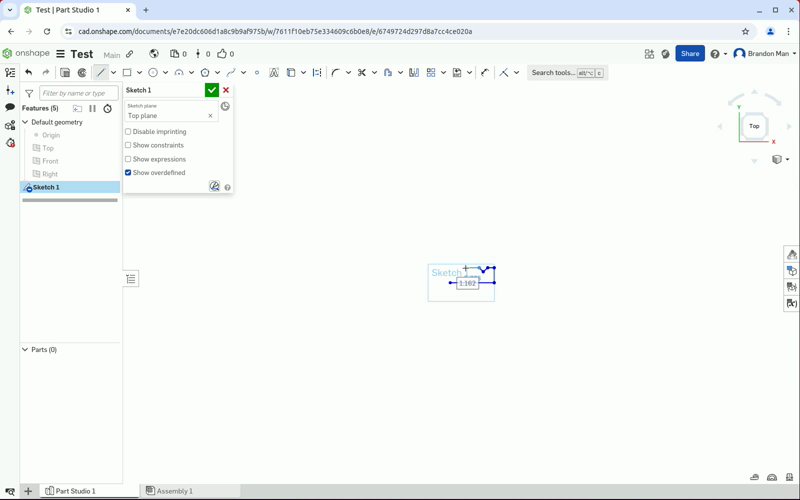
key_down(shift)
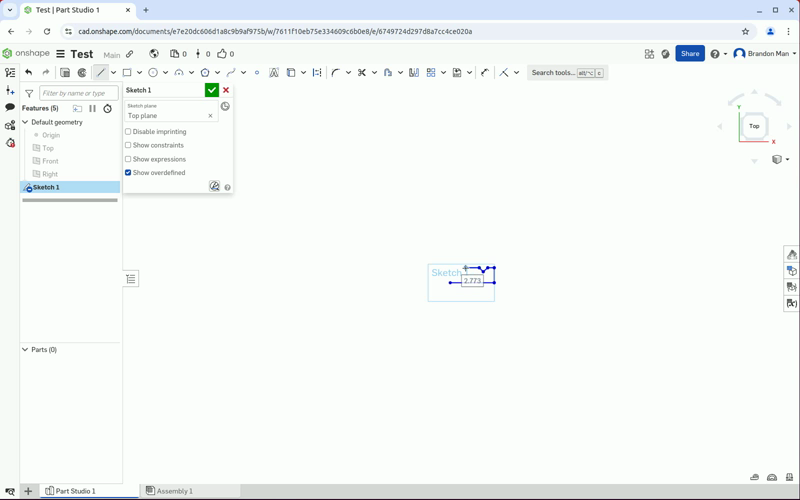
mouse_move(495, 267)
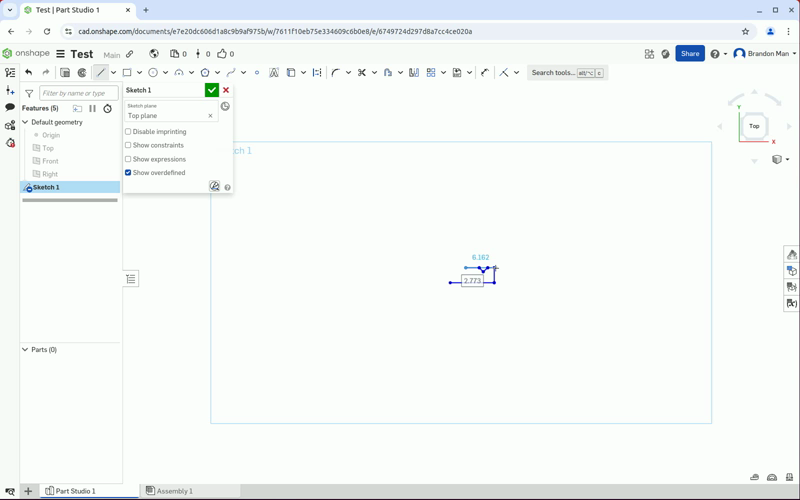
mouse_move(461, 271)
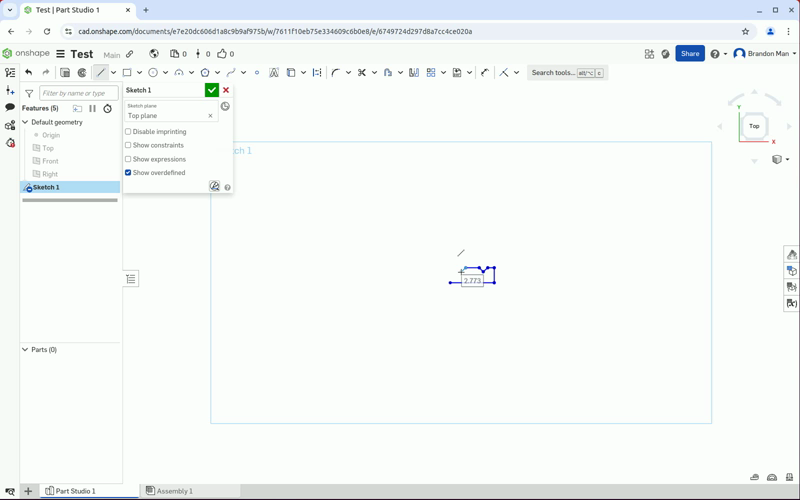
scroll(6)
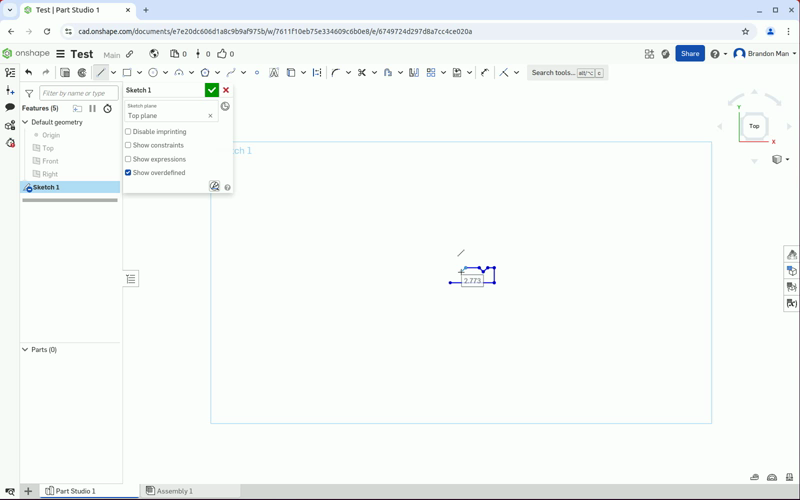
scroll(6)
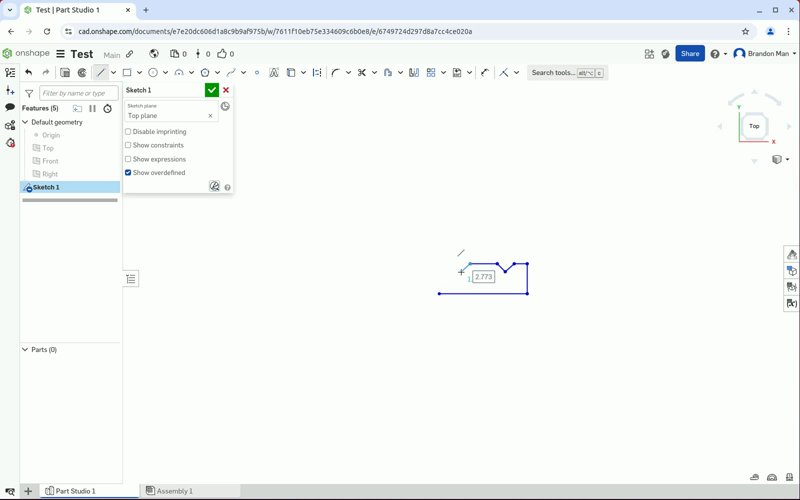
scroll(6)
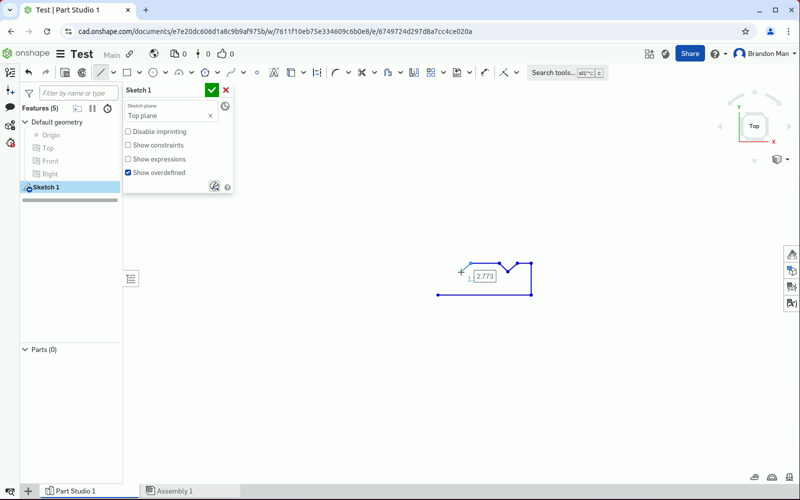
scroll(6)
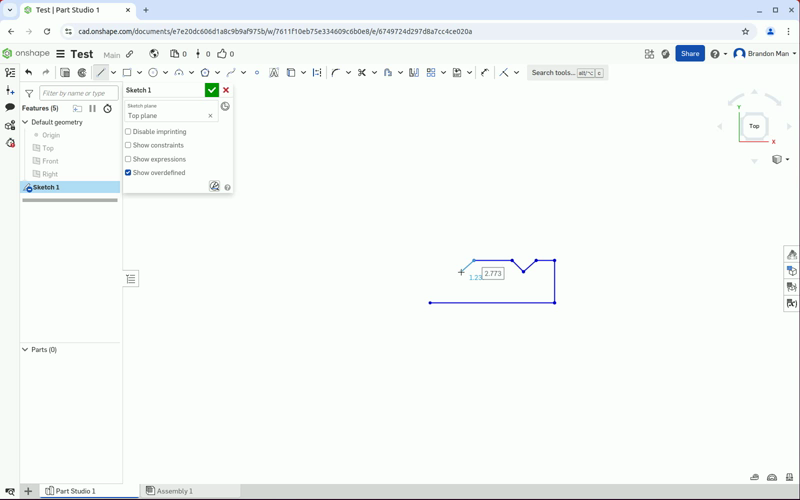
scroll(6)
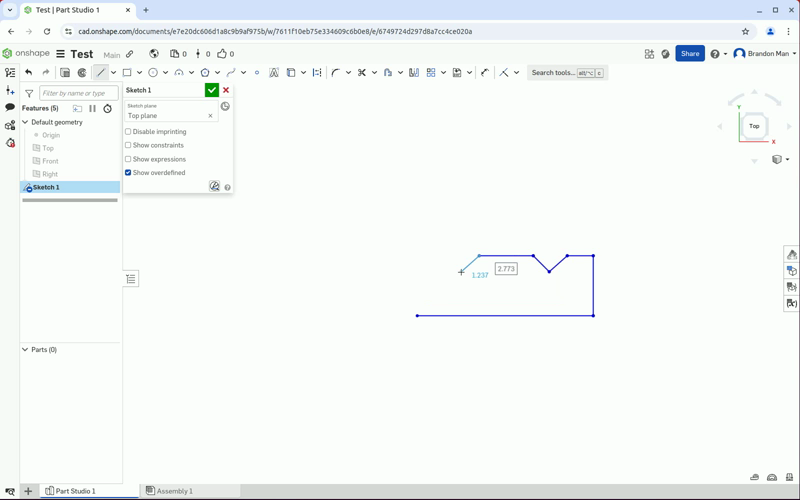
scroll(6)
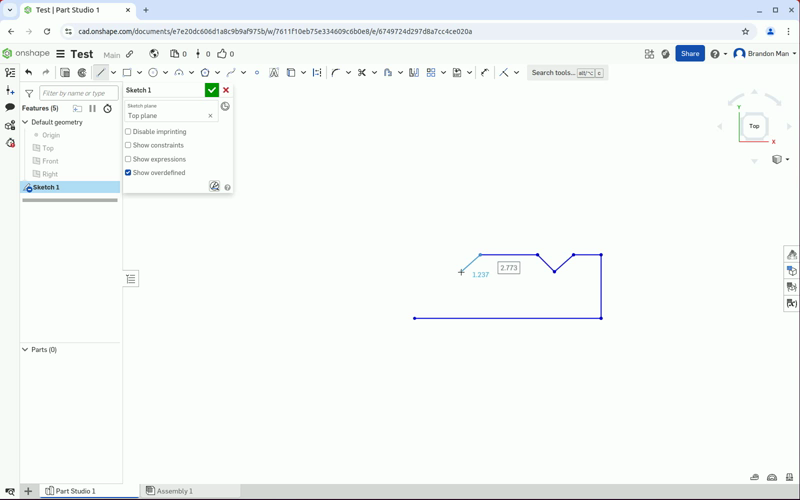
scroll(6)
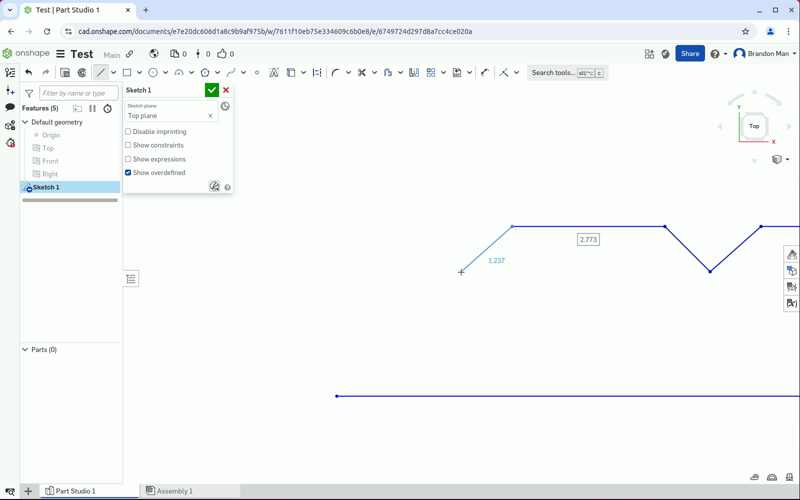
click(461, 271)
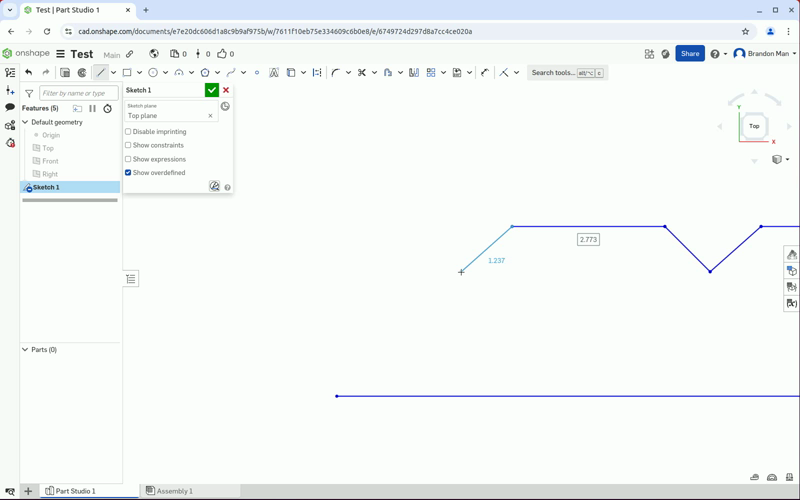
scroll(-6)
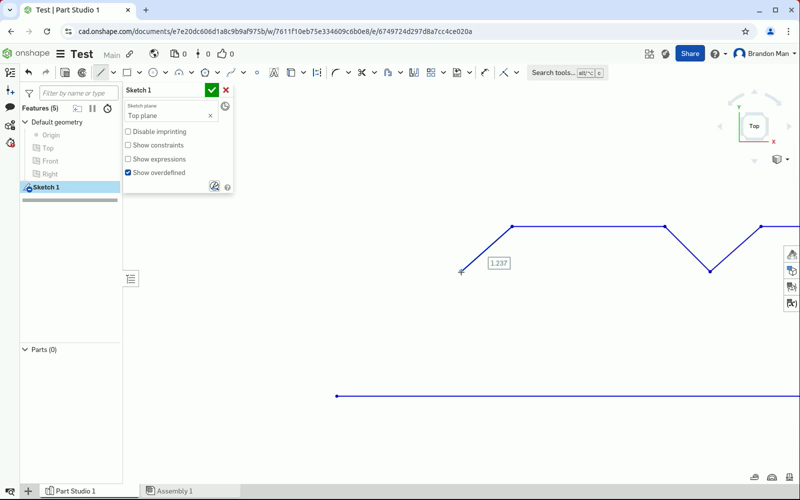
scroll(-6)
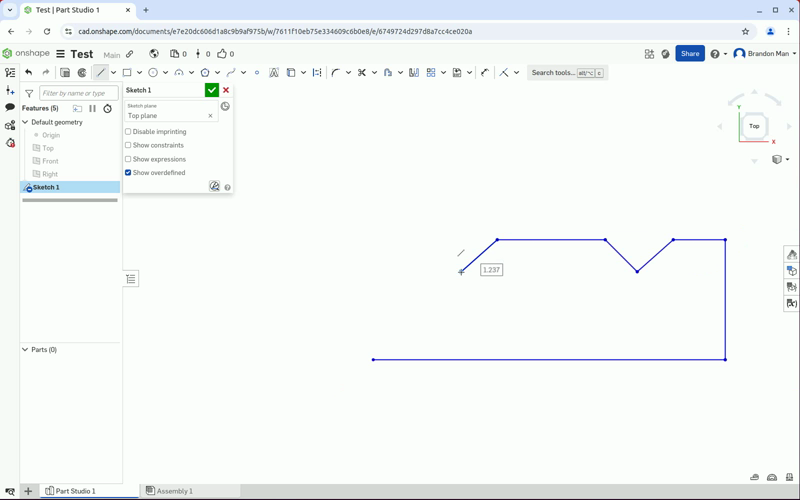
scroll(-6)
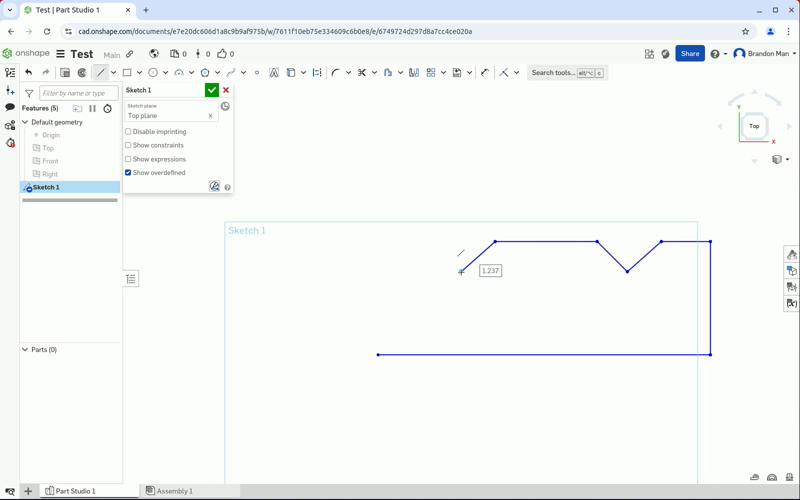
scroll(-6)
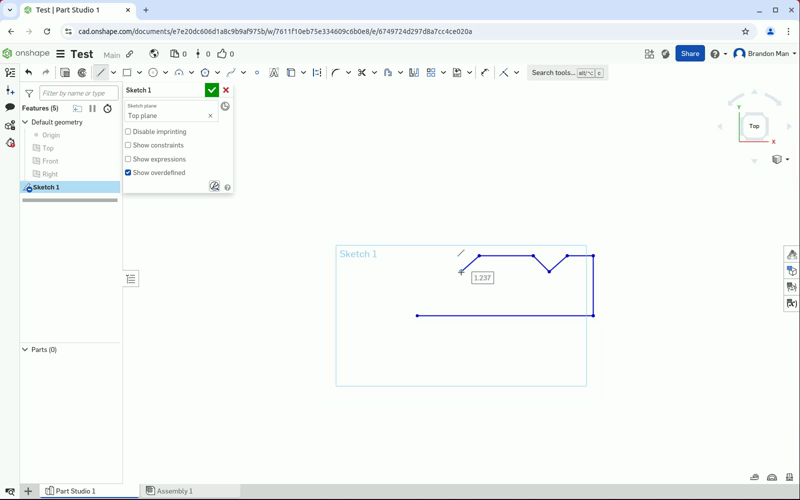
scroll(-6)
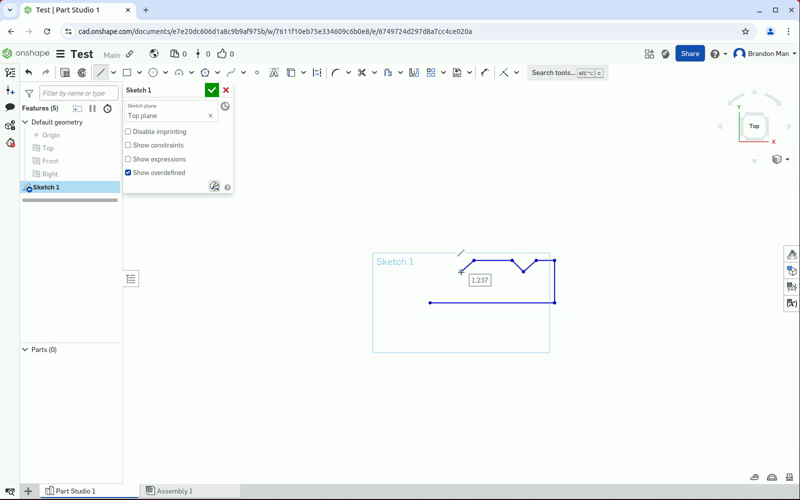
scroll(-6)
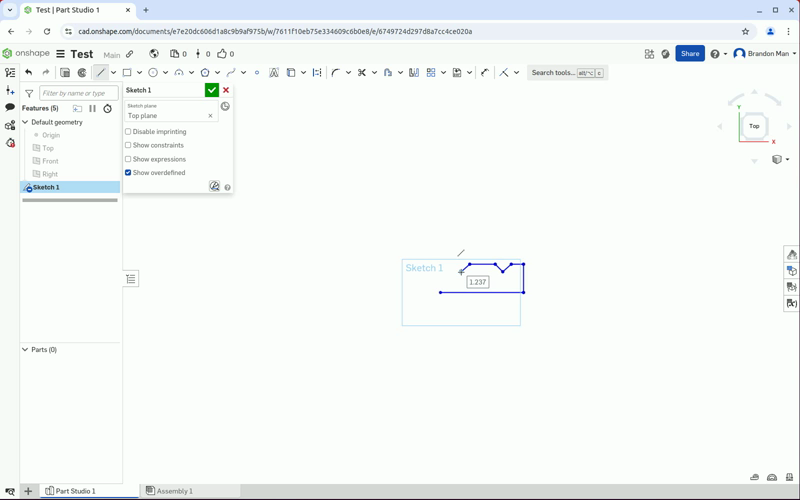
scroll(-6)
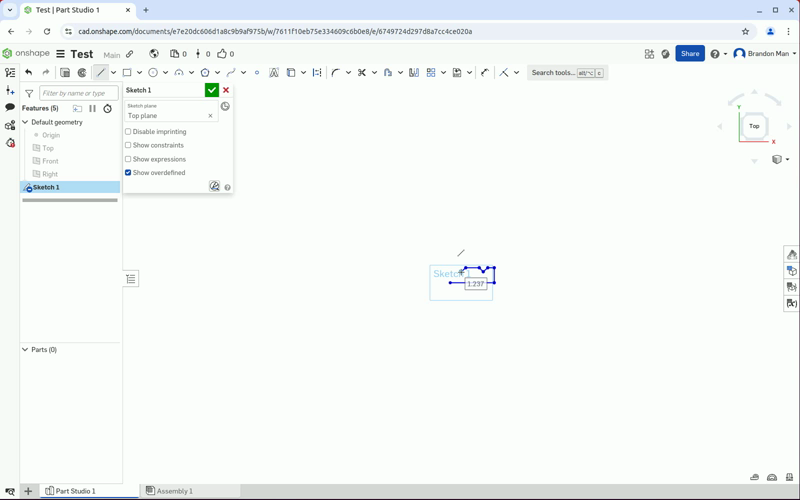
key_up(shift)
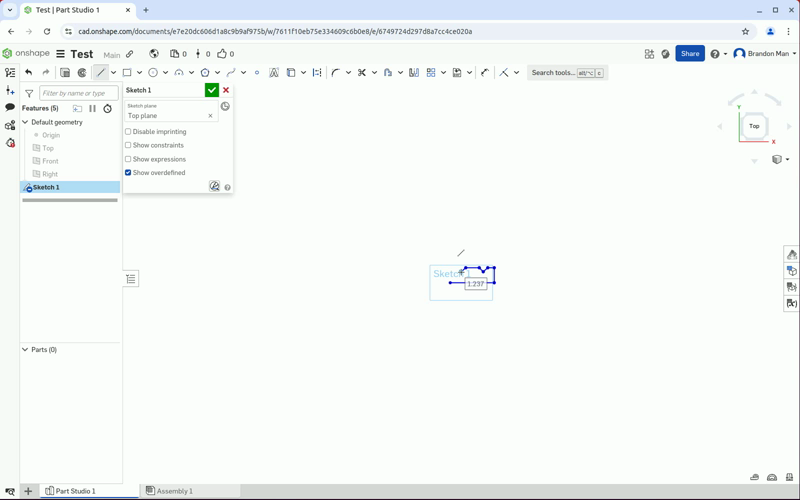
key_down(shift)
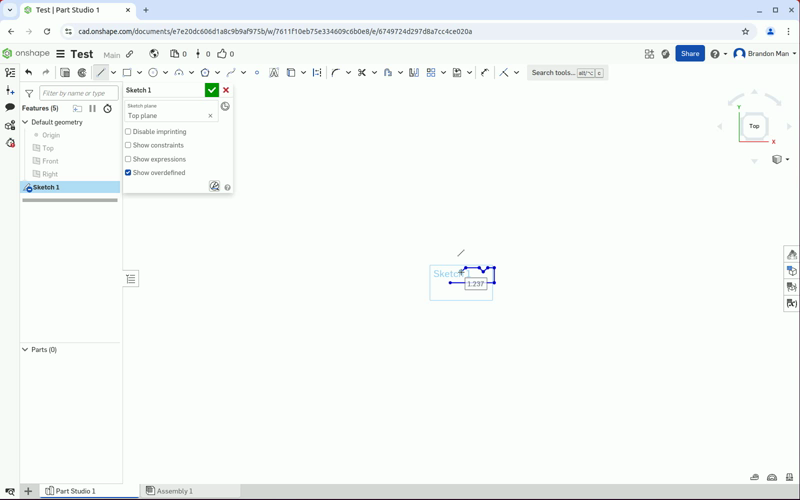
mouse_move(491, 271)
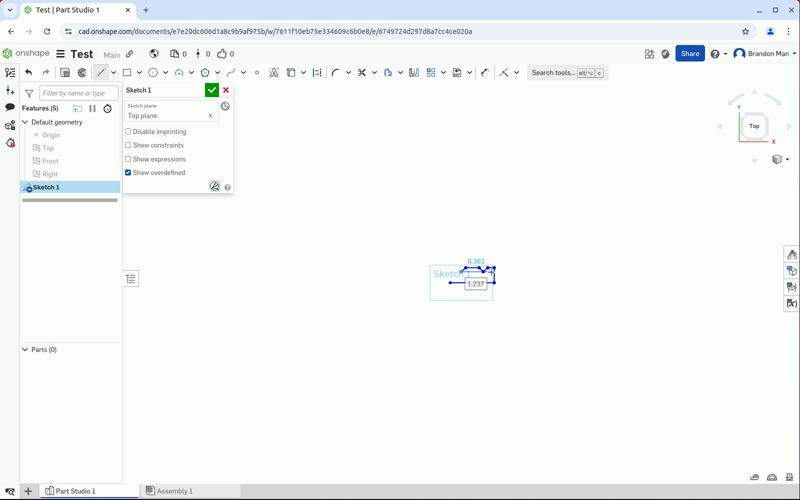
mouse_move(456, 267)
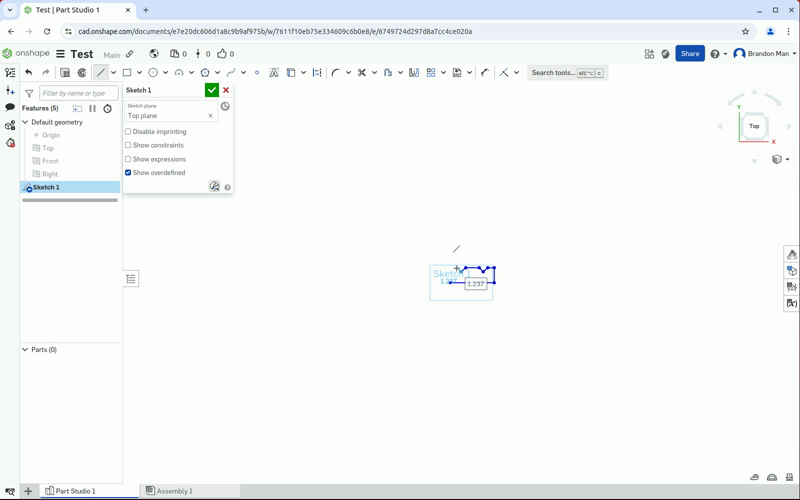
scroll(6)
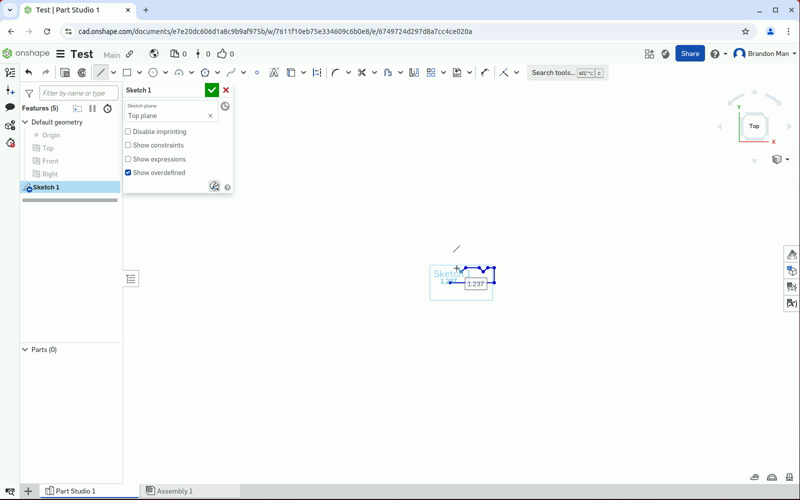
scroll(6)
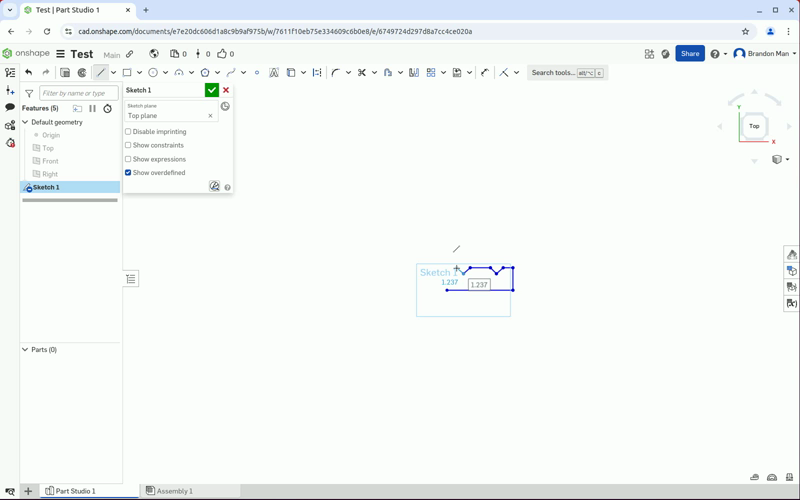
scroll(6)
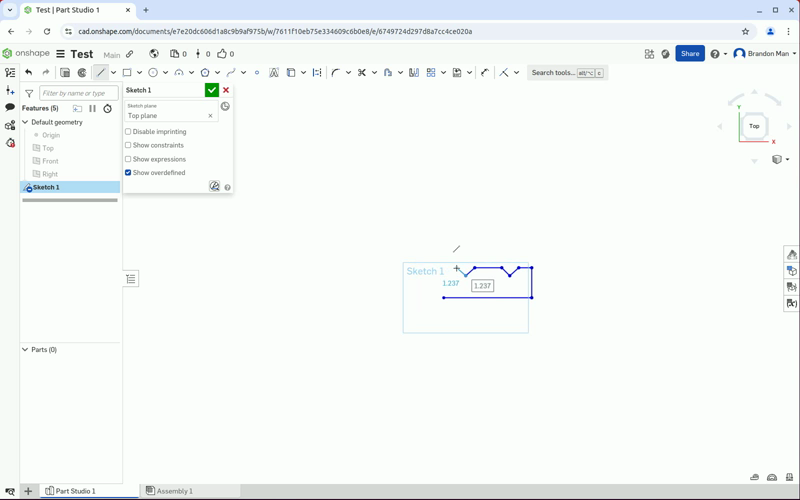
scroll(6)
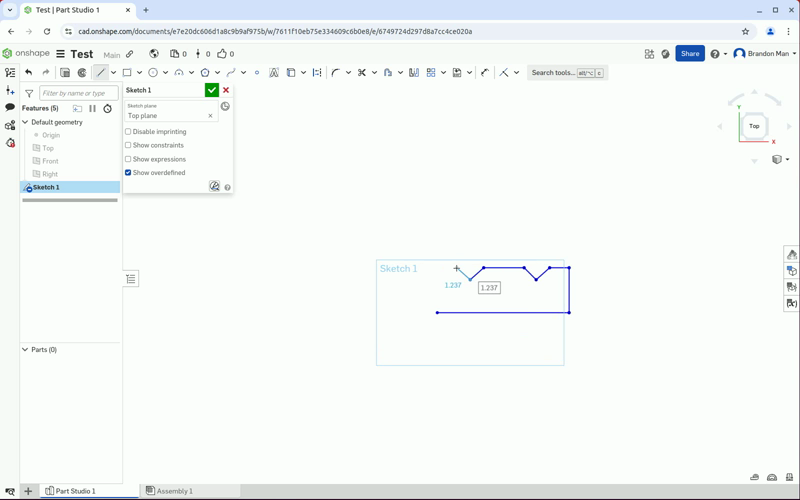
scroll(6)
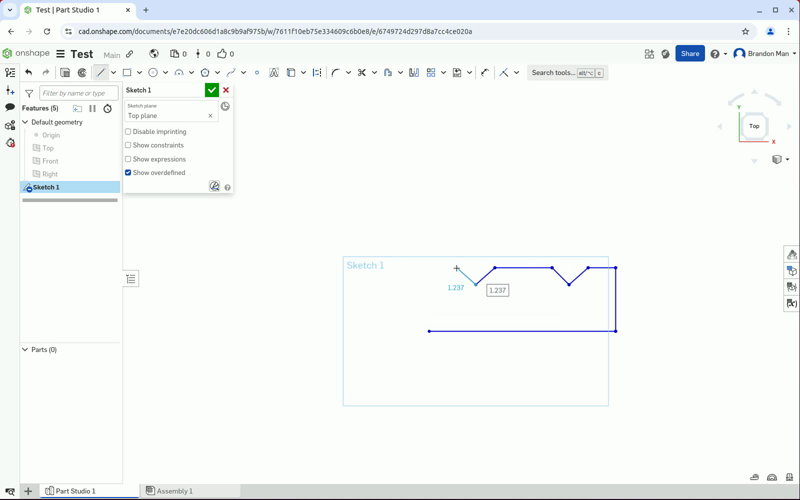
scroll(6)
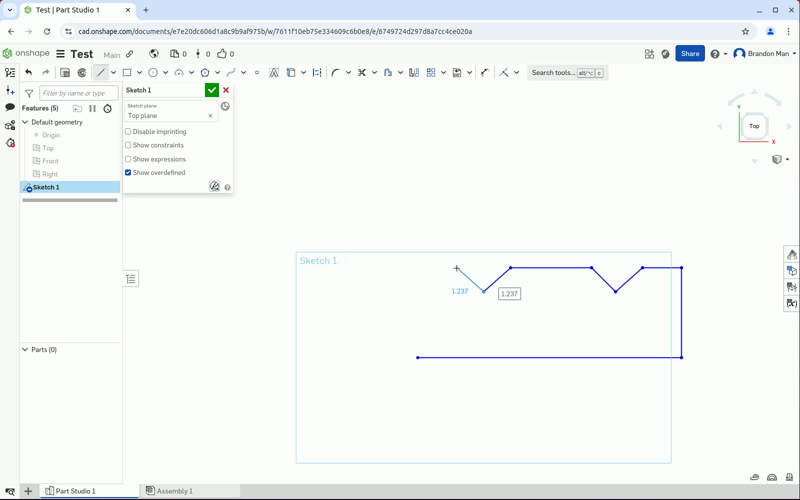
scroll(6)
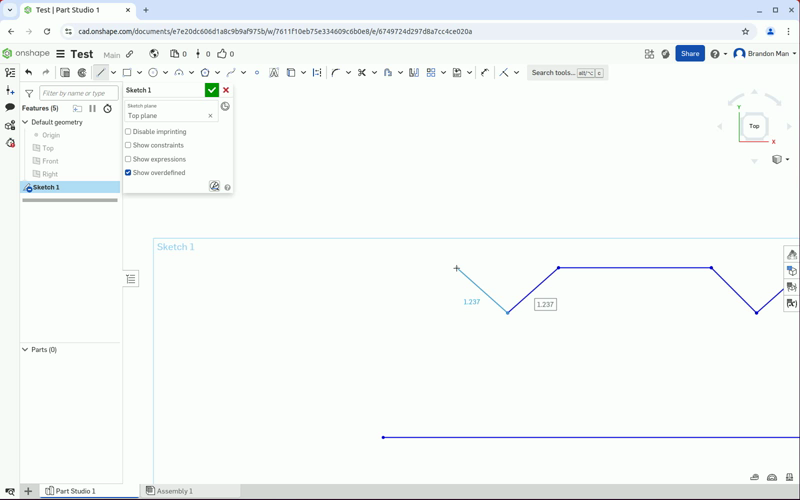
click(456, 267)
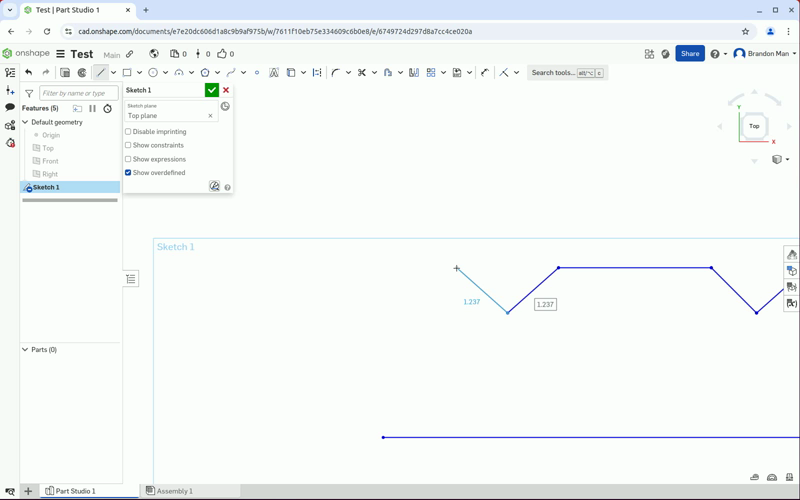
scroll(-6)
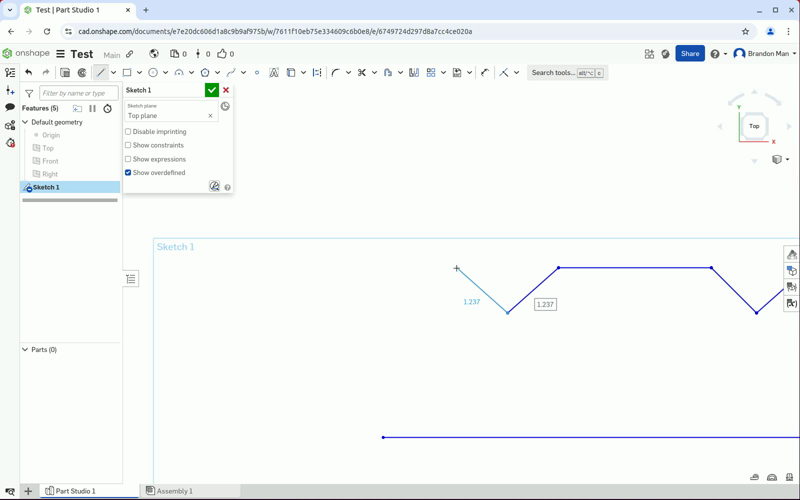
scroll(-6)
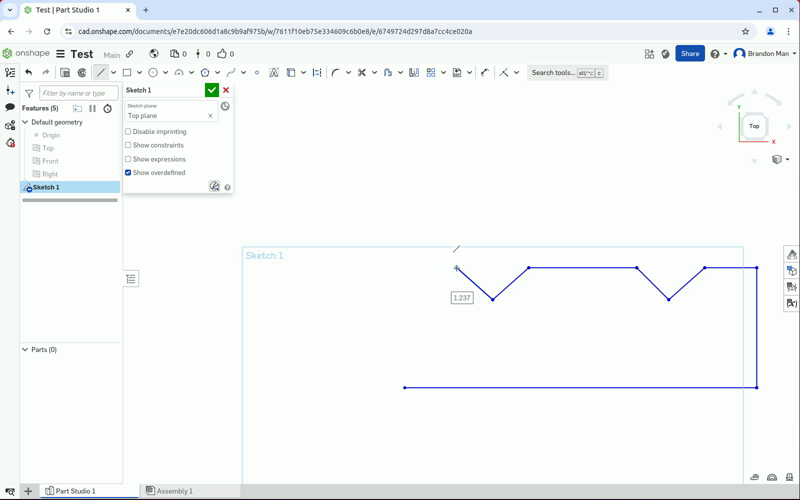
scroll(-6)
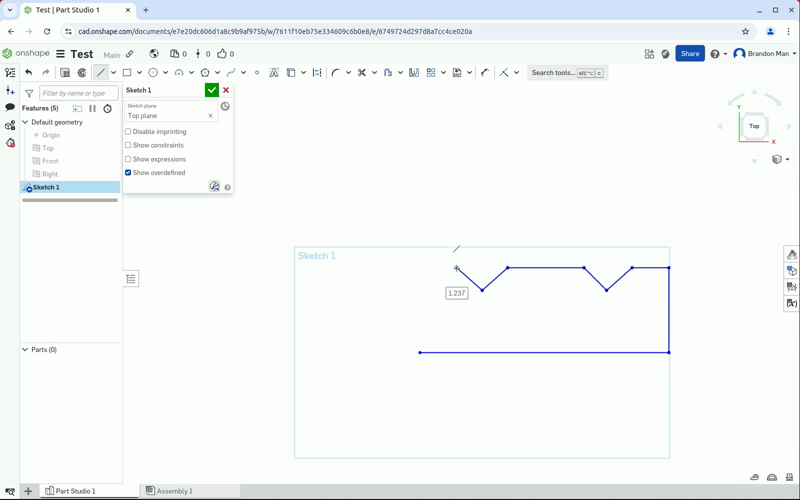
scroll(-6)
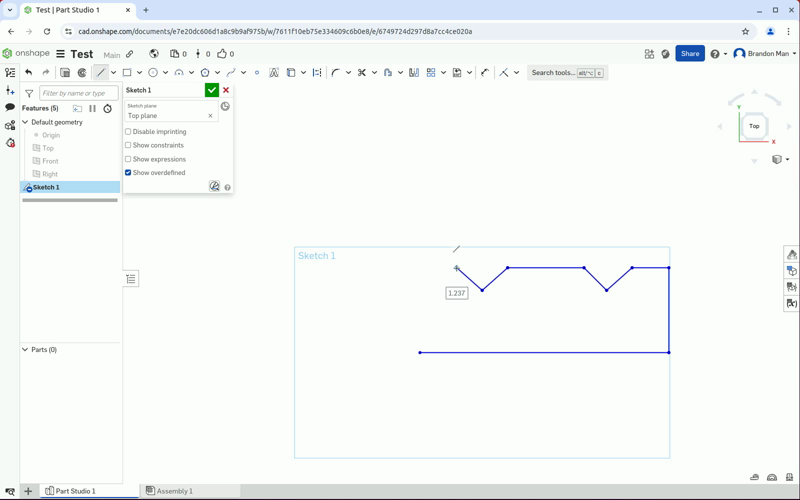
scroll(-6)
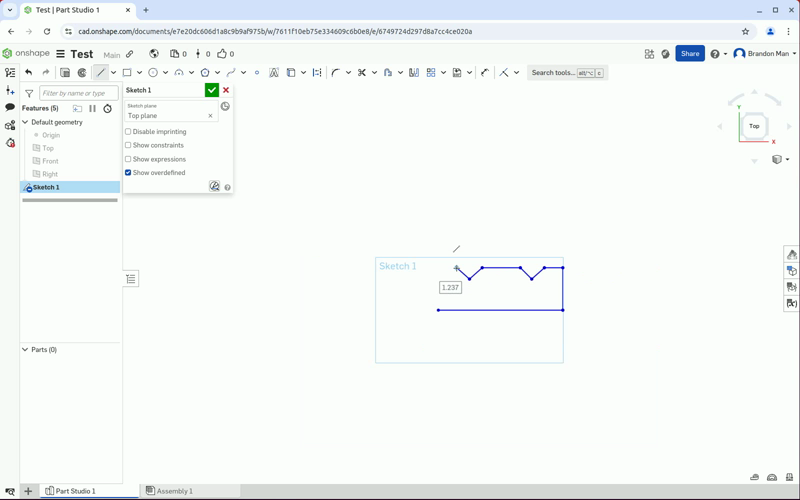
scroll(-6)
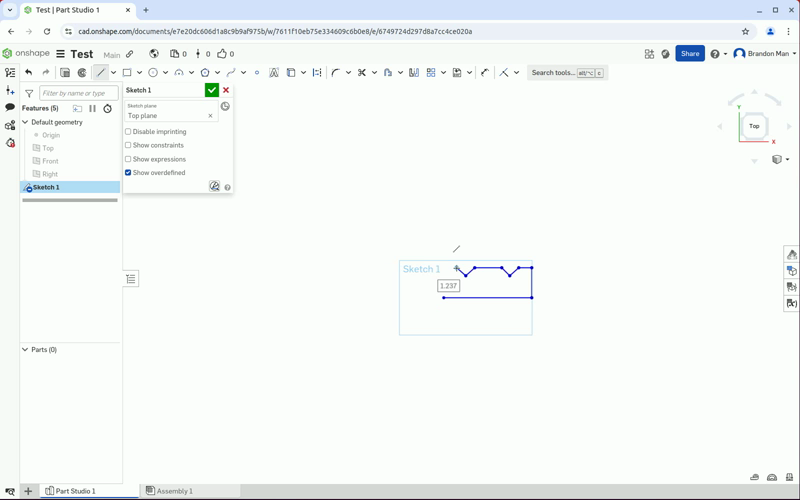
scroll(-6)
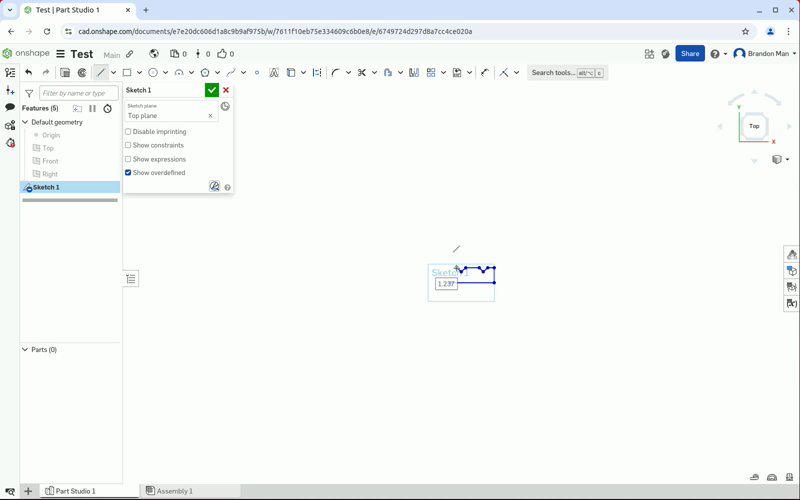
key_up(shift)
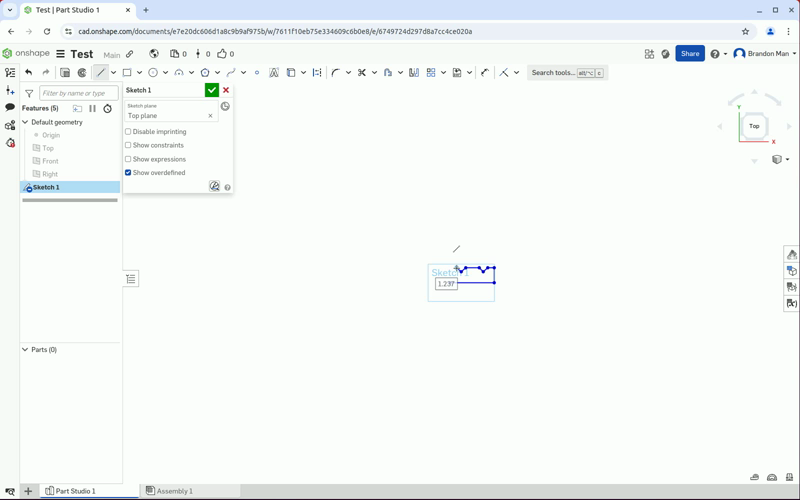
key_down(shift)
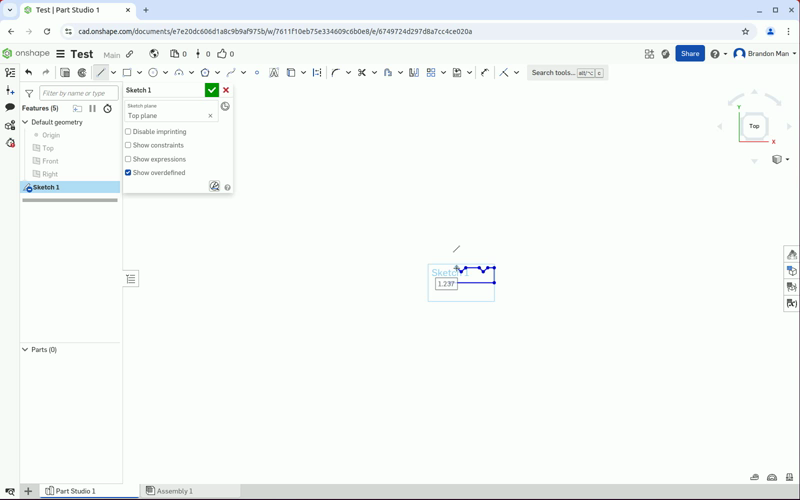
mouse_move(486, 267)
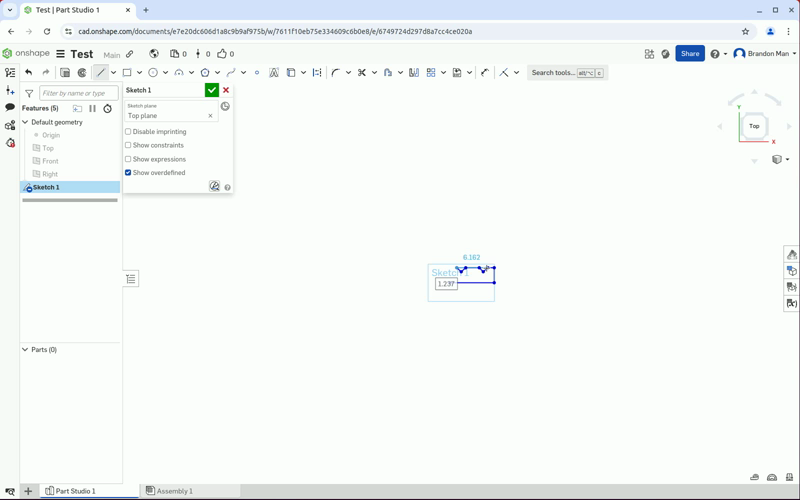
mouse_move(450, 267)
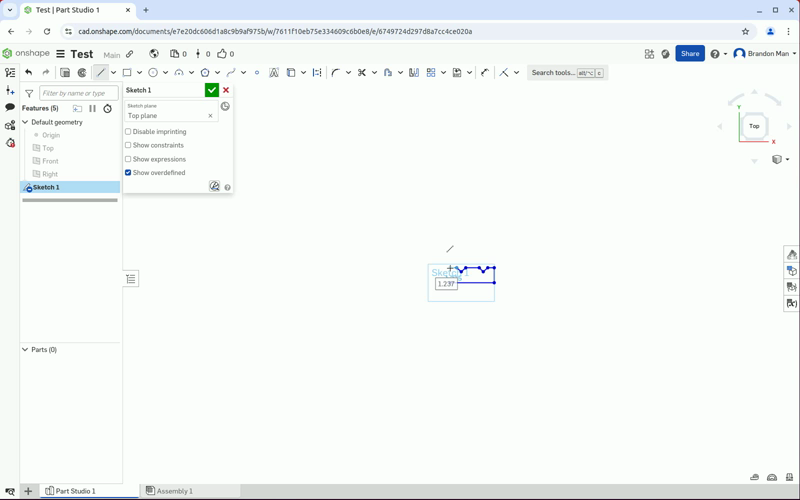
scroll(6)
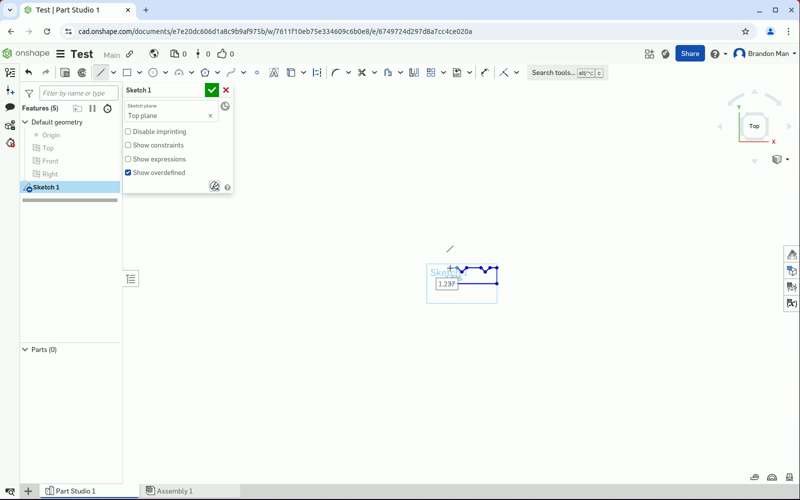
scroll(6)
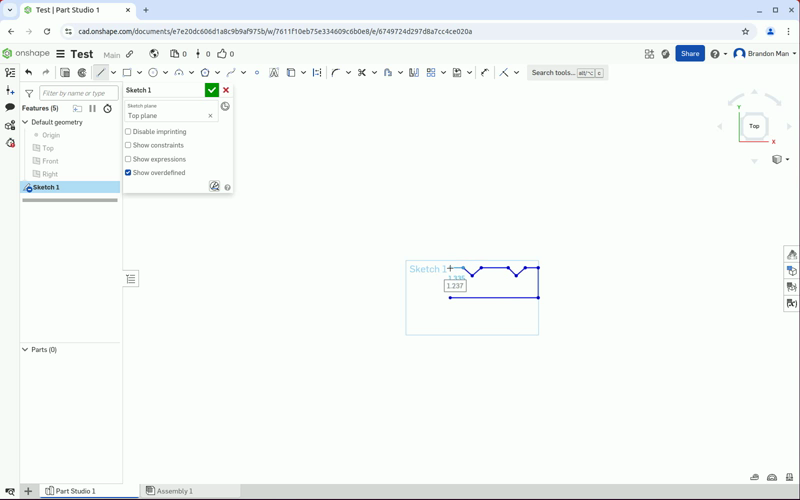
scroll(6)
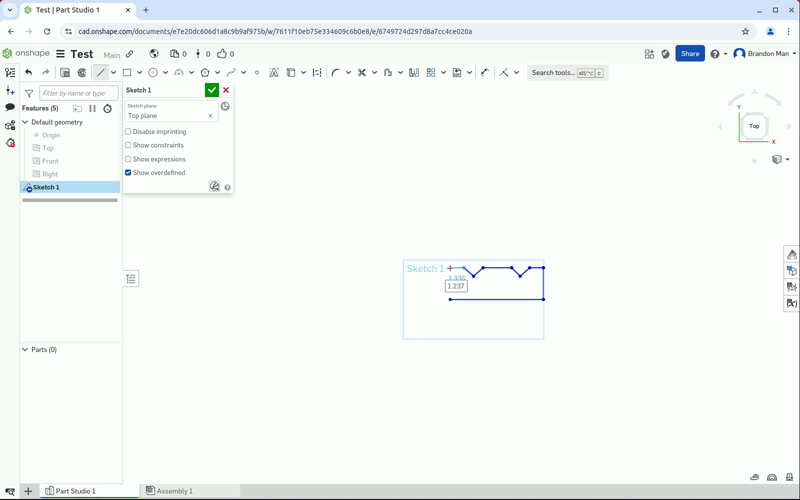
scroll(6)
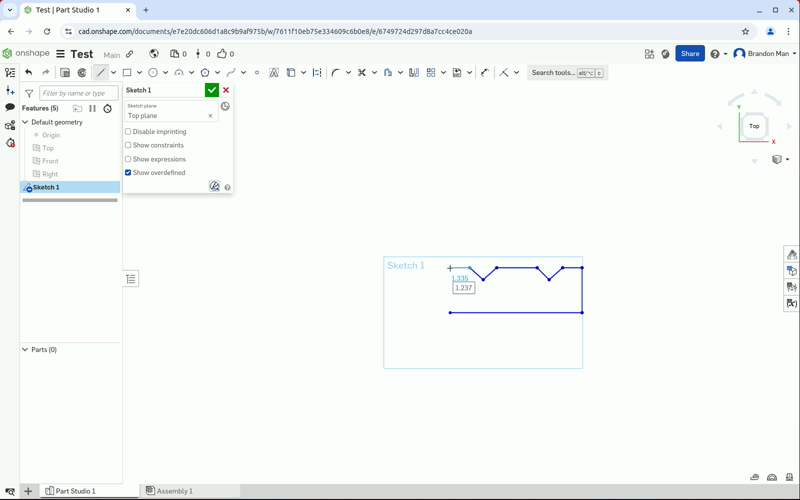
scroll(6)
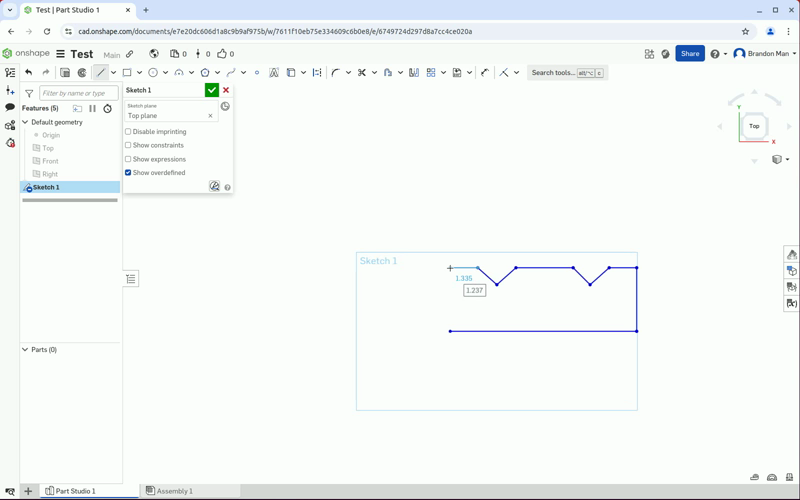
scroll(6)
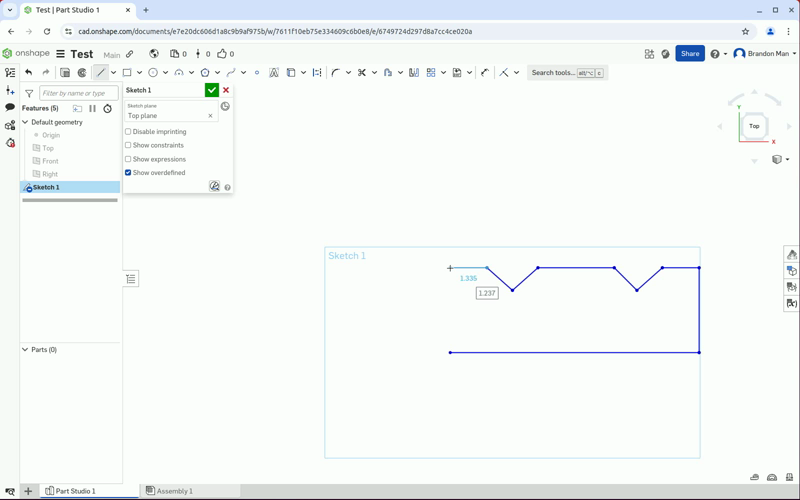
scroll(6)
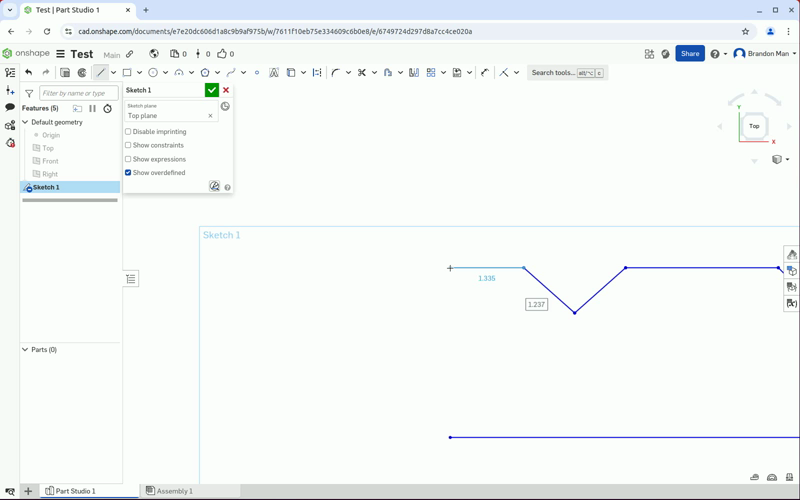
click(450, 267)
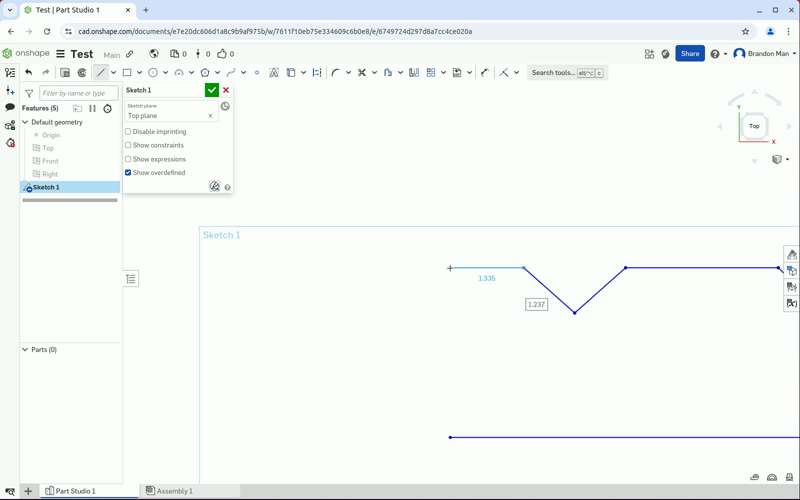
scroll(-6)
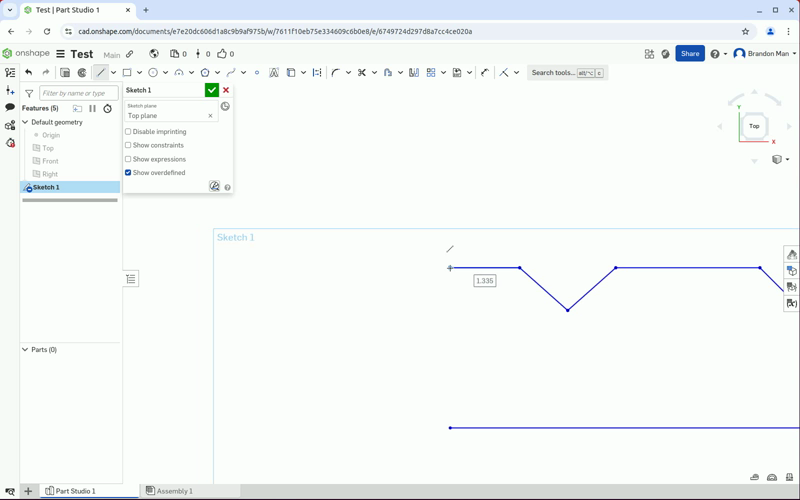
scroll(-6)
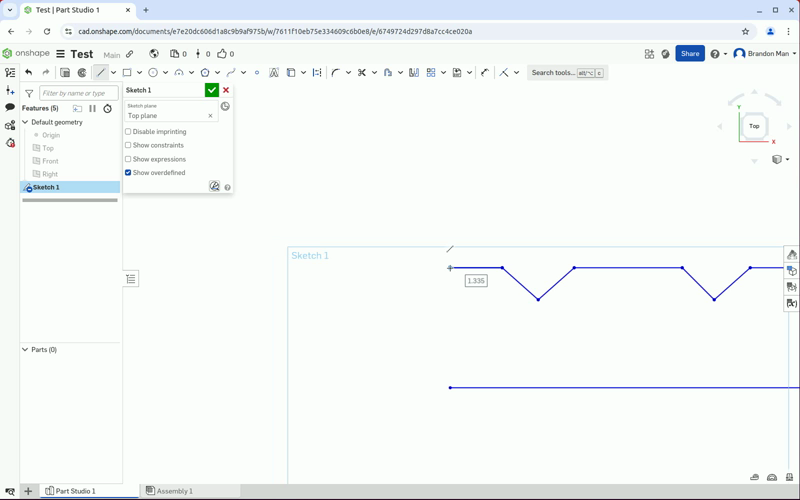
scroll(-6)
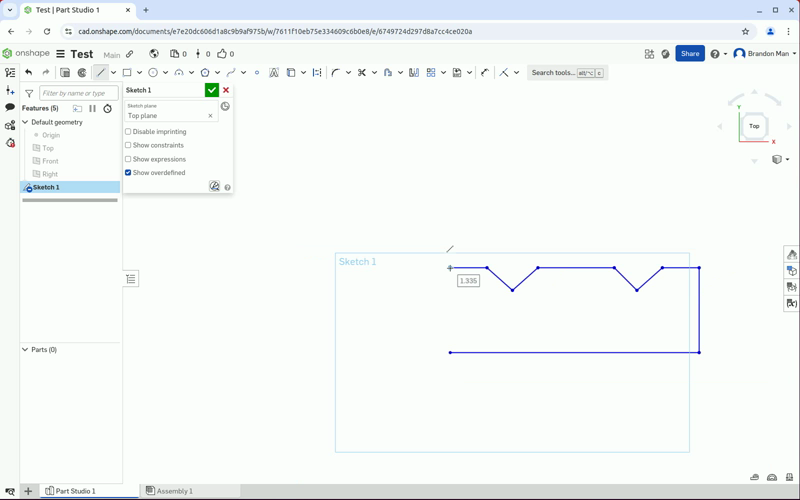
scroll(-6)
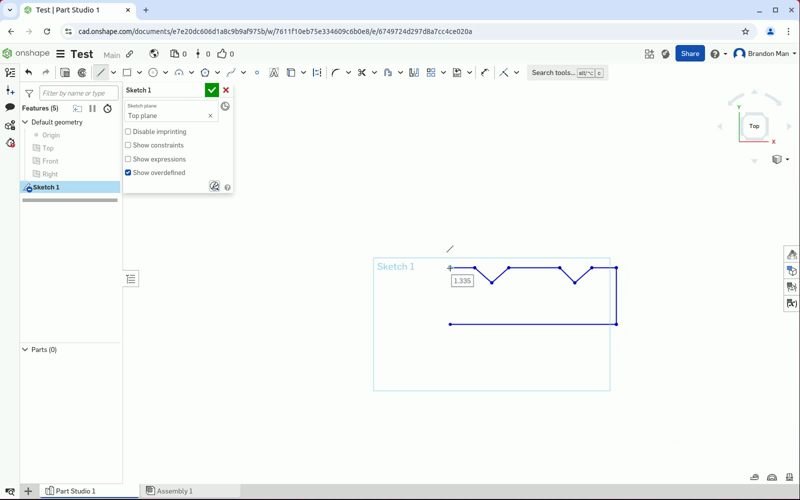
scroll(-6)
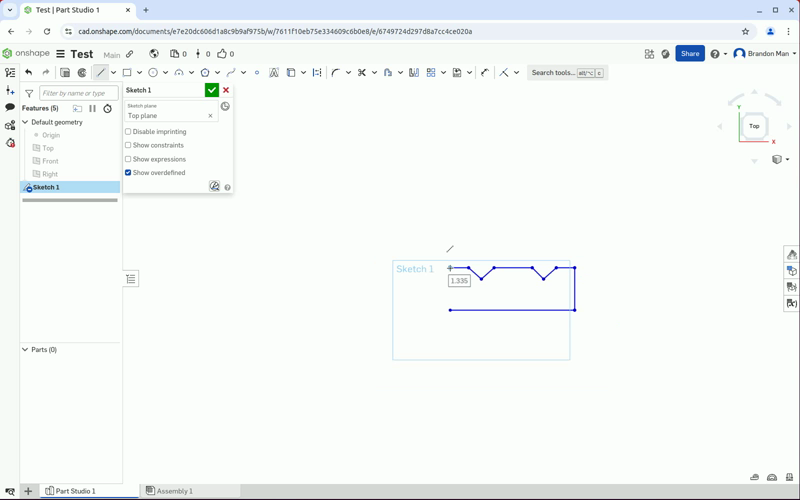
scroll(-6)
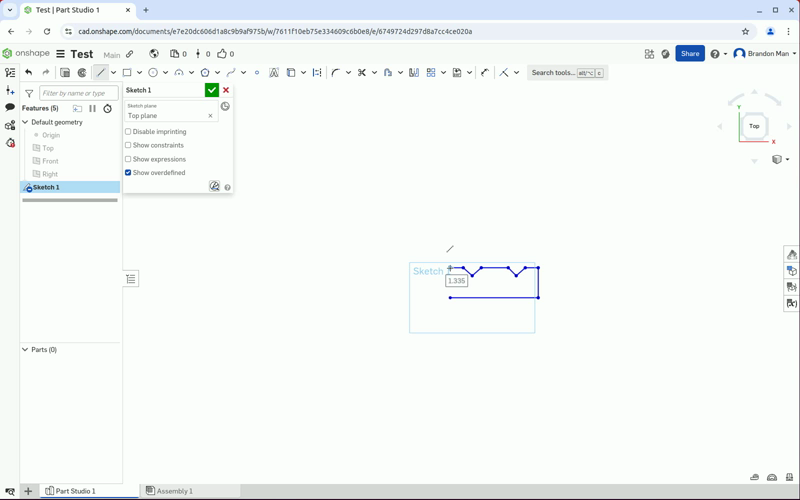
scroll(-6)
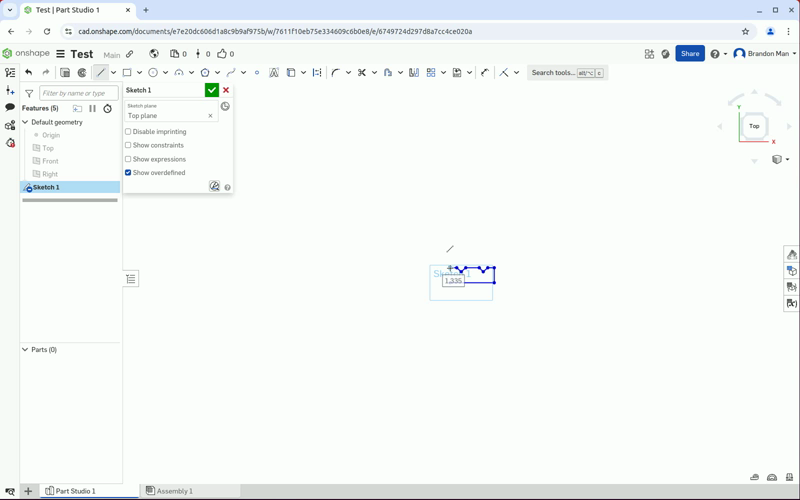
key_up(shift)
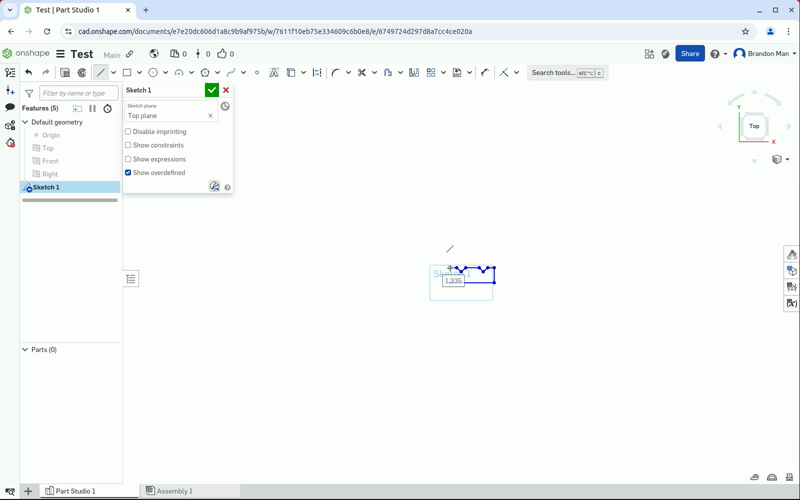
mouse_move(480, 267)
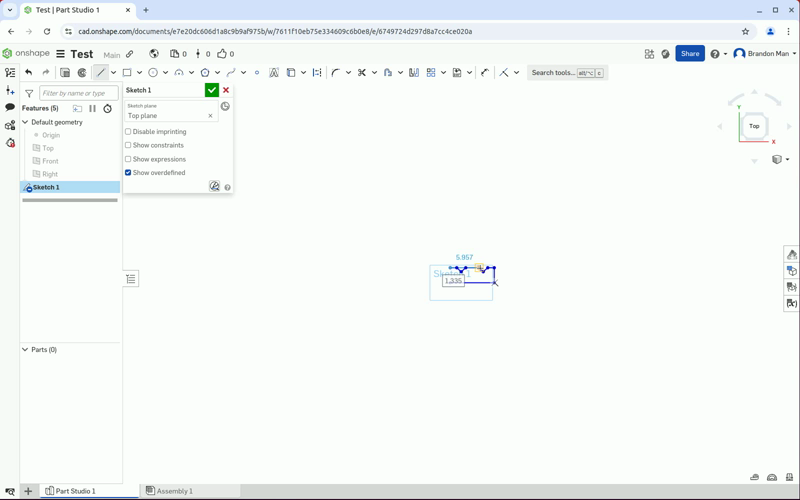
key_down(shift)
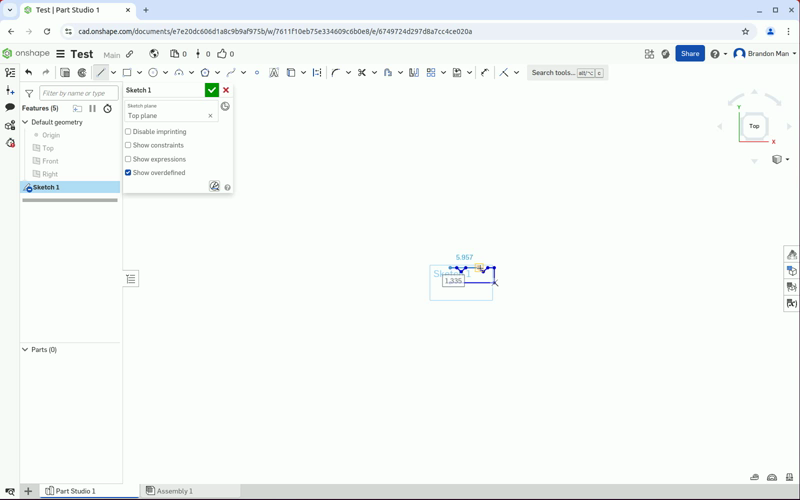
mouse_move(450, 282)
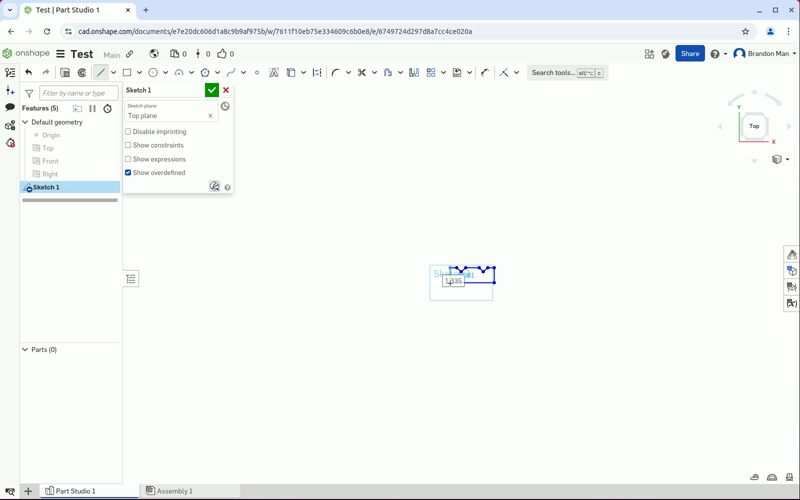
key_up(shift)
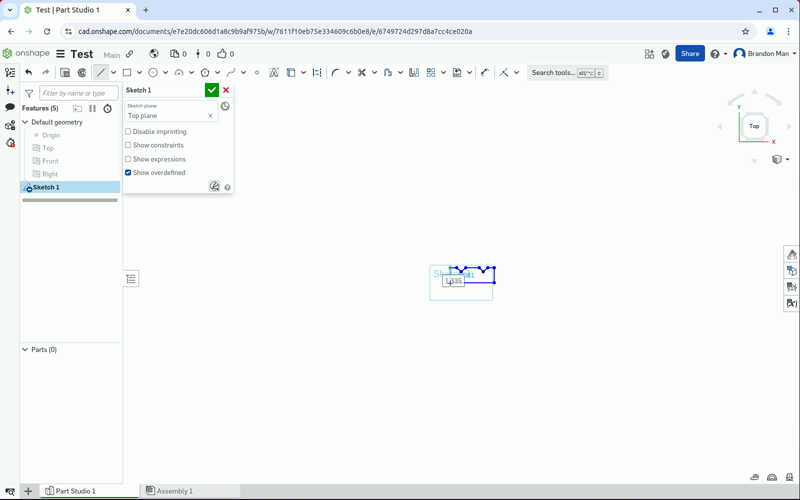
click(450, 282)
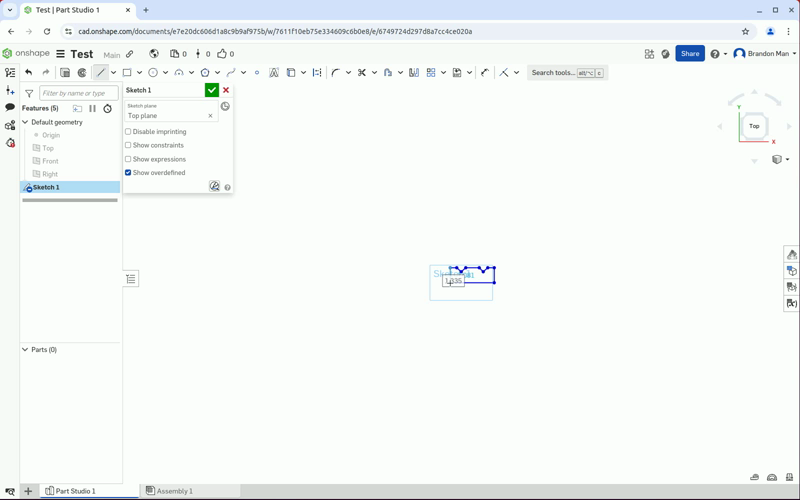
key(esc)
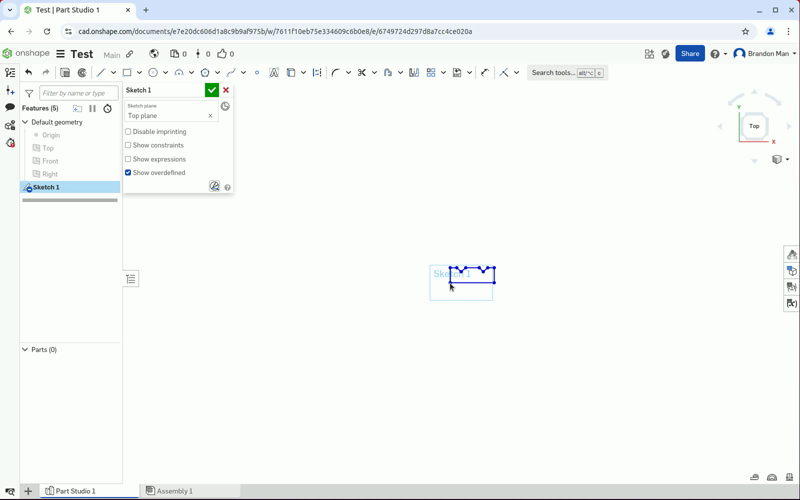
mouse_move(462, 281)
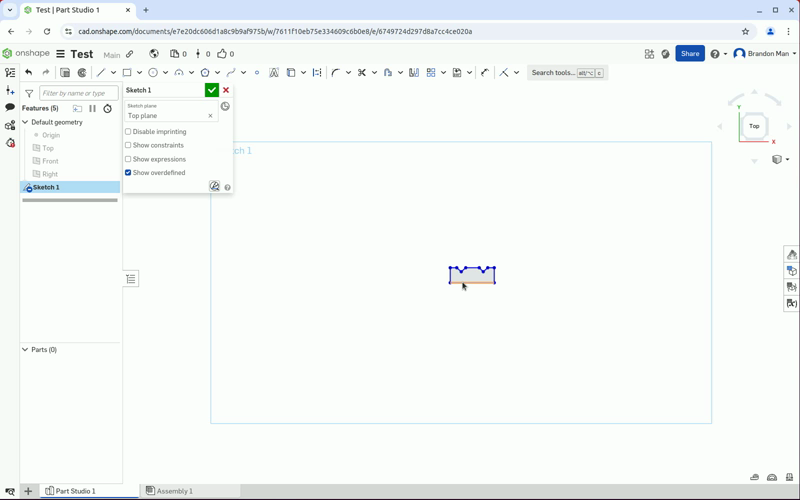
scroll(6)
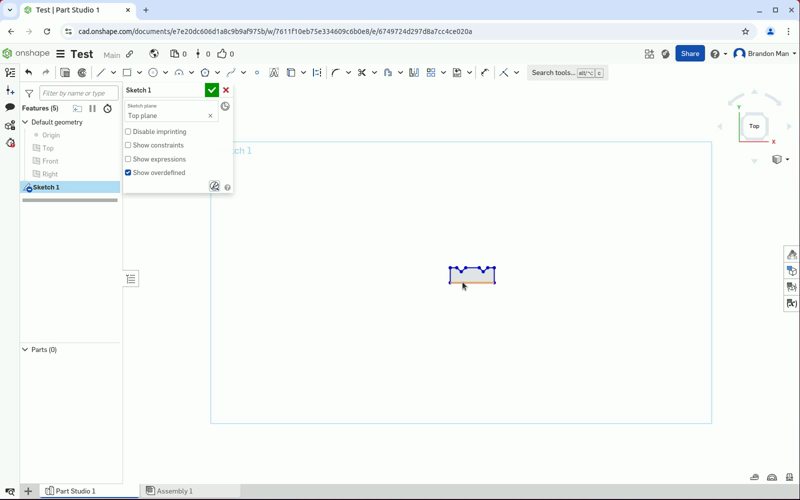
scroll(6)
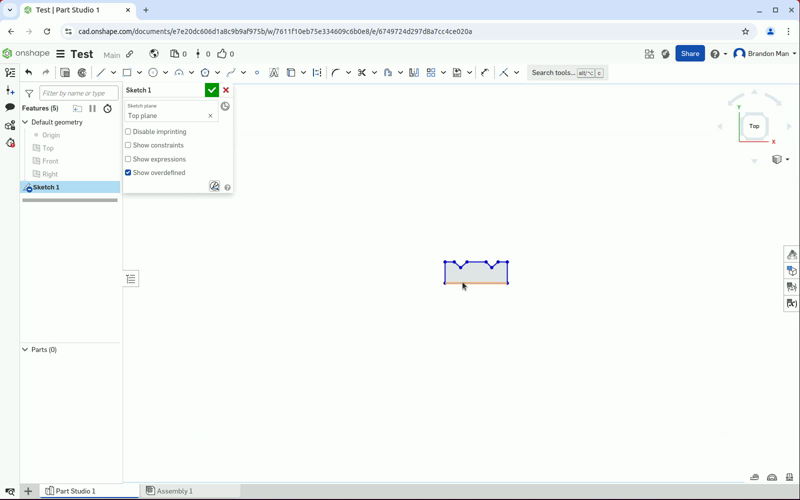
scroll(6)
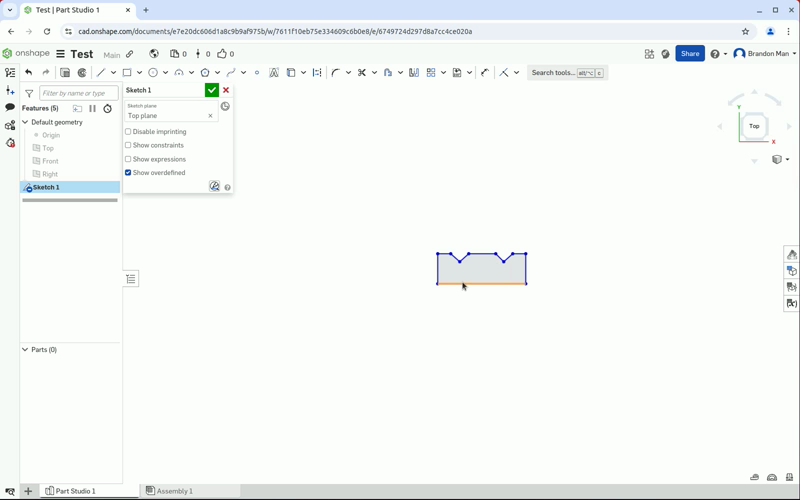
scroll(6)
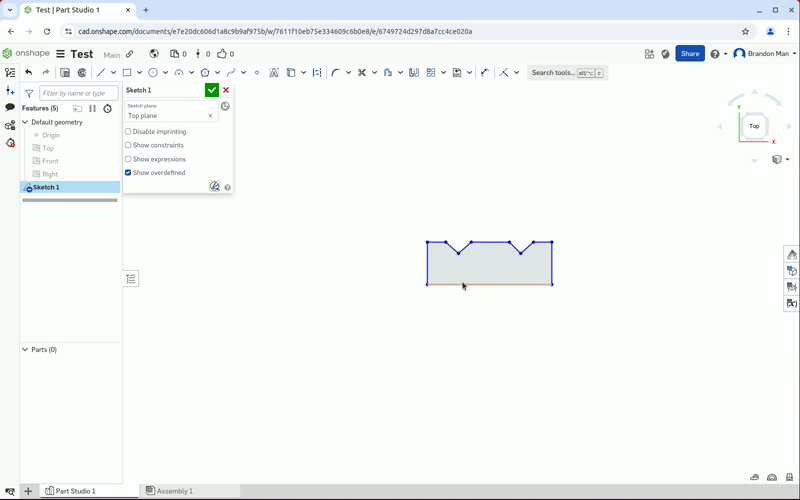
scroll(6)
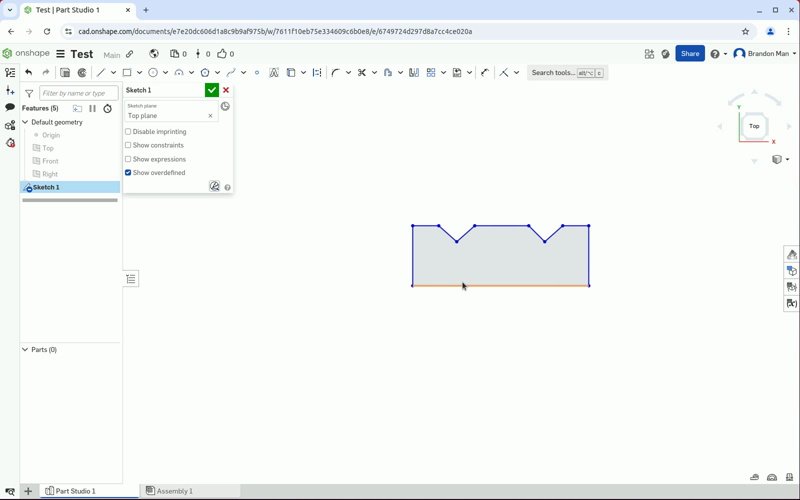
scroll(6)
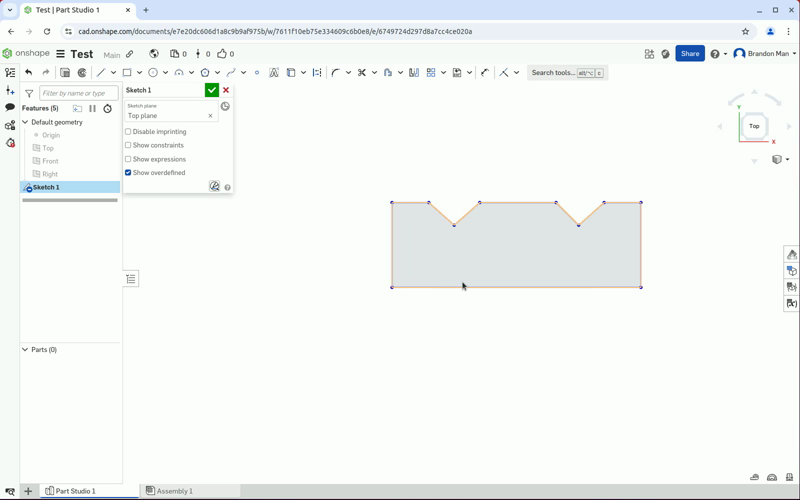
scroll(6)
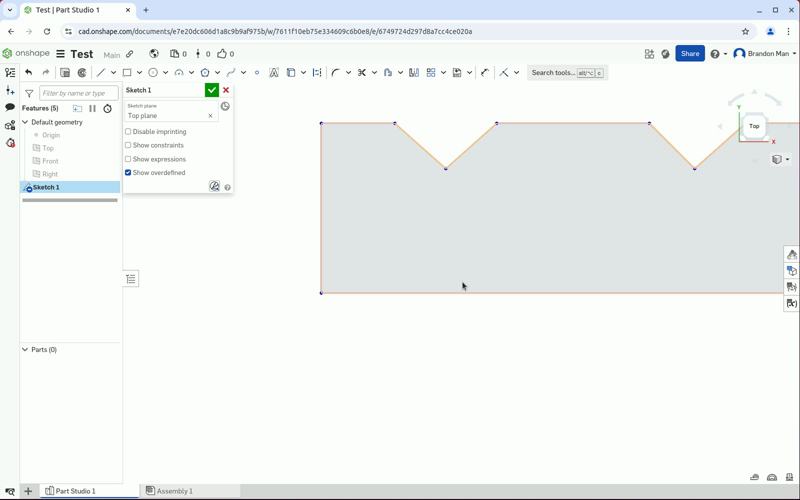
click(462, 281)
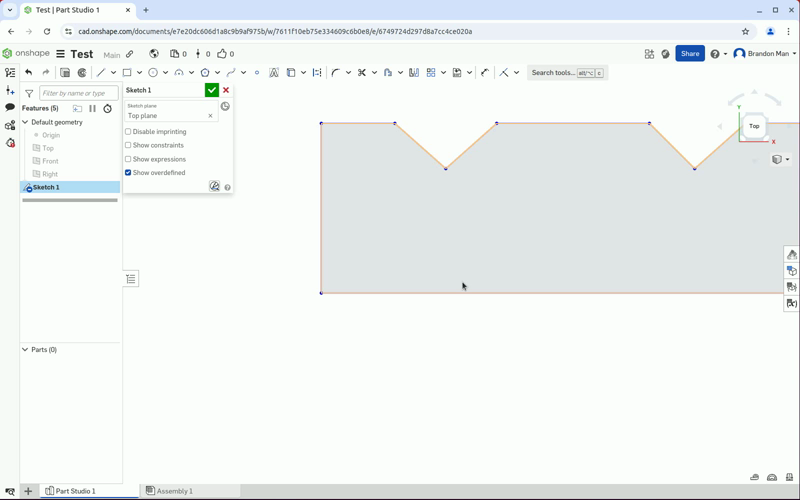
scroll(-6)
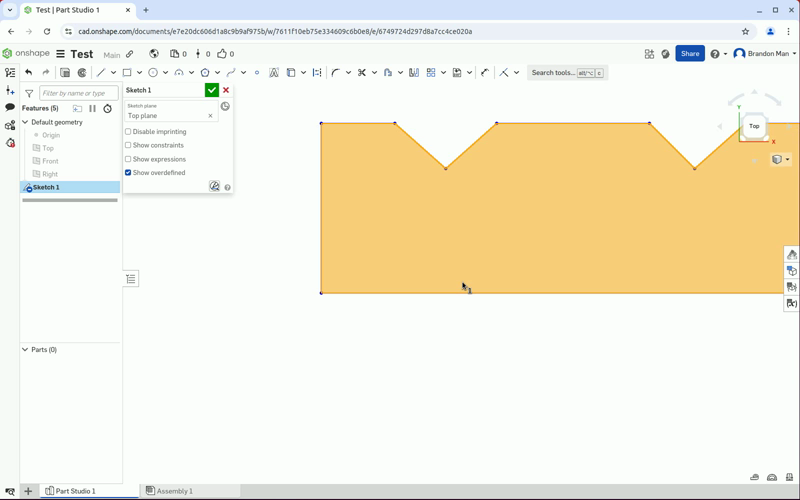
scroll(-6)
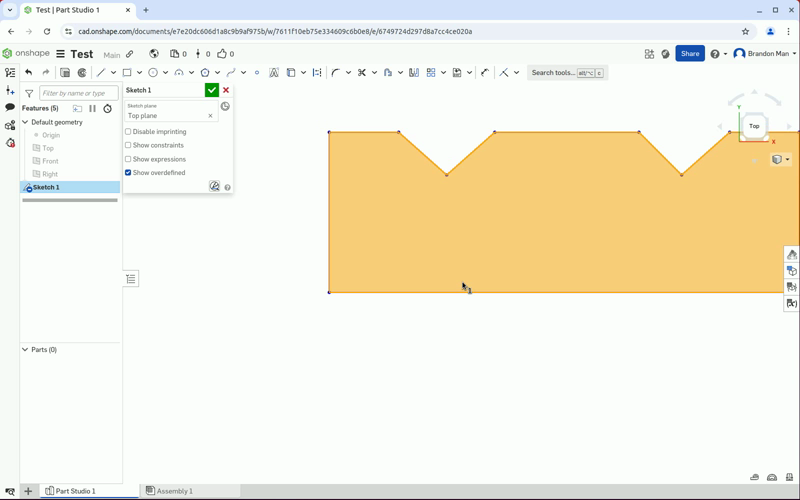
scroll(-6)
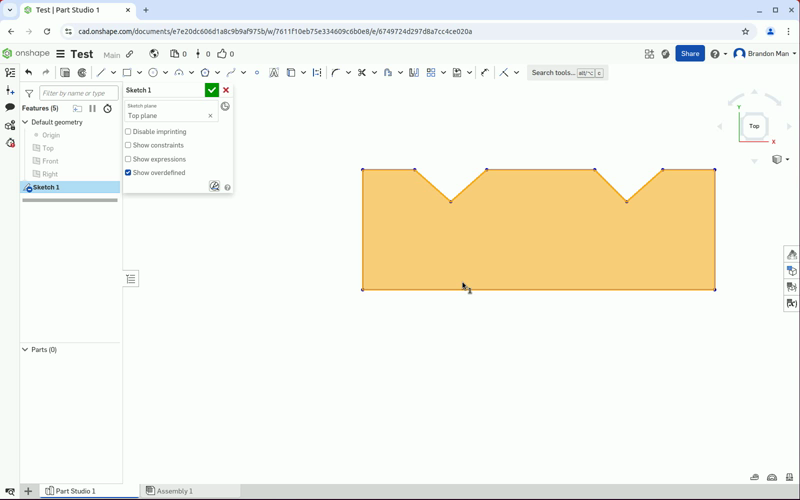
scroll(-6)
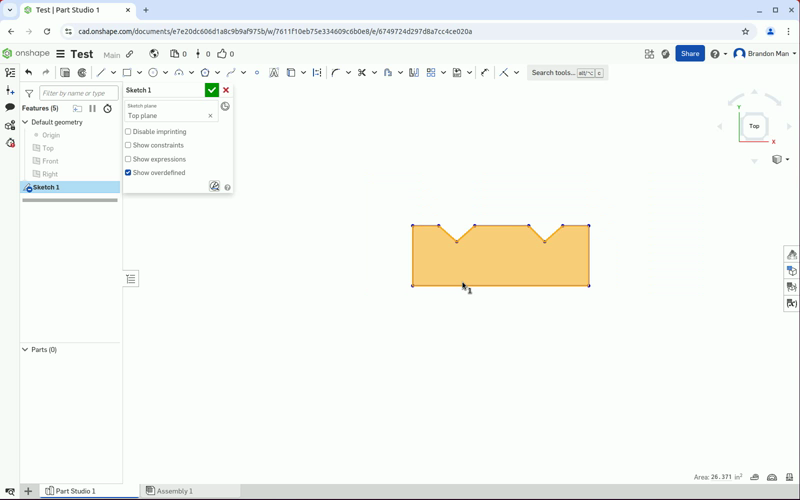
scroll(-6)
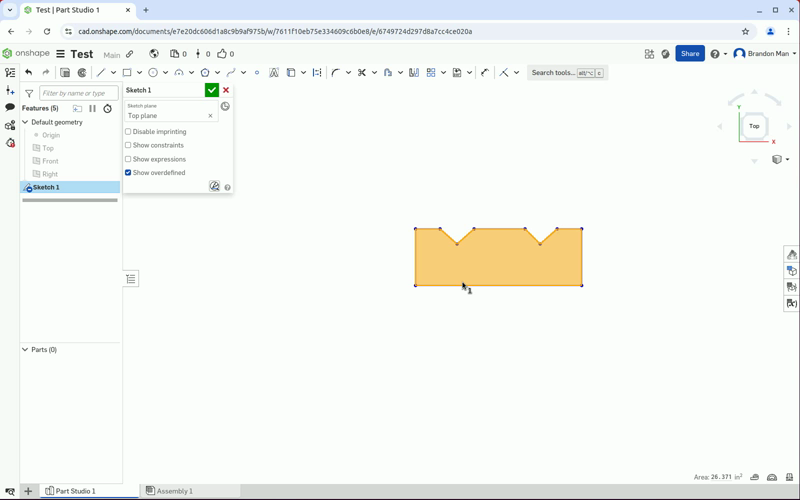
scroll(-6)
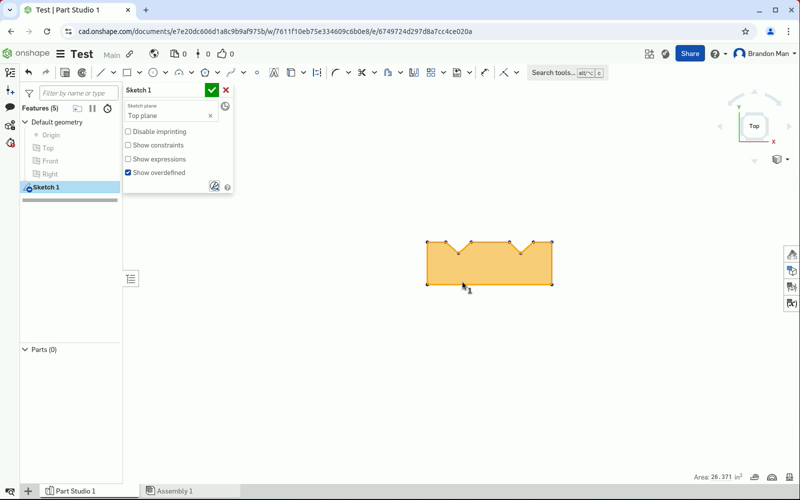
scroll(-6)
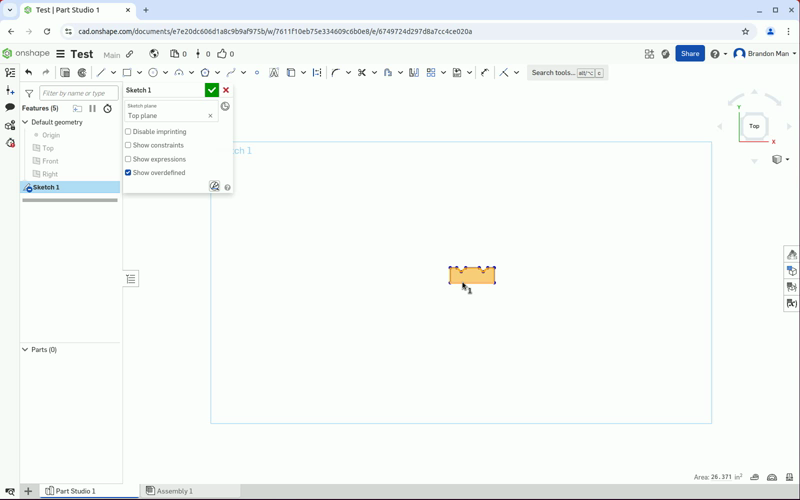
mouse_move(73, 352)
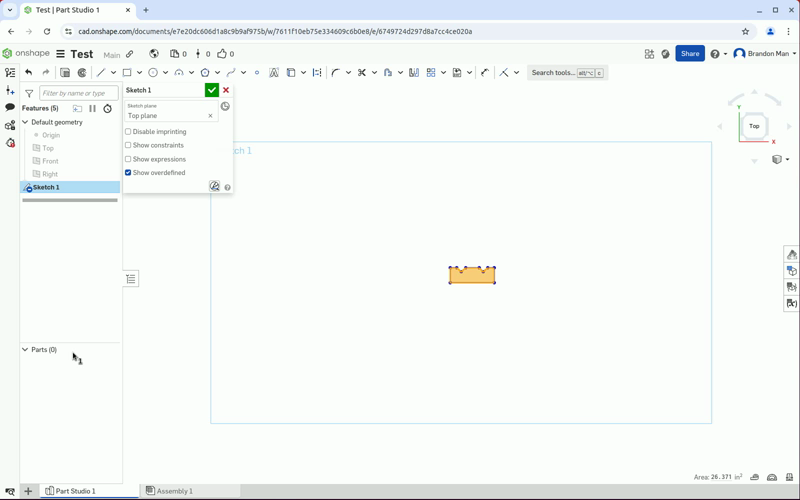
key(shift+y)
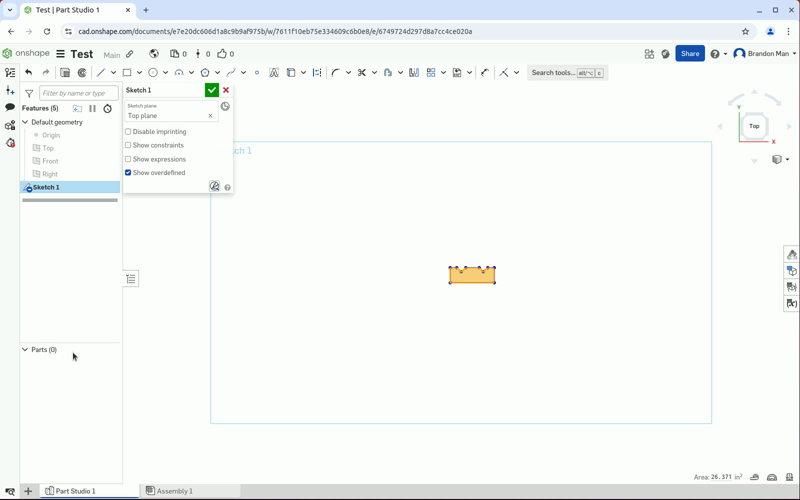
key(shift+e)
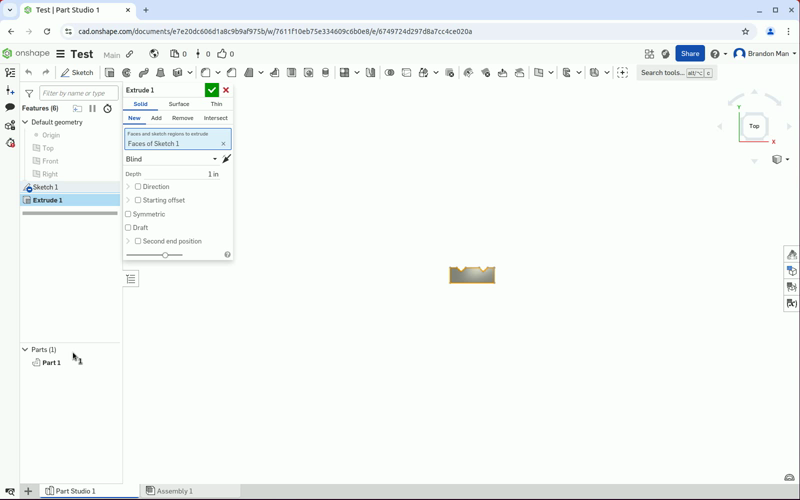
mouse_move(143, 106)
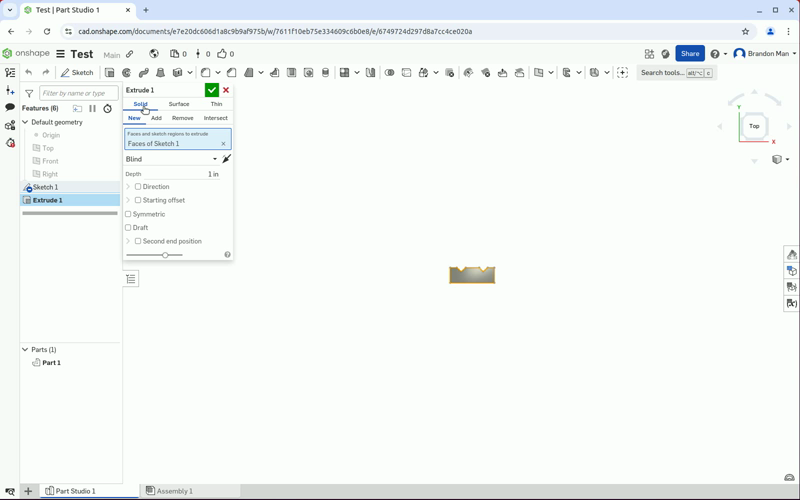
click(143, 106)
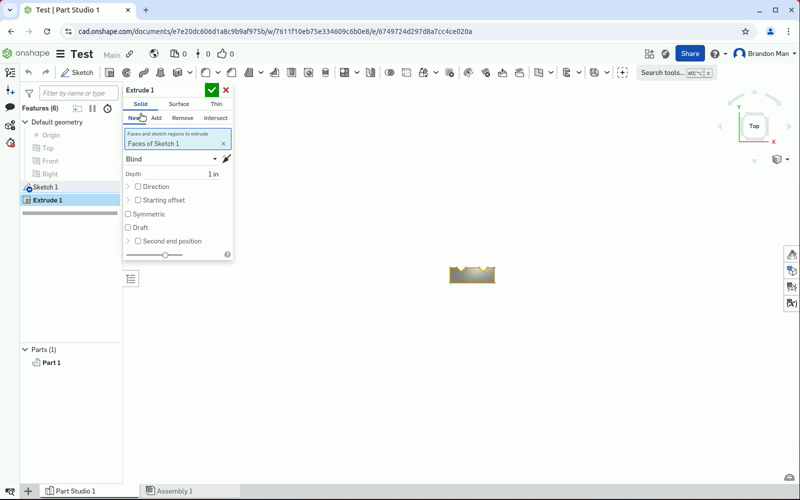
mouse_move(137, 120)
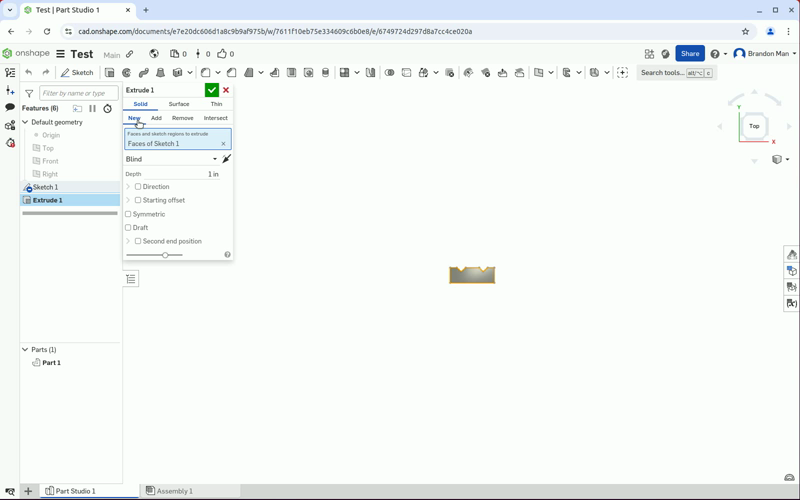
click(137, 120)
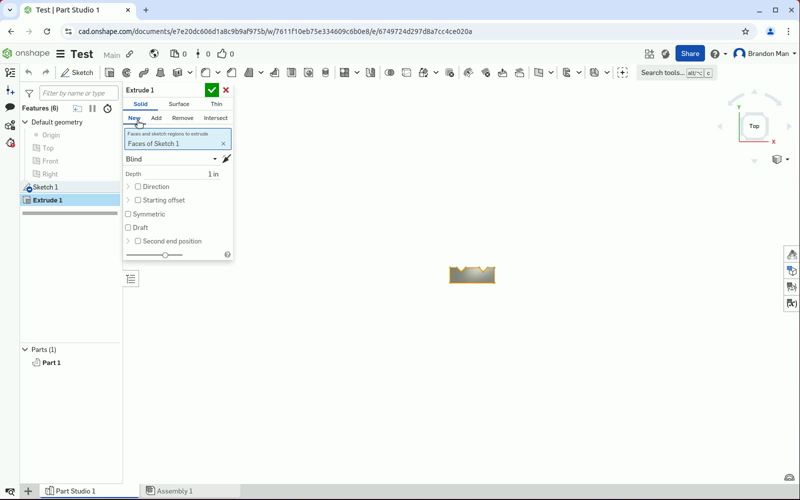
key(tab, 4)
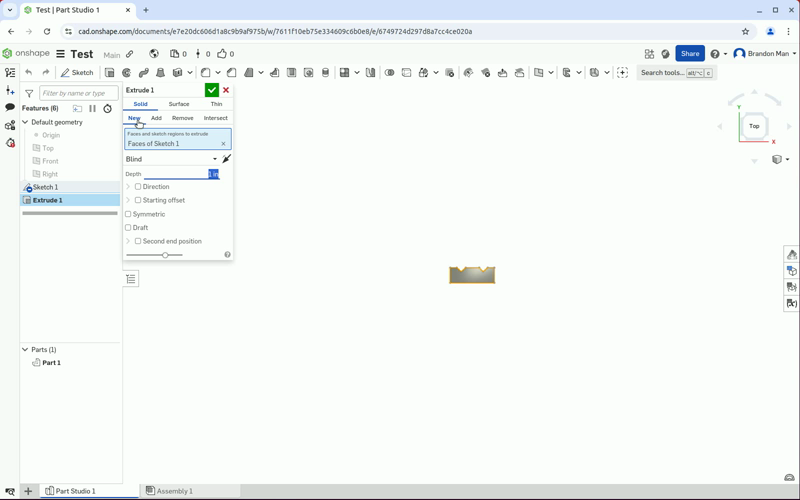
text(-0.241)
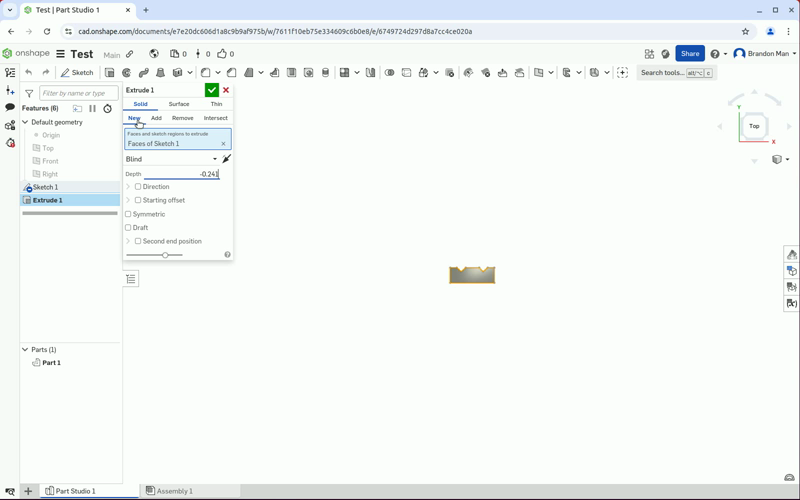
key(enter)
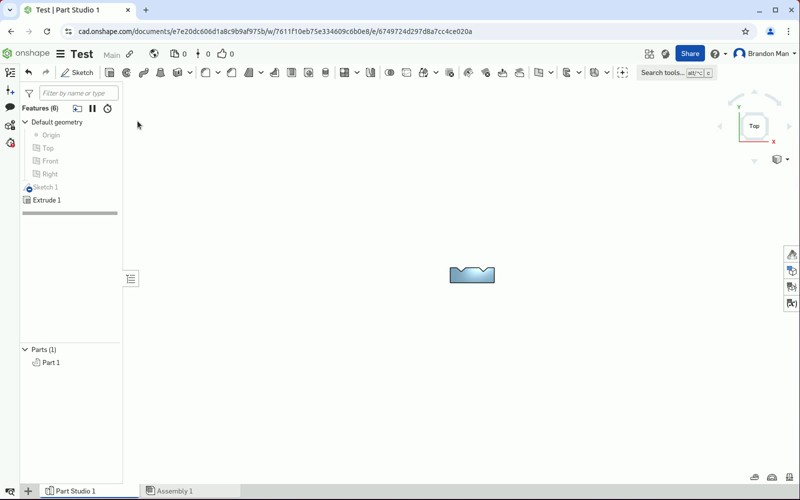
key(shift+h)
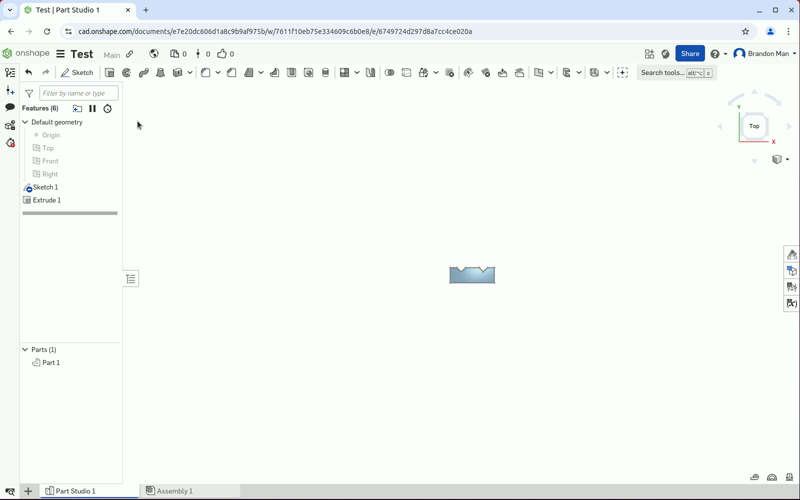
key(shift+h)
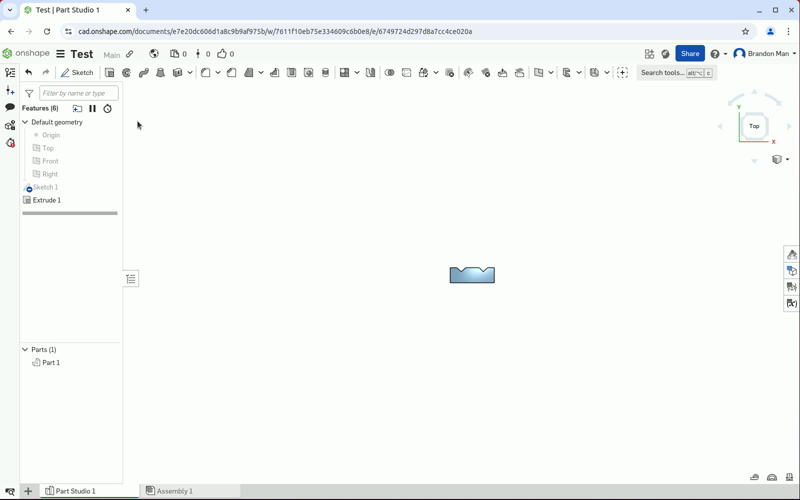
mouse_move(73, 189)
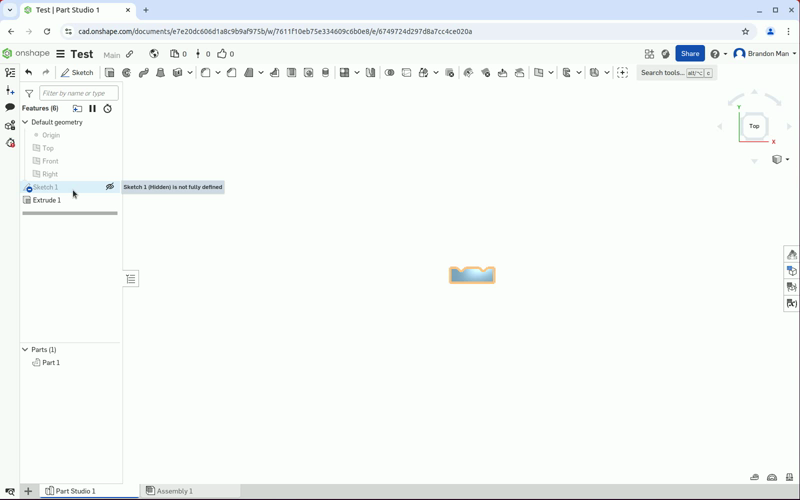
click(73, 189)
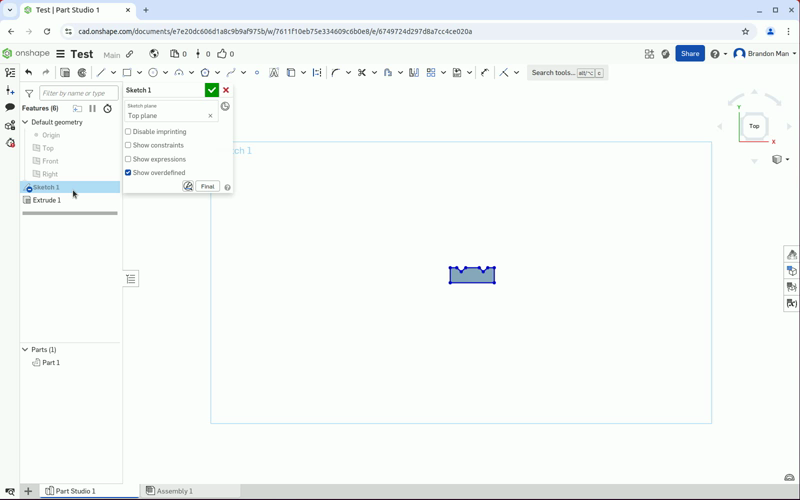
mouse_move(229, 92)
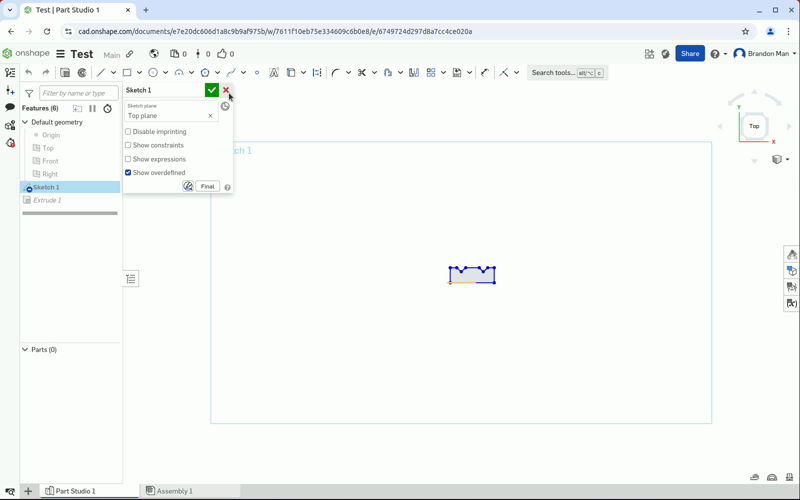
click(229, 92)
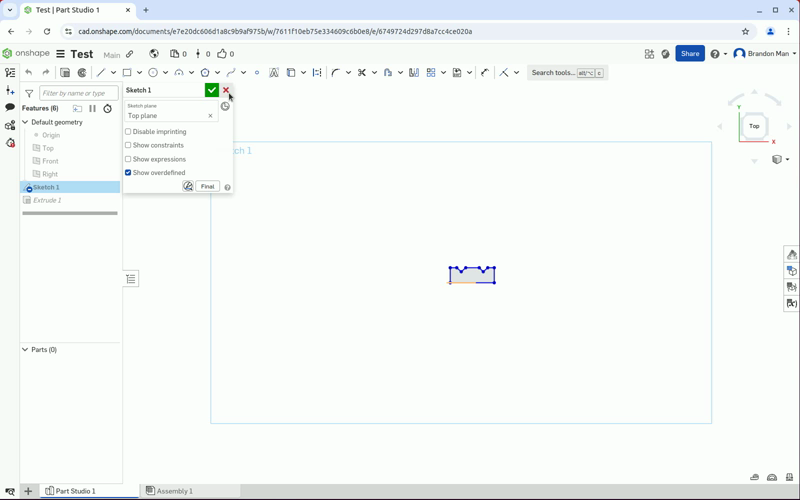
key(shift+s)
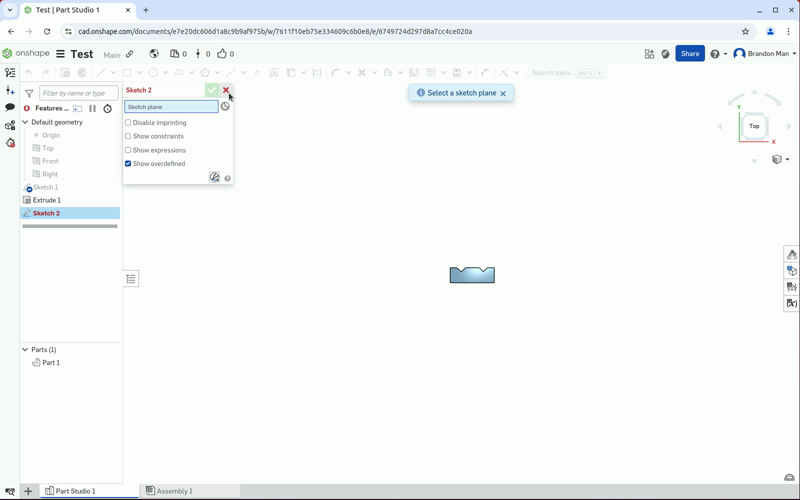
mouse_move(73, 150)
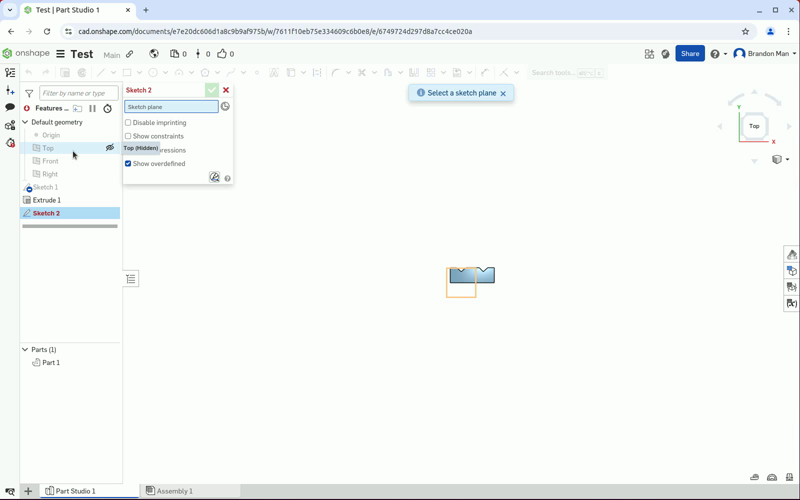
click(73, 150)
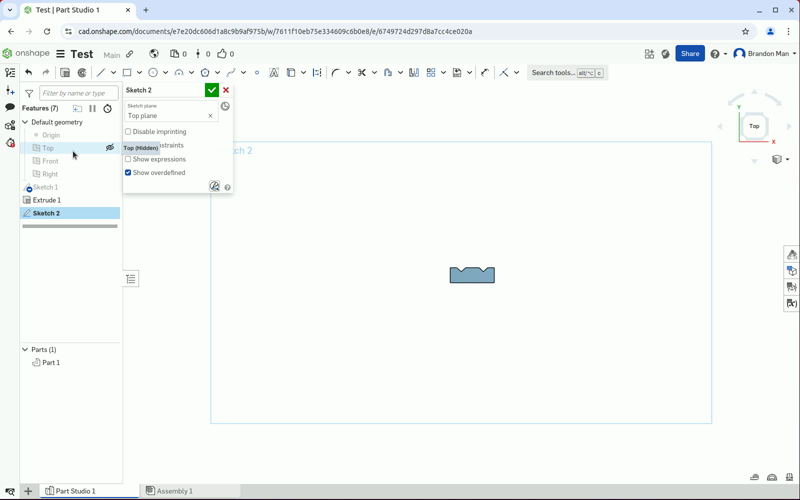
mouse_move(73, 352)
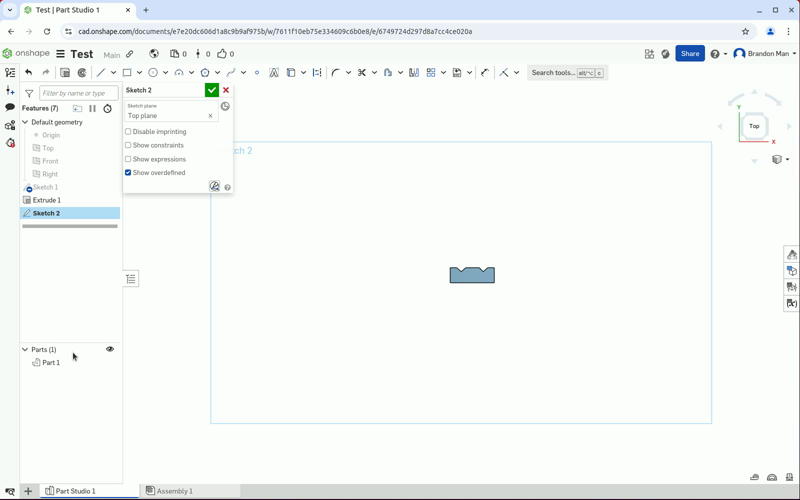
key(y)
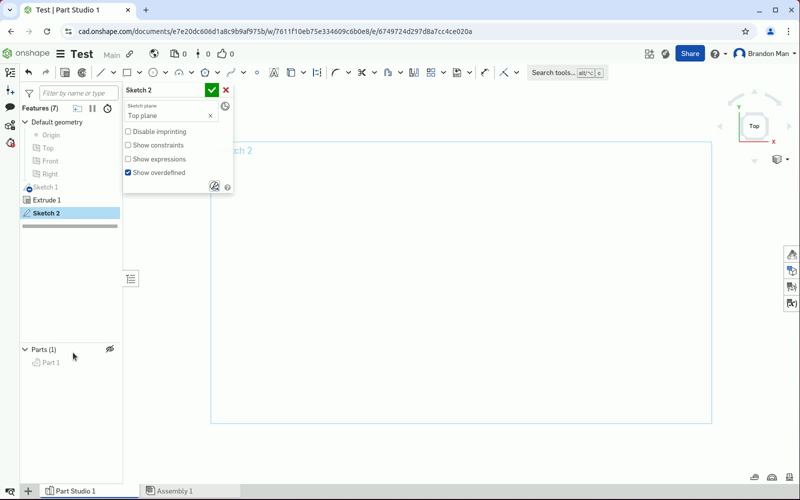
key(l)
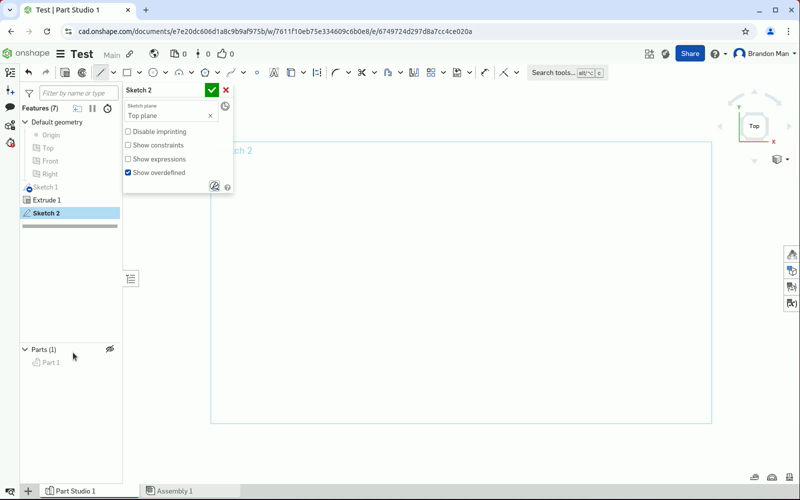
key_down(shift)
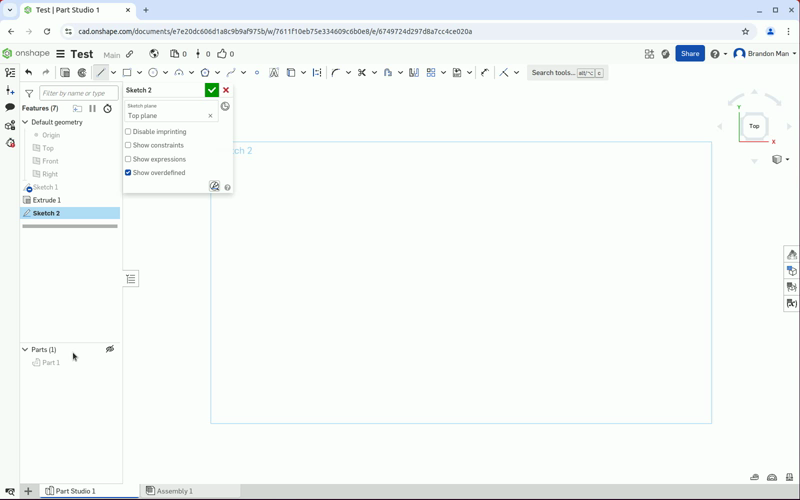
mouse_move(450, 395)
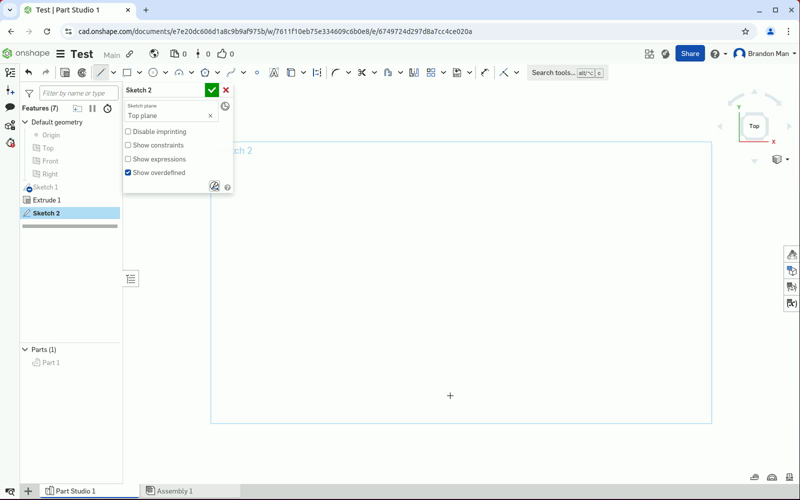
click(450, 395)
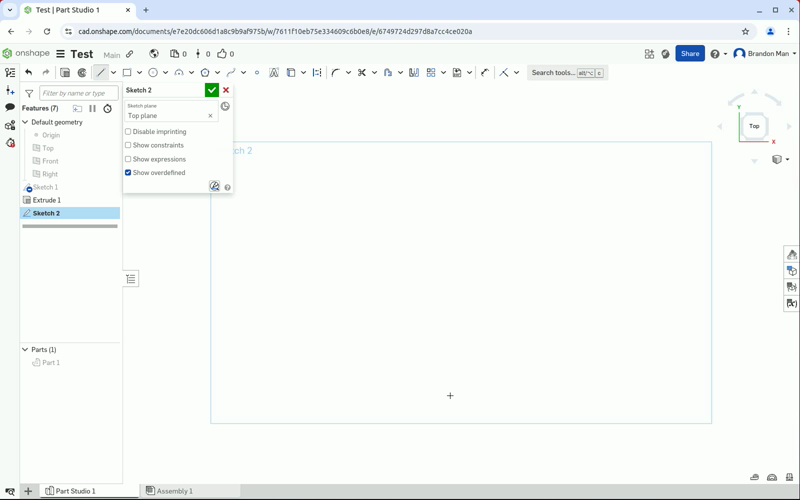
key_up(shift)
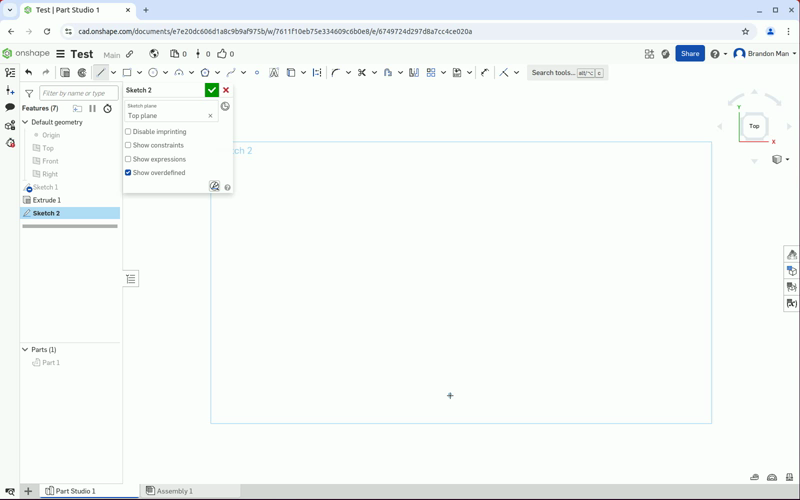
key_down(shift)
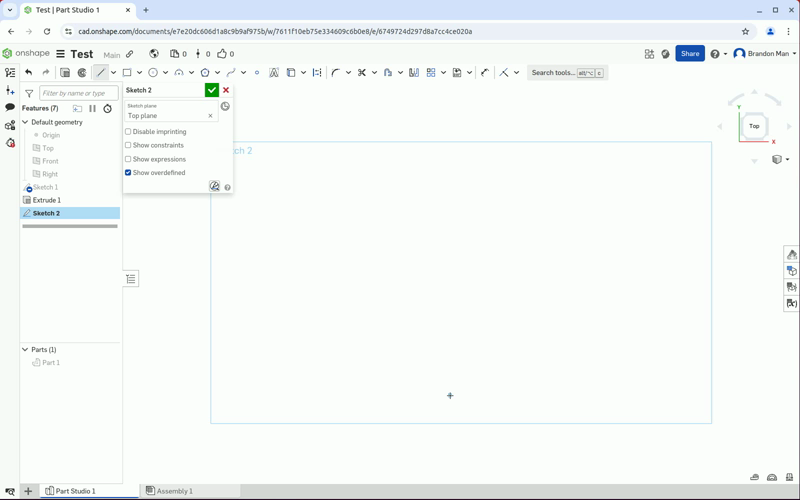
mouse_move(480, 395)
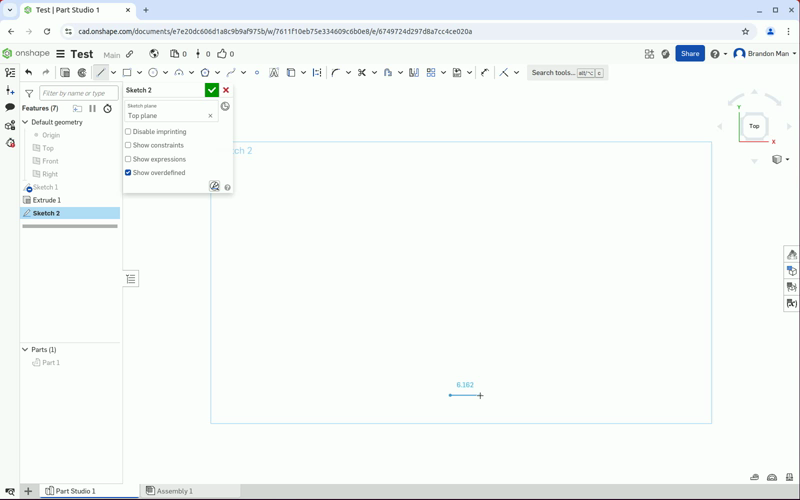
mouse_move(456, 395)
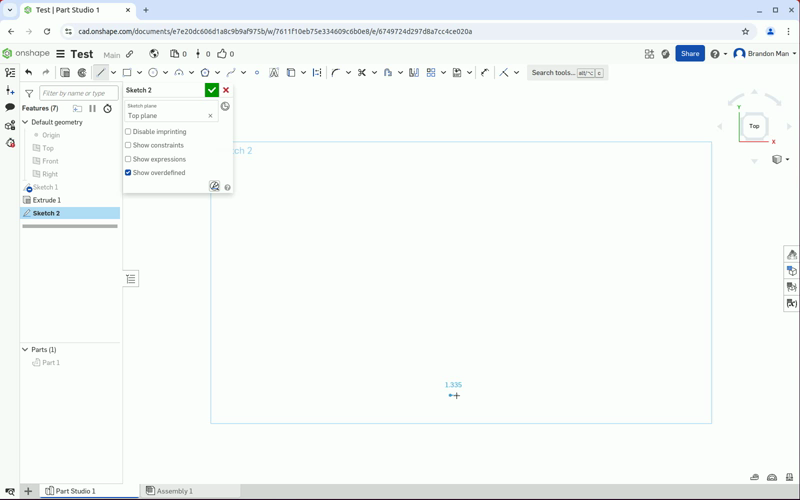
scroll(6)
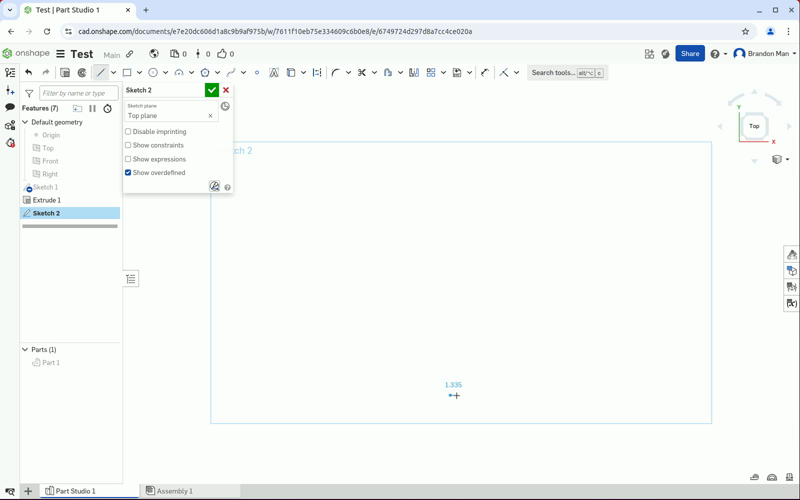
scroll(6)
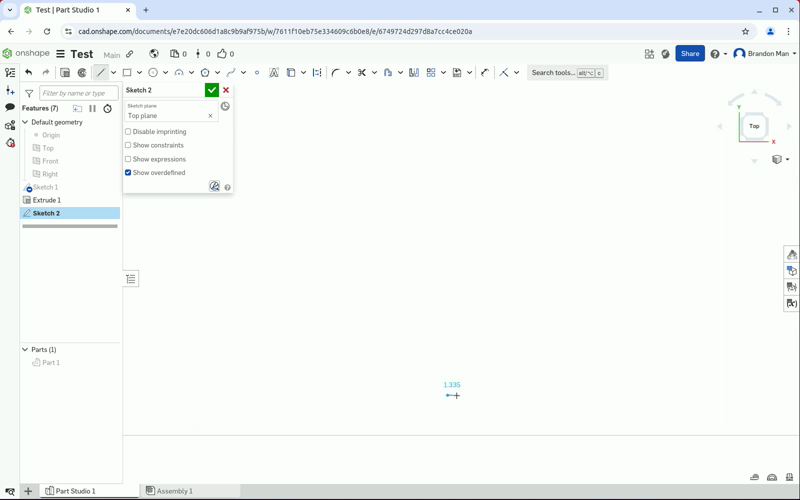
scroll(6)
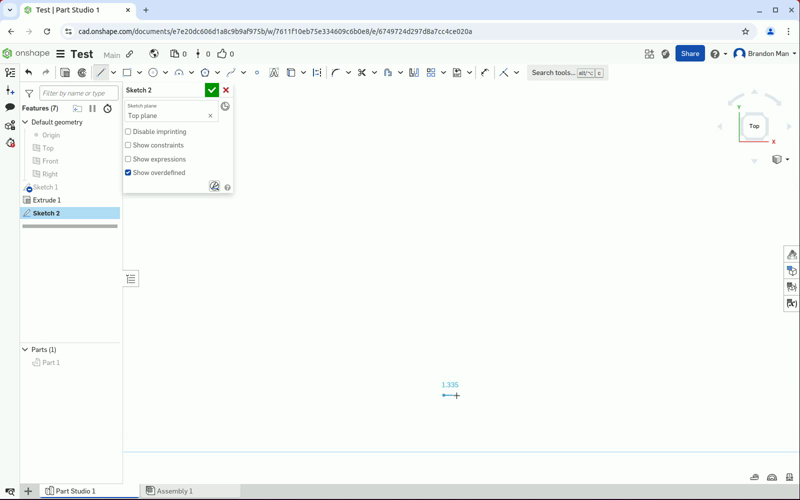
scroll(6)
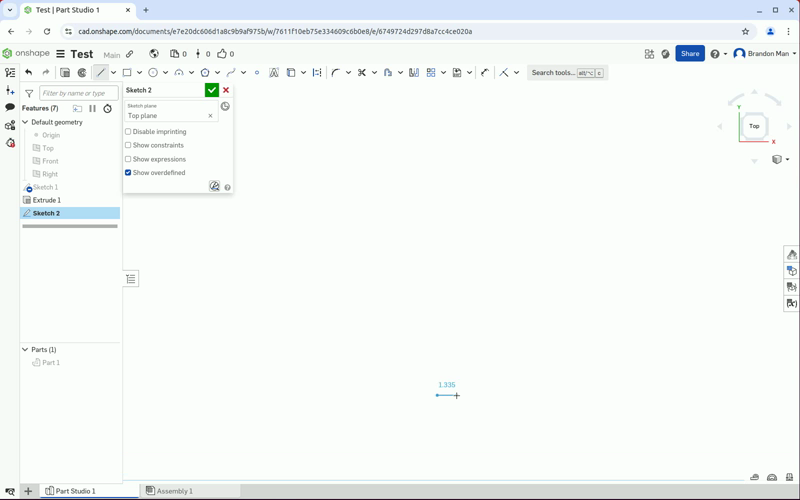
scroll(6)
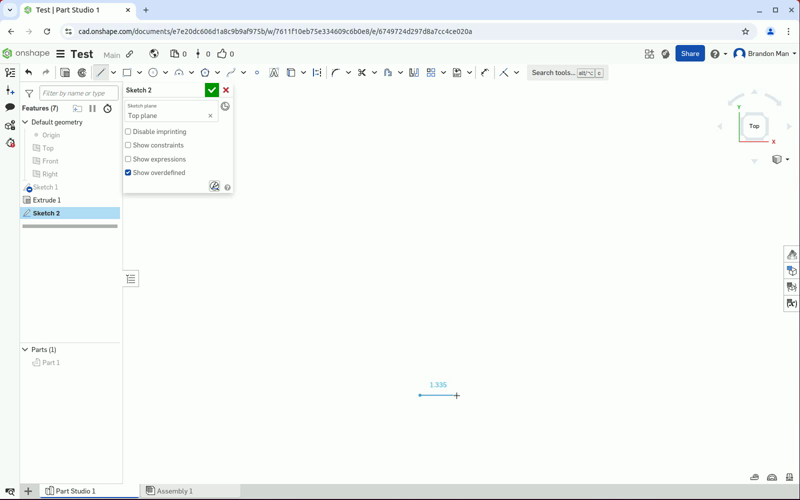
scroll(6)
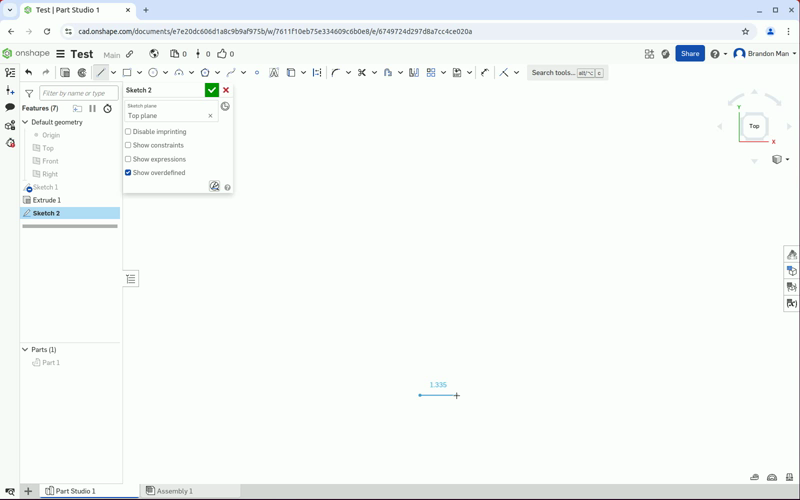
scroll(6)
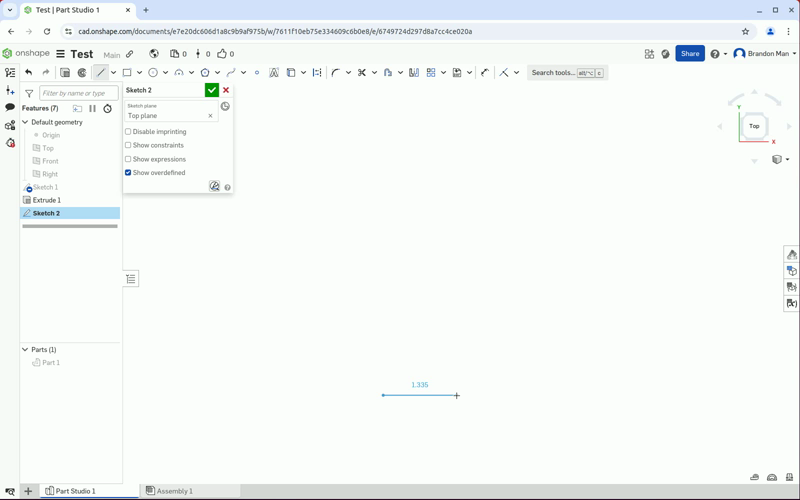
click(456, 395)
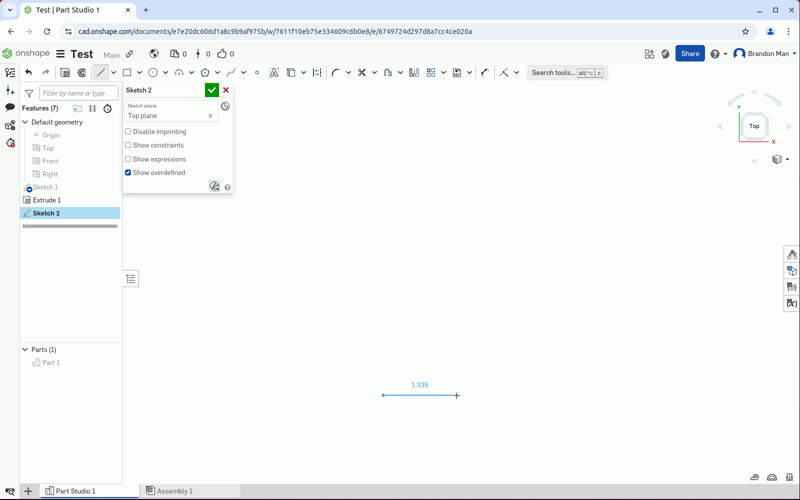
scroll(-6)
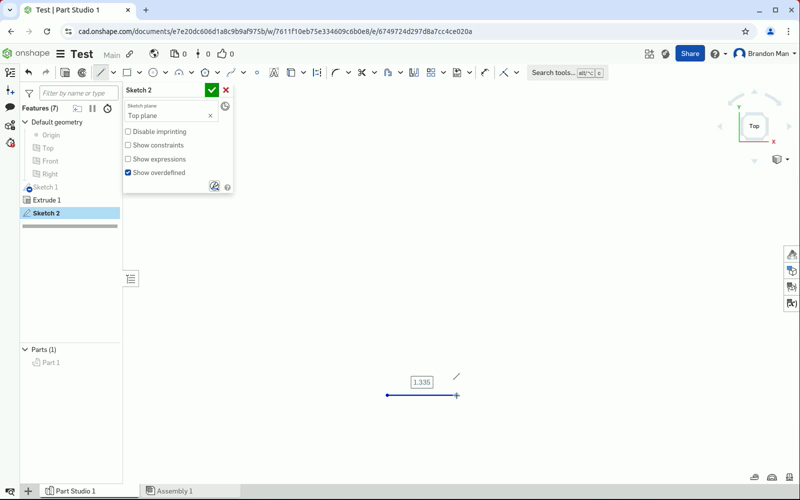
scroll(-6)
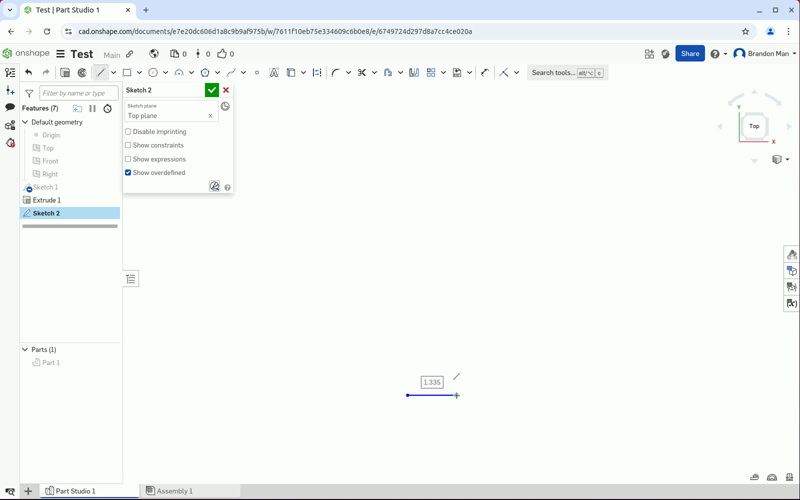
scroll(-6)
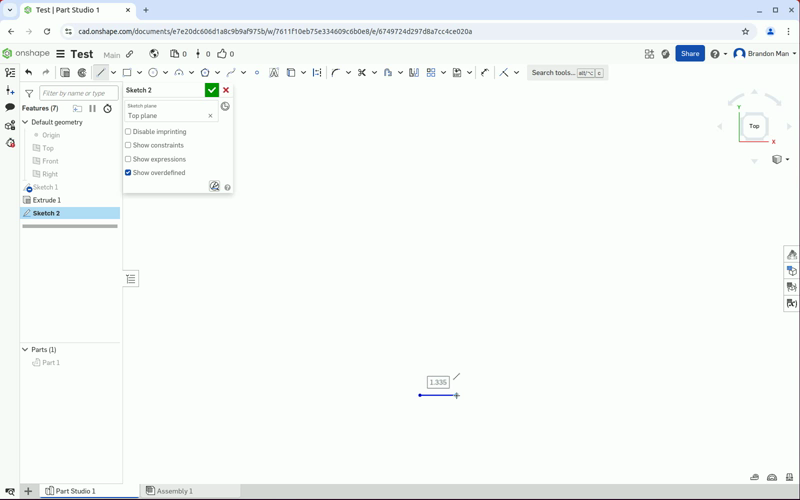
scroll(-6)
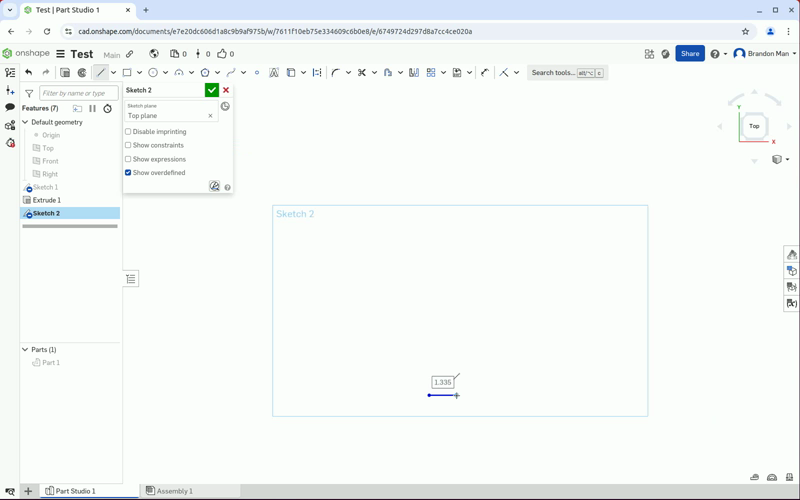
scroll(-6)
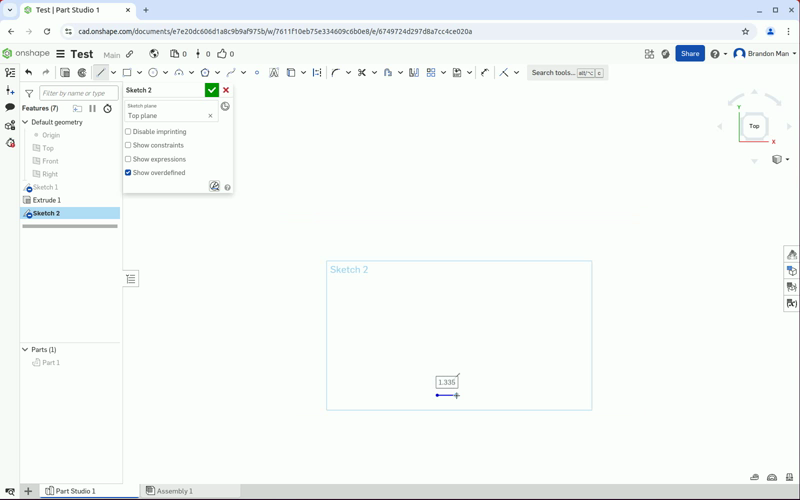
scroll(-6)
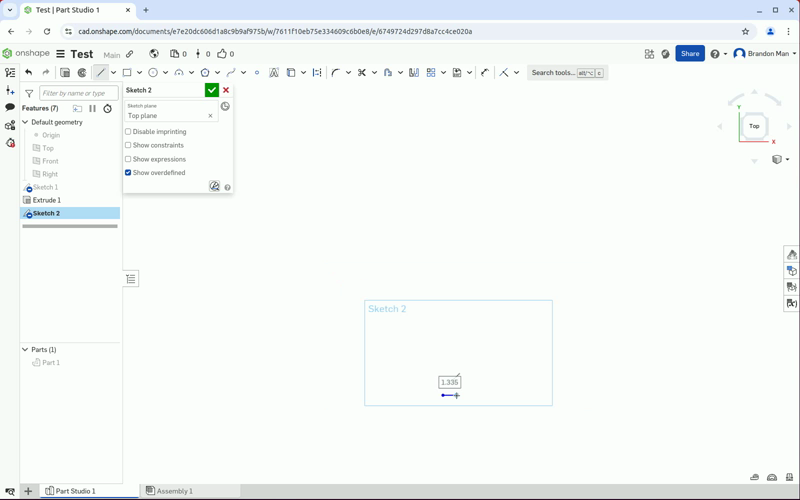
scroll(-6)
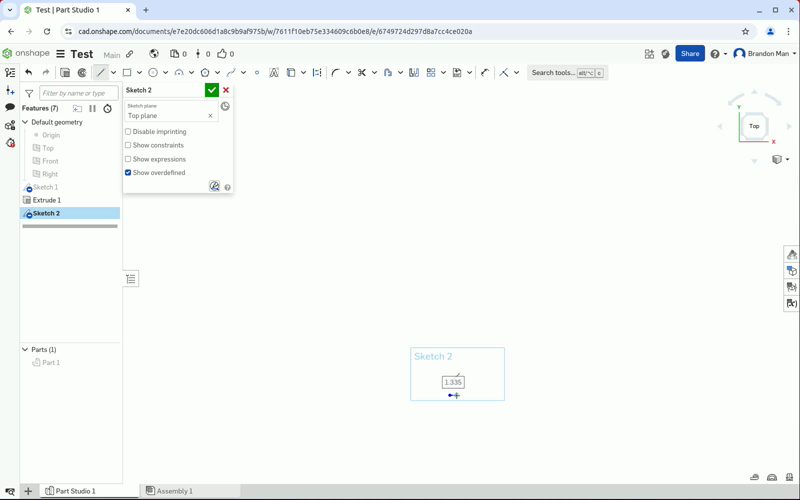
key_up(shift)
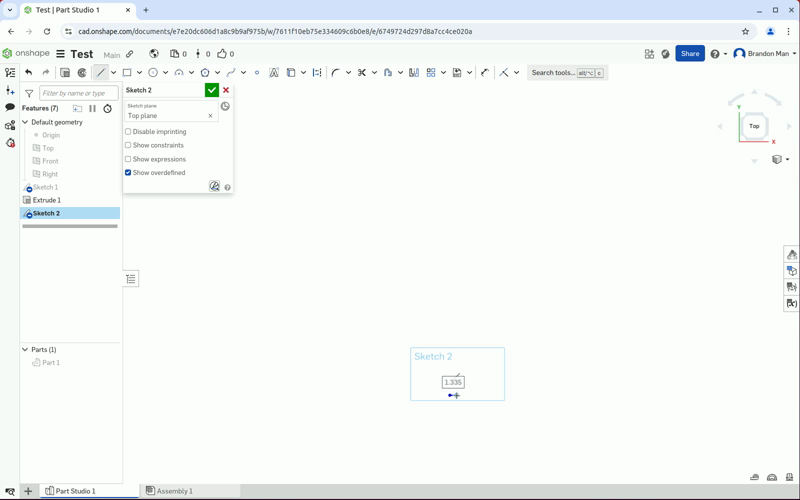
key_down(shift)
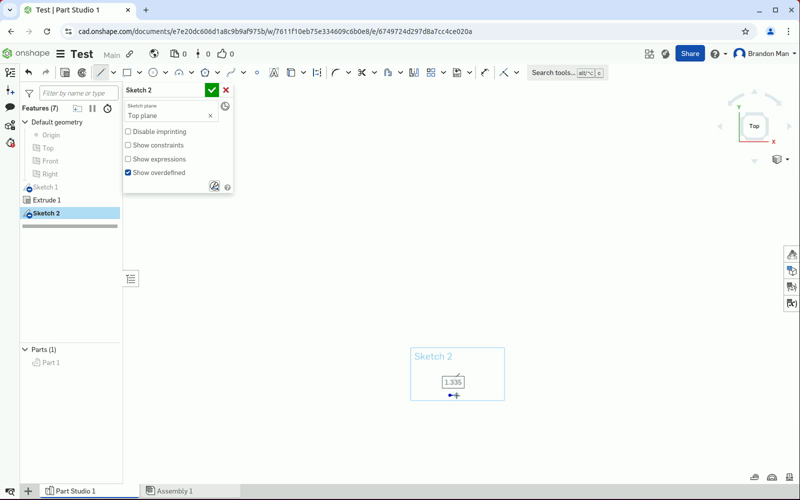
mouse_move(486, 395)
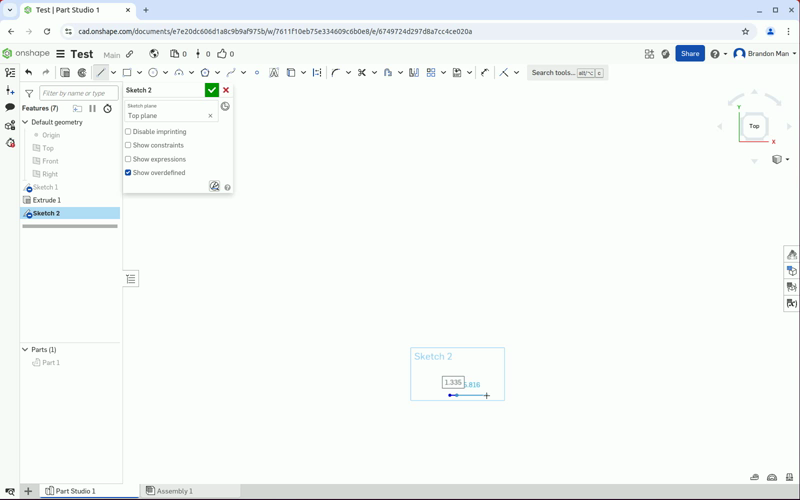
mouse_move(461, 390)
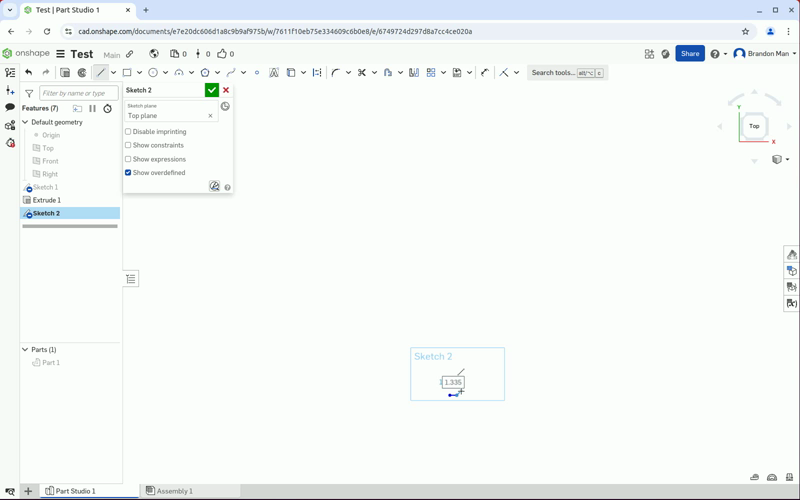
scroll(6)
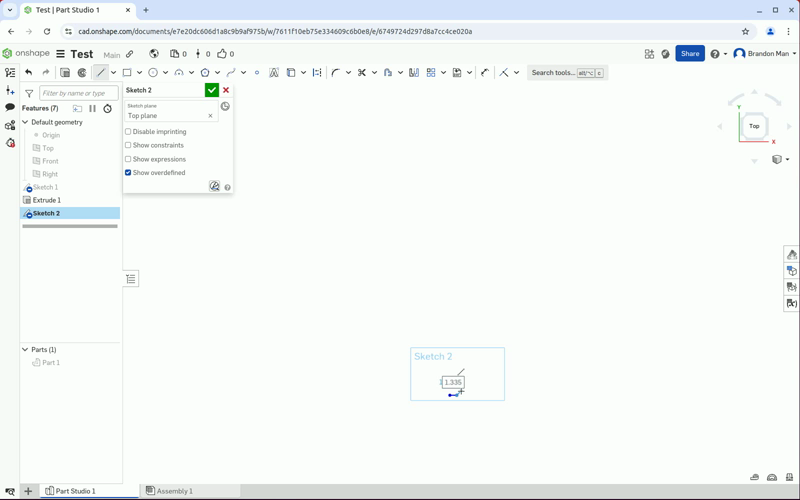
scroll(6)
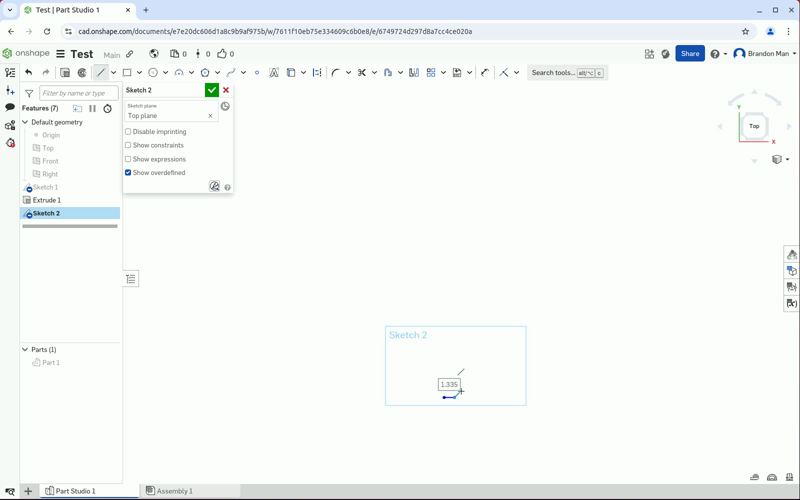
scroll(6)
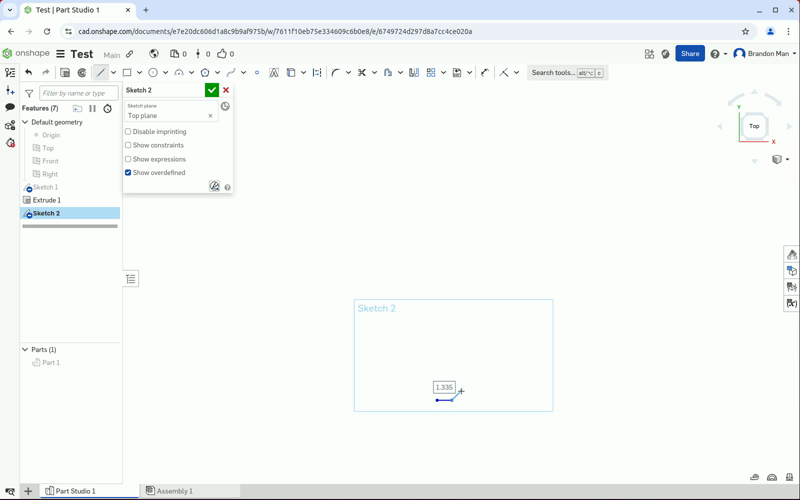
scroll(6)
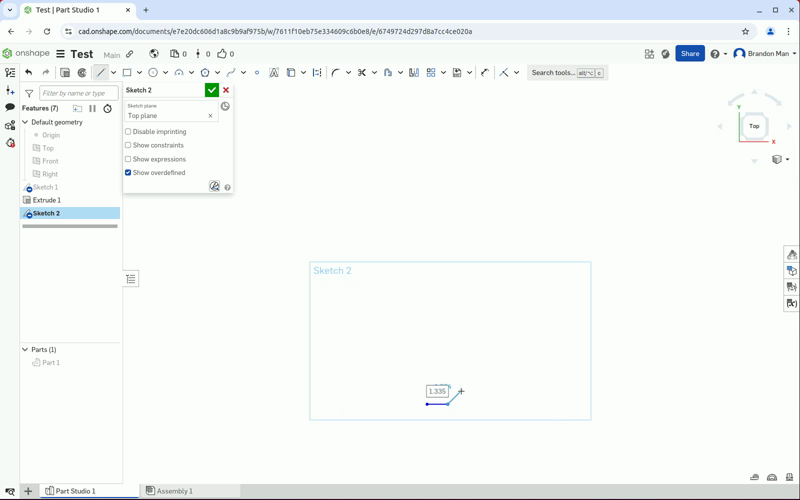
scroll(6)
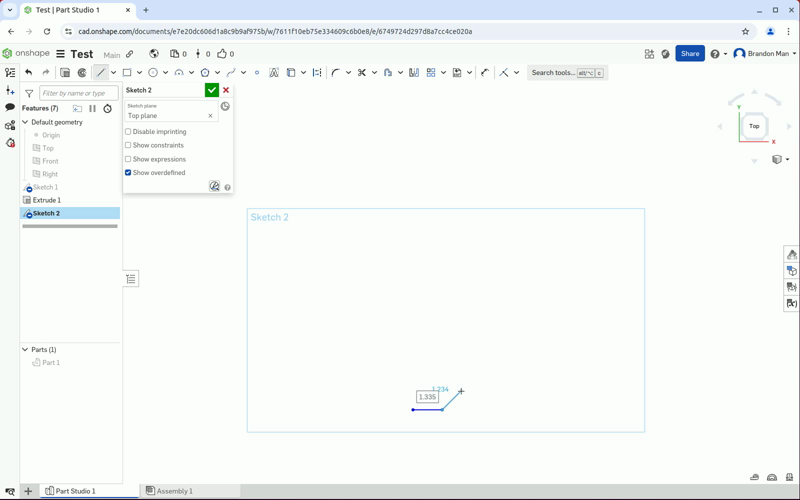
scroll(6)
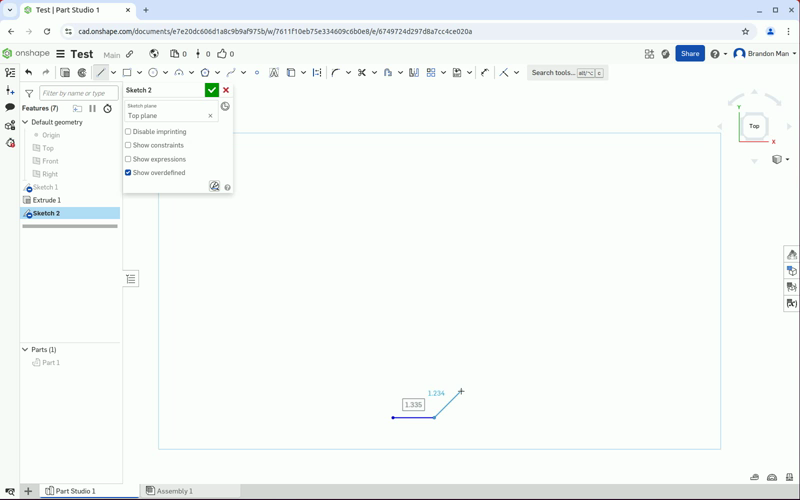
scroll(6)
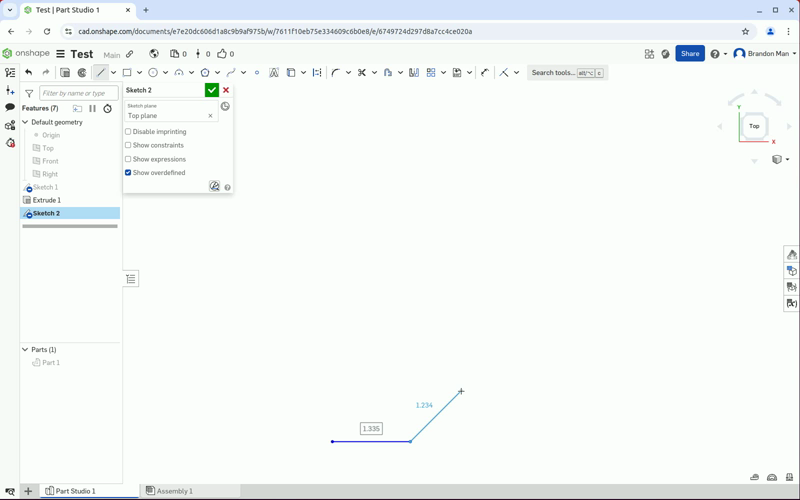
click(461, 390)
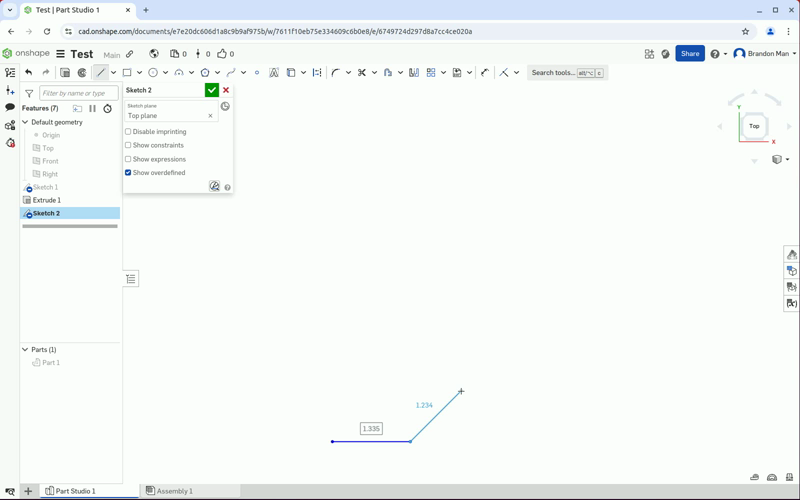
scroll(-6)
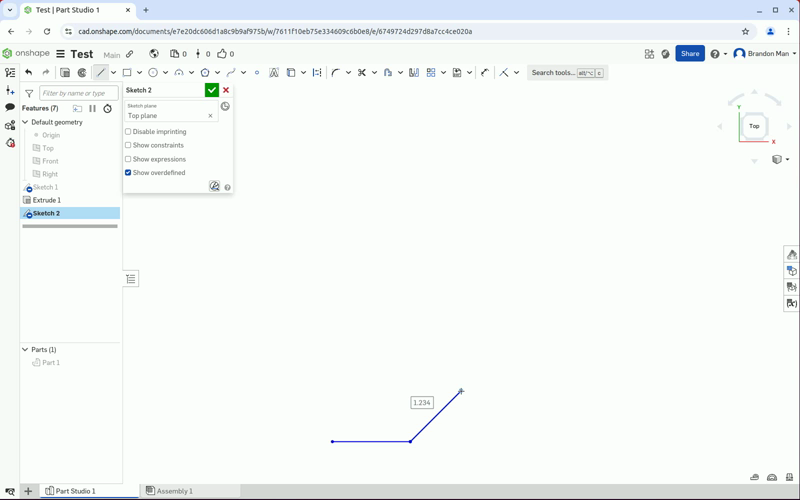
scroll(-6)
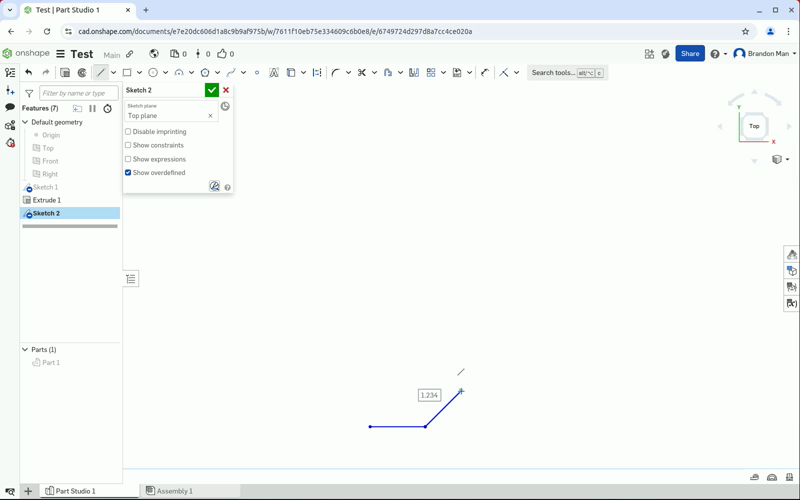
scroll(-6)
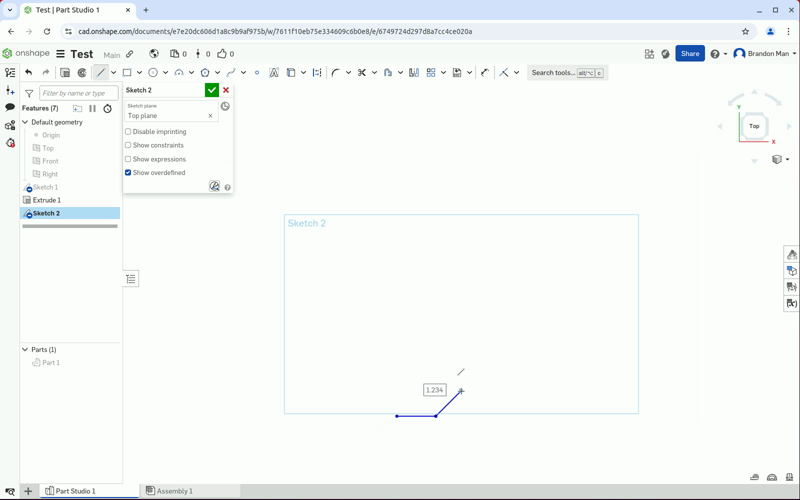
scroll(-6)
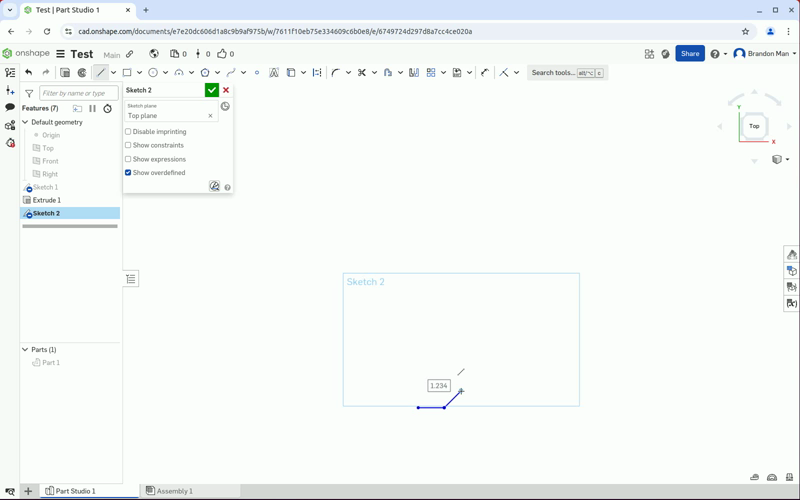
scroll(-6)
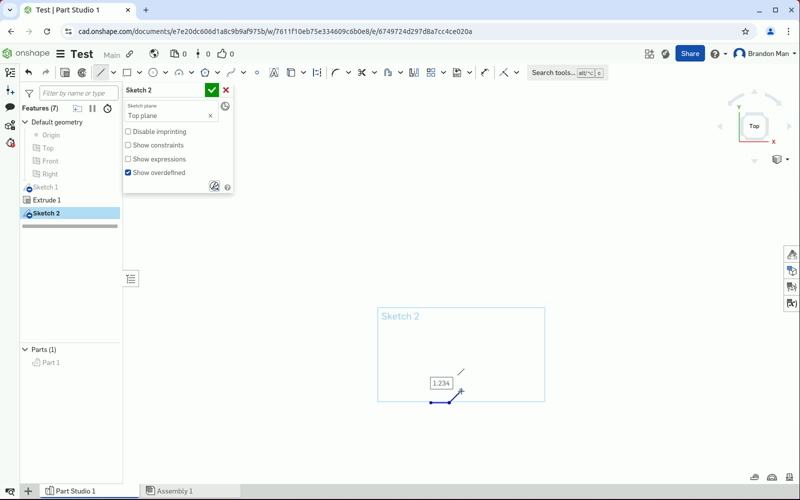
scroll(-6)
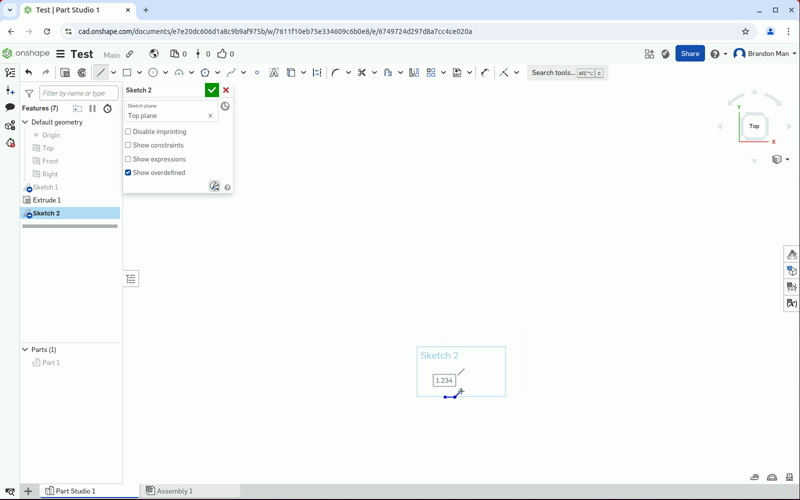
scroll(-6)
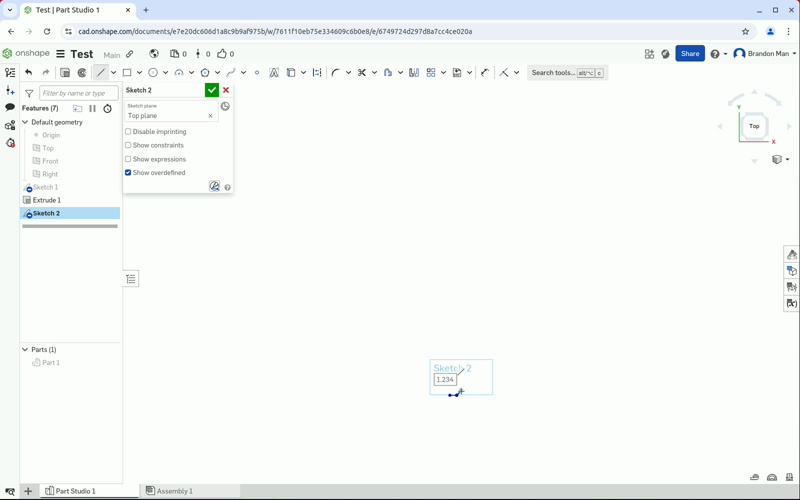
key_up(shift)
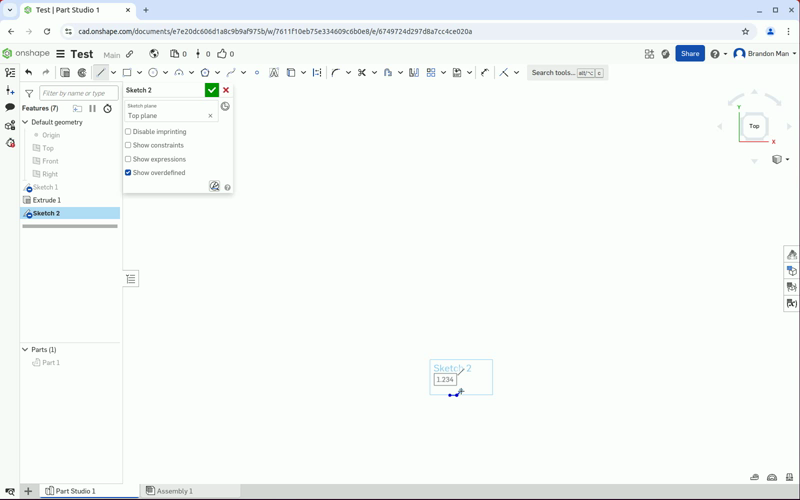
key_down(shift)
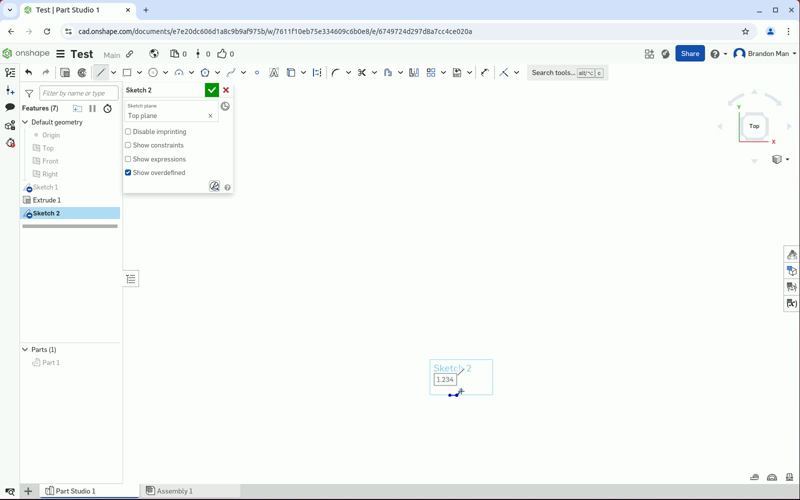
mouse_move(491, 390)
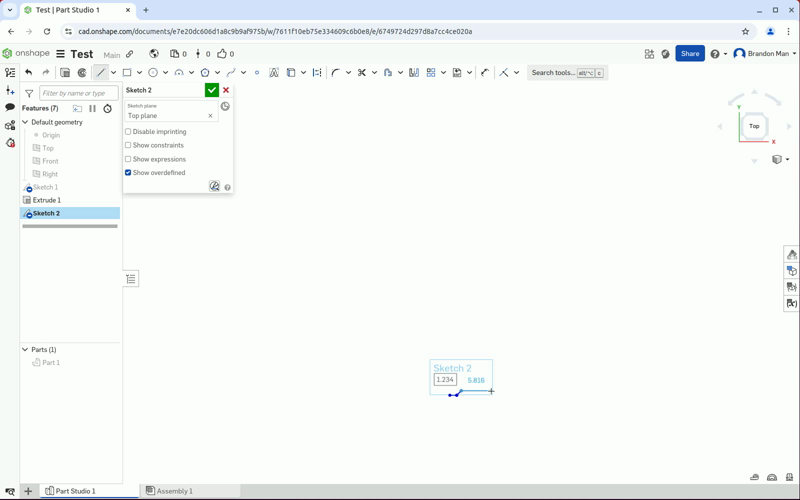
mouse_move(465, 395)
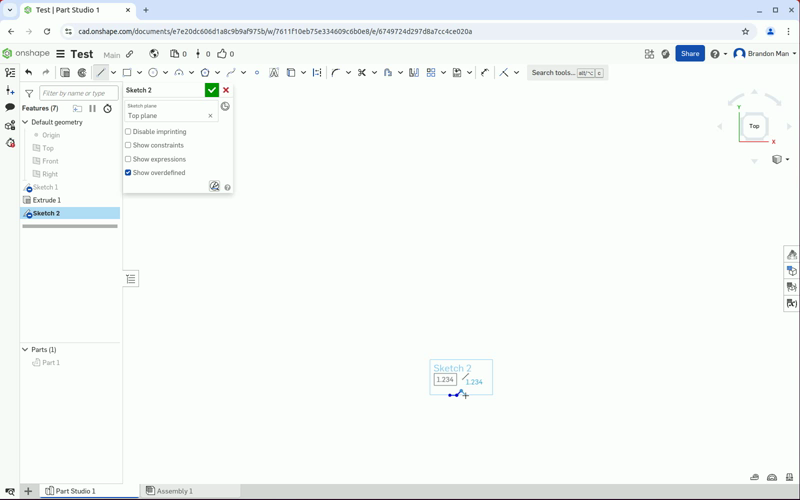
scroll(6)
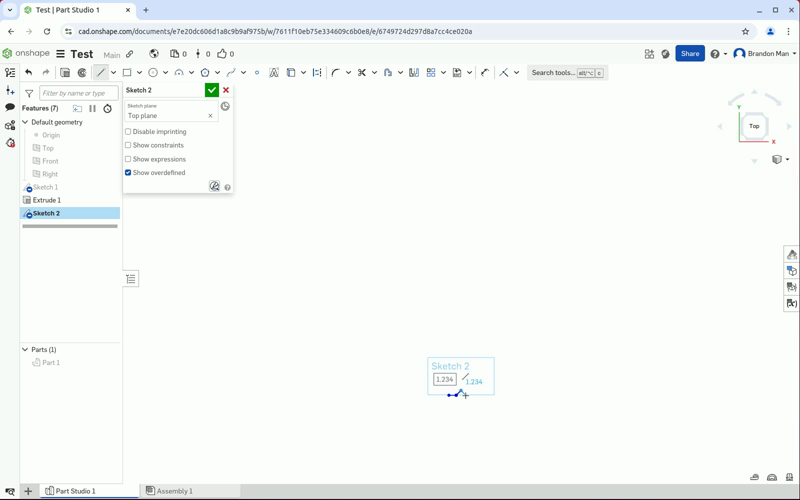
scroll(6)
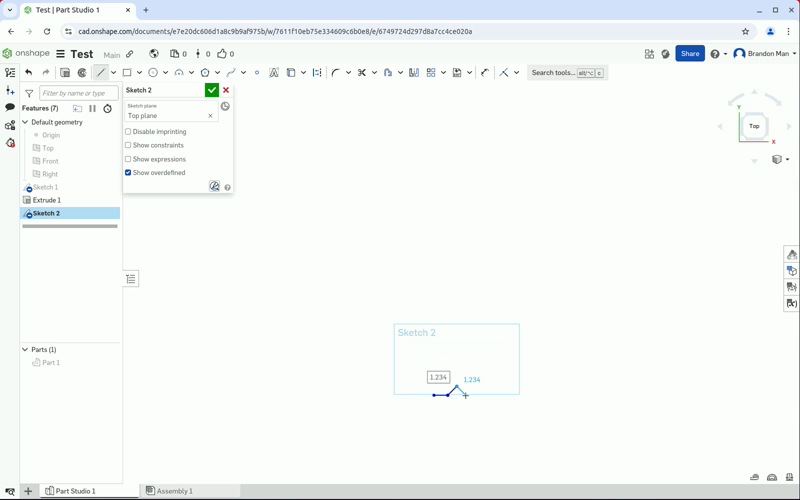
scroll(6)
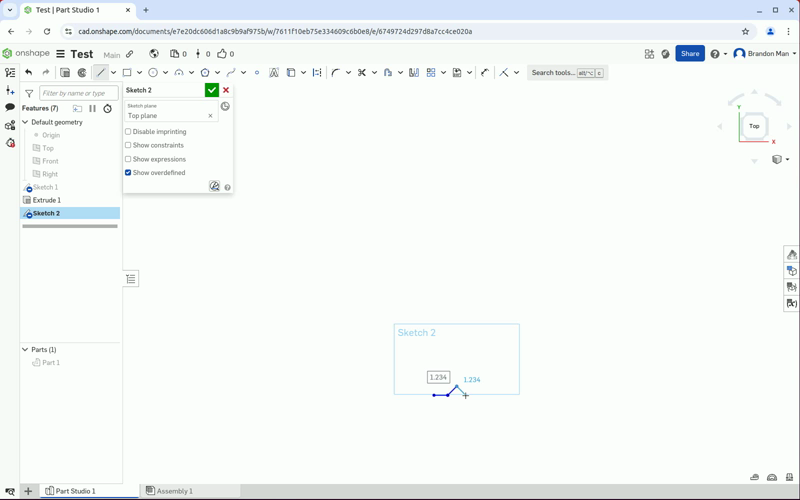
scroll(6)
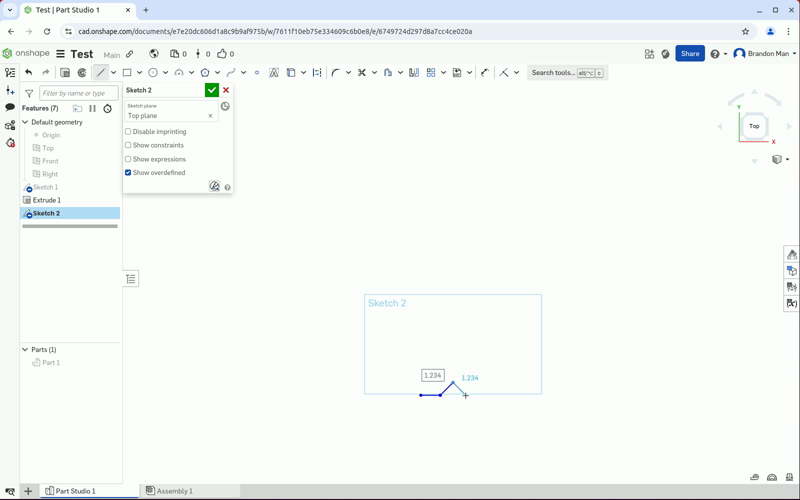
scroll(6)
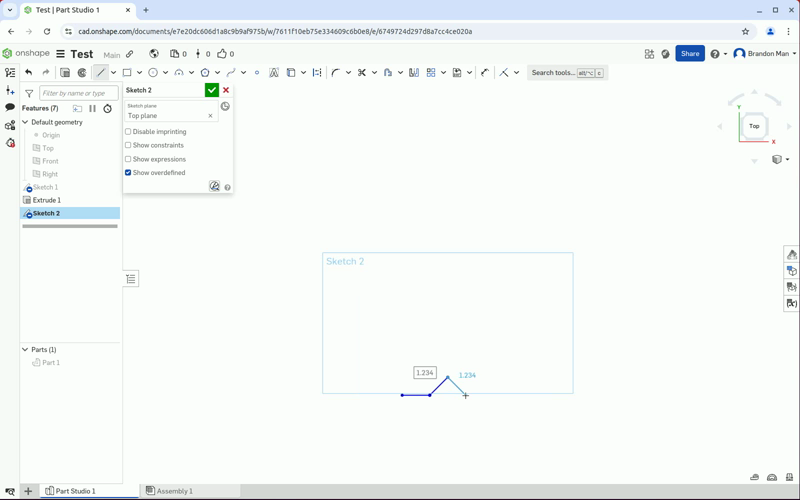
scroll(6)
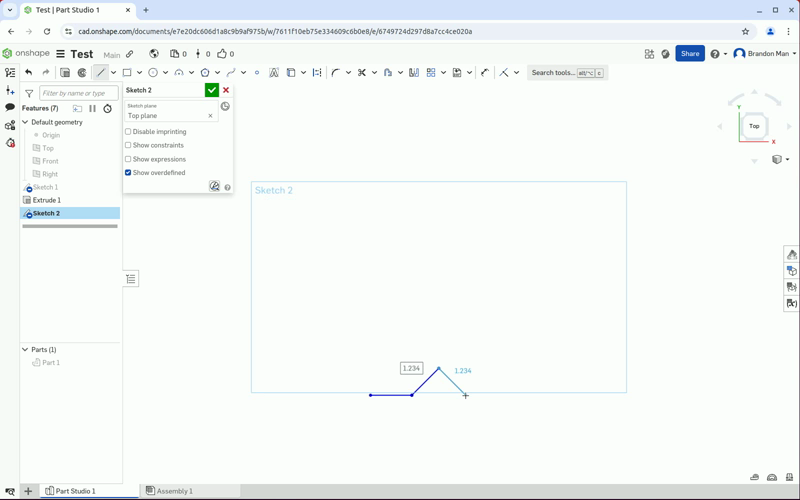
scroll(6)
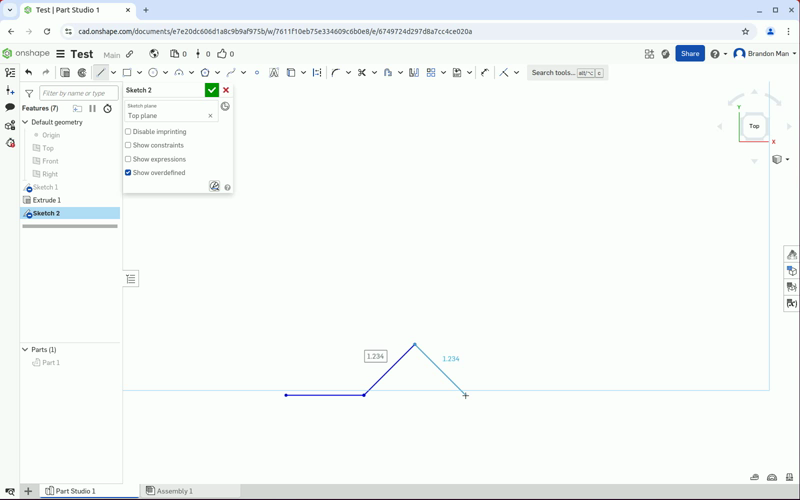
click(465, 395)
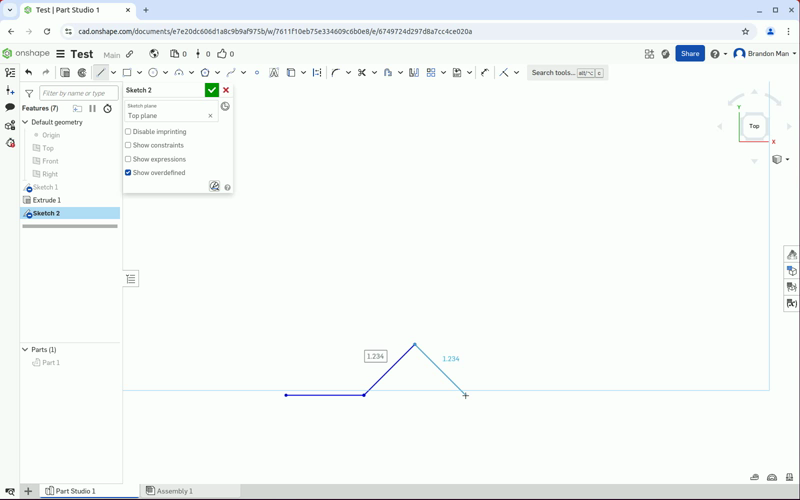
scroll(-6)
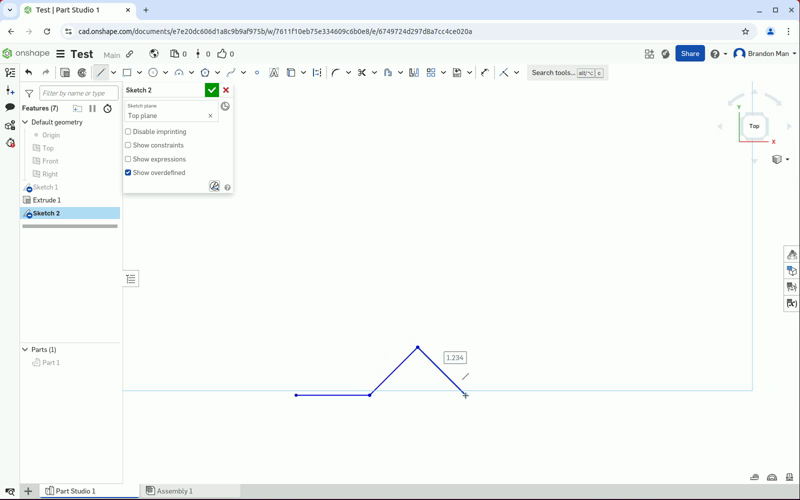
scroll(-6)
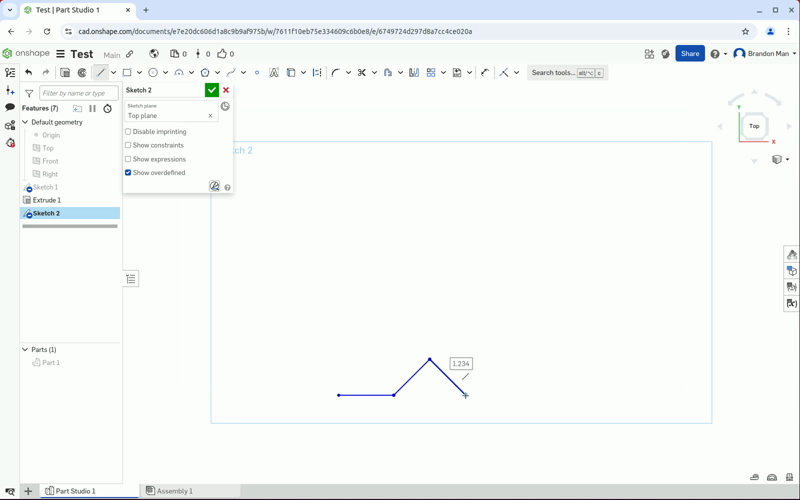
scroll(-6)
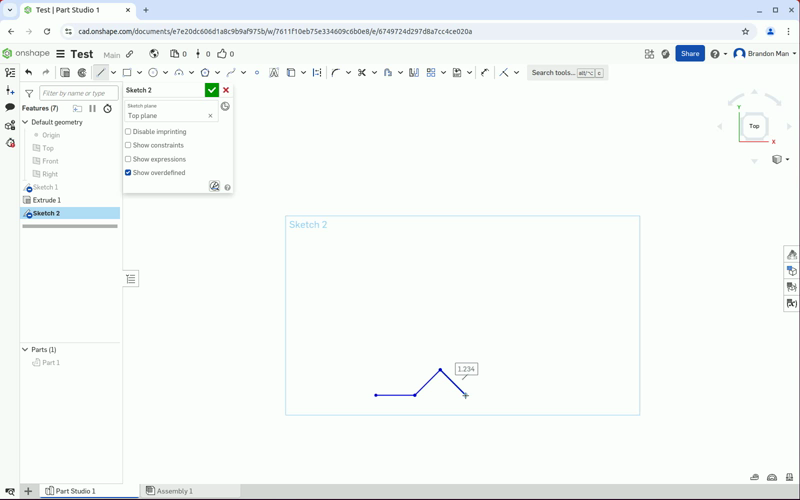
scroll(-6)
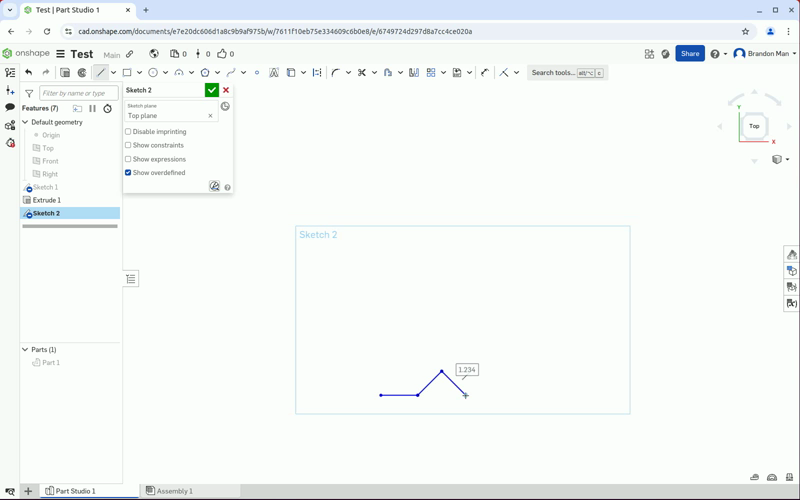
scroll(-6)
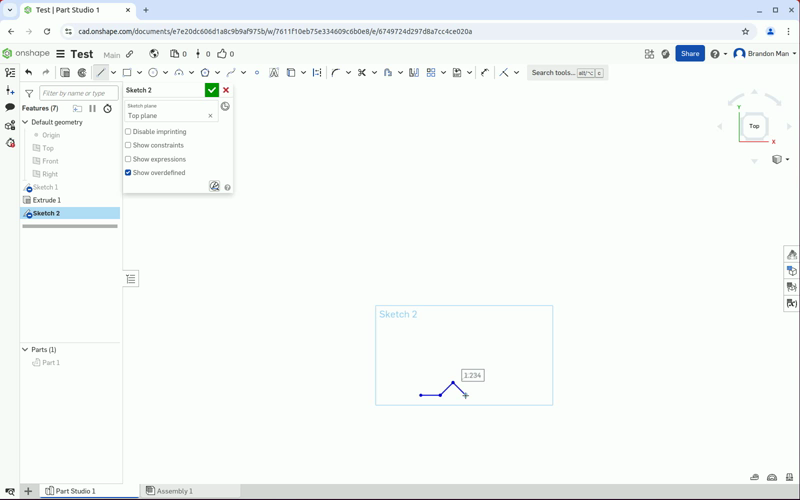
scroll(-6)
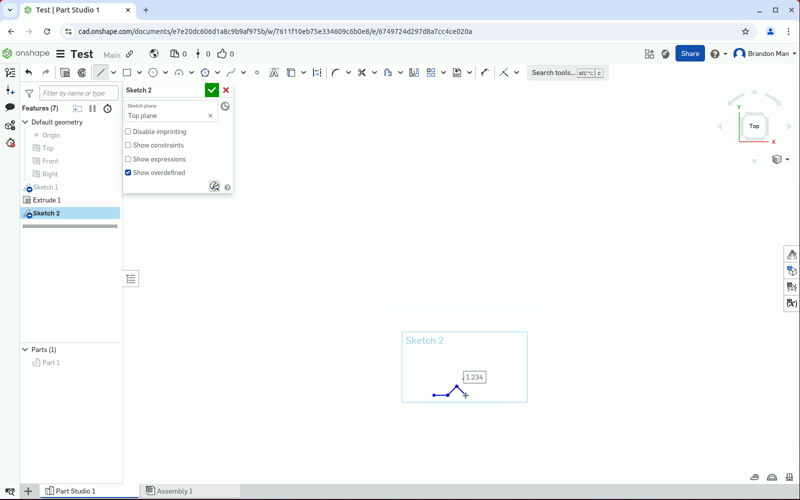
scroll(-6)
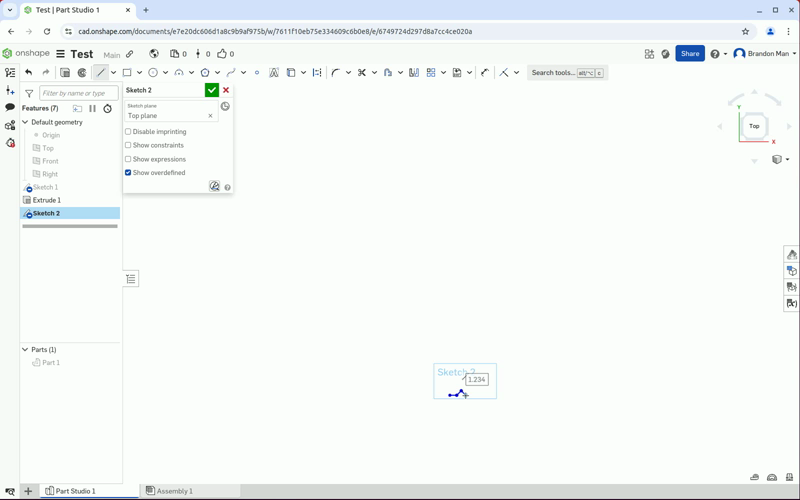
key_up(shift)
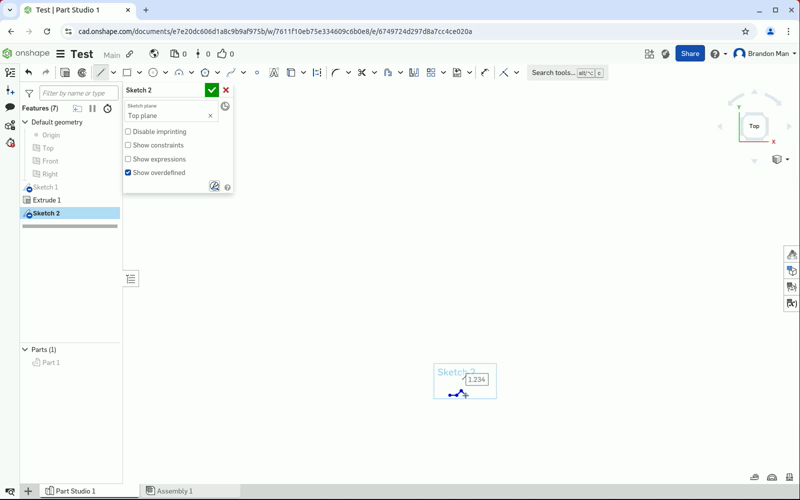
key_down(shift)
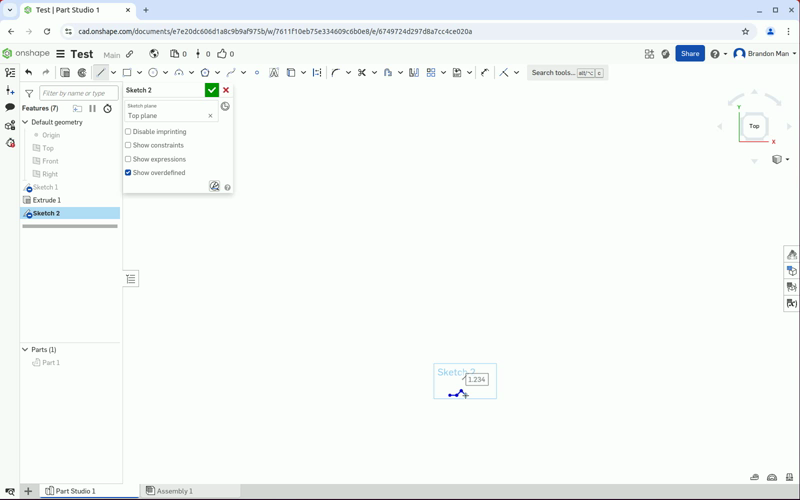
mouse_move(495, 395)
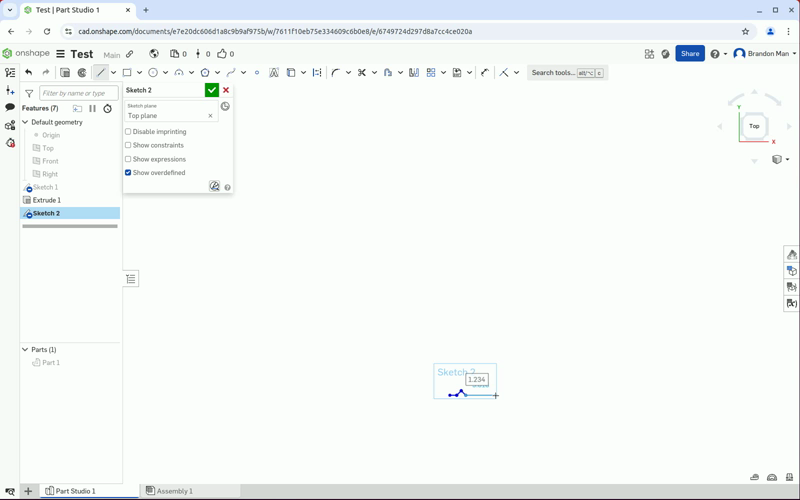
mouse_move(479, 395)
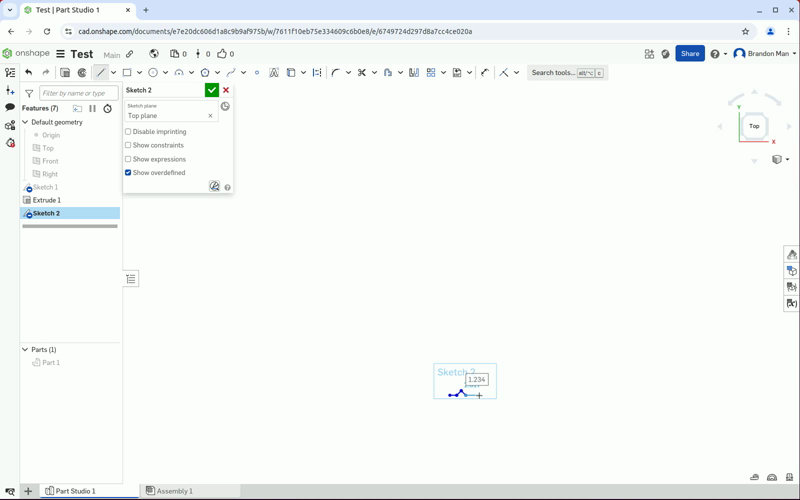
click(479, 395)
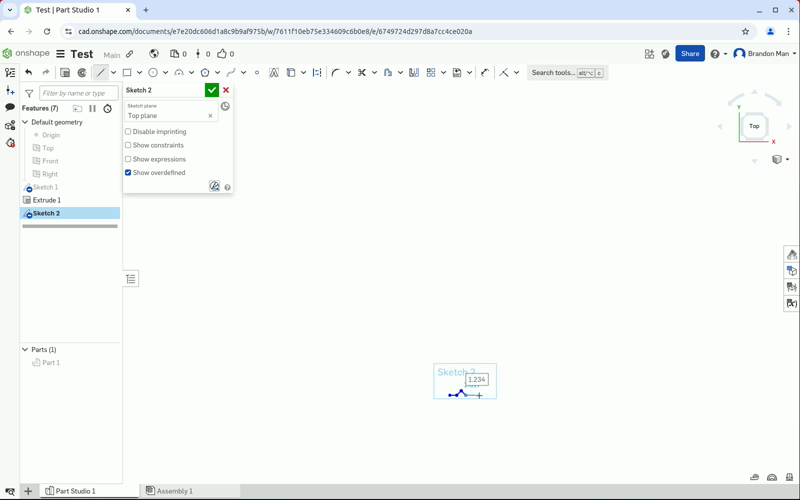
key_up(shift)
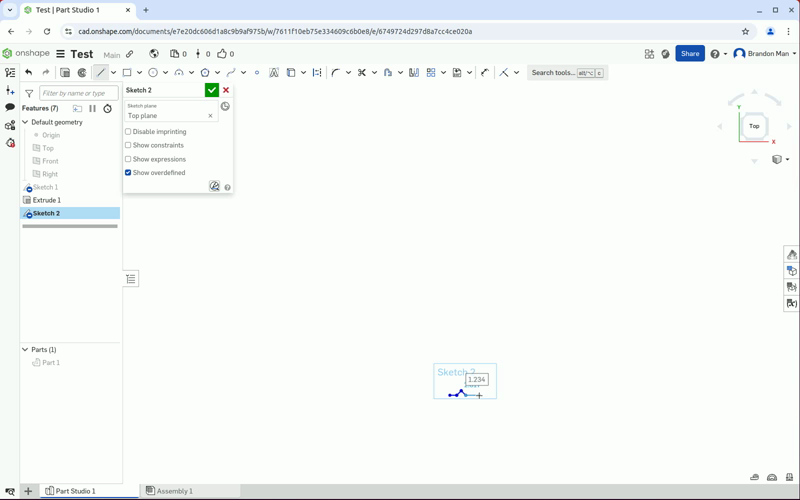
key_down(shift)
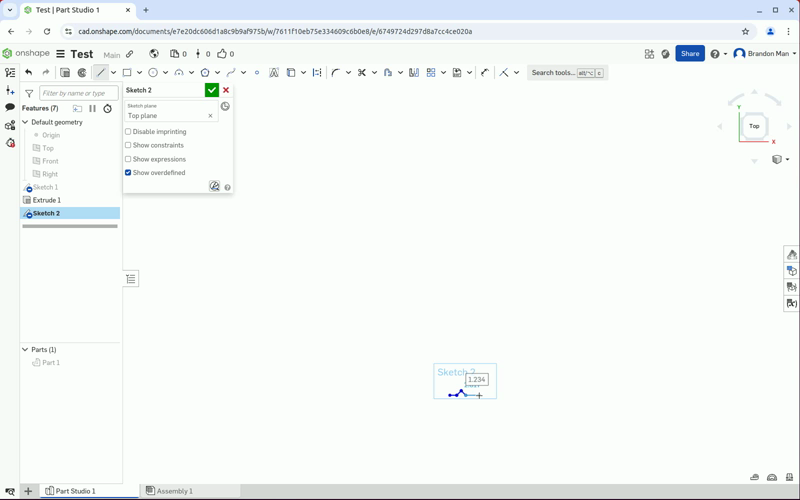
mouse_move(509, 395)
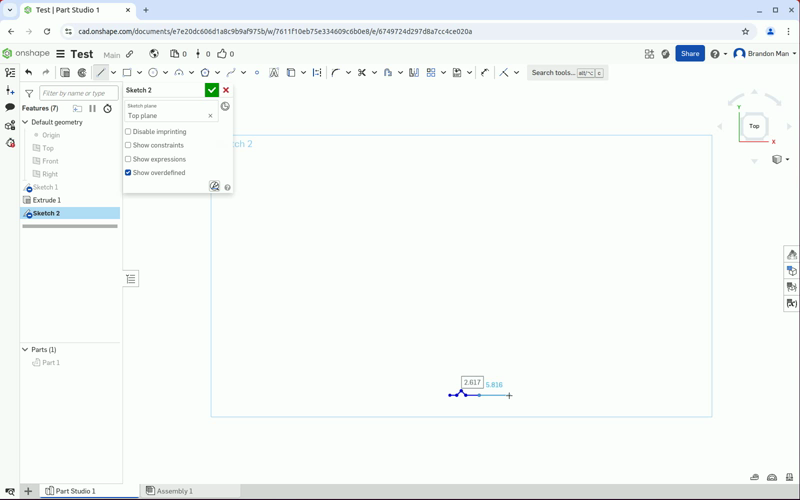
mouse_move(483, 390)
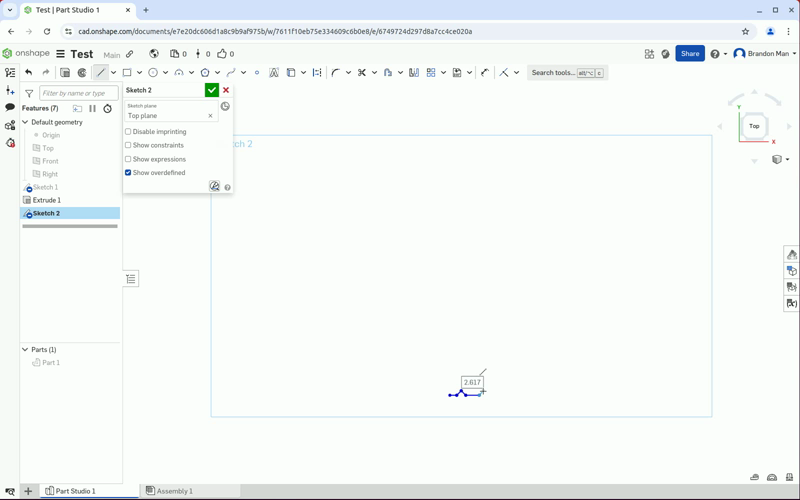
scroll(6)
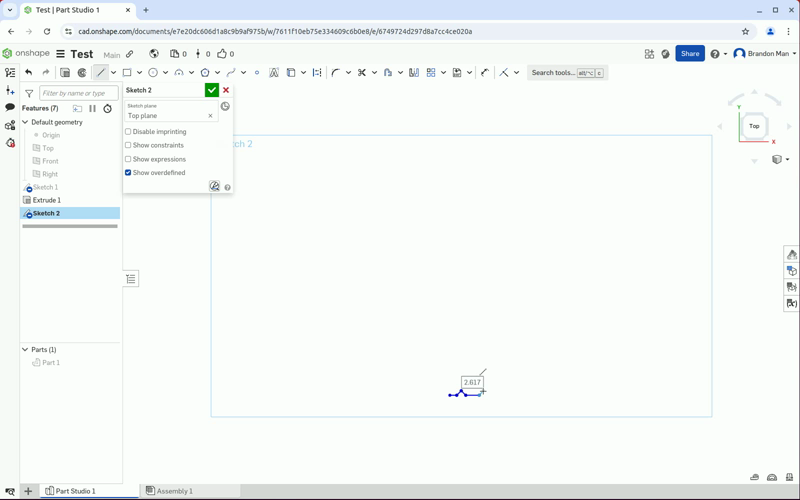
scroll(6)
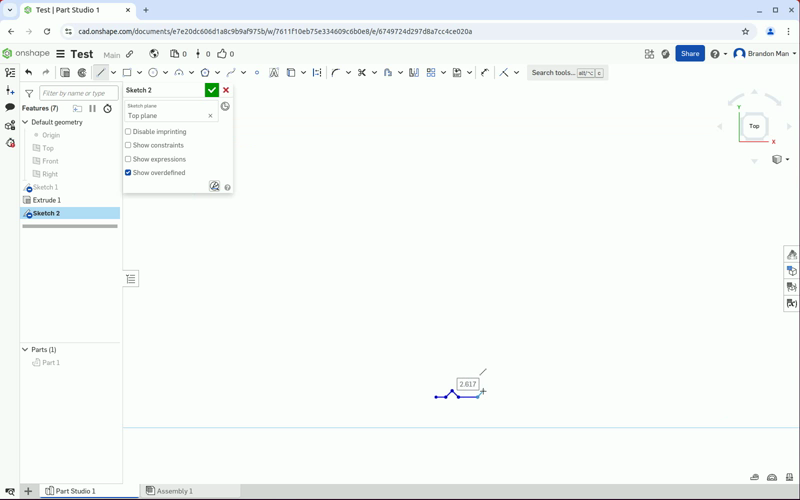
scroll(6)
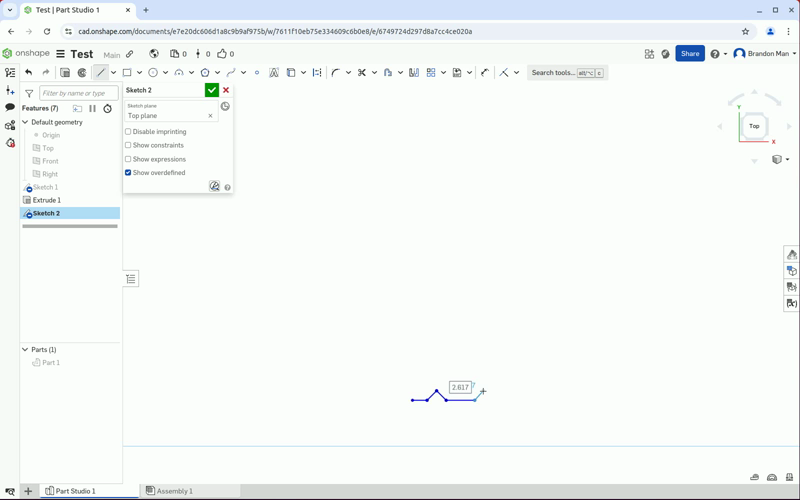
scroll(6)
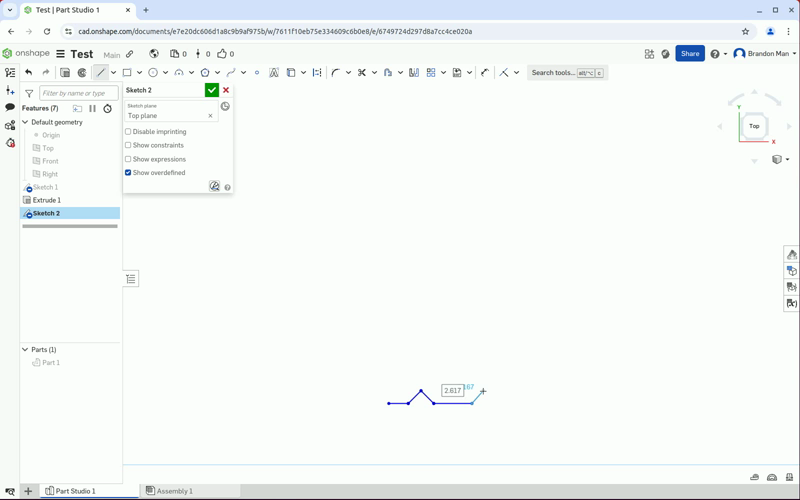
scroll(6)
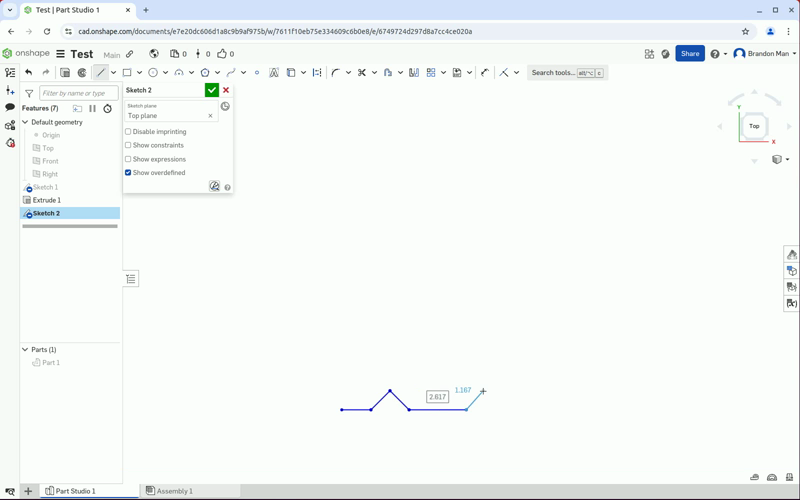
scroll(6)
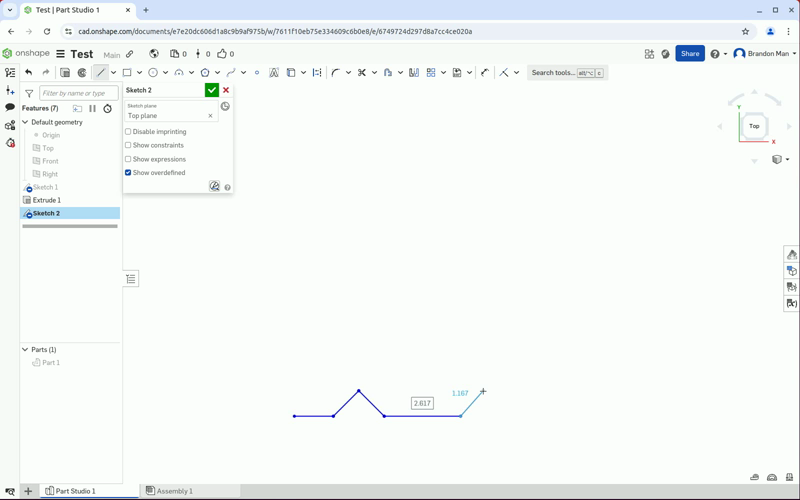
scroll(6)
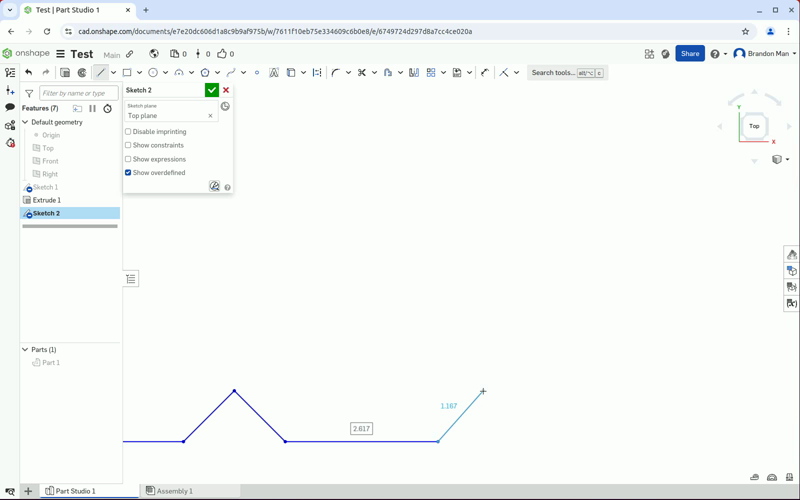
click(483, 390)
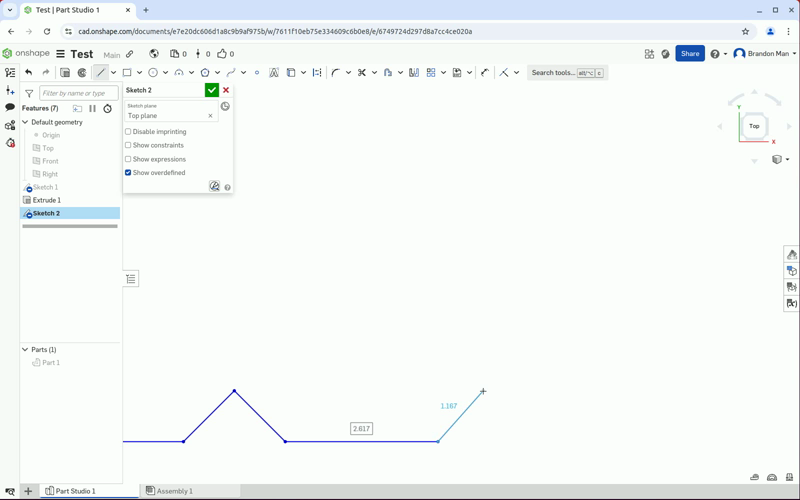
scroll(-6)
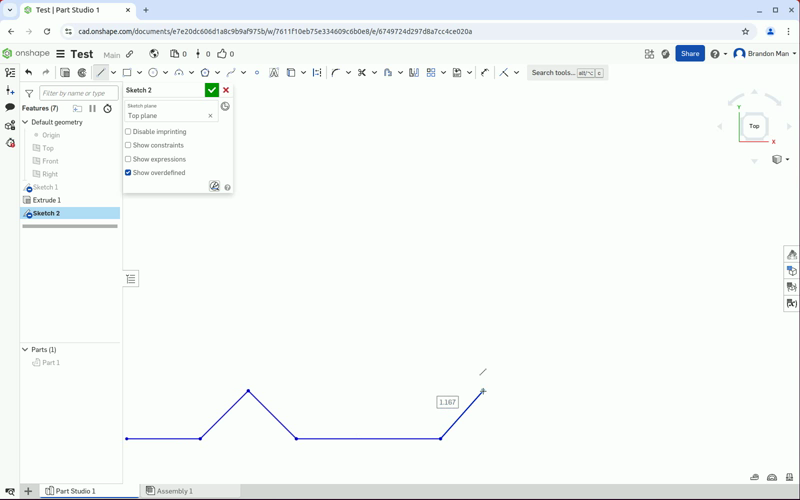
scroll(-6)
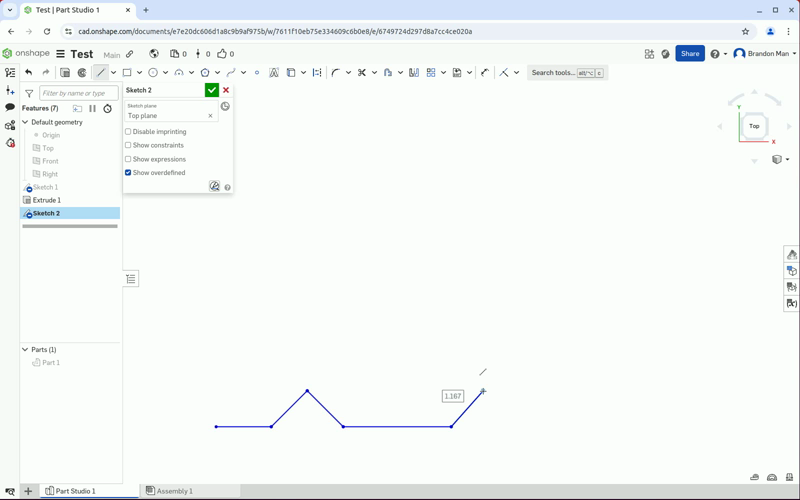
scroll(-6)
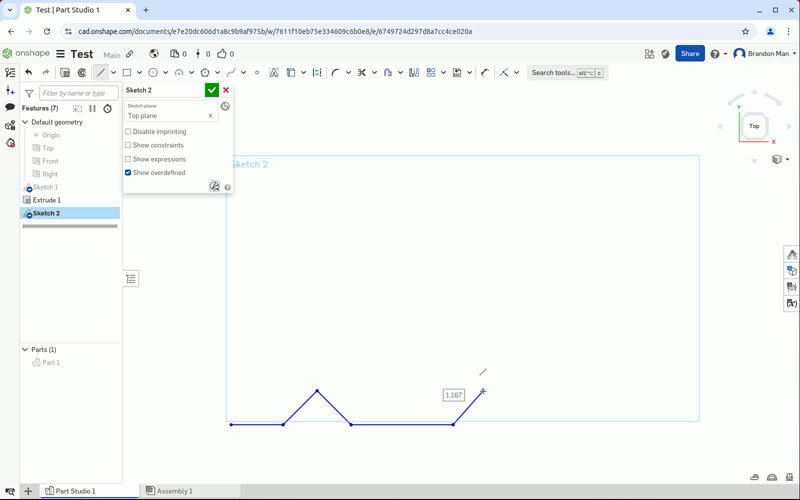
scroll(-6)
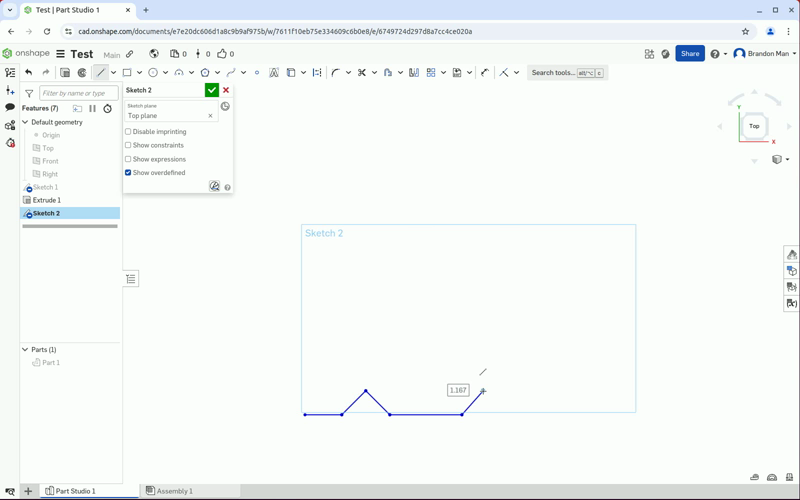
scroll(-6)
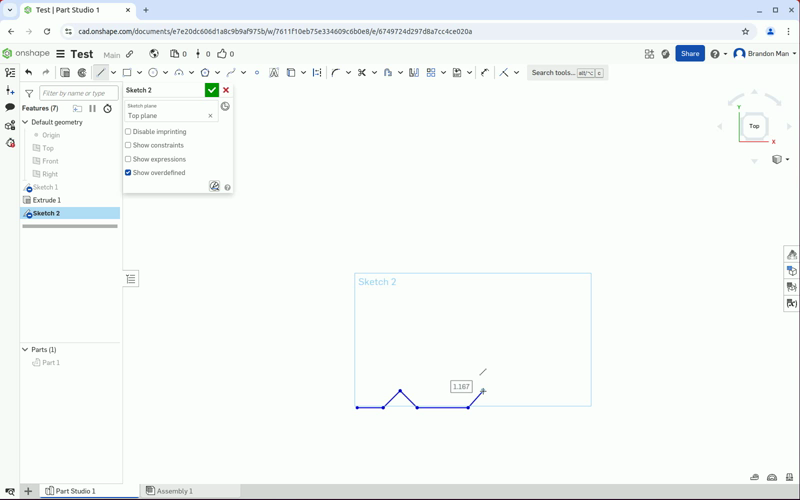
scroll(-6)
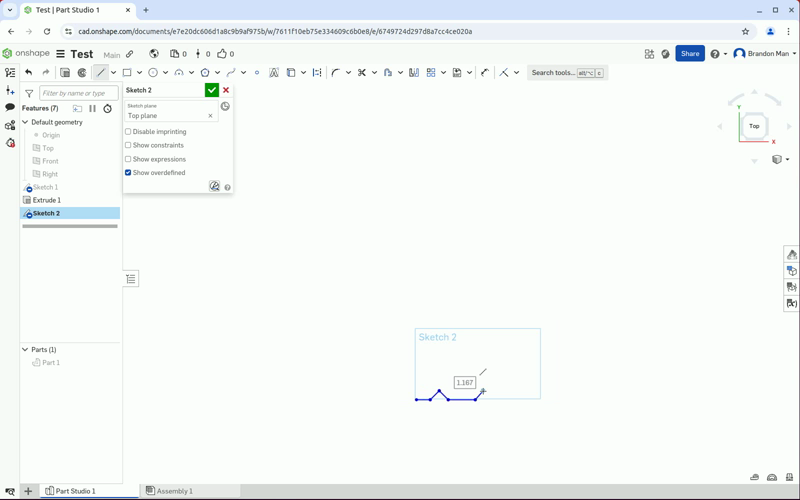
scroll(-6)
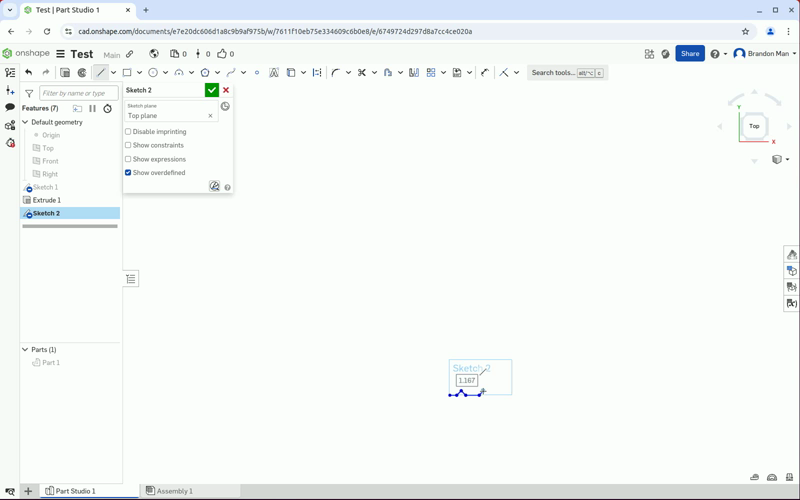
key_up(shift)
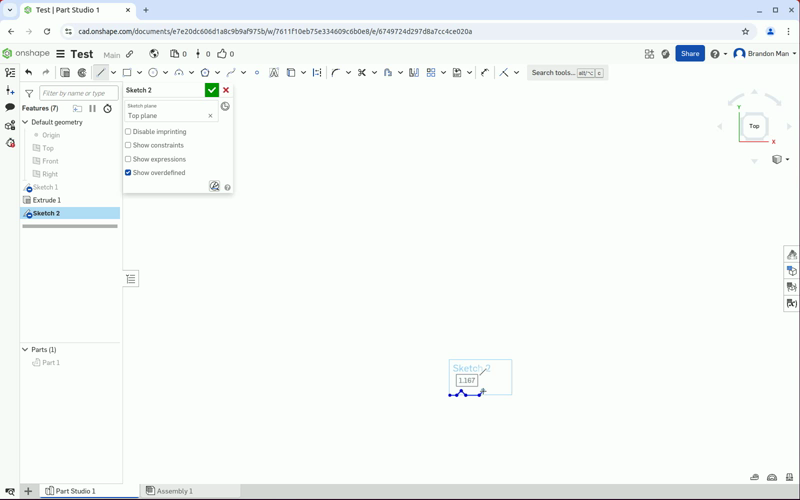
key_down(shift)
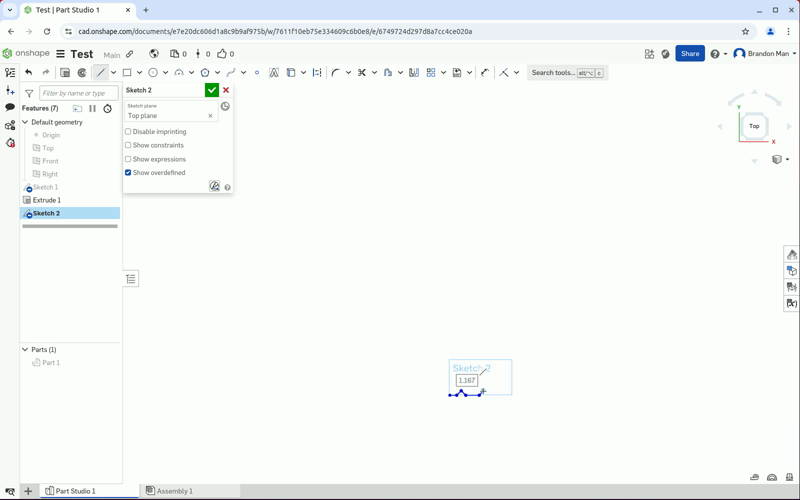
mouse_move(513, 390)
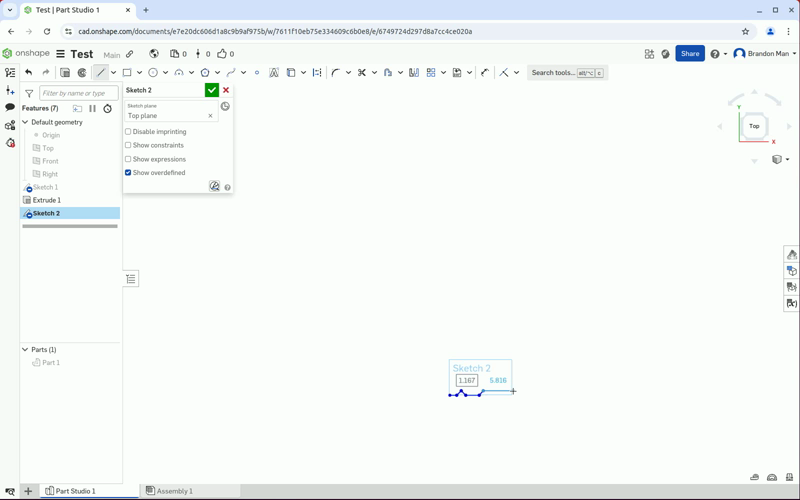
mouse_move(487, 395)
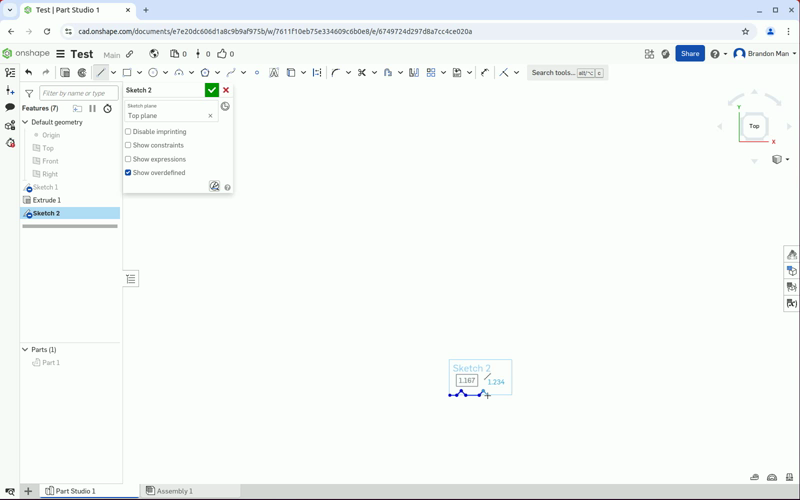
scroll(6)
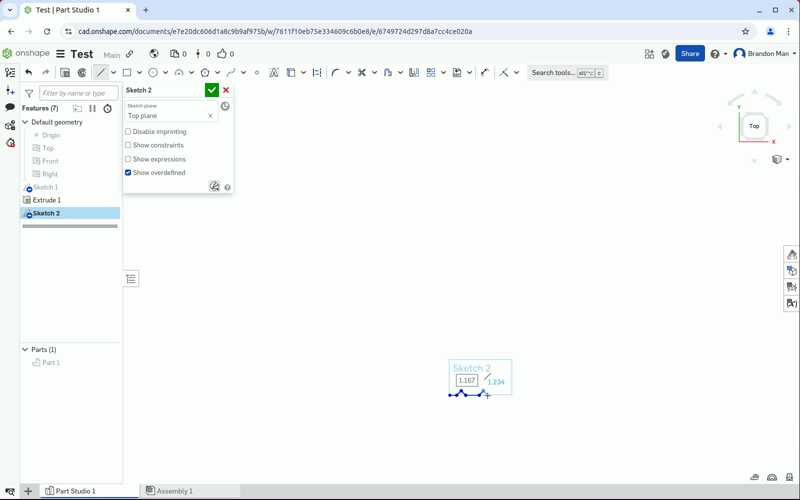
scroll(6)
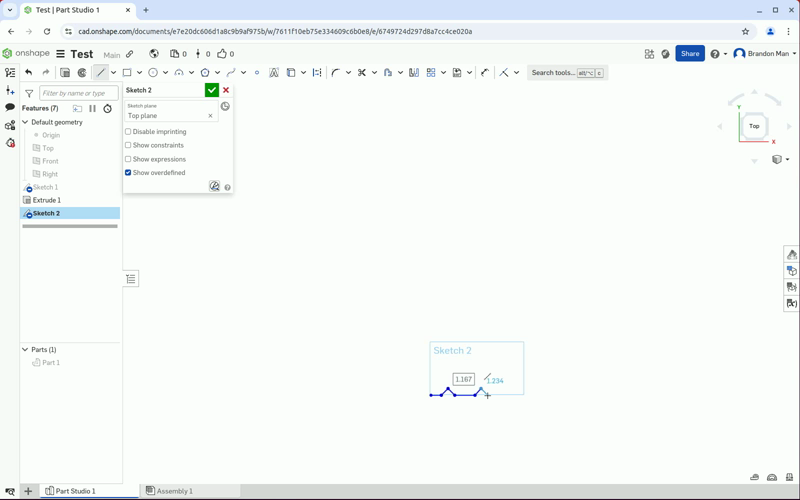
scroll(6)
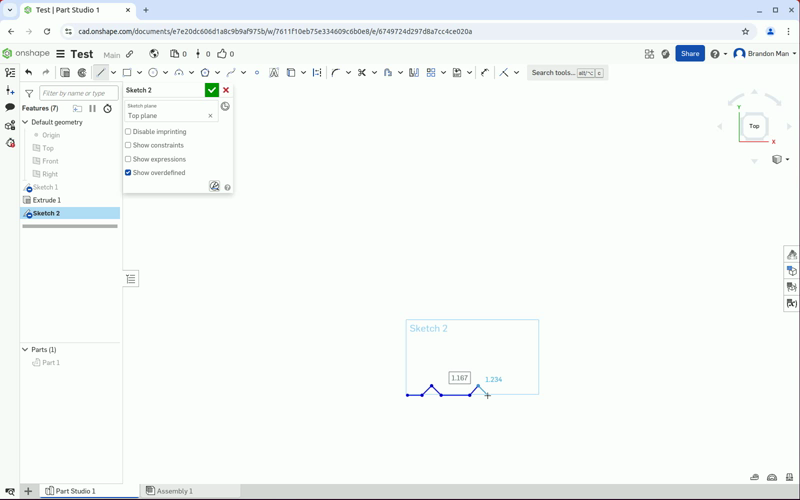
scroll(6)
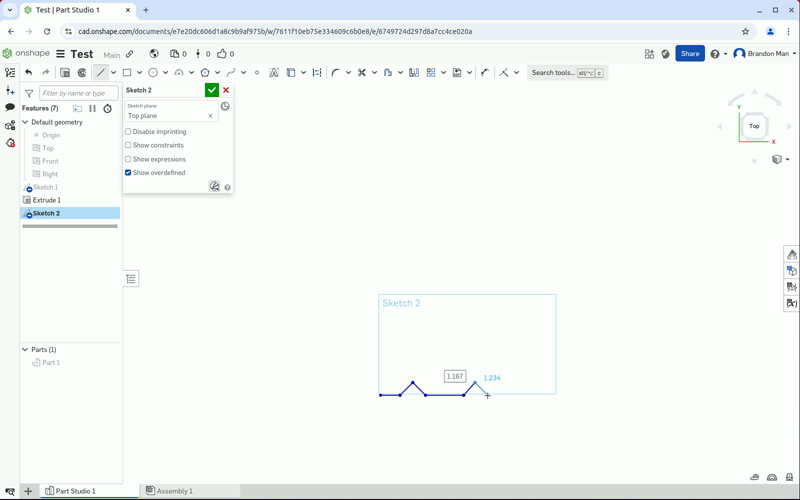
scroll(6)
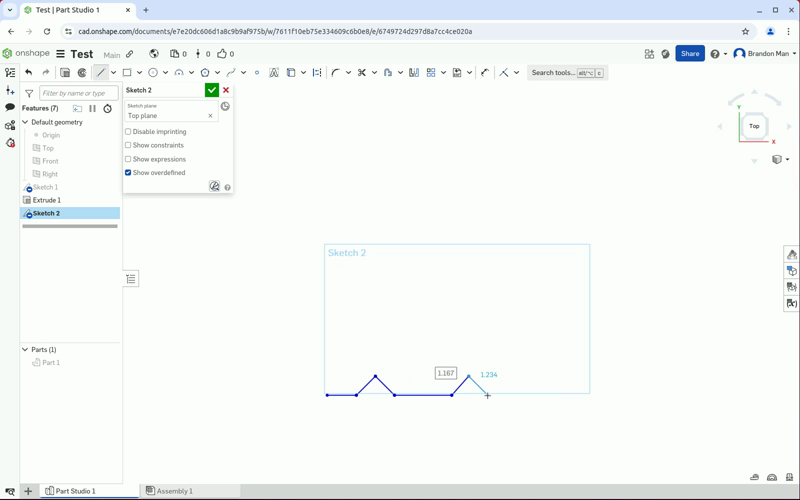
scroll(6)
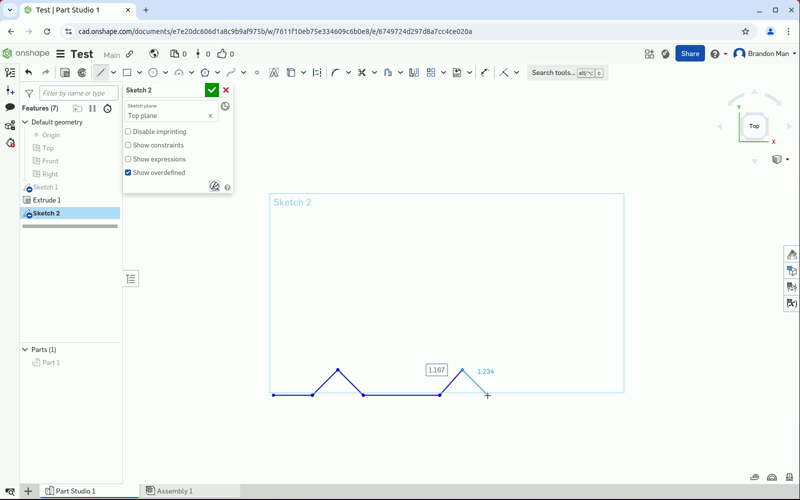
scroll(6)
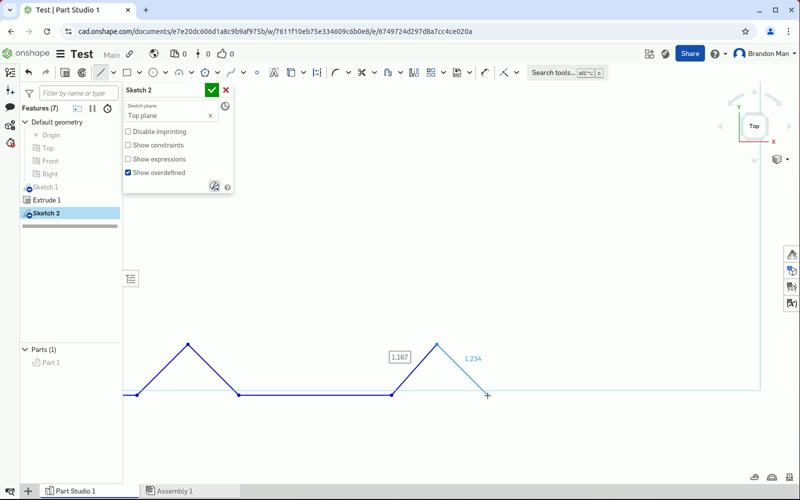
click(487, 395)
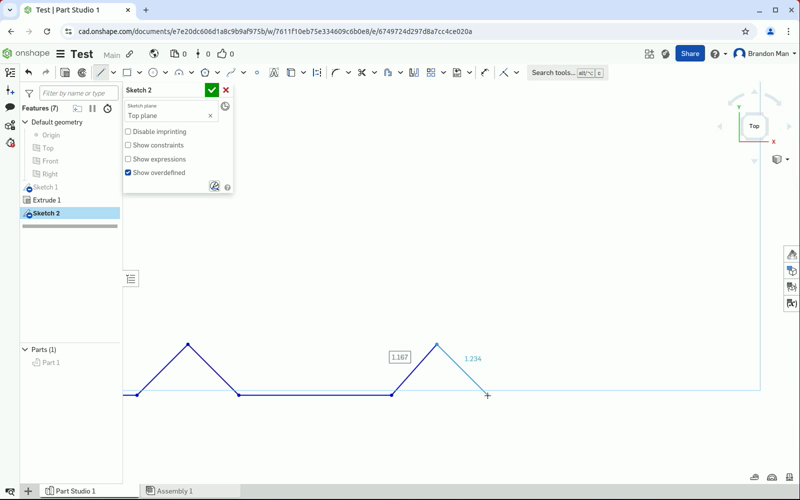
scroll(-6)
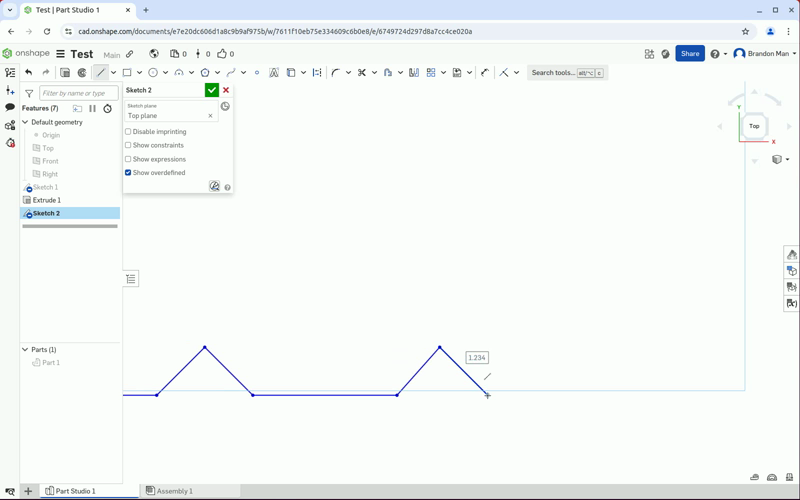
scroll(-6)
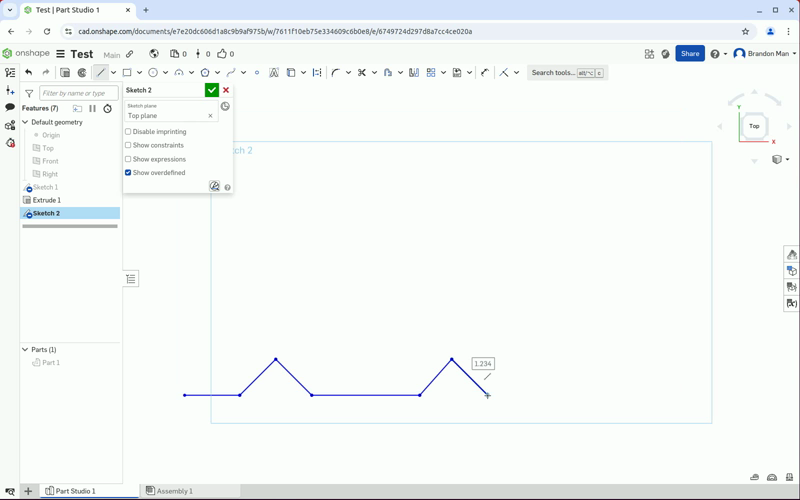
scroll(-6)
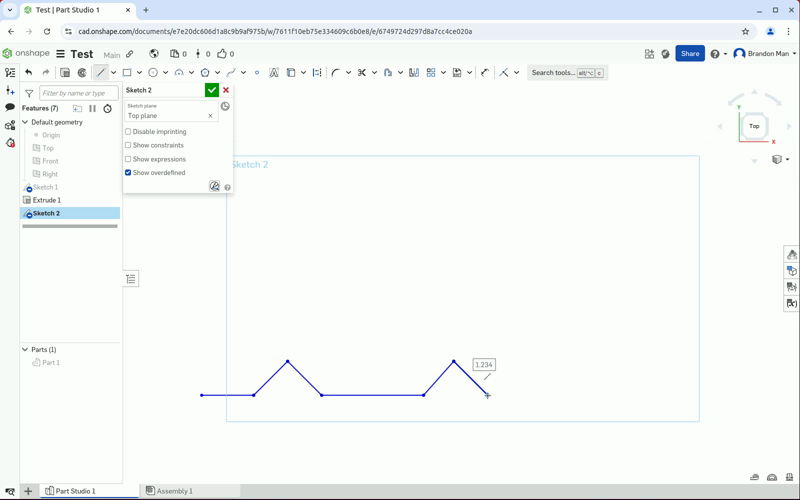
scroll(-6)
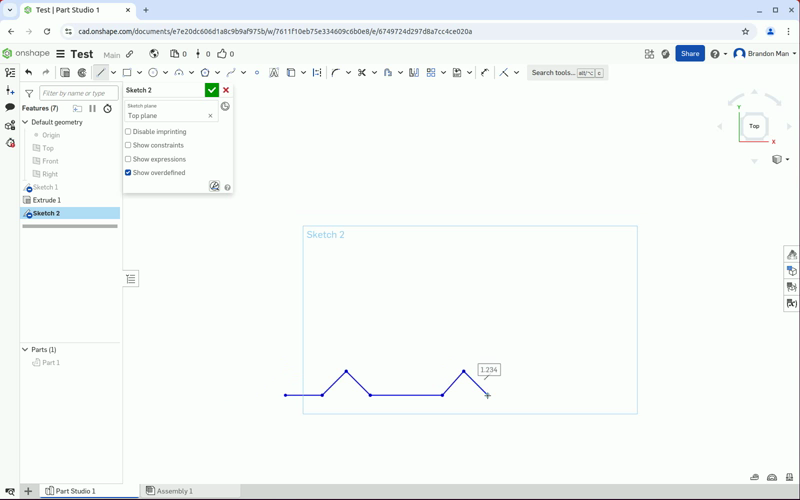
scroll(-6)
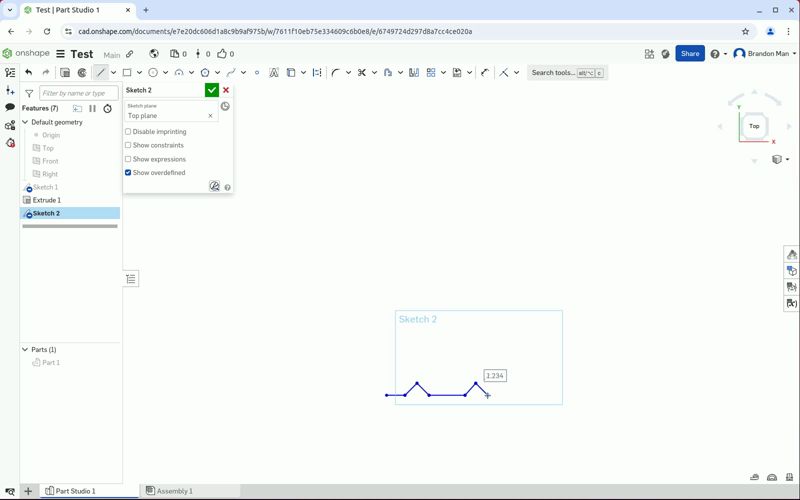
scroll(-6)
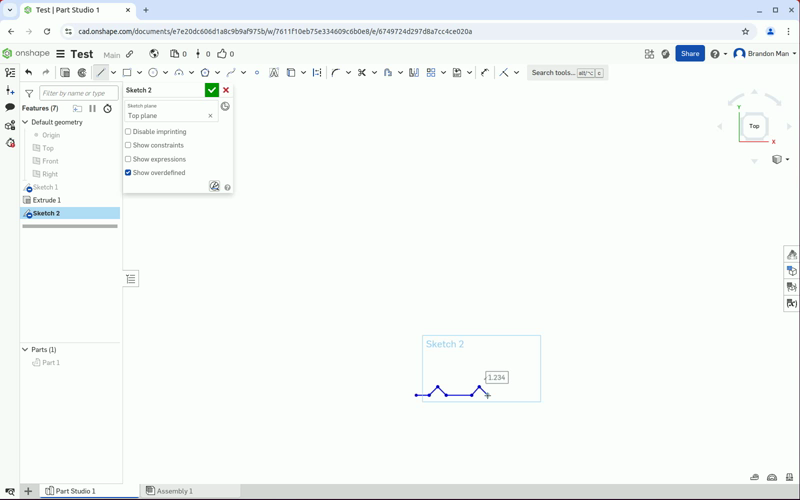
scroll(-6)
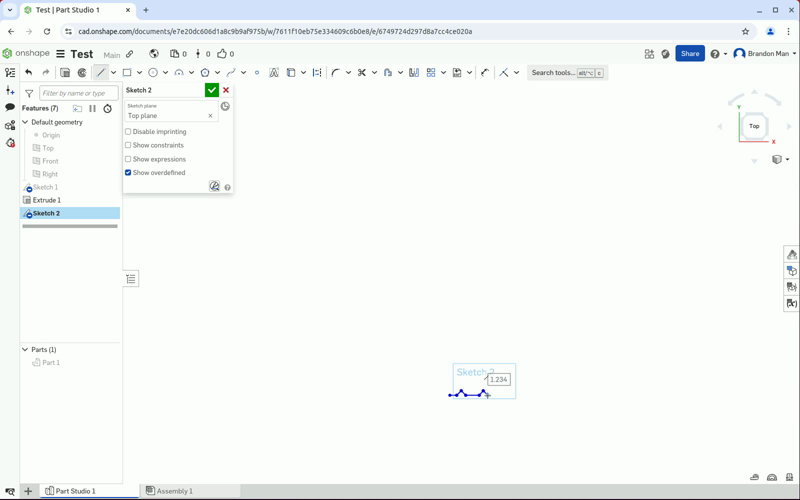
key_up(shift)
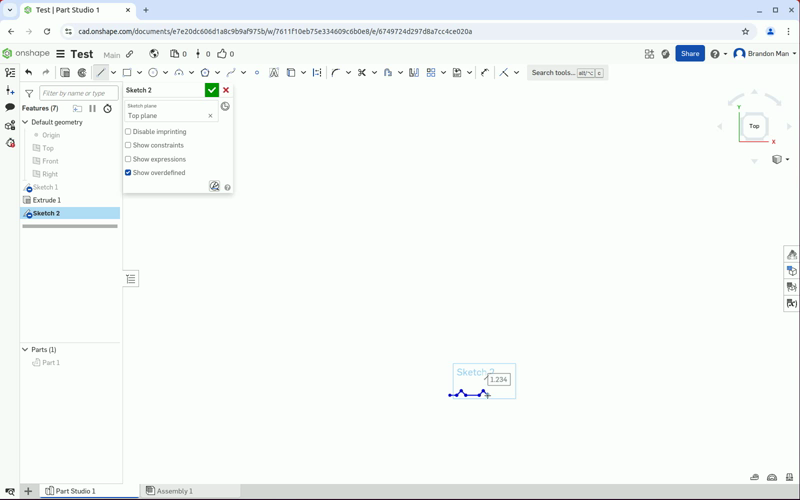
key_down(shift)
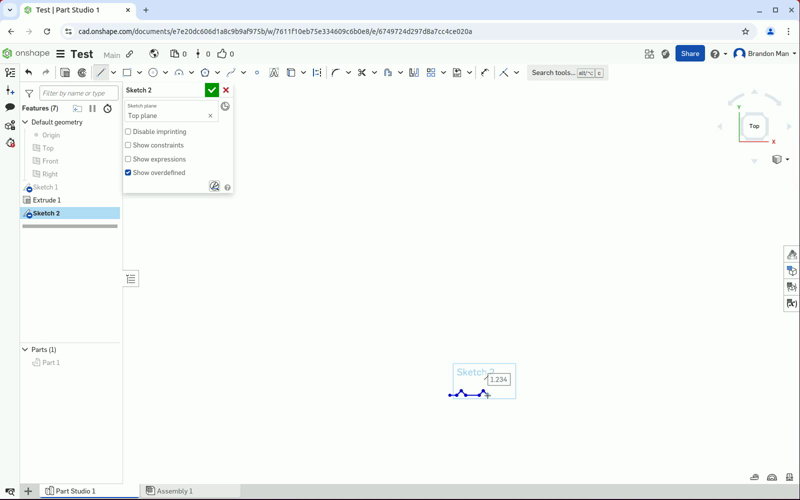
mouse_move(517, 395)
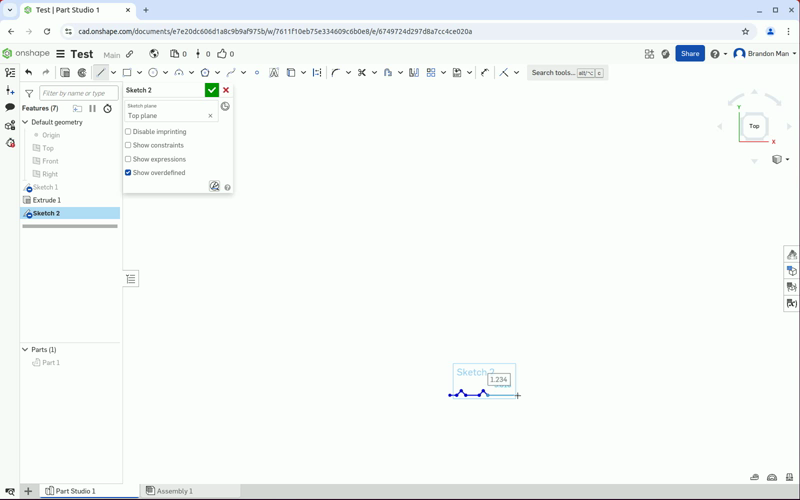
mouse_move(494, 395)
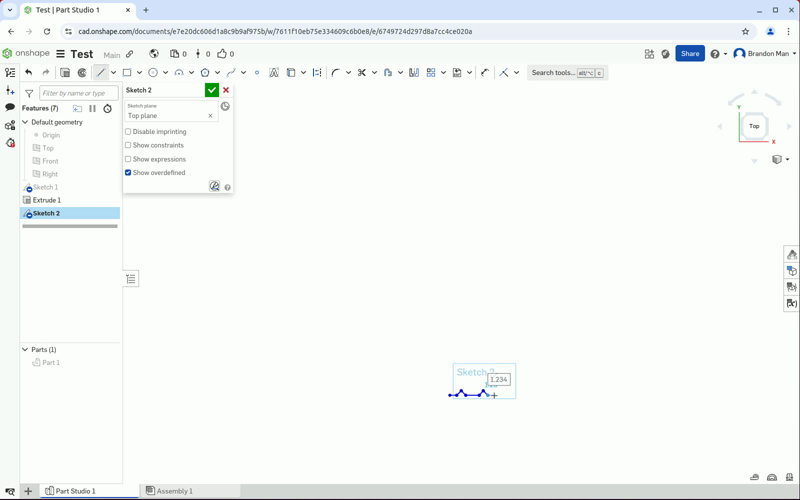
scroll(6)
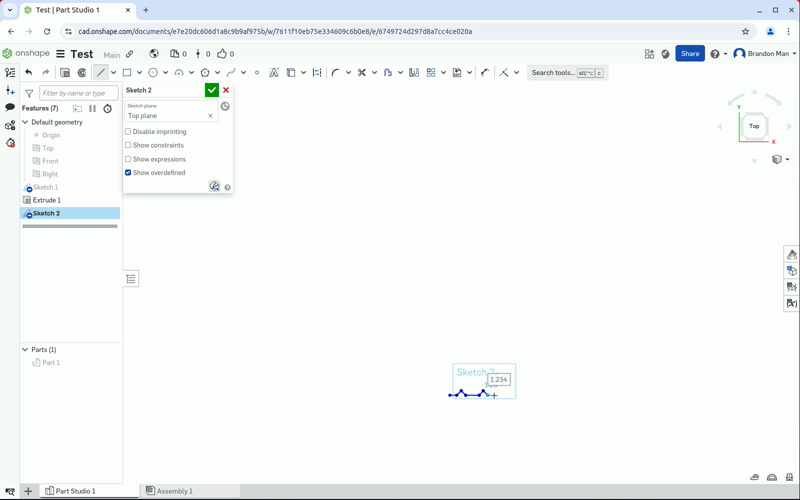
scroll(6)
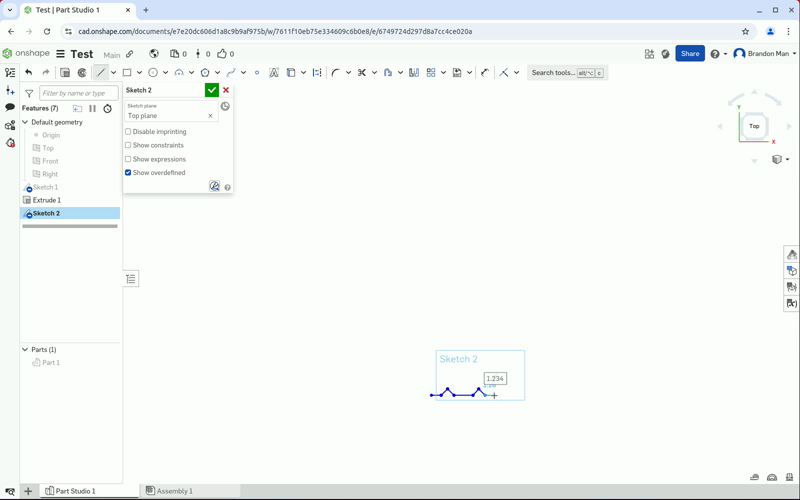
scroll(6)
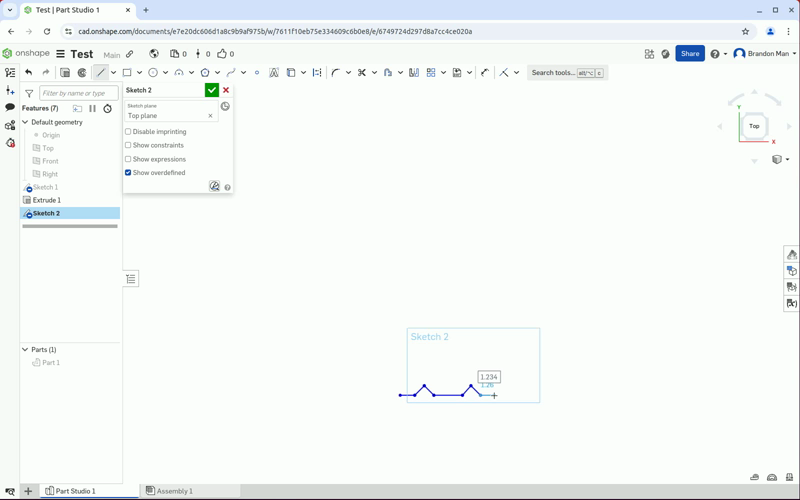
scroll(6)
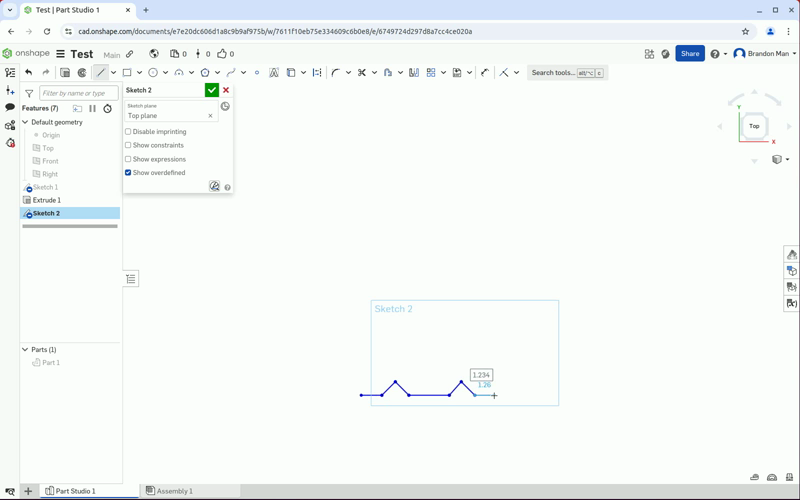
scroll(6)
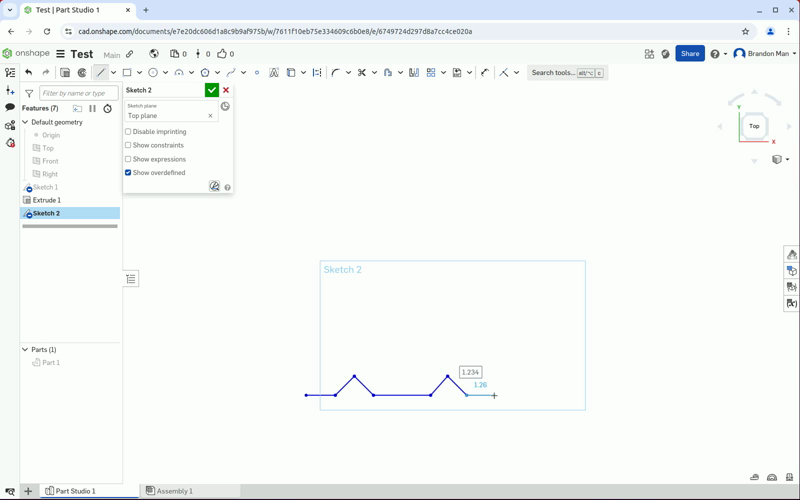
scroll(6)
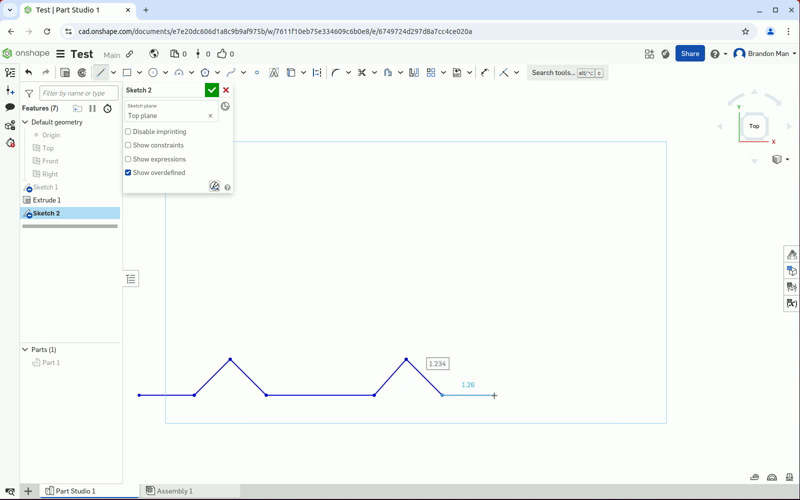
scroll(6)
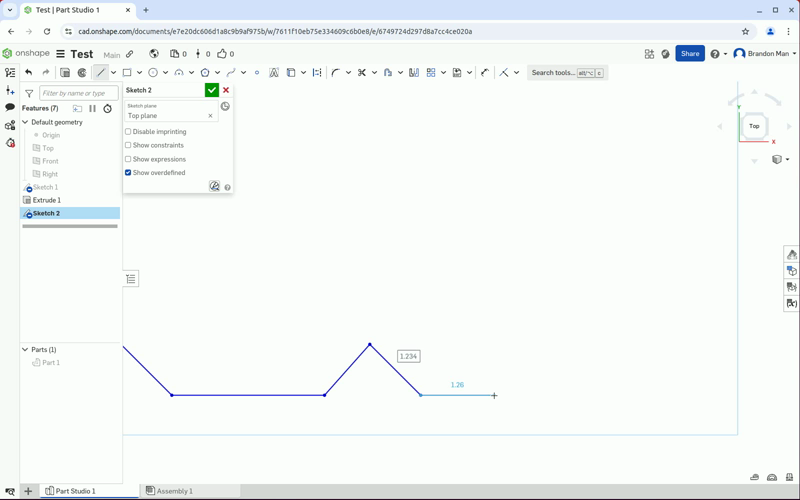
click(494, 395)
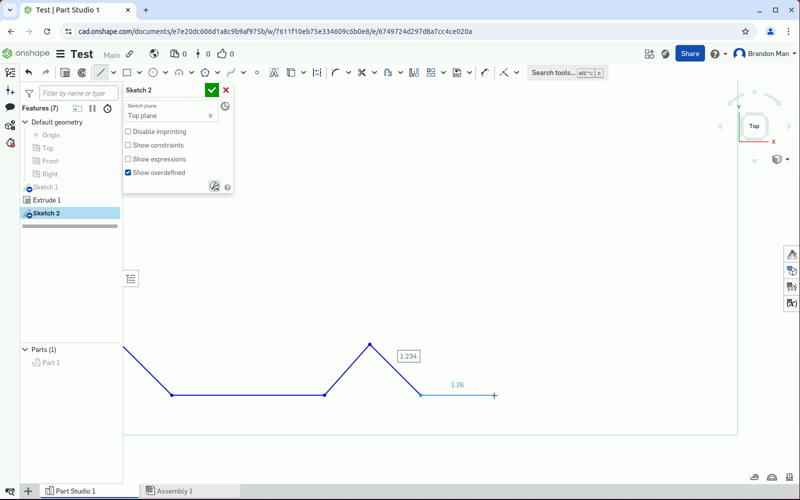
scroll(-6)
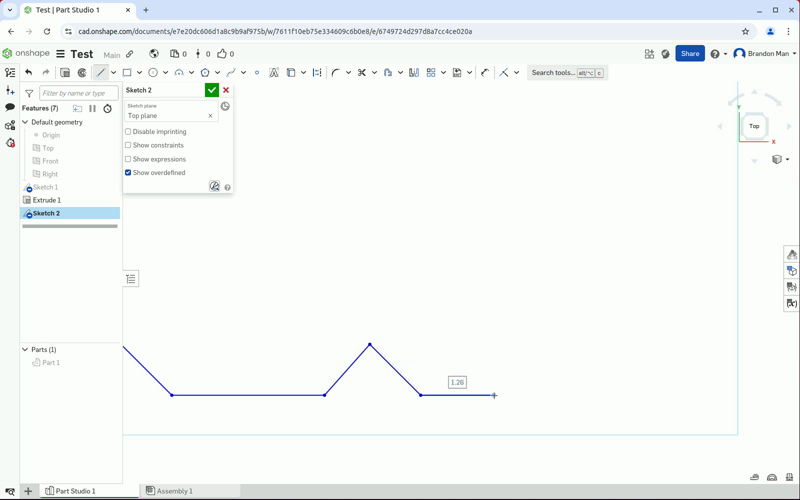
scroll(-6)
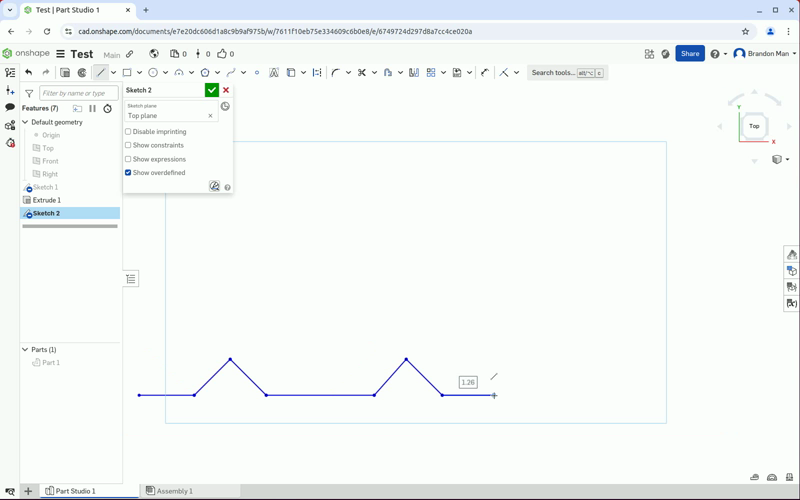
scroll(-6)
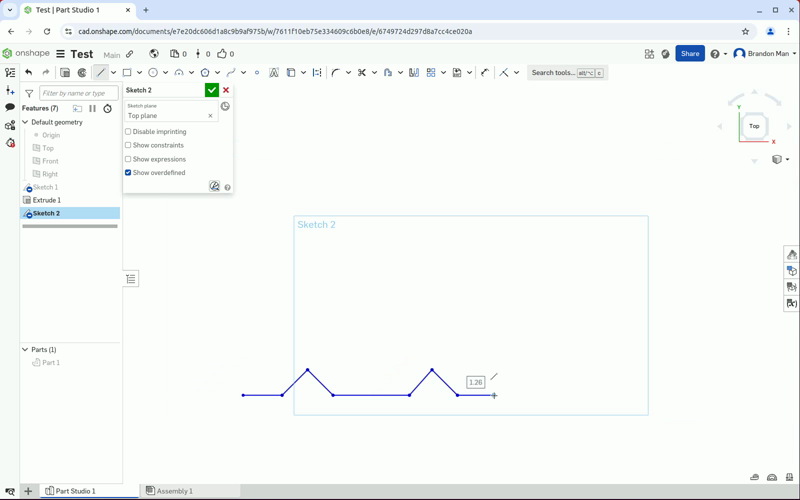
scroll(-6)
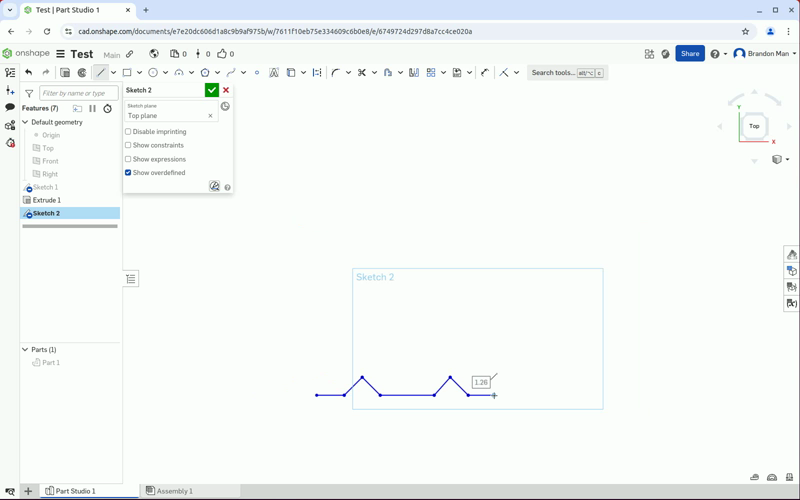
scroll(-6)
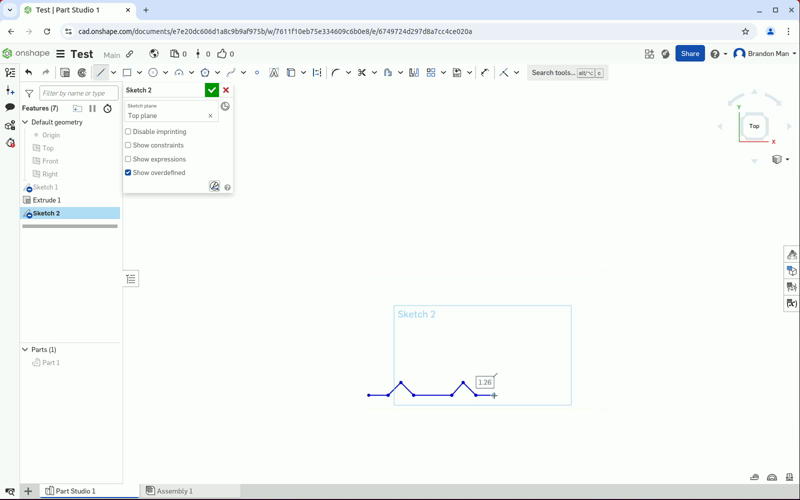
scroll(-6)
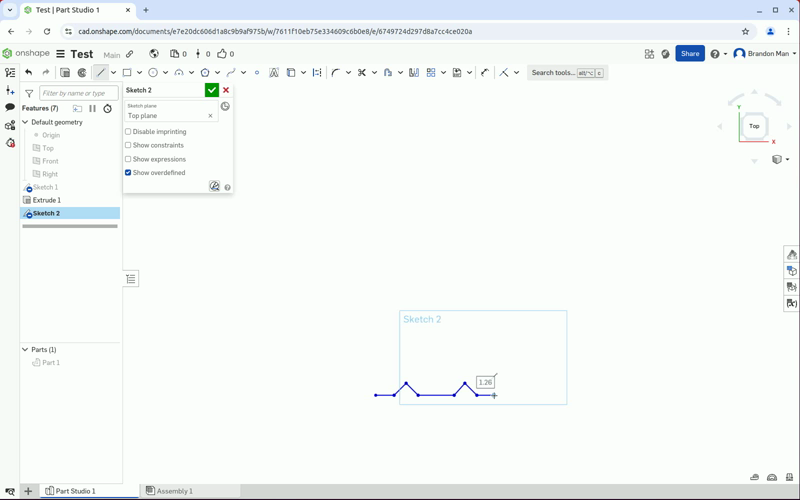
scroll(-6)
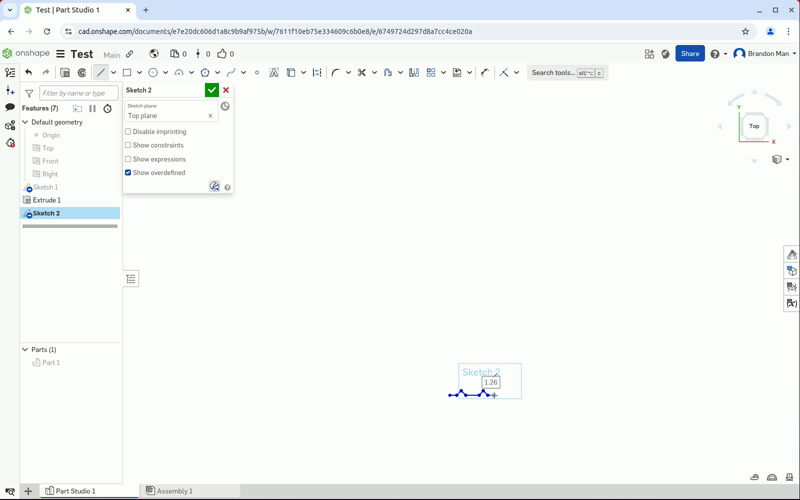
key_up(shift)
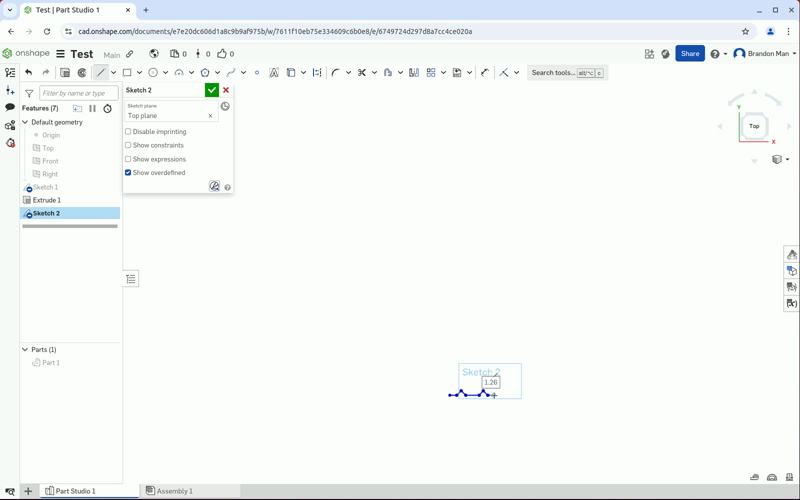
key_down(shift)
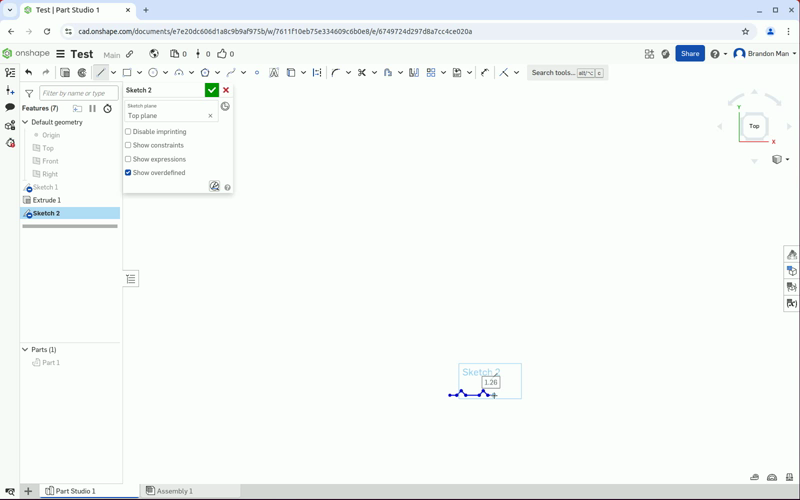
mouse_move(524, 395)
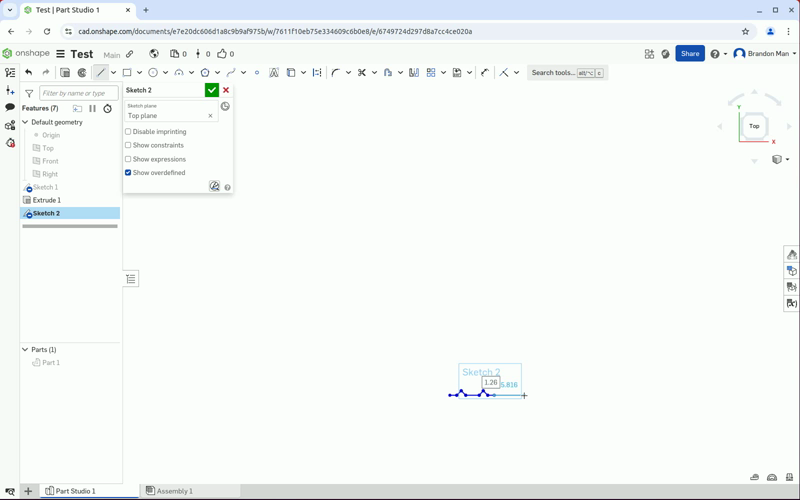
mouse_move(494, 380)
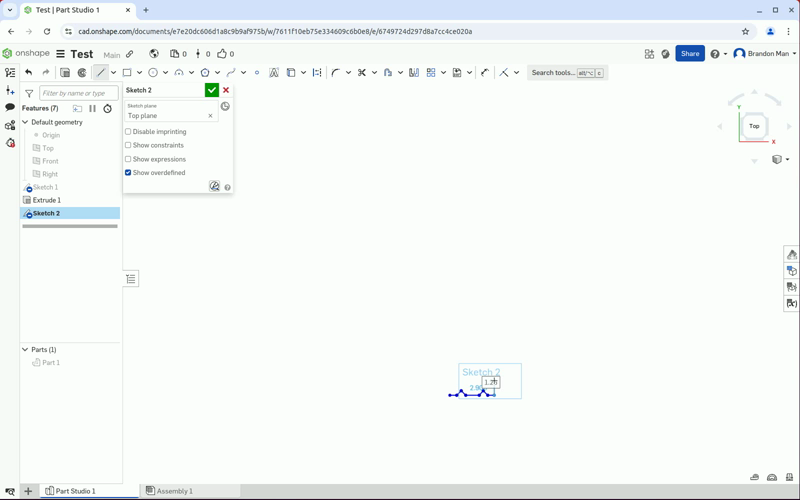
click(494, 380)
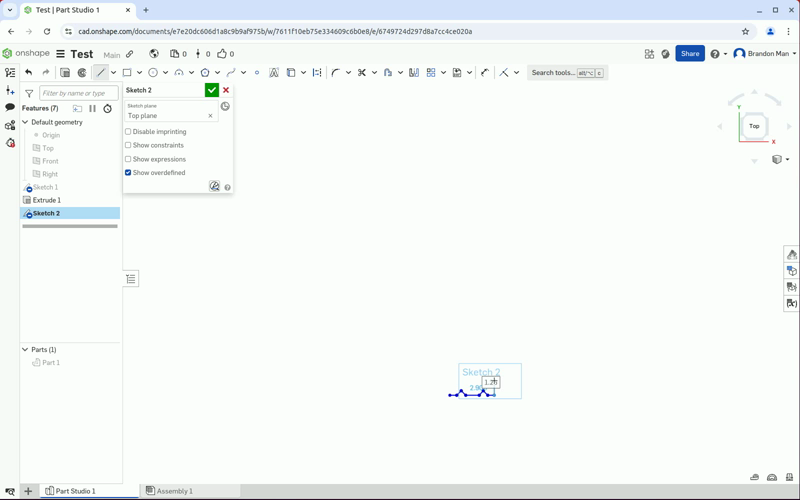
key_up(shift)
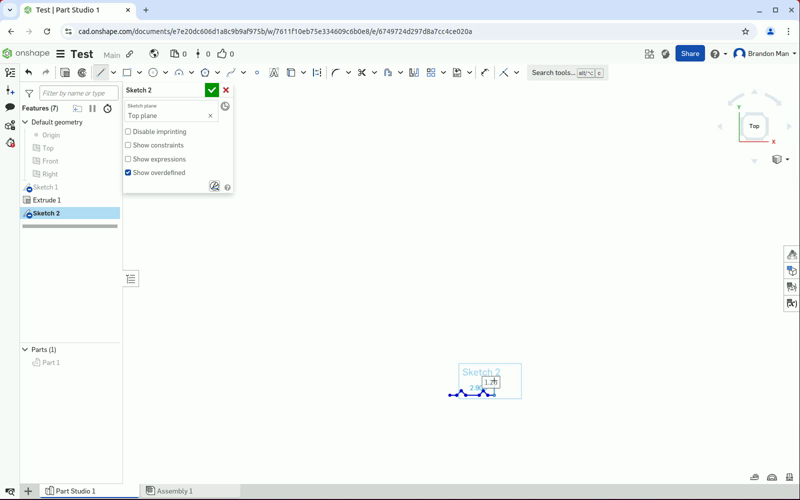
key_down(shift)
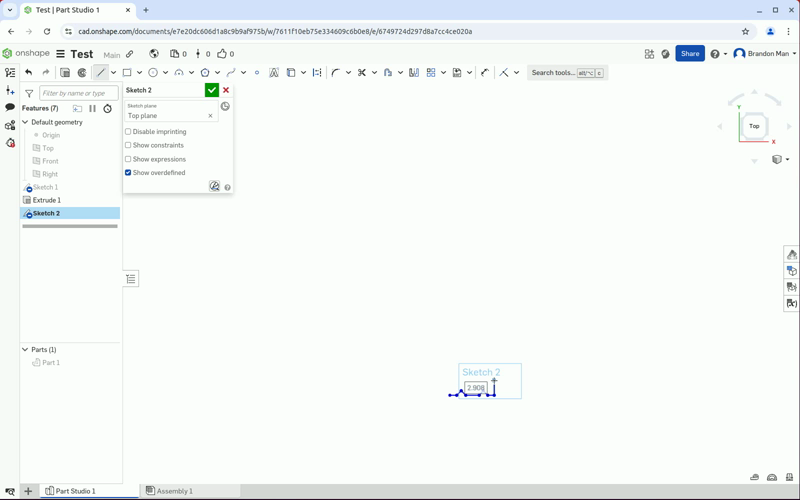
mouse_move(524, 380)
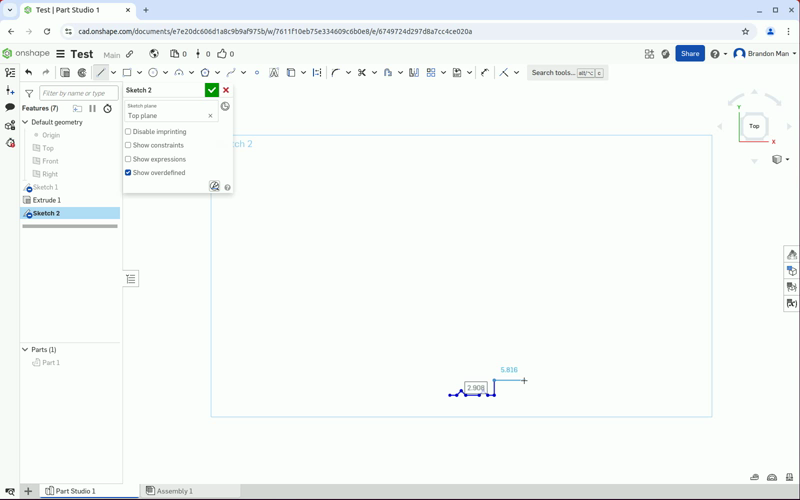
mouse_move(450, 380)
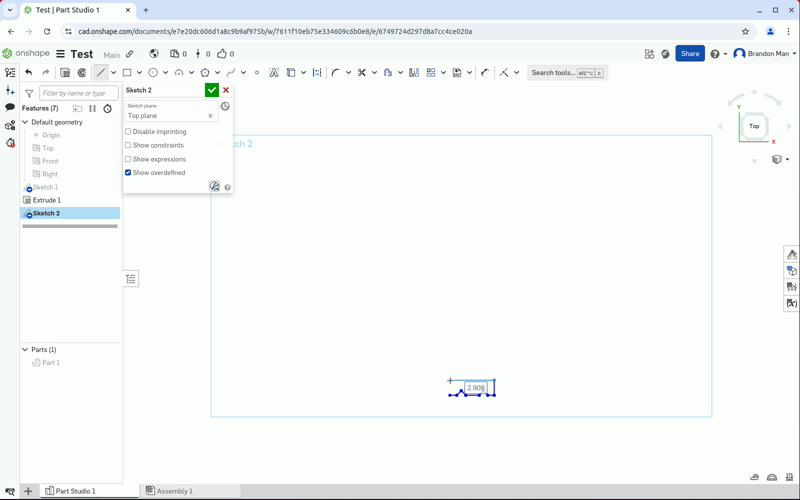
click(450, 380)
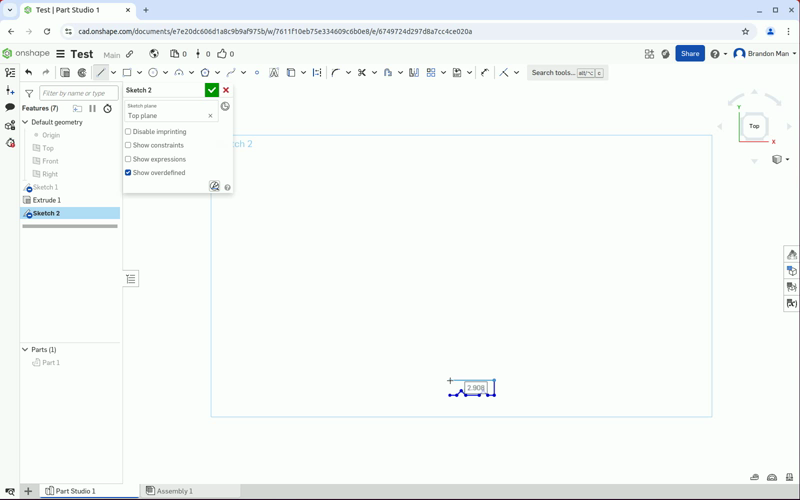
key_up(shift)
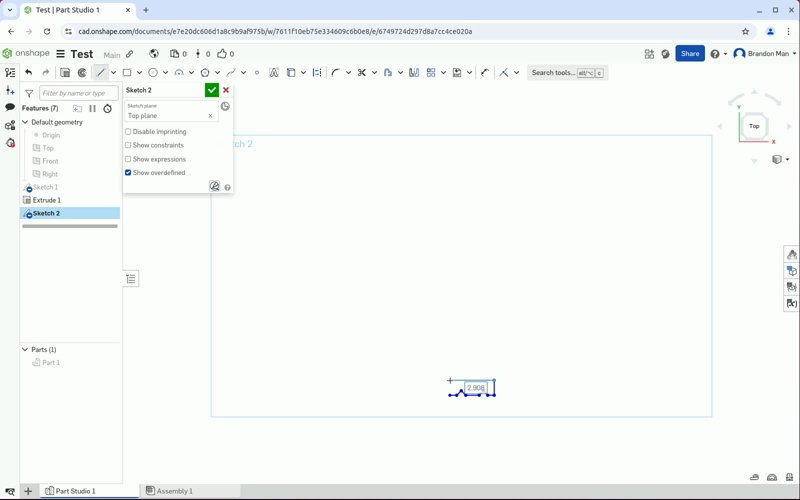
mouse_move(480, 380)
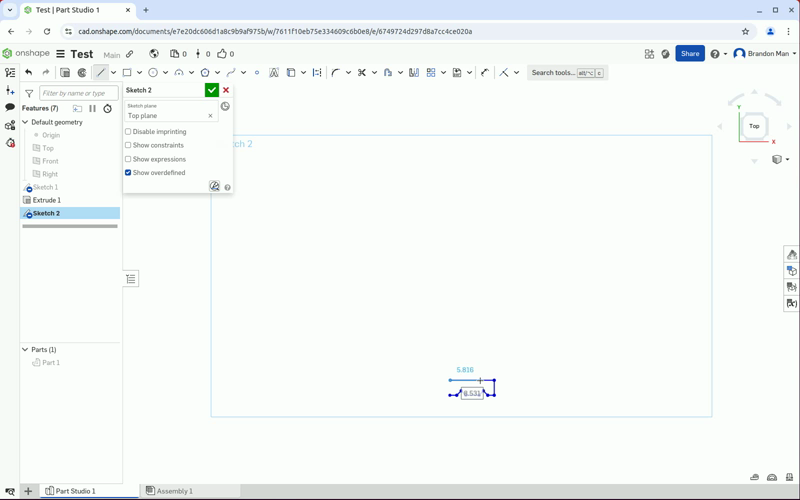
key_down(shift)
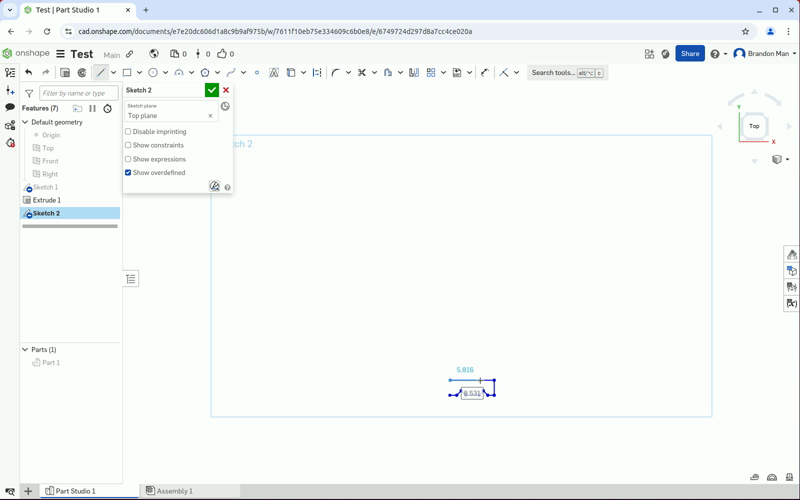
mouse_move(450, 395)
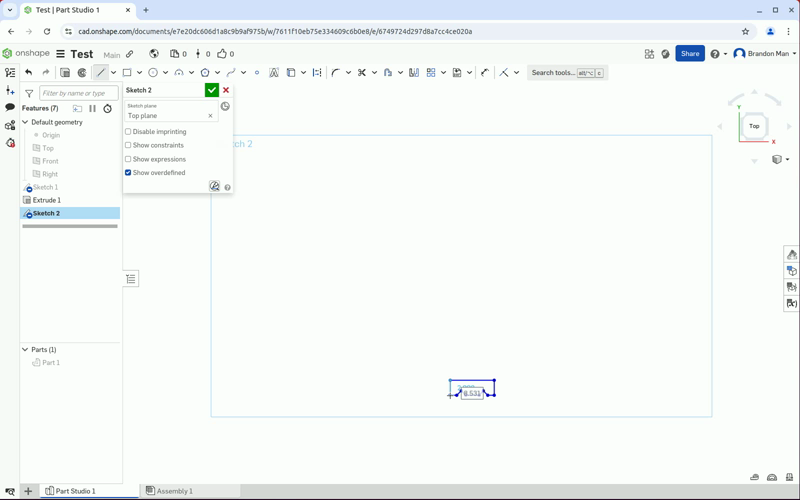
key_up(shift)
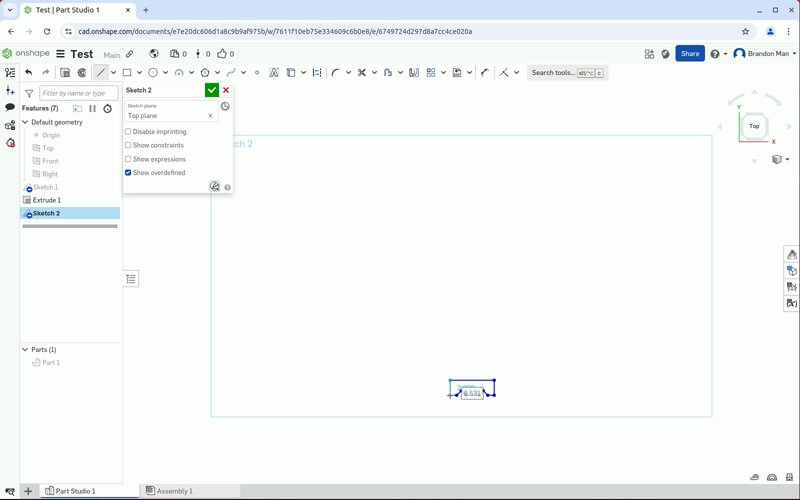
click(450, 395)
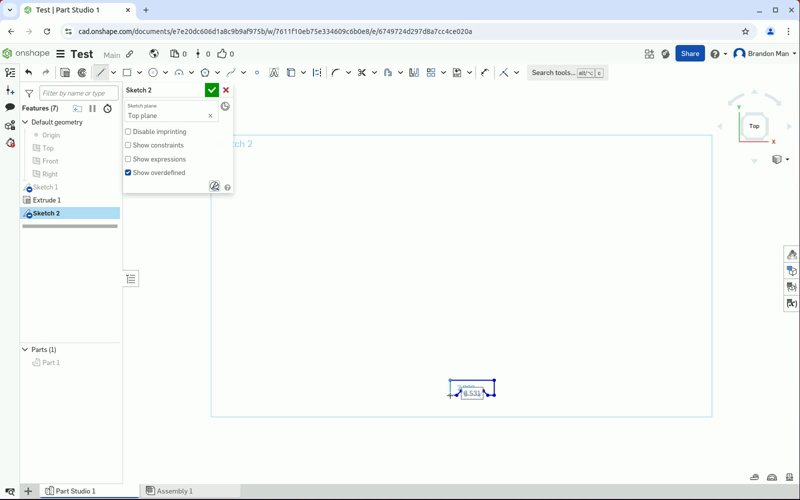
key(esc)
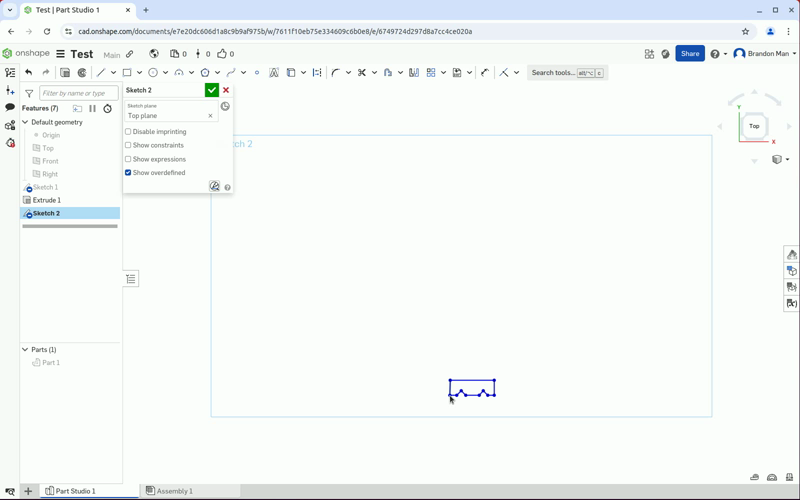
mouse_move(465, 391)
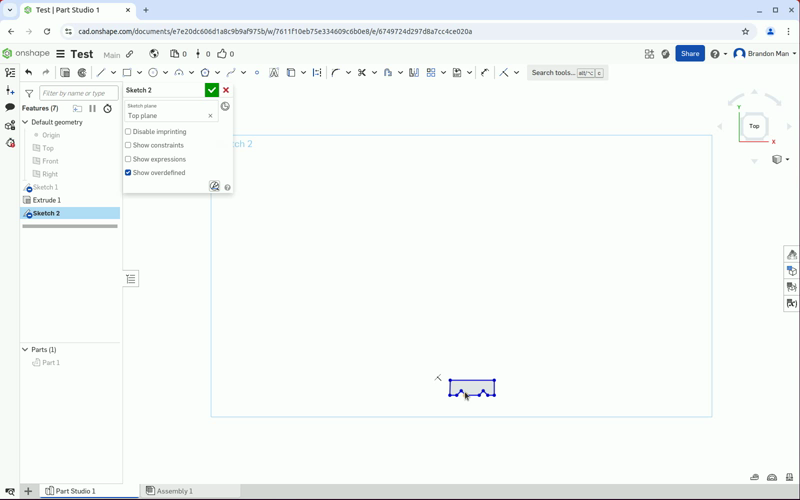
scroll(6)
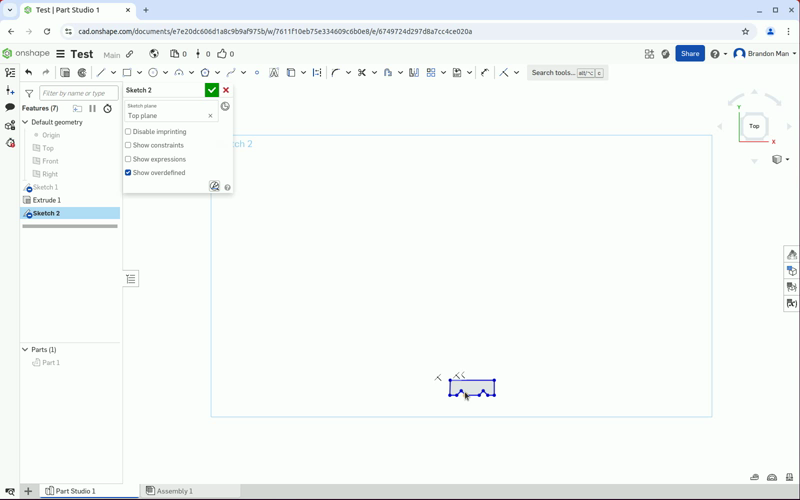
scroll(6)
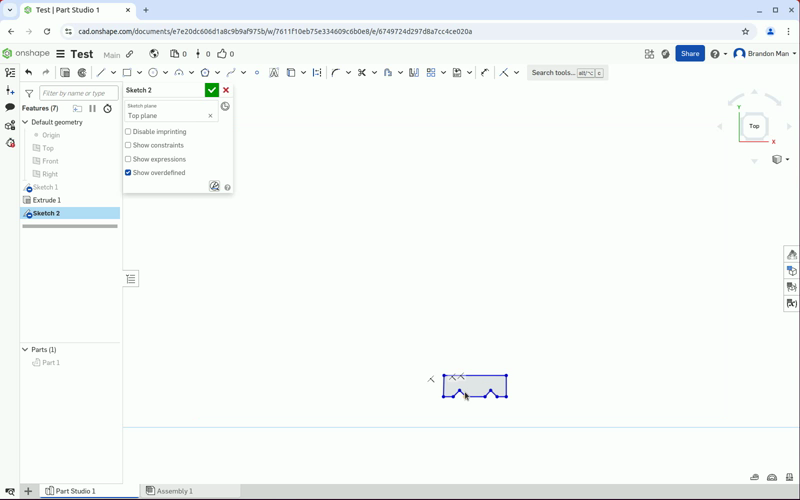
scroll(6)
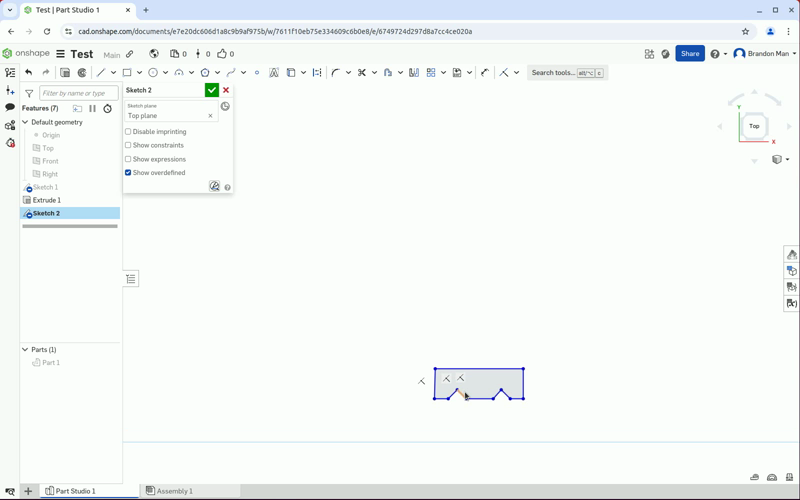
scroll(6)
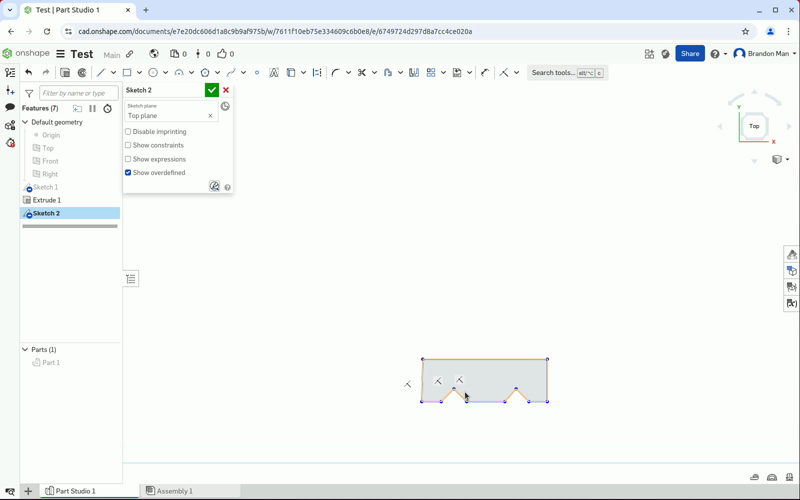
scroll(6)
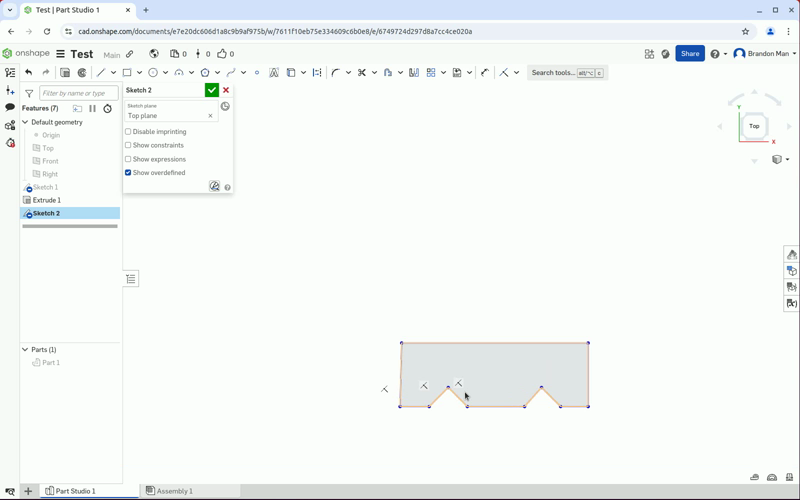
scroll(6)
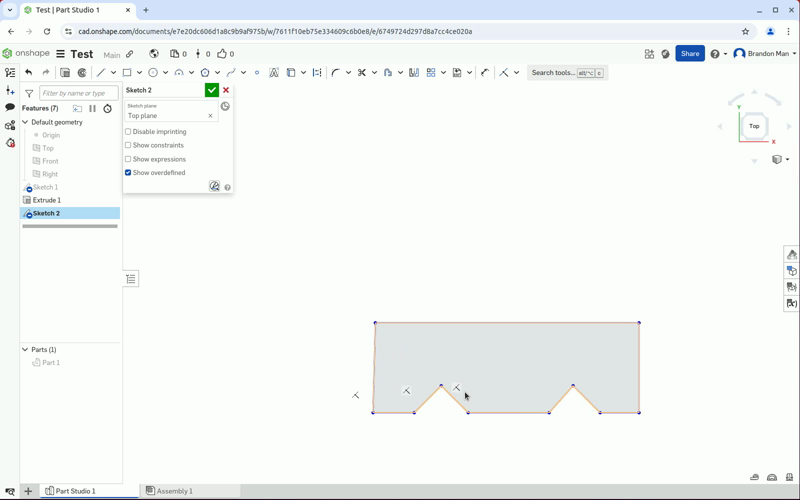
scroll(6)
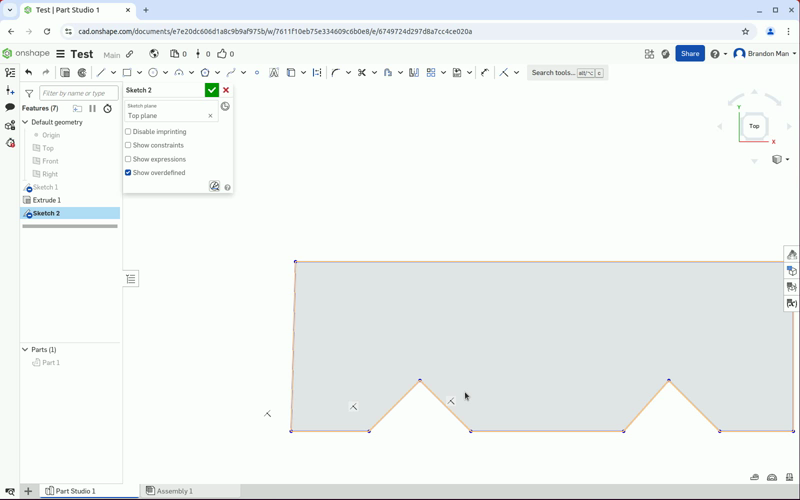
click(465, 391)
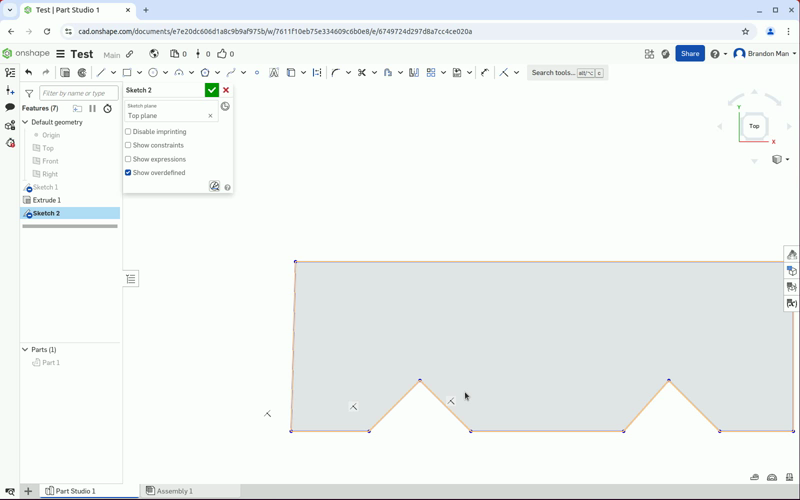
scroll(-6)
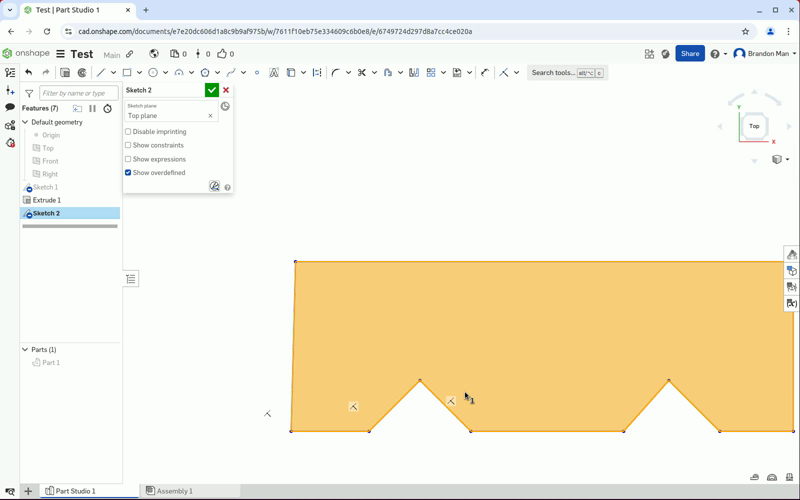
scroll(-6)
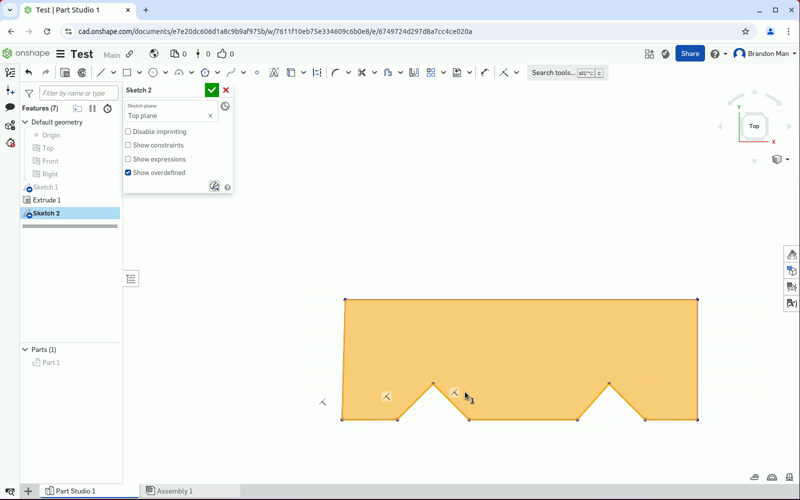
scroll(-6)
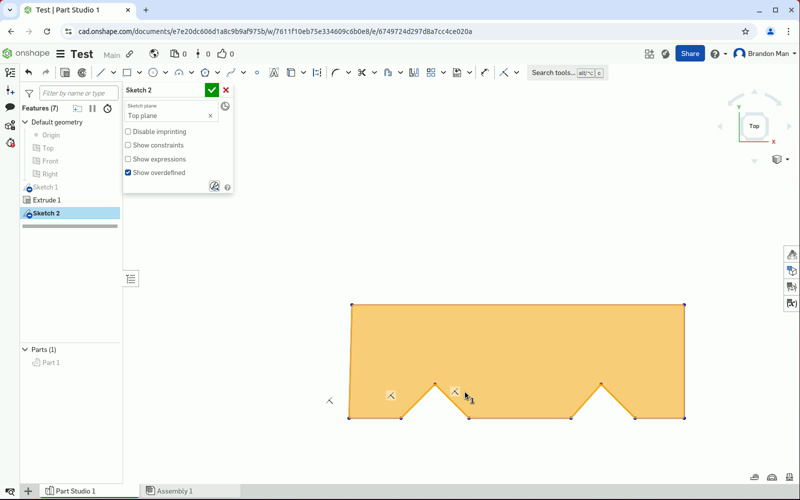
scroll(-6)
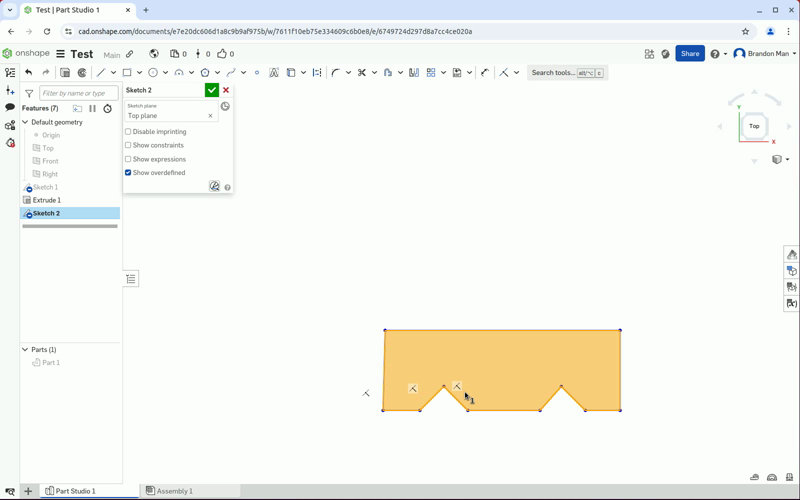
scroll(-6)
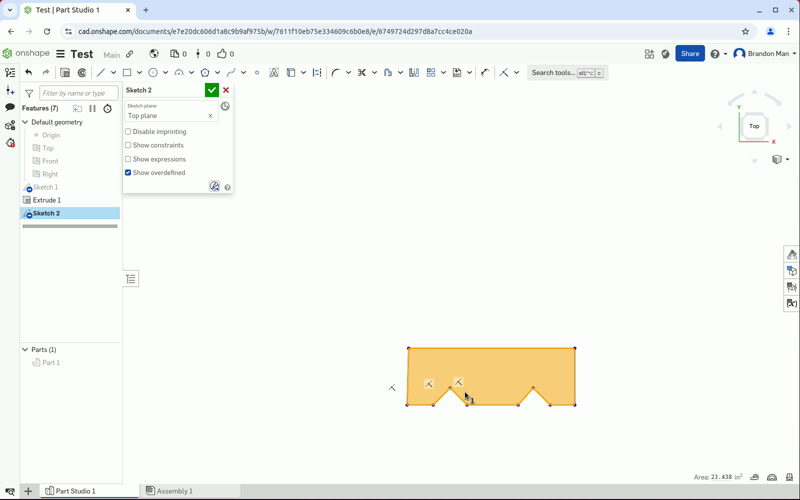
scroll(-6)
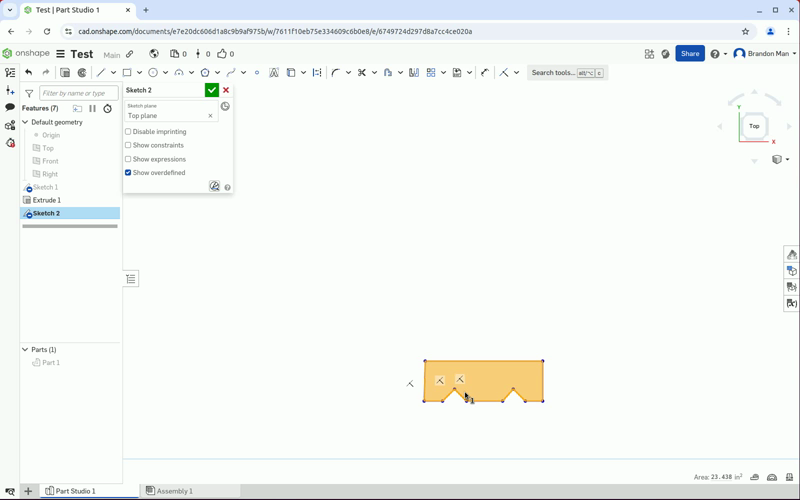
scroll(-6)
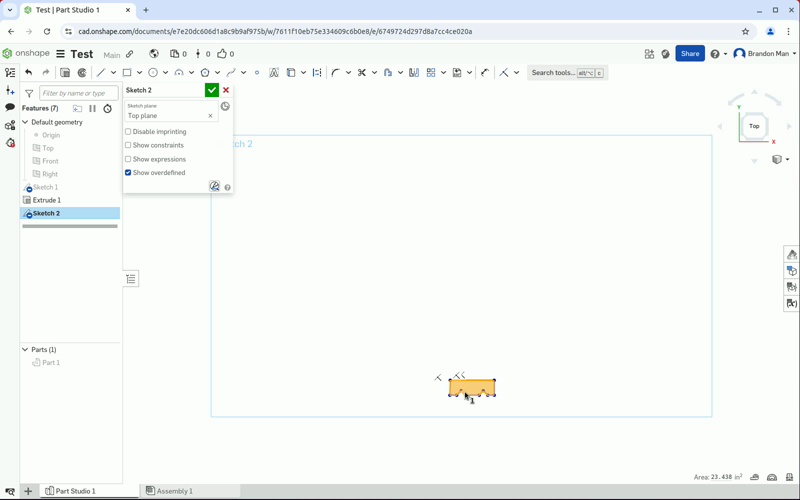
mouse_move(73, 352)
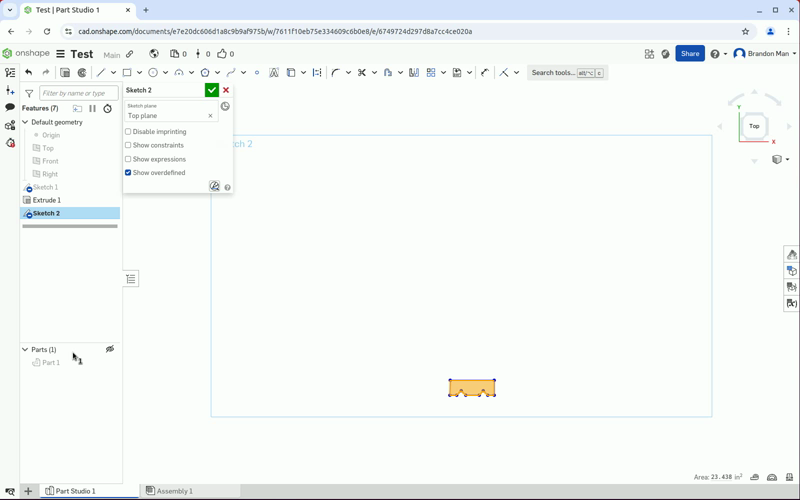
key(shift+y)
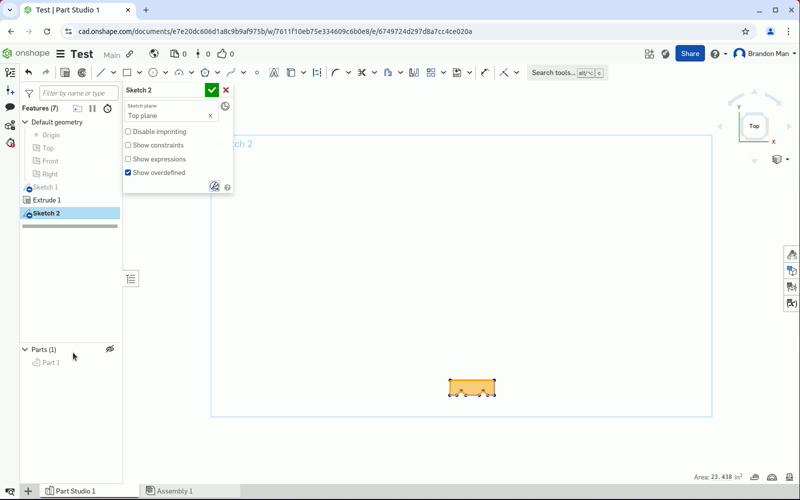
key(shift+e)
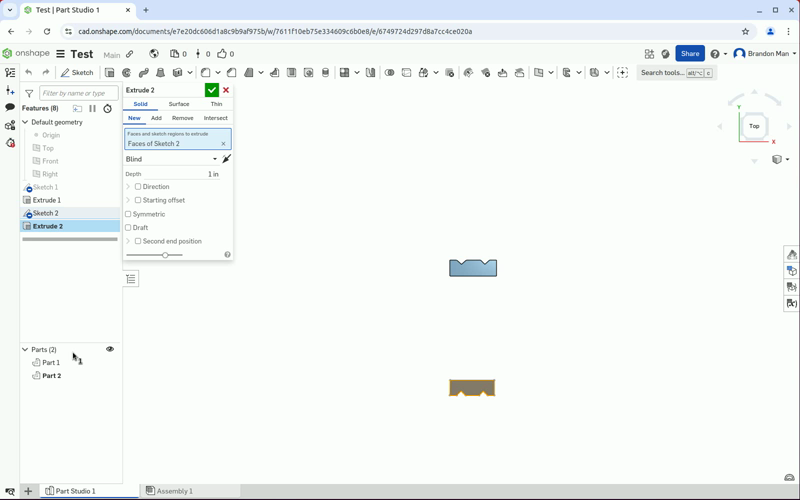
mouse_move(143, 106)
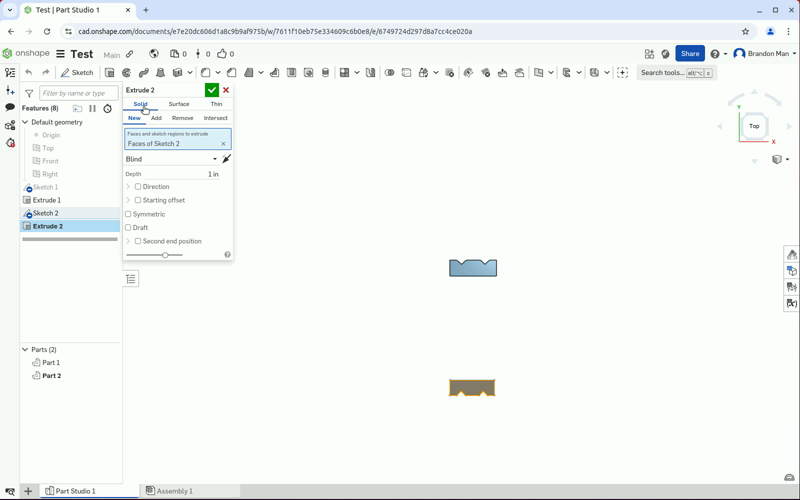
click(143, 106)
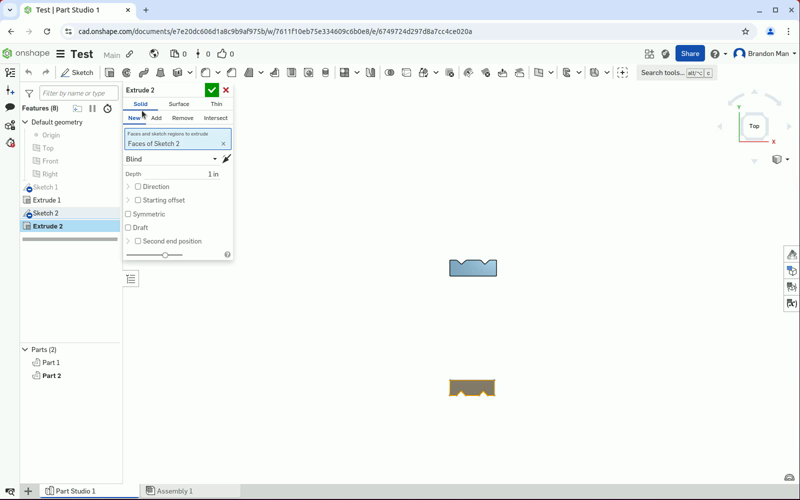
mouse_move(137, 120)
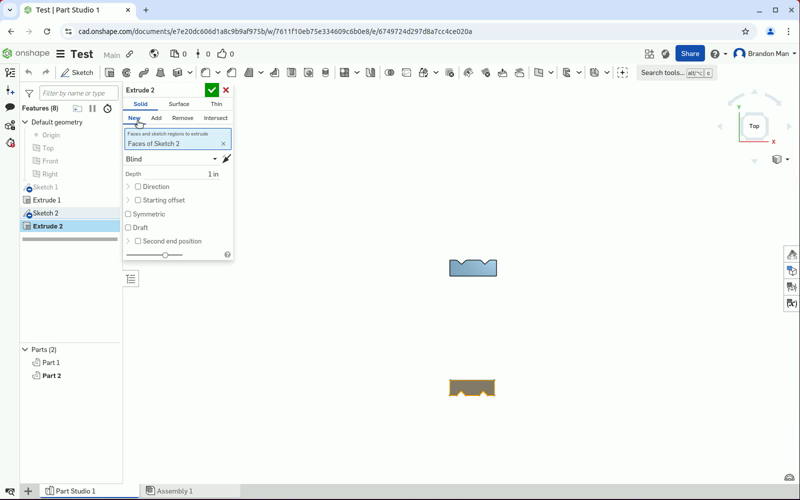
click(137, 120)
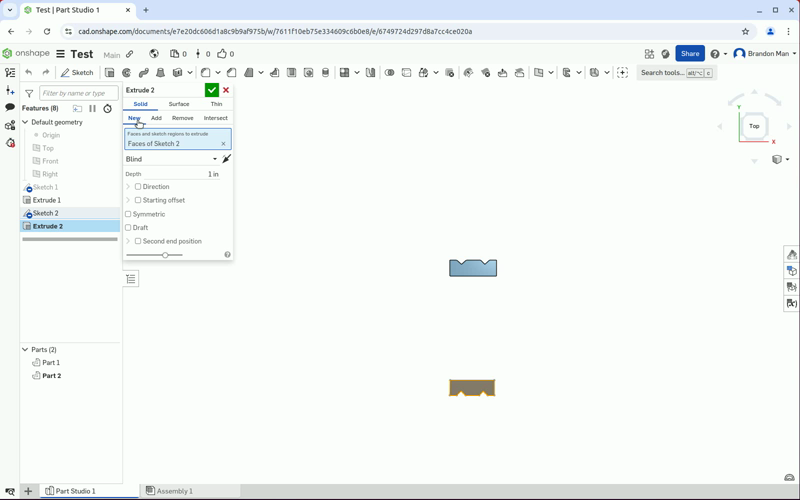
key(tab, 4)
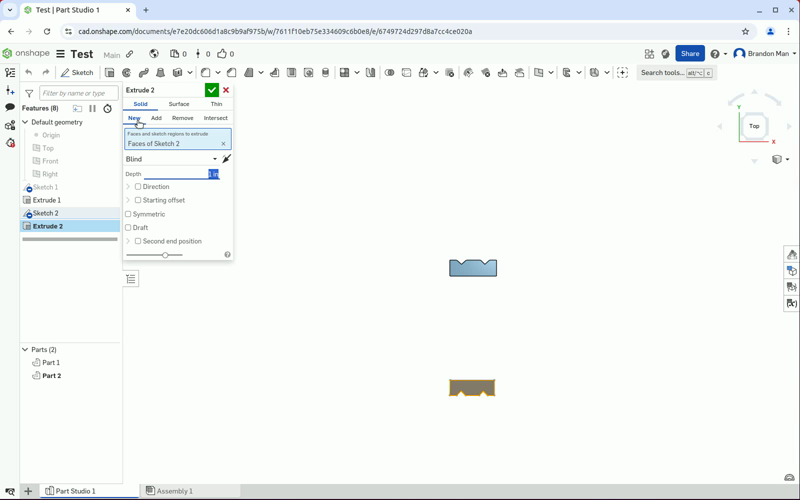
text(-0.241)
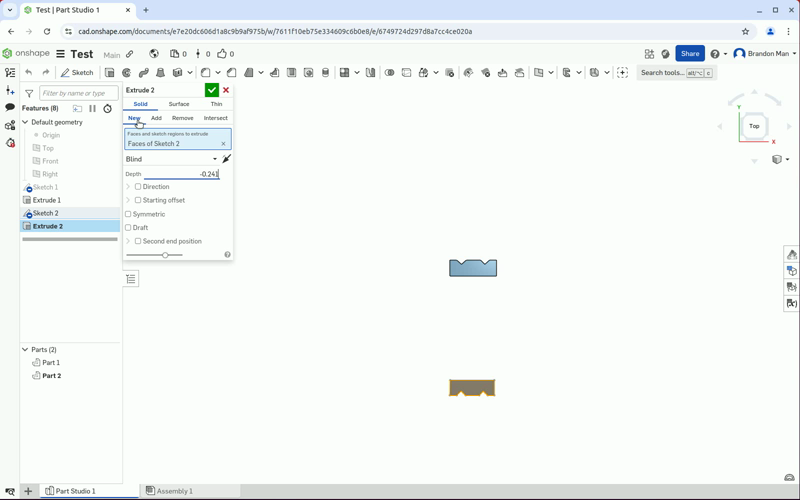
key(enter)
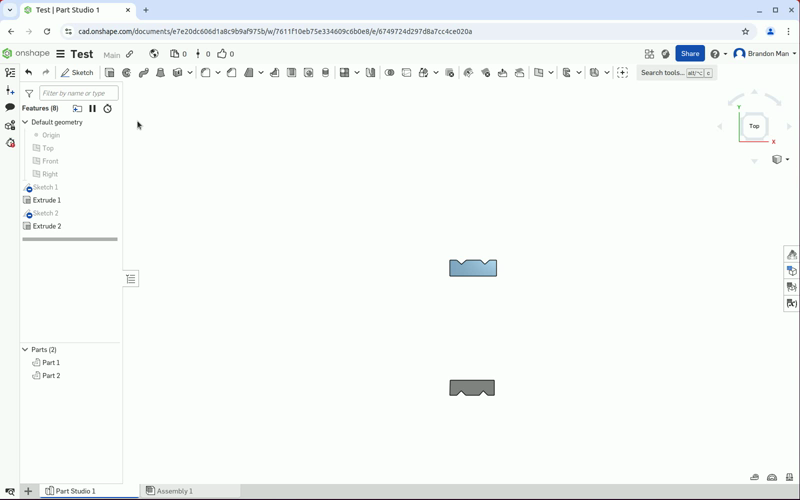
key(shift+h)
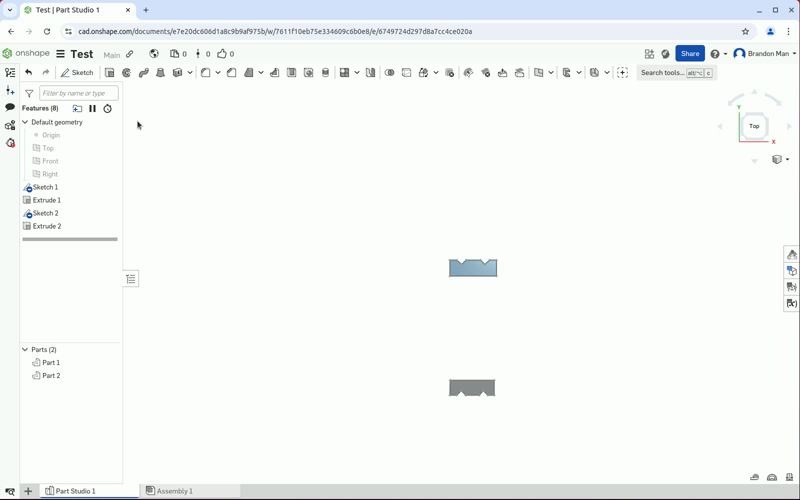
key(shift+h)
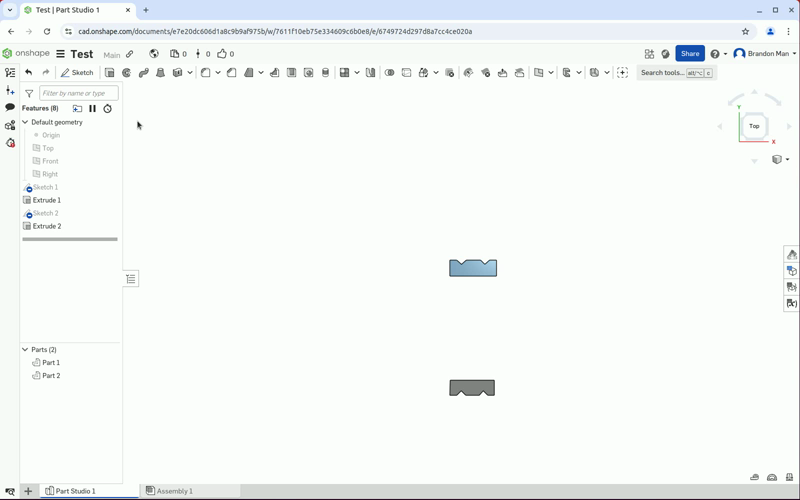
mouse_move(73, 189)
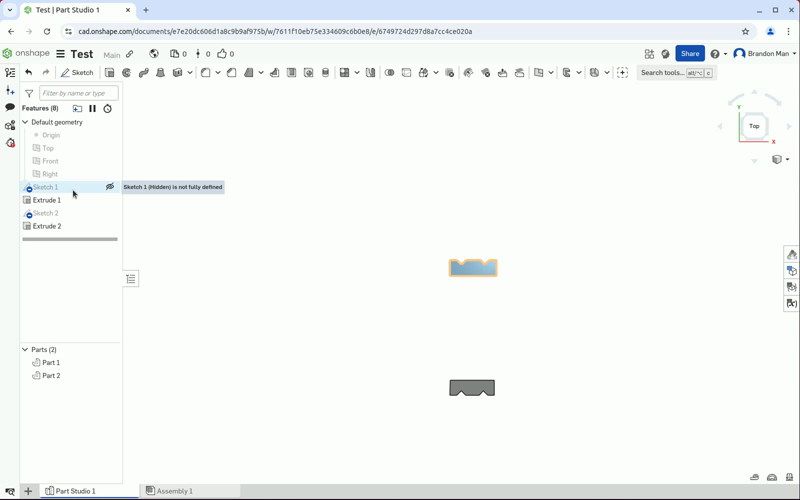
click(73, 189)
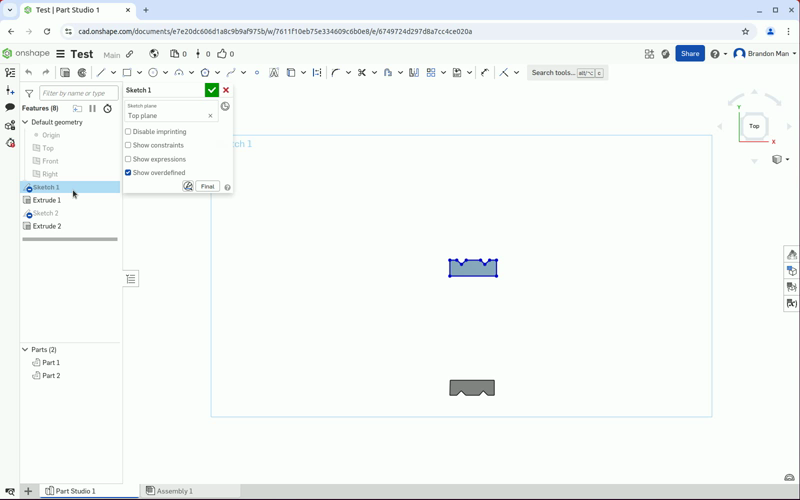
mouse_move(229, 92)
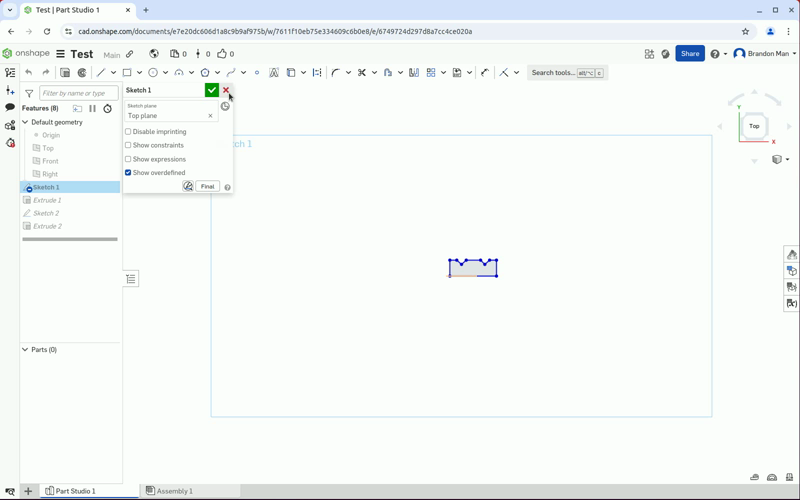
click(229, 92)
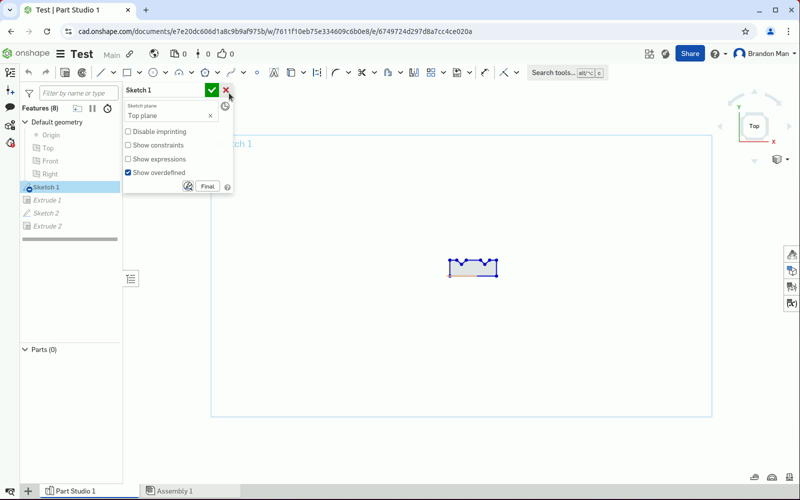
key(shift+s)
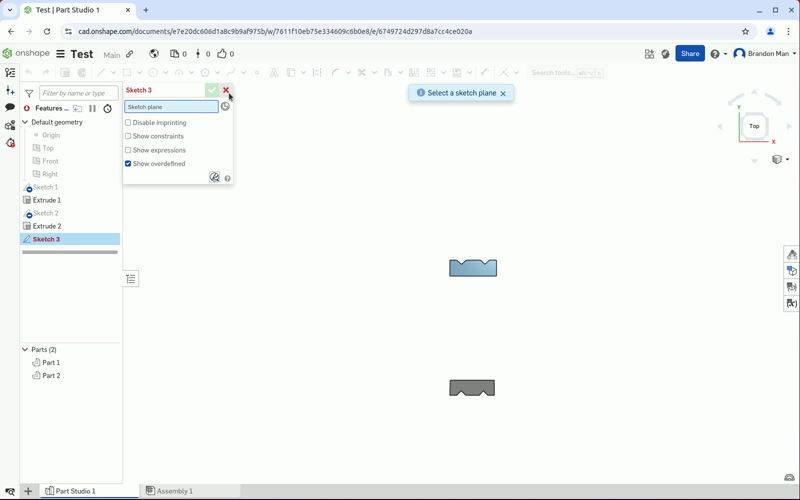
mouse_move(73, 150)
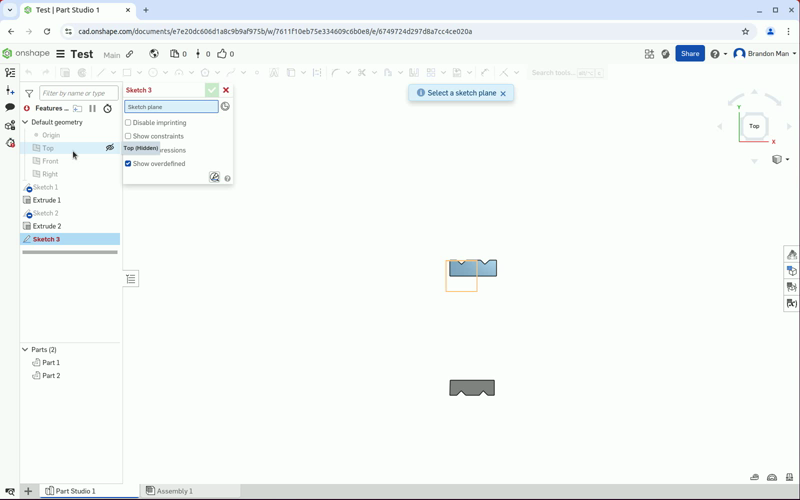
click(73, 150)
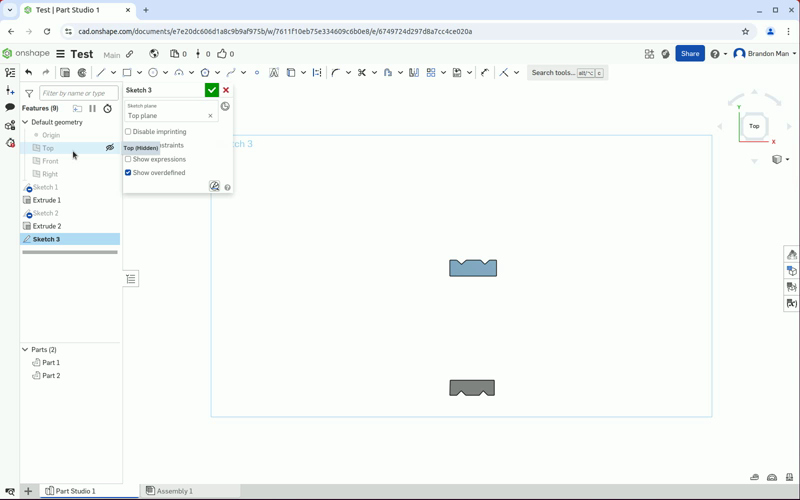
mouse_move(73, 352)
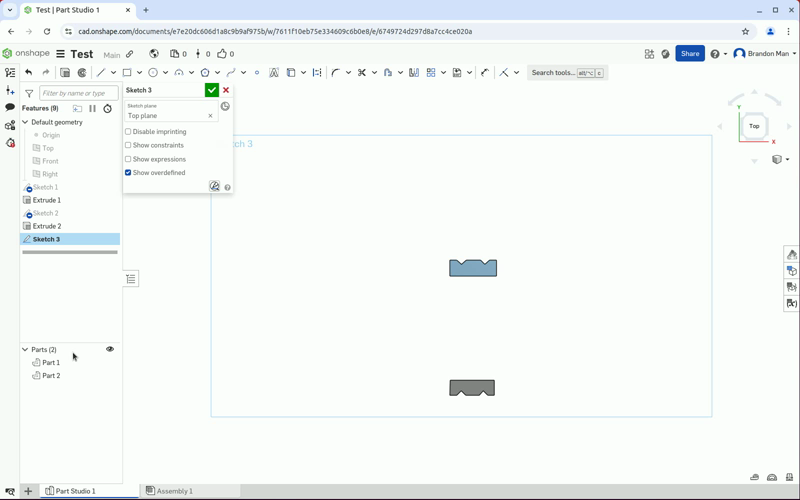
key(y)
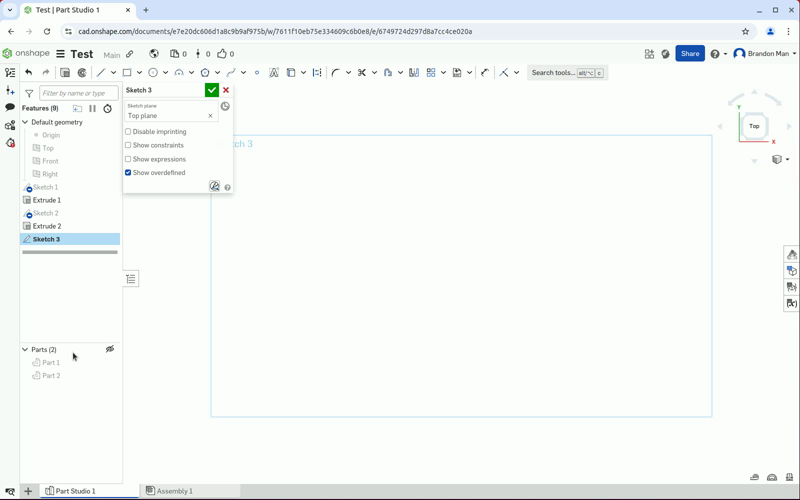
key(l)
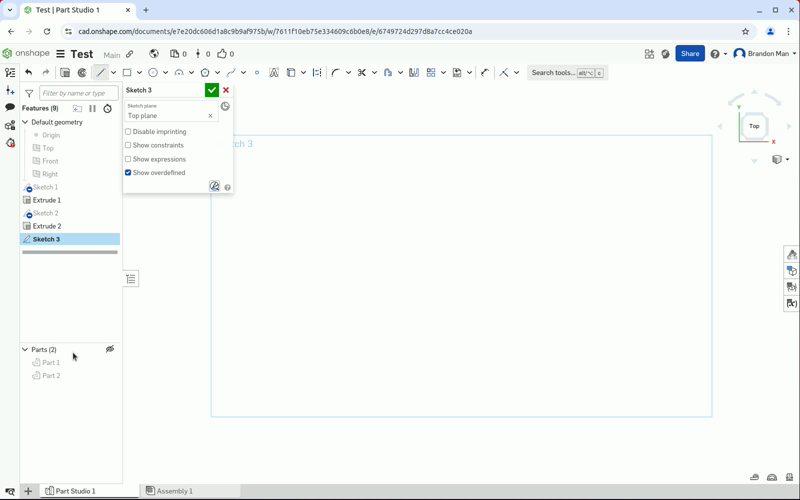
key_down(shift)
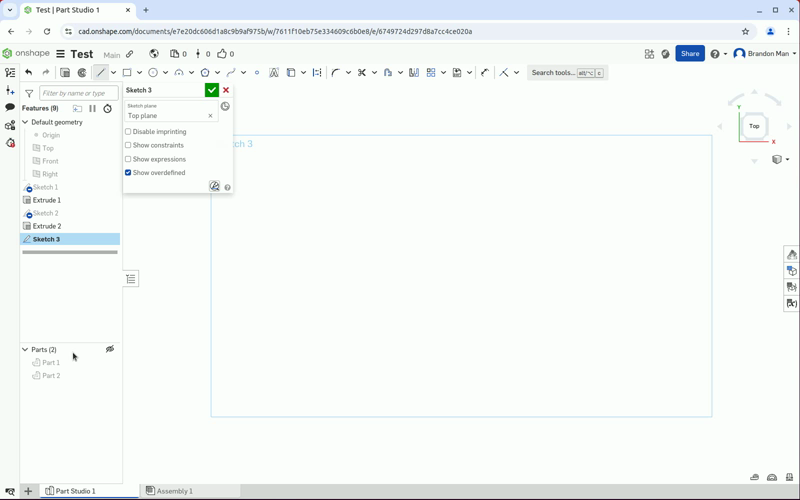
mouse_move(450, 380)
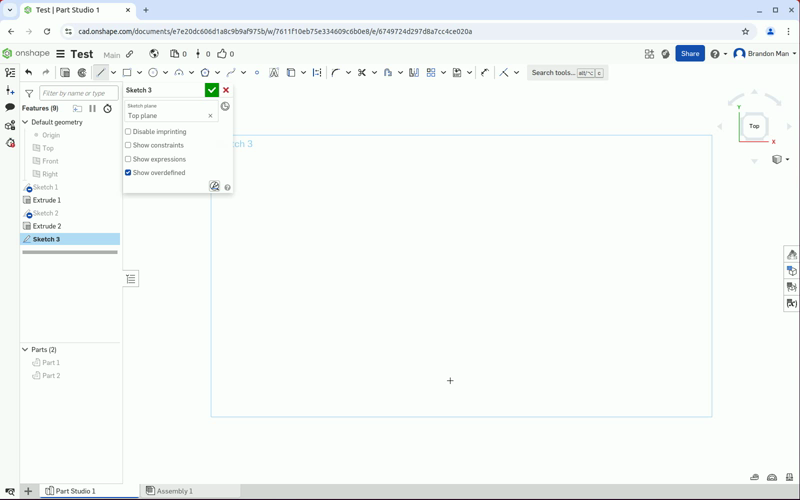
click(450, 380)
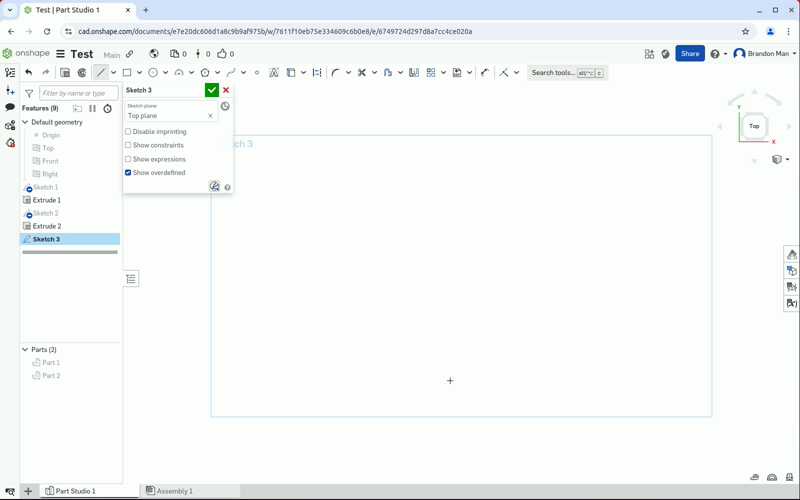
key_up(shift)
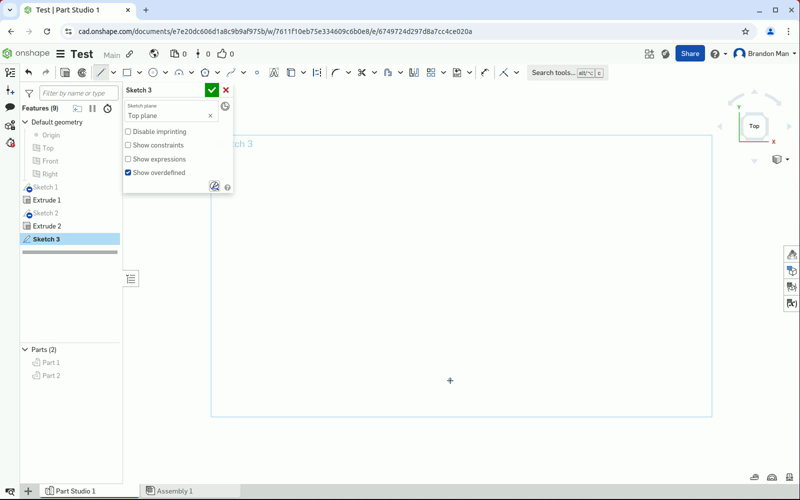
key_down(shift)
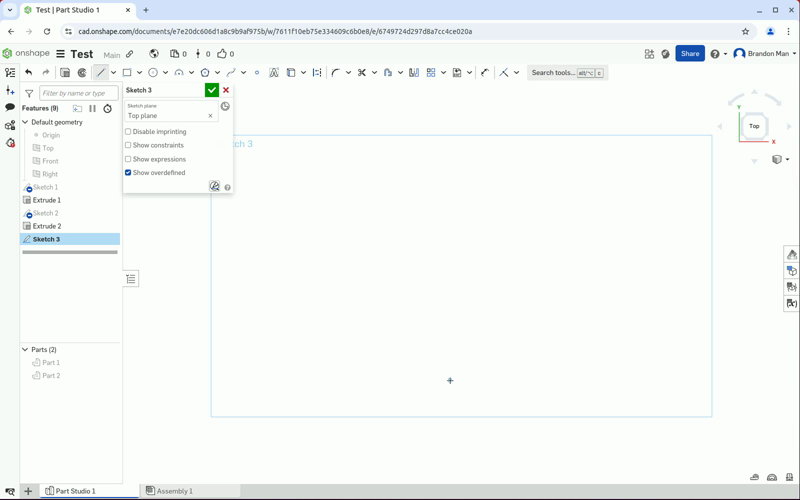
mouse_move(480, 380)
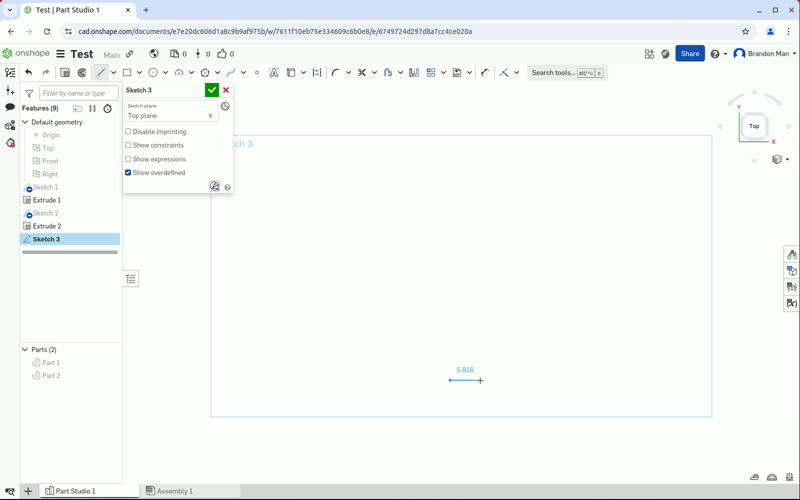
mouse_move(493, 380)
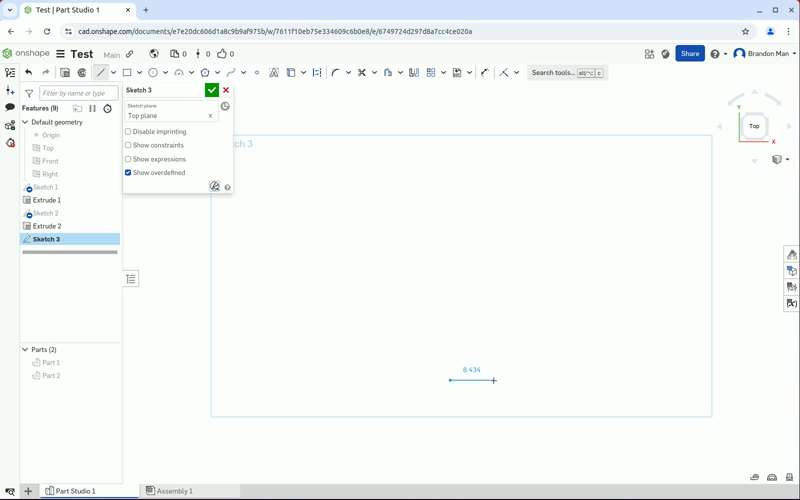
click(493, 380)
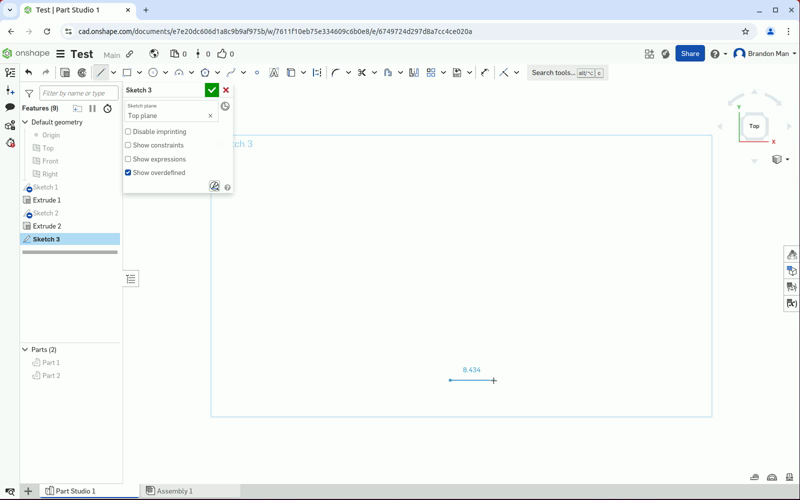
key_up(shift)
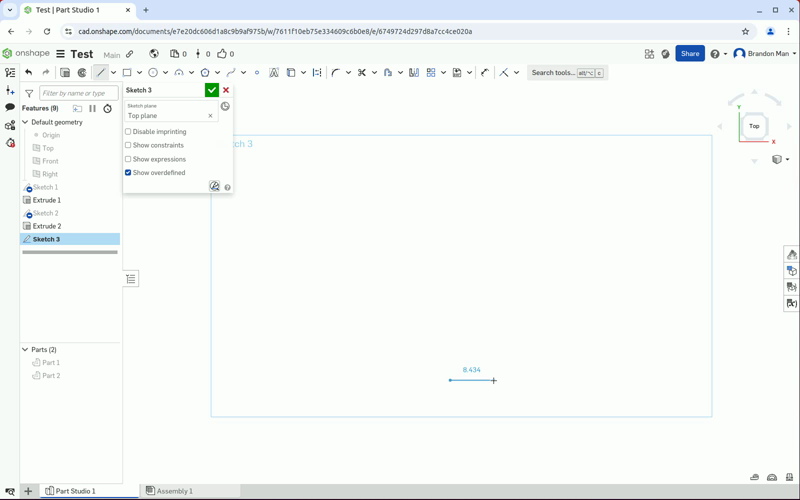
key_down(shift)
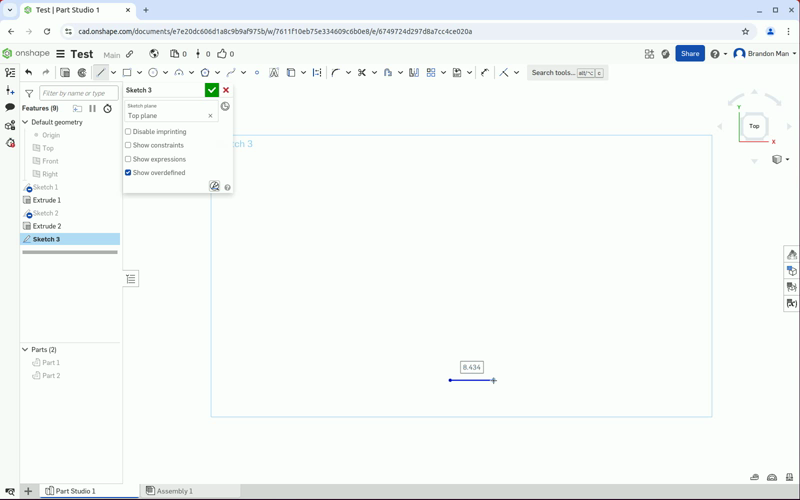
mouse_move(493, 282)
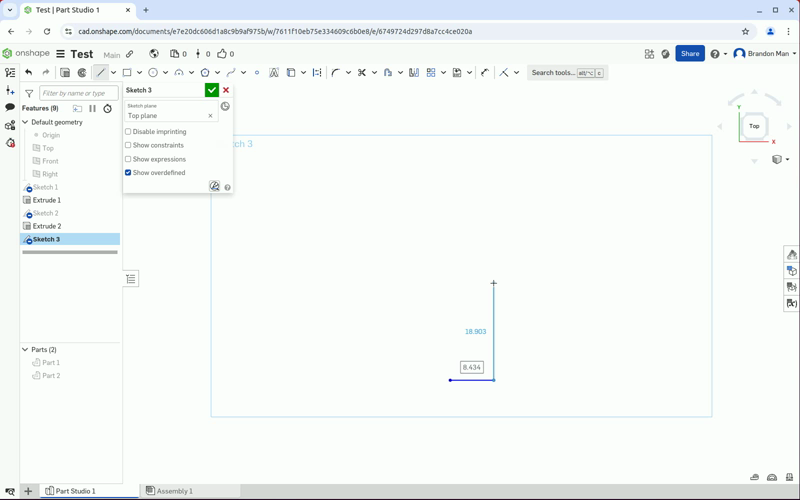
click(493, 282)
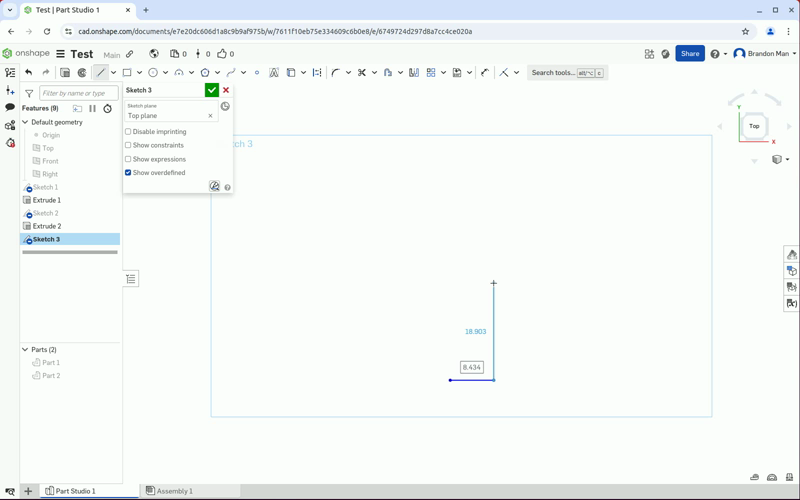
key_up(shift)
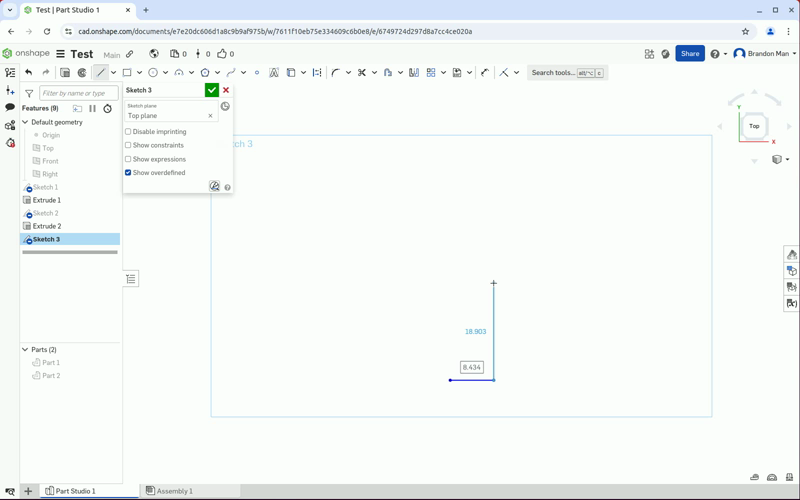
key_down(shift)
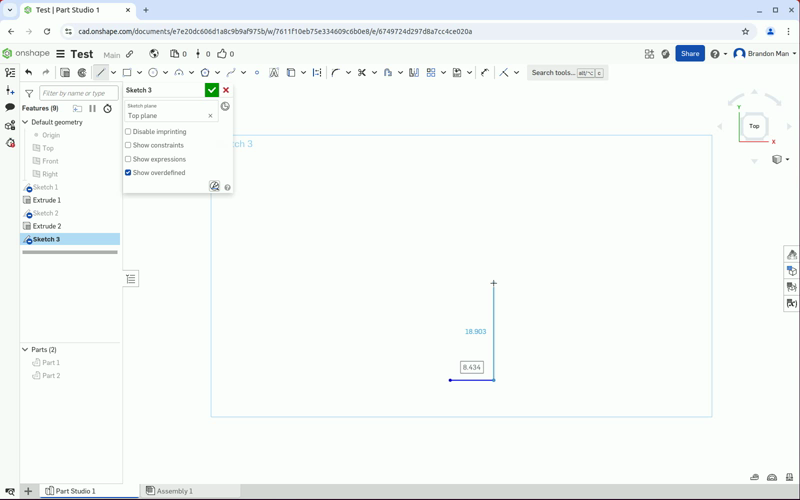
mouse_move(523, 282)
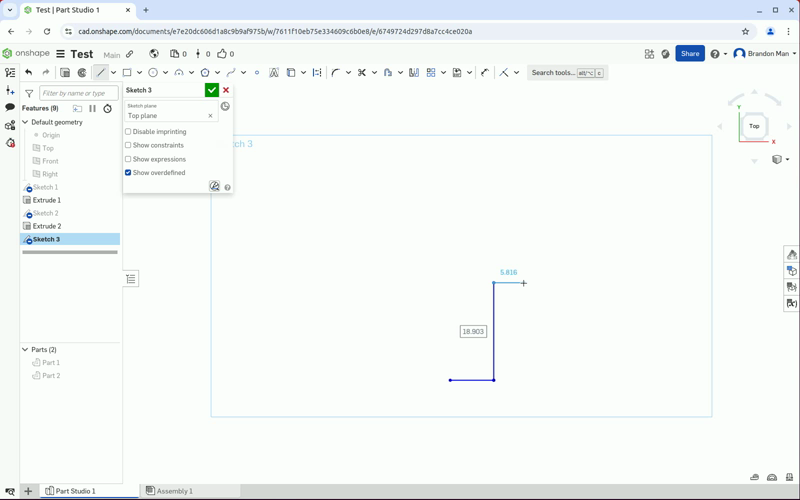
mouse_move(450, 282)
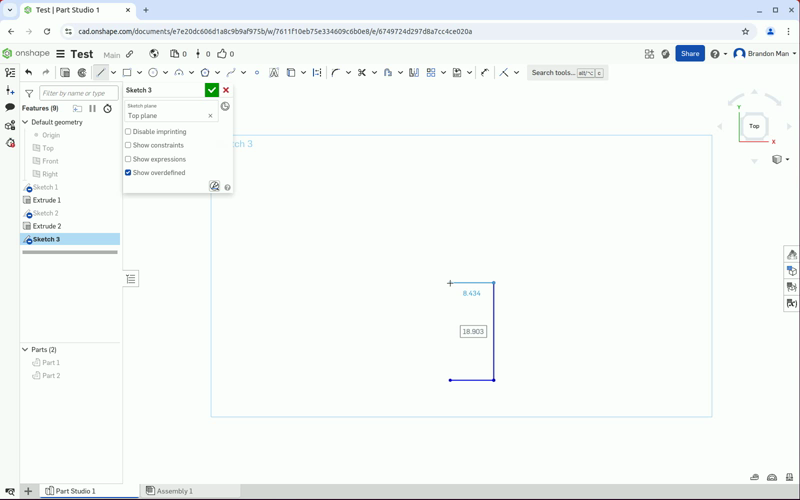
click(450, 282)
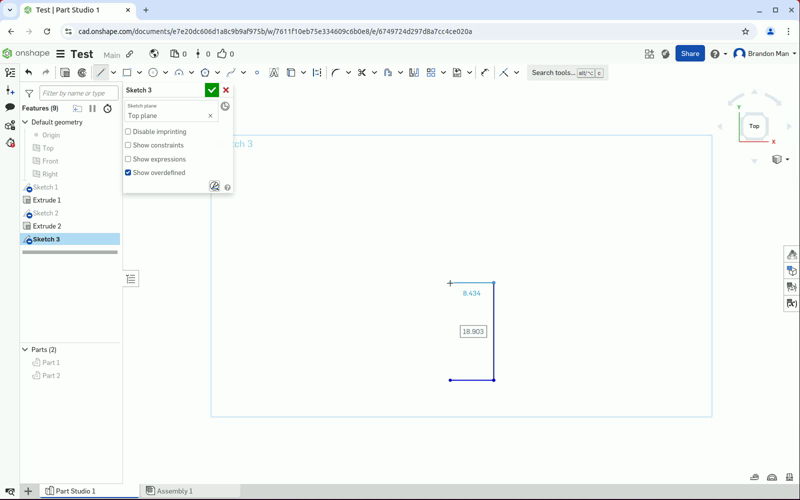
key_up(shift)
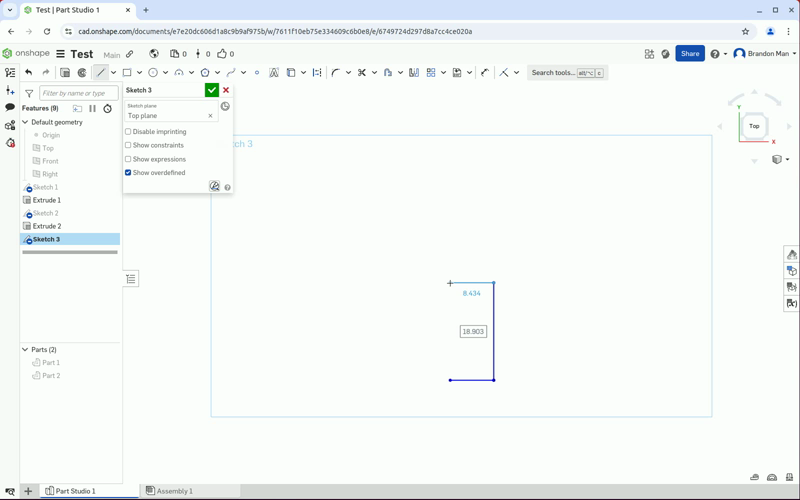
key_down(shift)
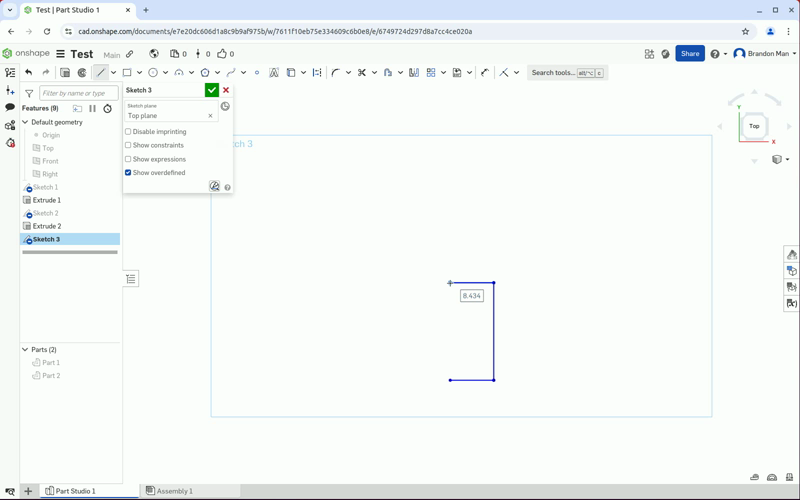
mouse_move(450, 380)
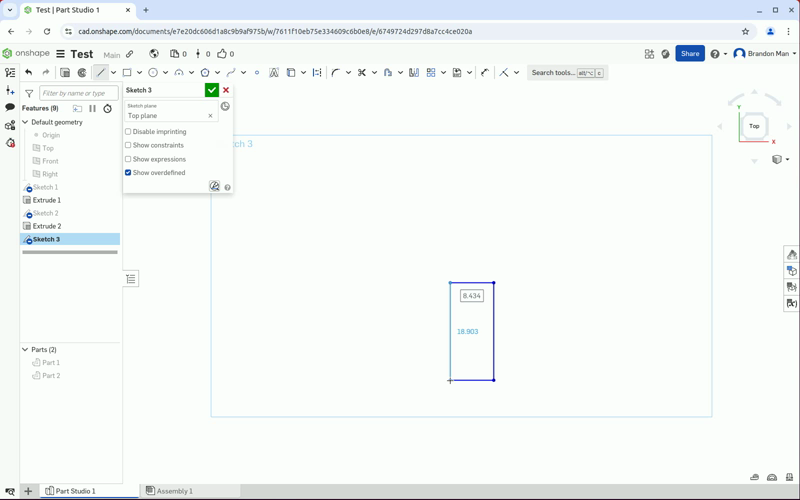
key_up(shift)
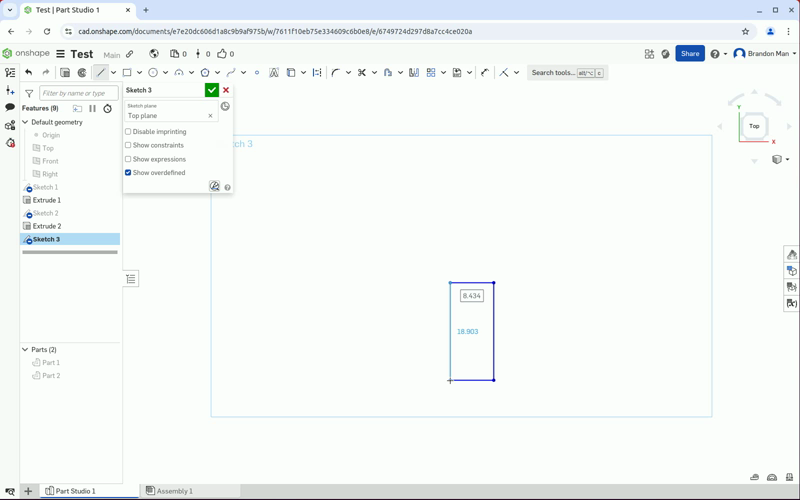
click(450, 380)
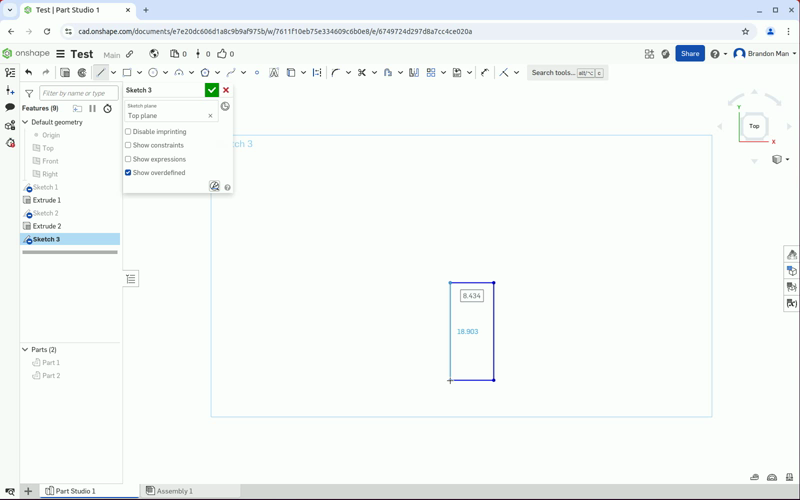
key(esc)
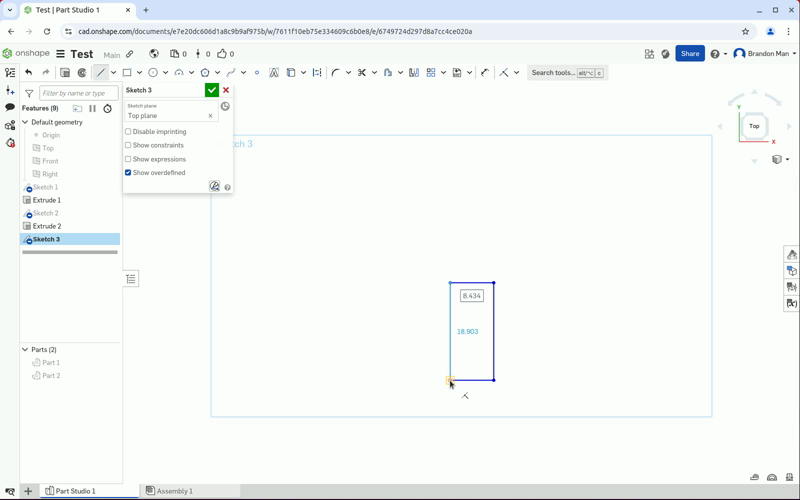
mouse_move(474, 342)
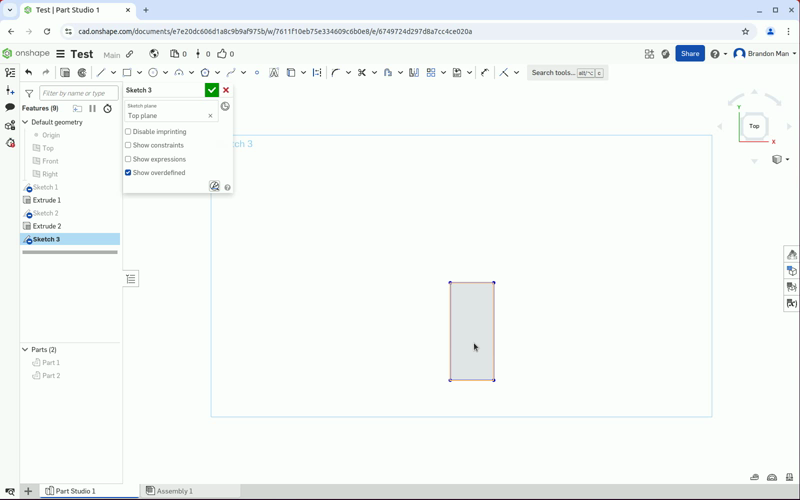
click(474, 342)
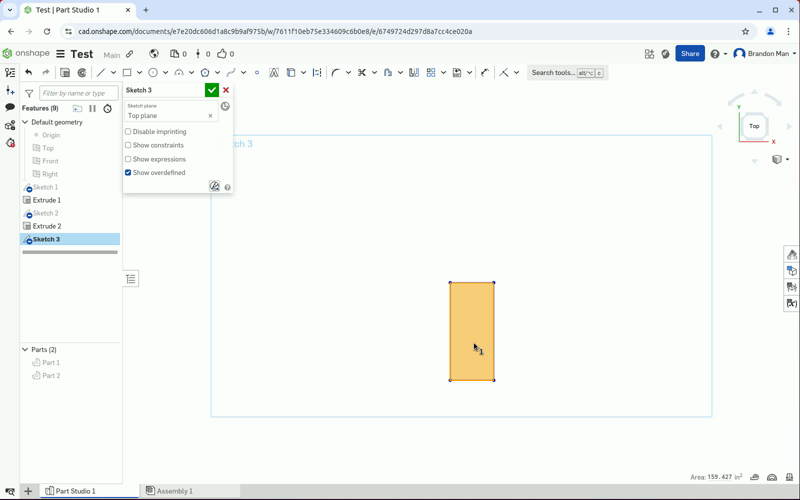
mouse_move(73, 352)
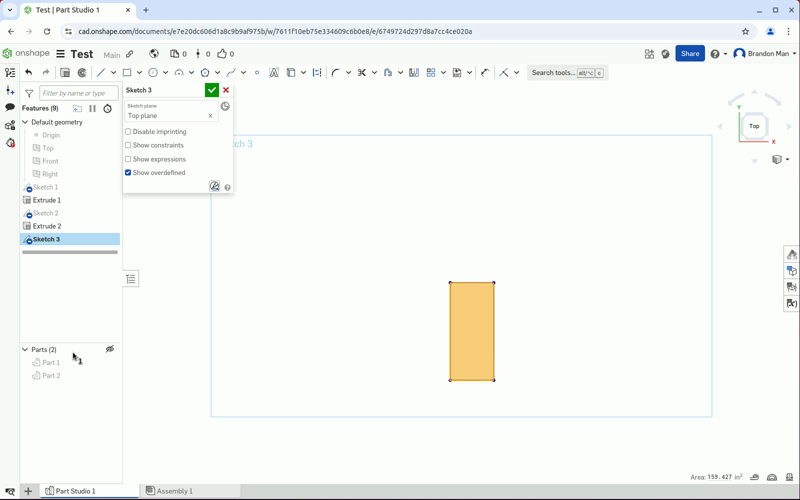
key(shift+y)
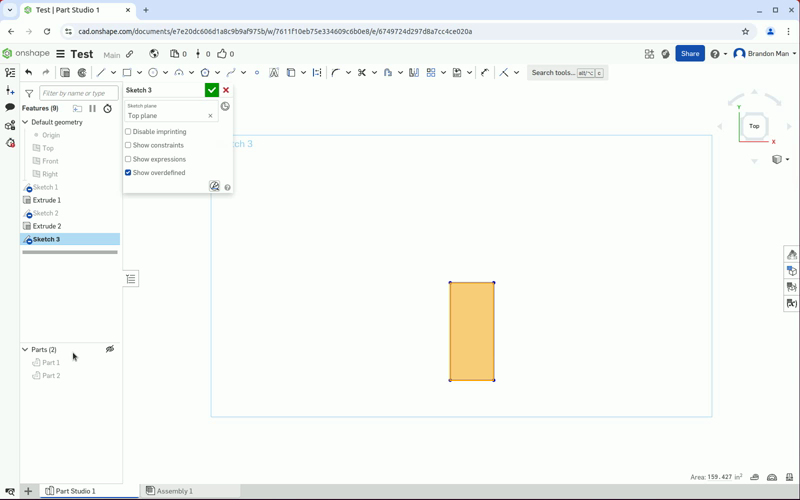
key(shift+e)
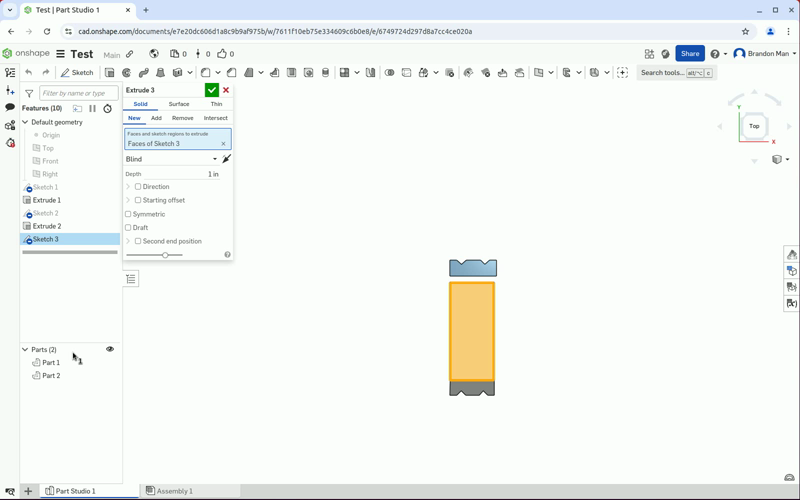
mouse_move(143, 106)
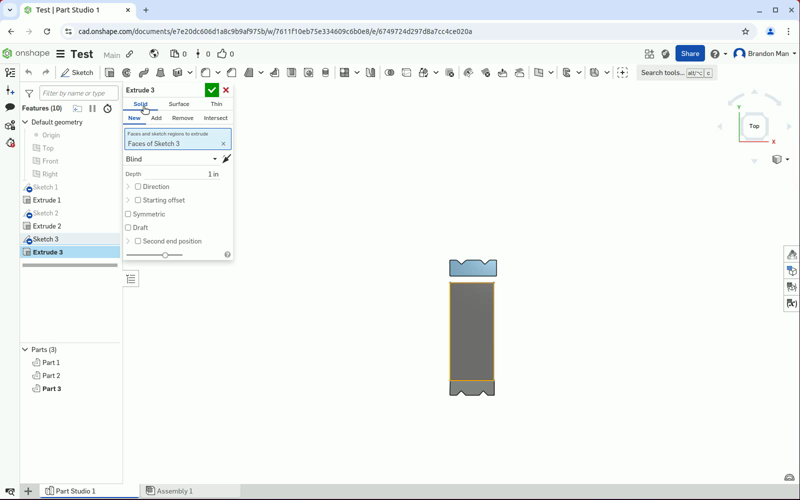
click(143, 106)
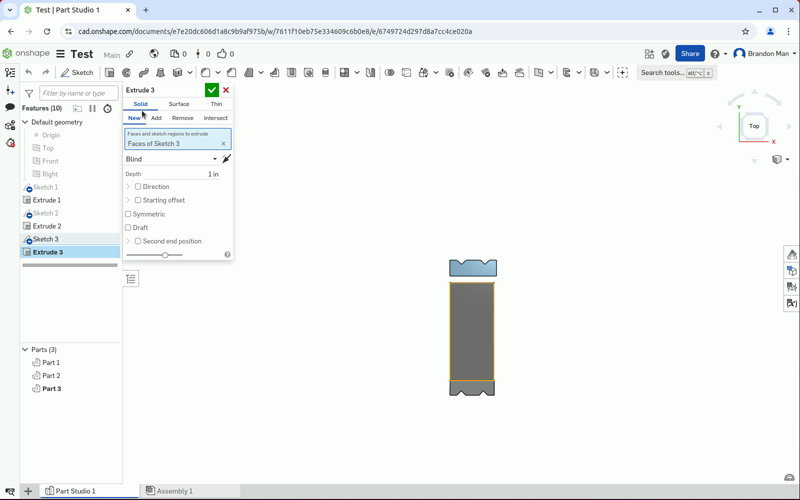
mouse_move(137, 120)
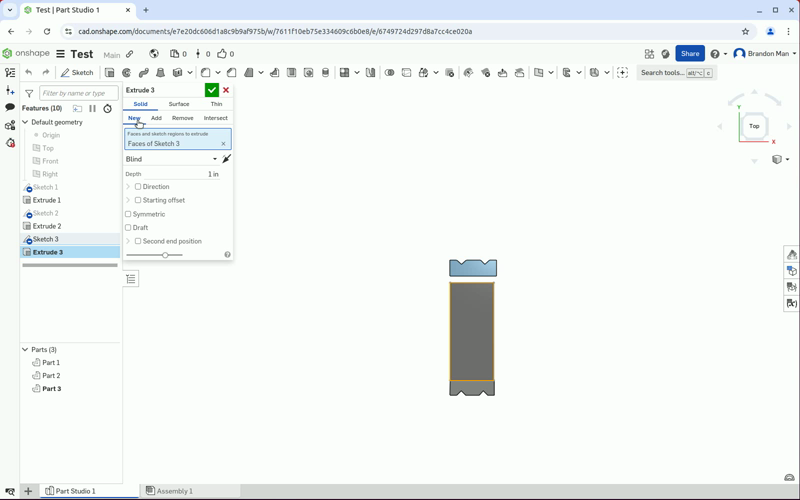
click(137, 120)
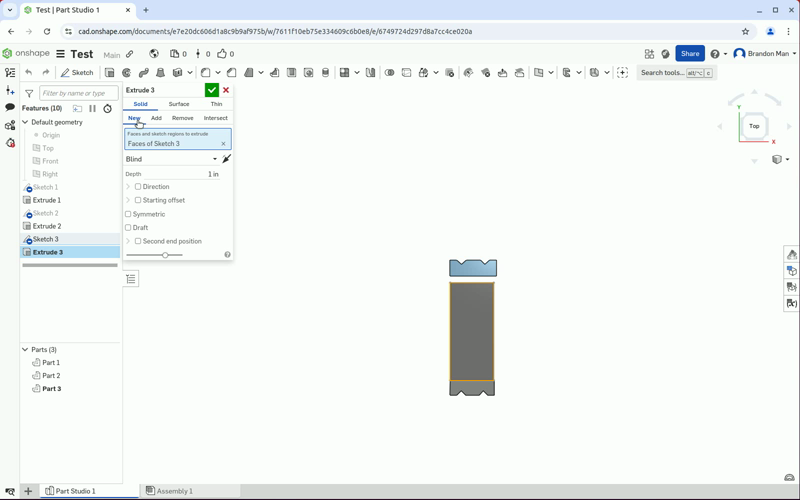
key(tab, 4)
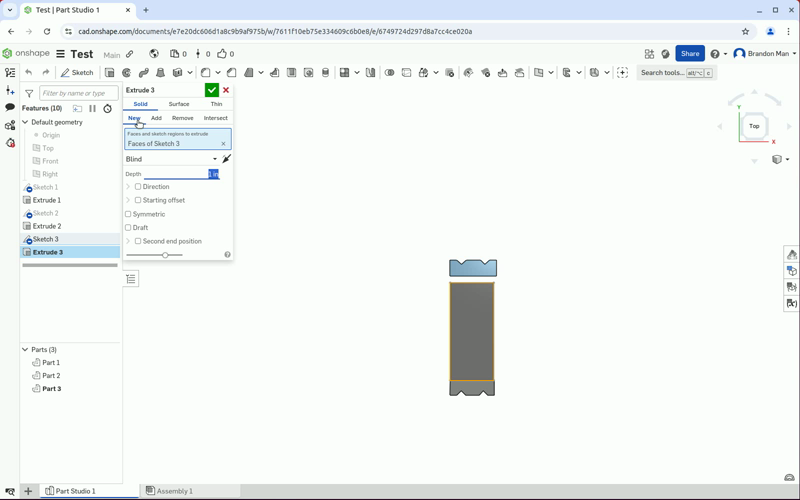
text(-0.241)
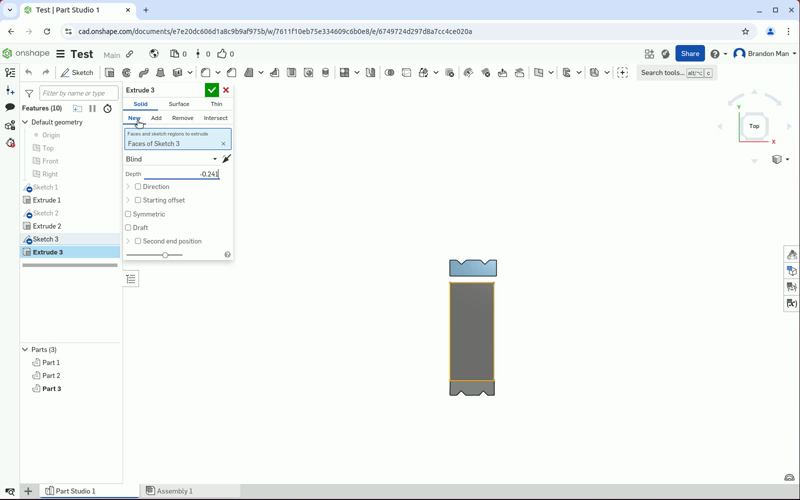
key(enter)
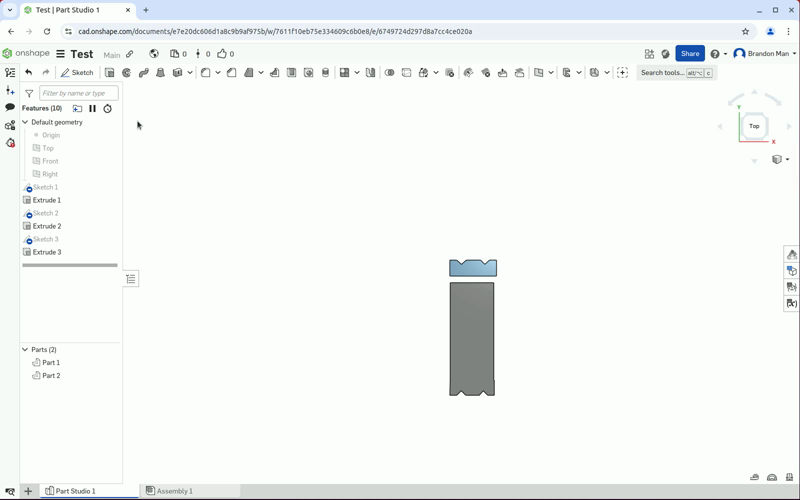
key(shift+h)
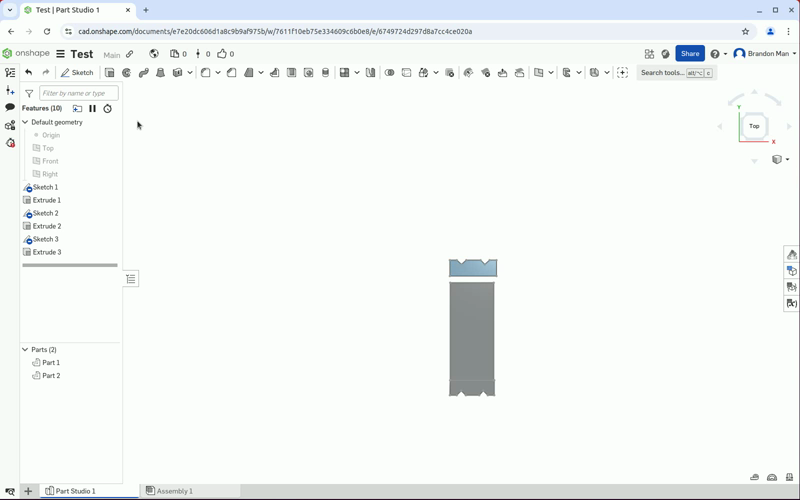
key(shift+h)
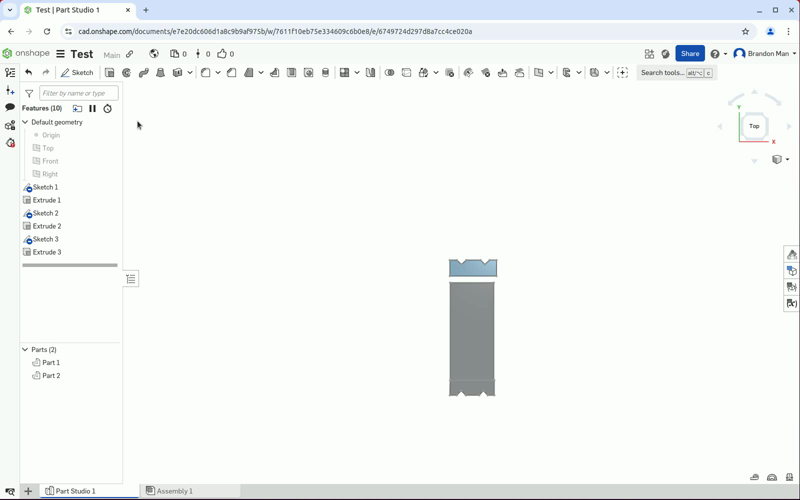
key(shift+7)
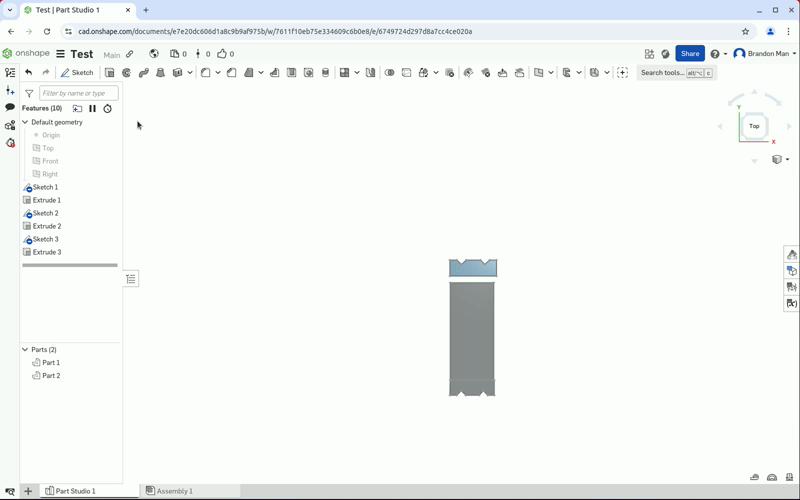
key(up, 3)
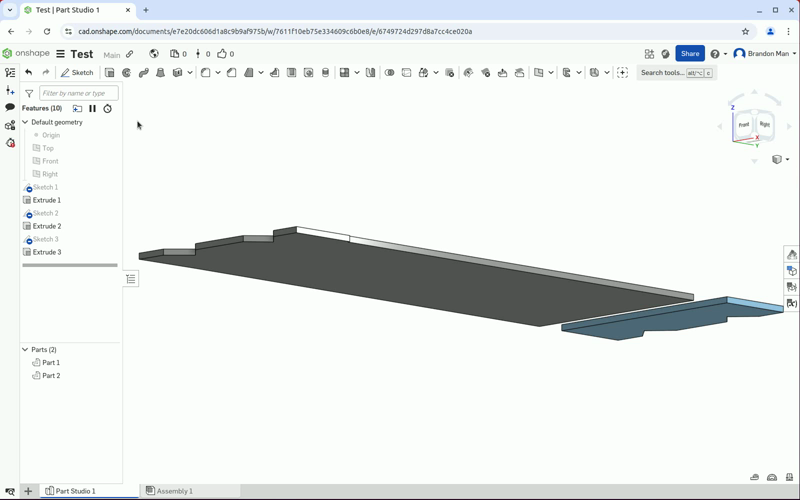
key(left, 3)
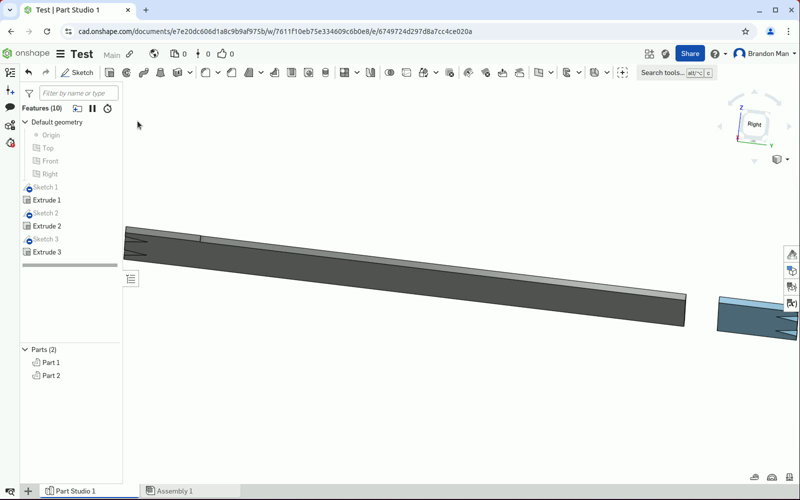
key(right, 3)
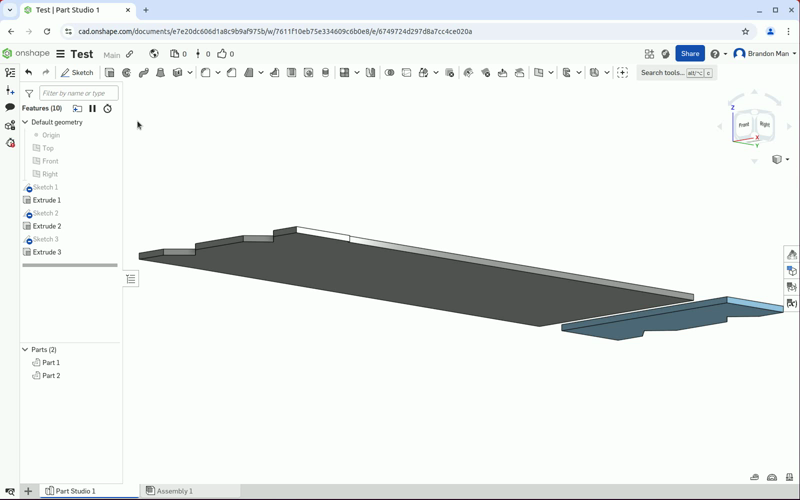
key(down, 3)
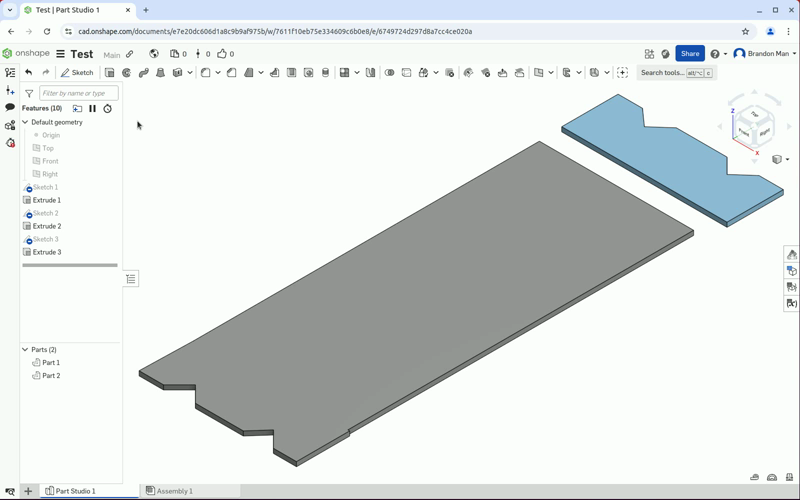
mouse_move(73, 189)
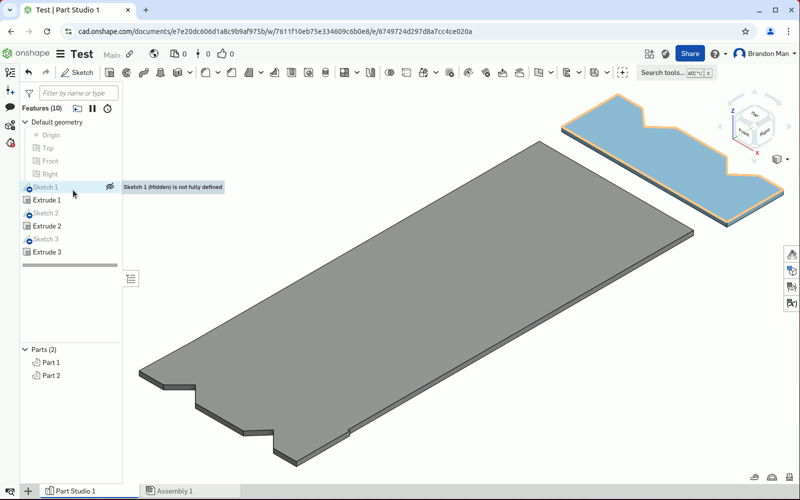
click(73, 189)